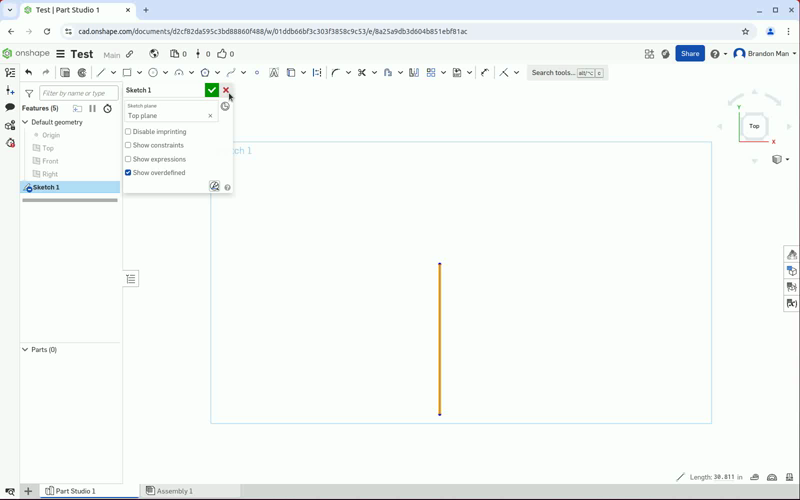
key(shift+h)
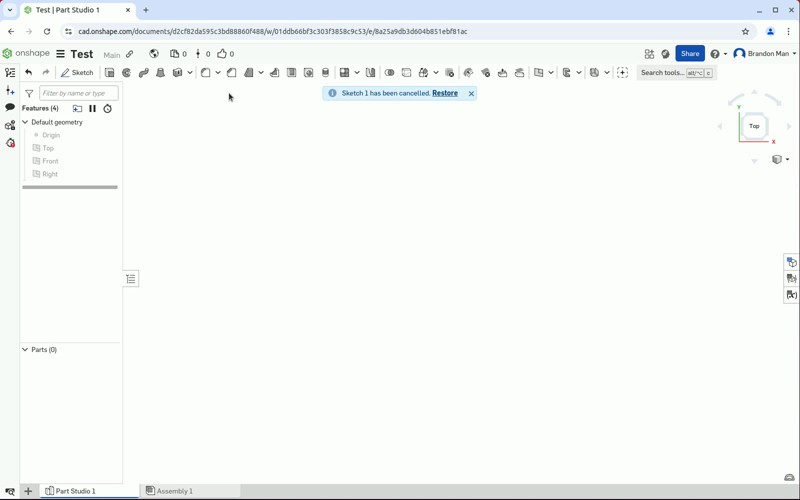
mouse_move(73, 352)
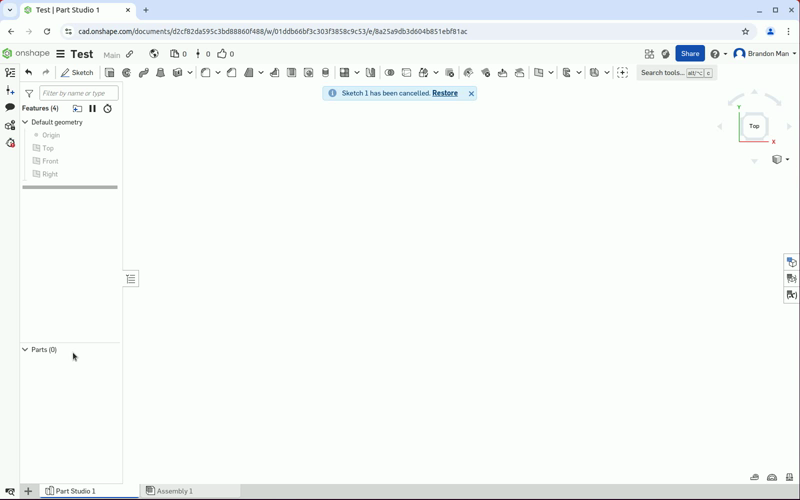
key(y)
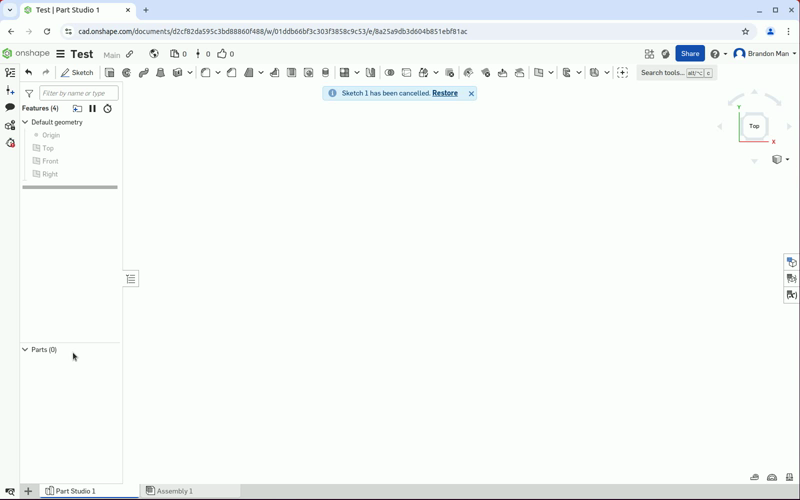
key(shift+p)
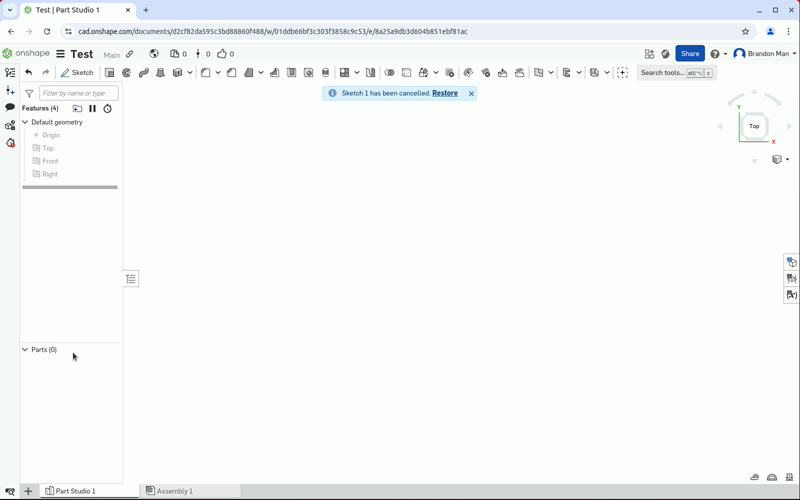
key(space)
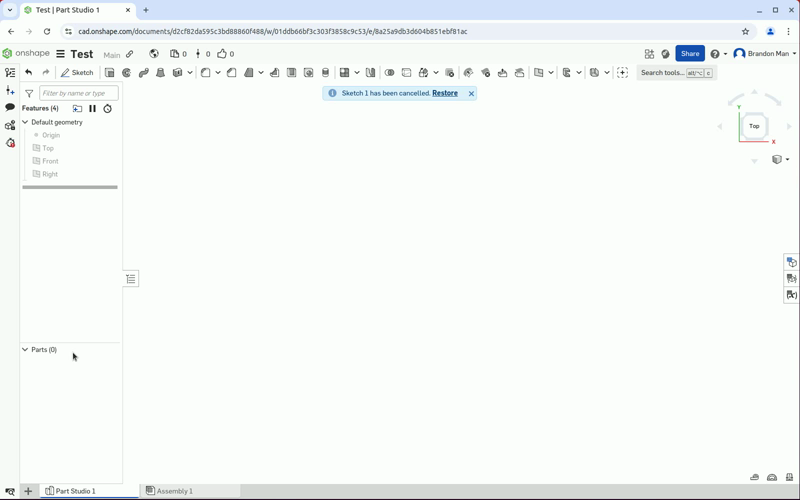
key_down(shift)
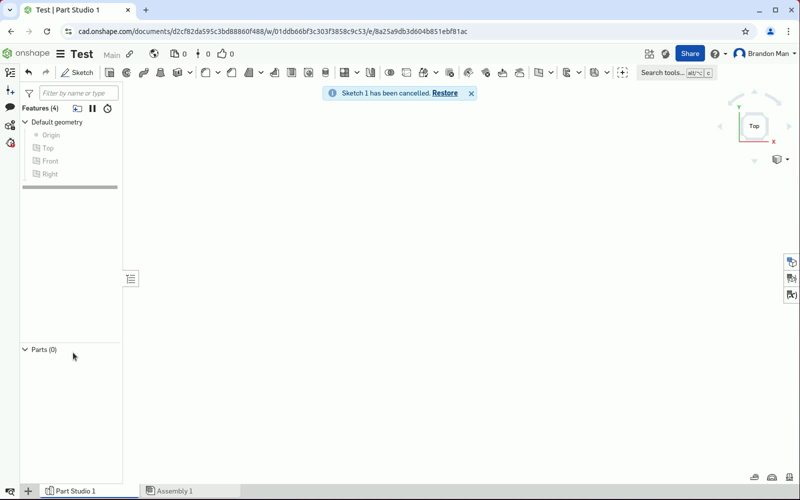
key(up)
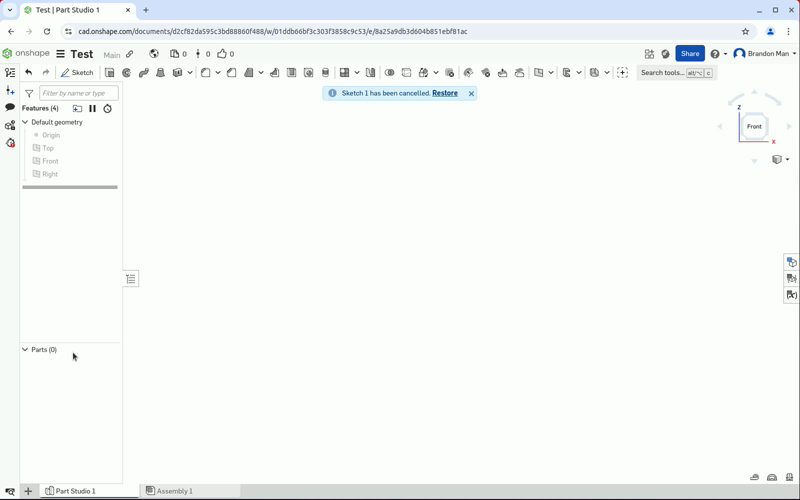
key_up(shift)
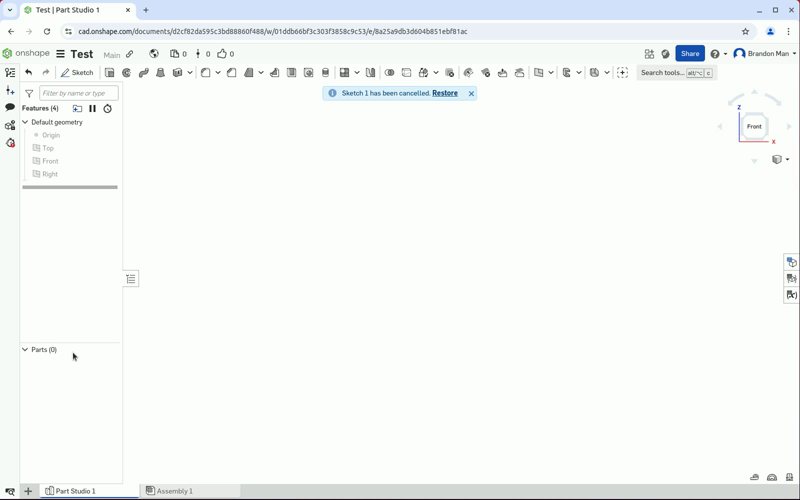
mouse_move(73, 352)
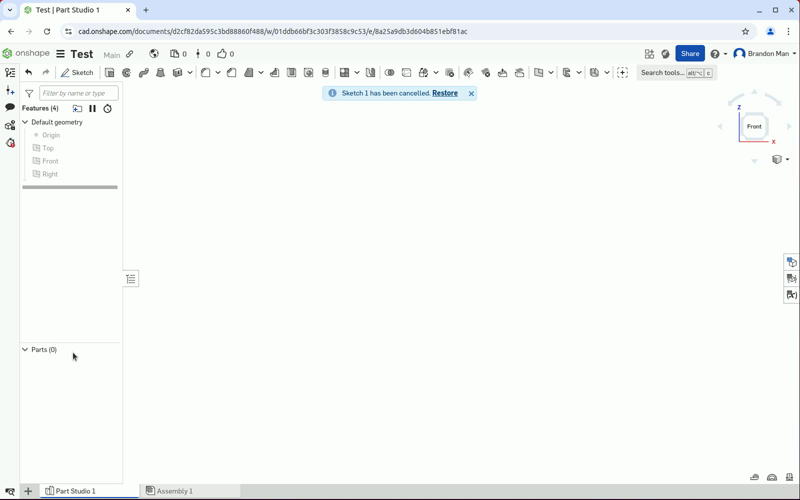
key(shift+y)
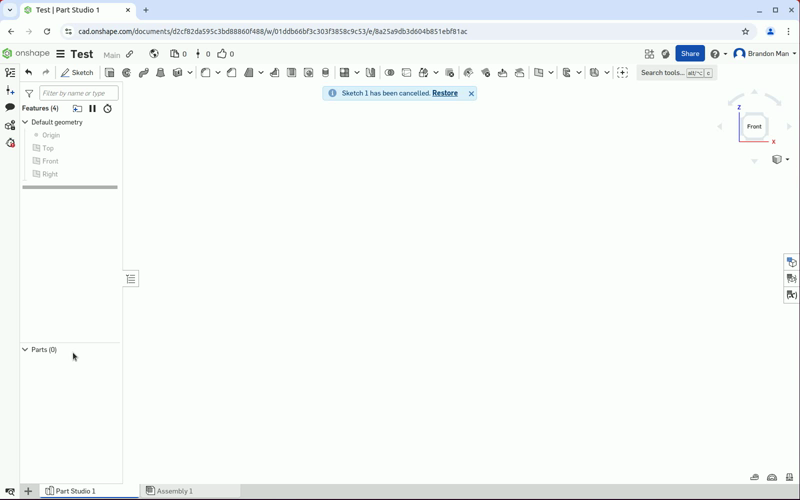
key(shift+s)
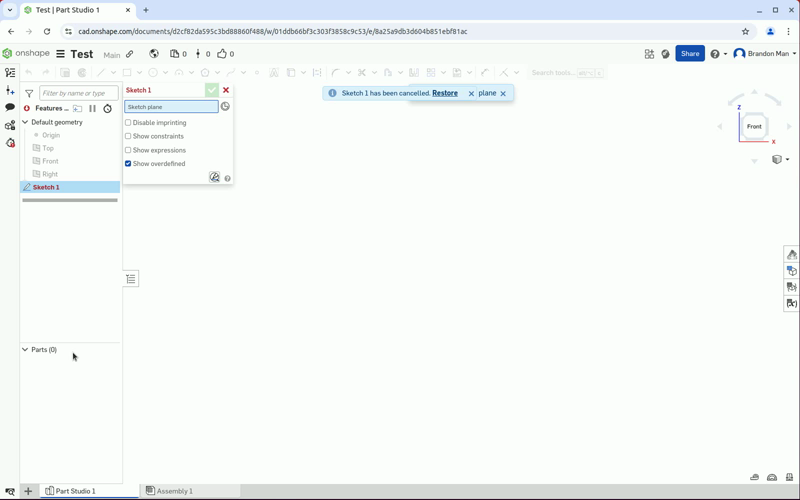
mouse_move(73, 163)
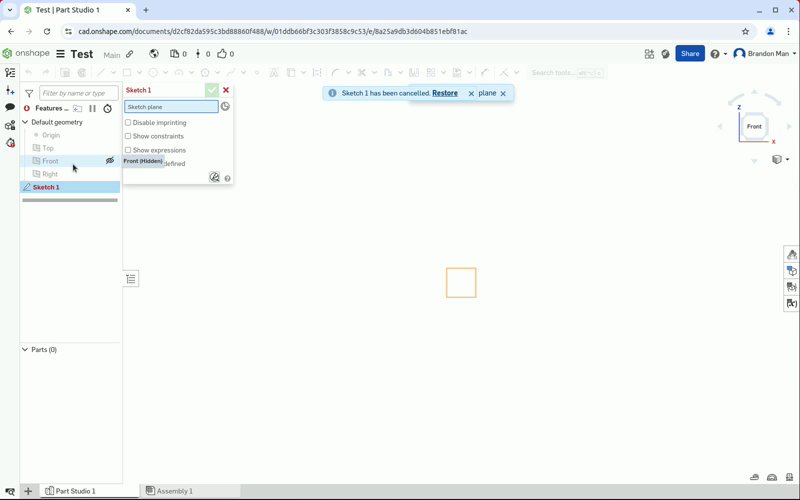
click(73, 163)
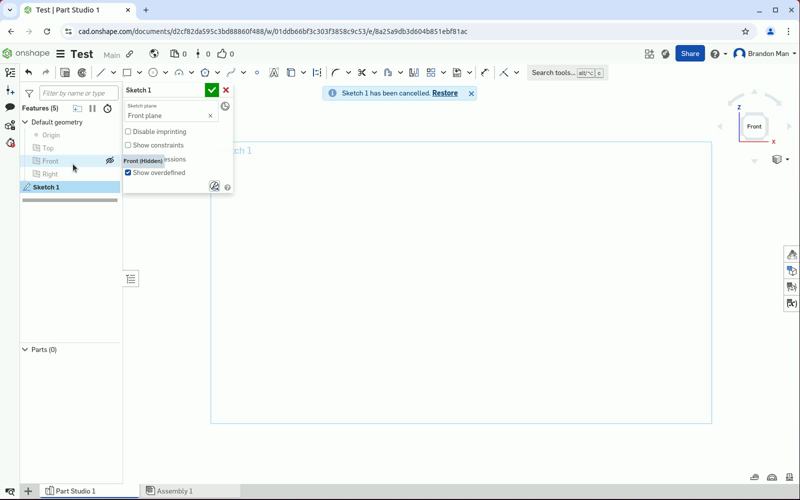
mouse_move(73, 352)
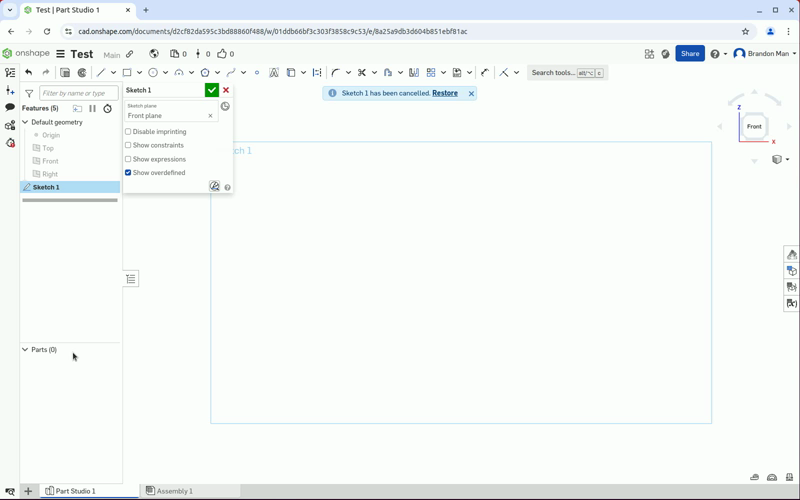
key(y)
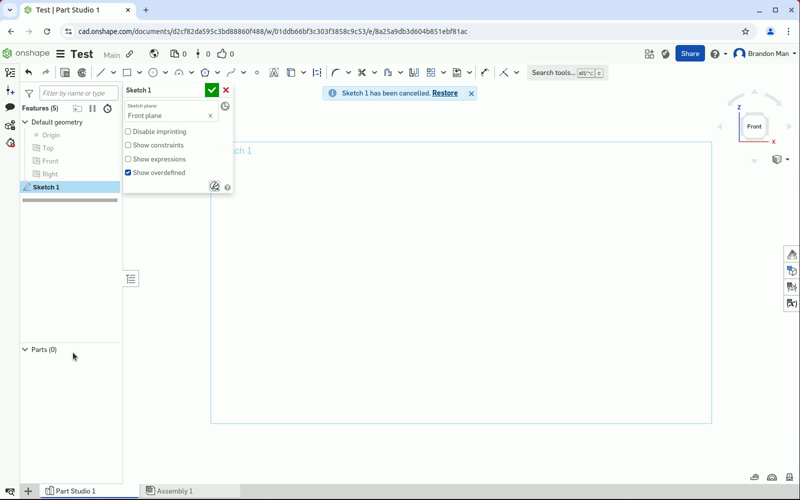
key(c)
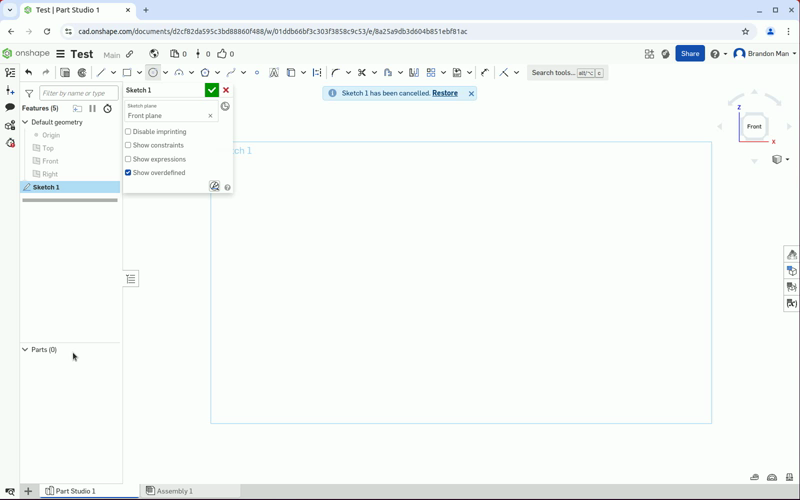
key_down(shift)
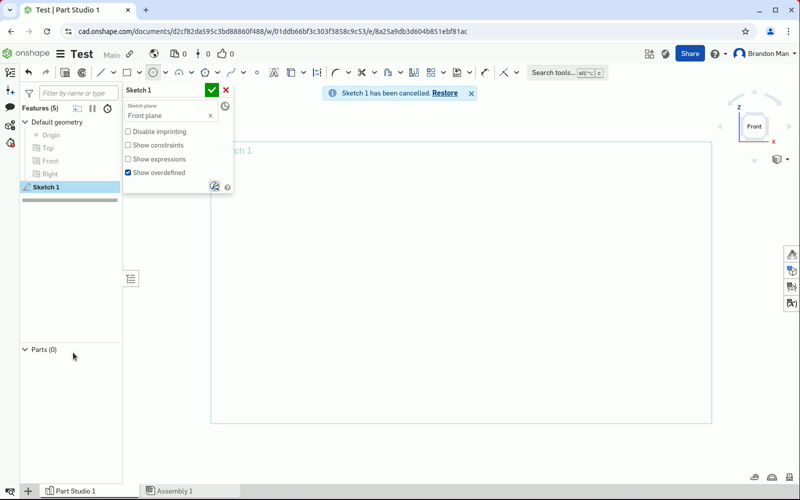
mouse_move(358, 222)
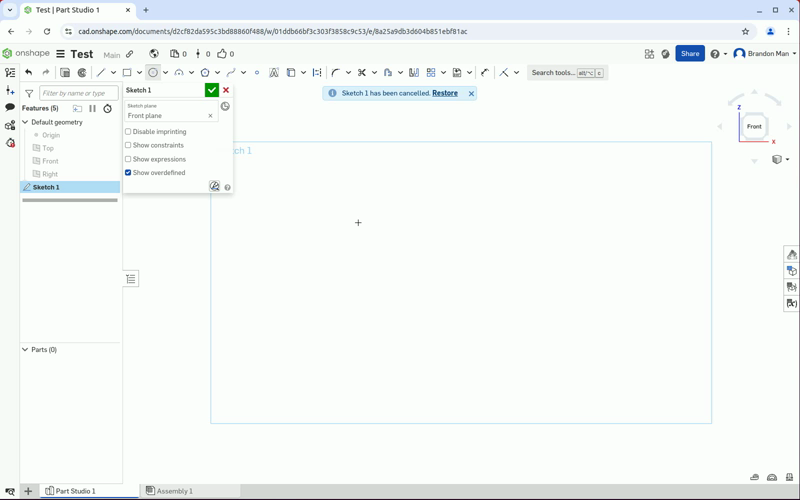
click(358, 222)
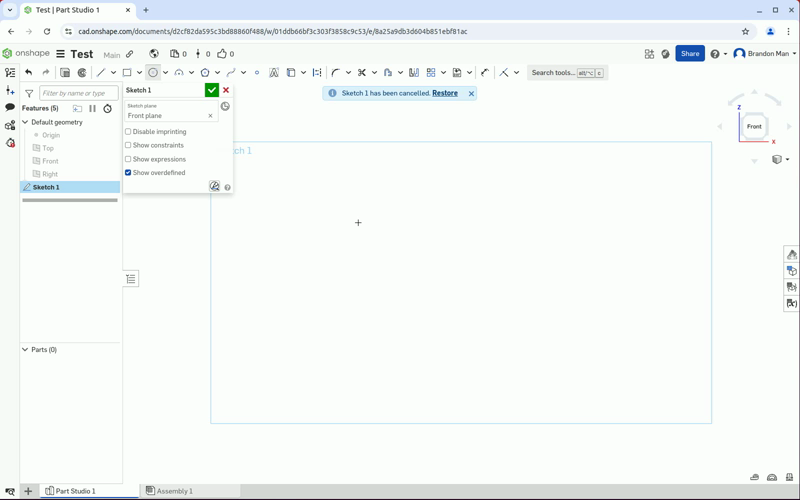
key_up(shift)
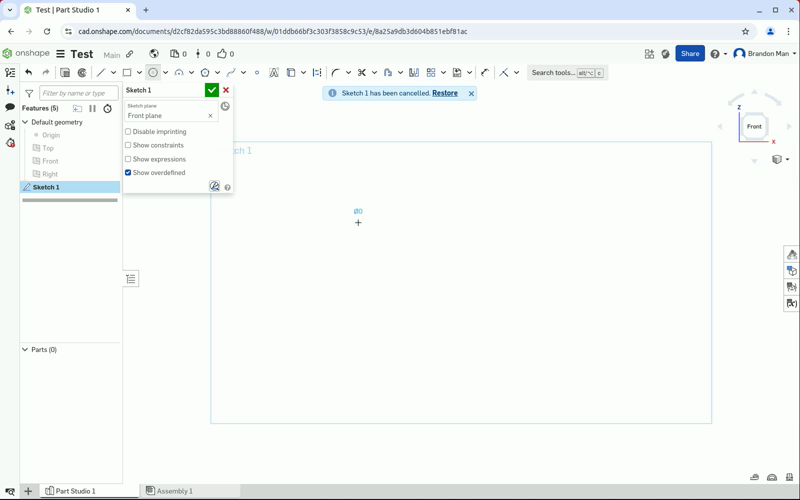
mouse_move(362, 222)
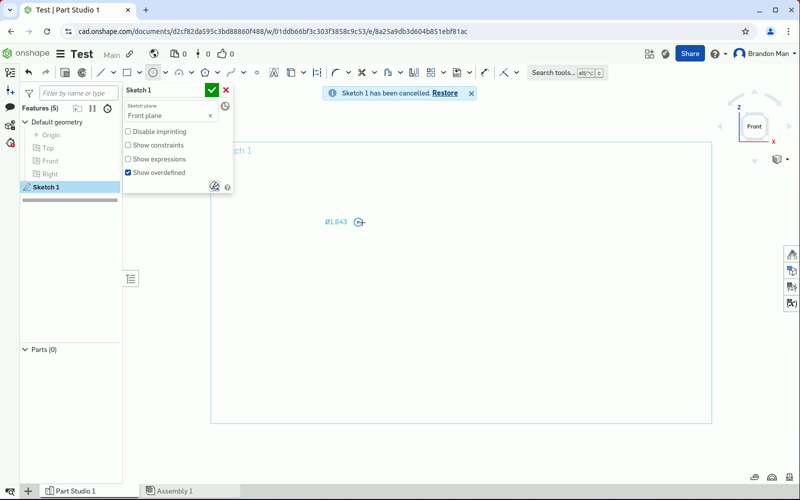
click(362, 222)
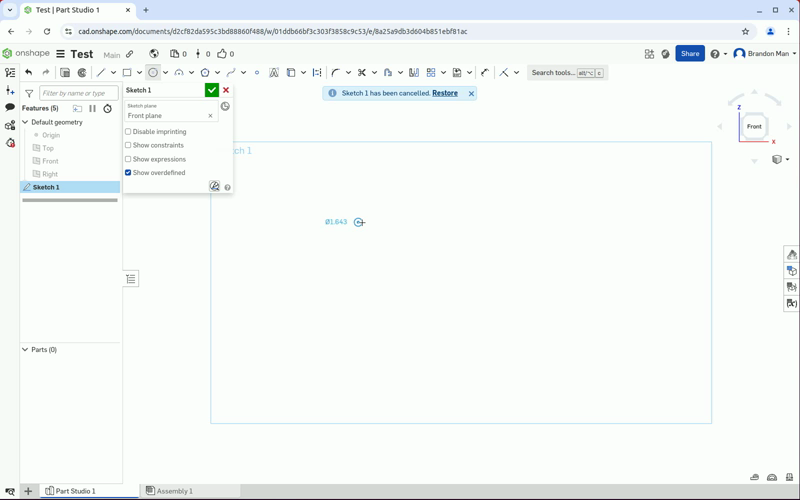
key(esc)
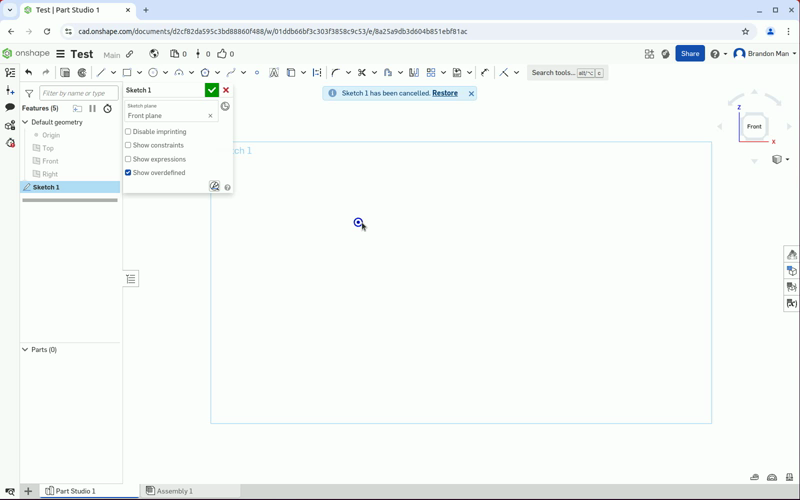
mouse_move(356, 220)
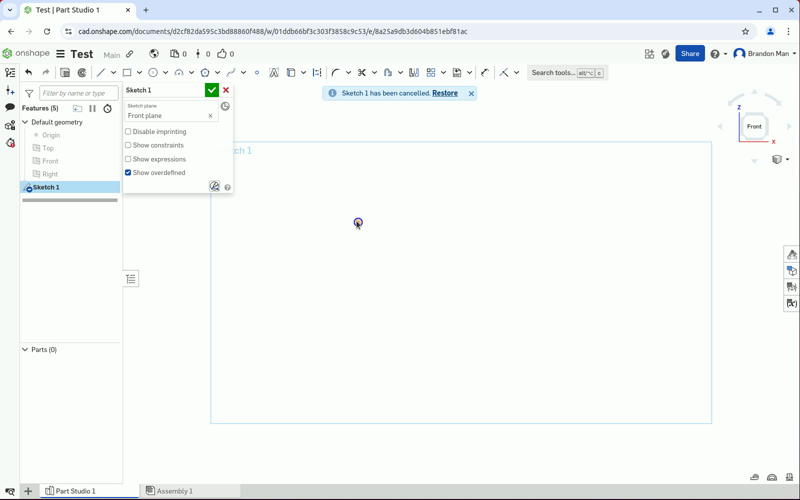
scroll(6)
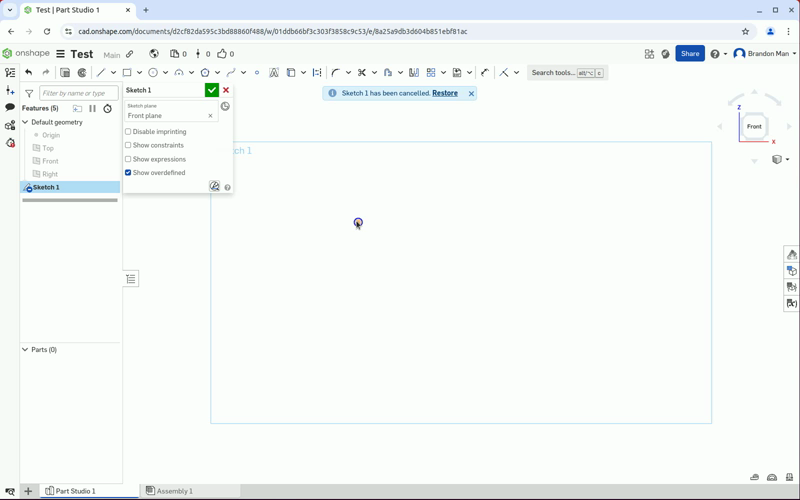
scroll(6)
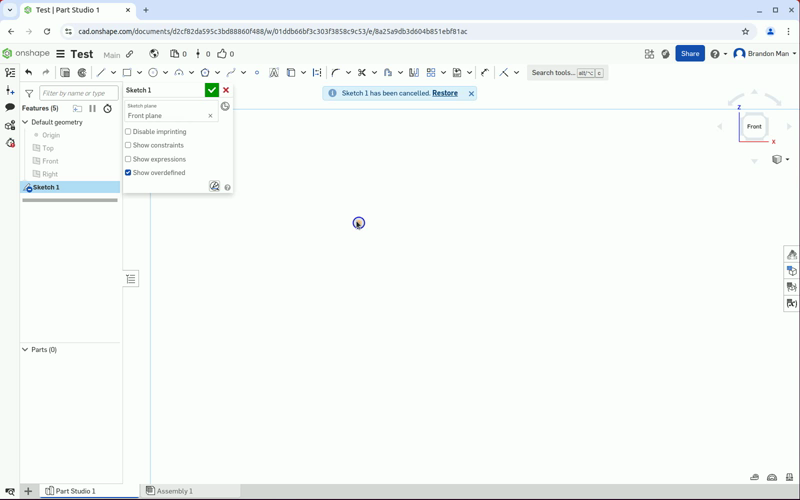
scroll(6)
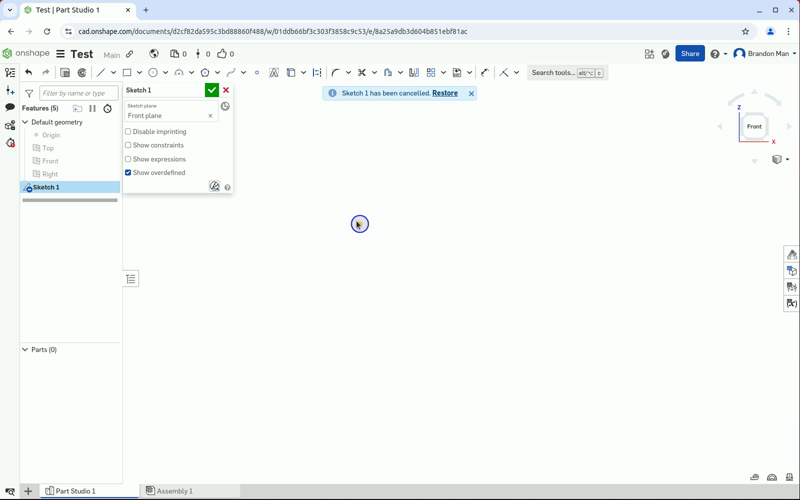
scroll(6)
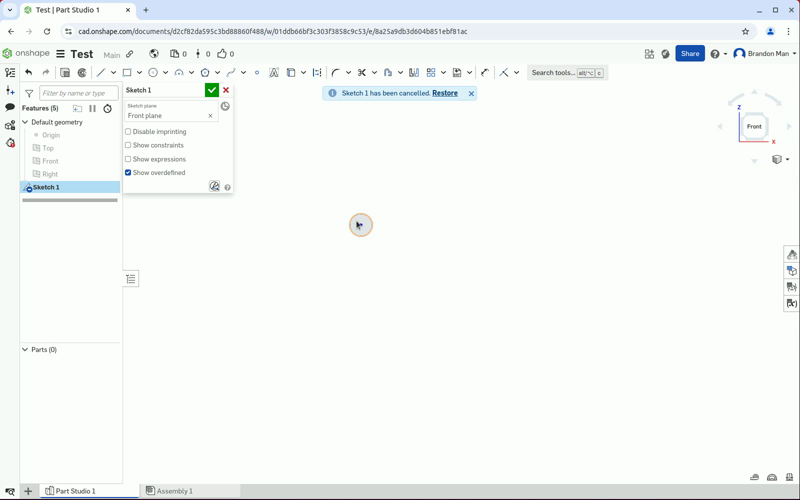
scroll(6)
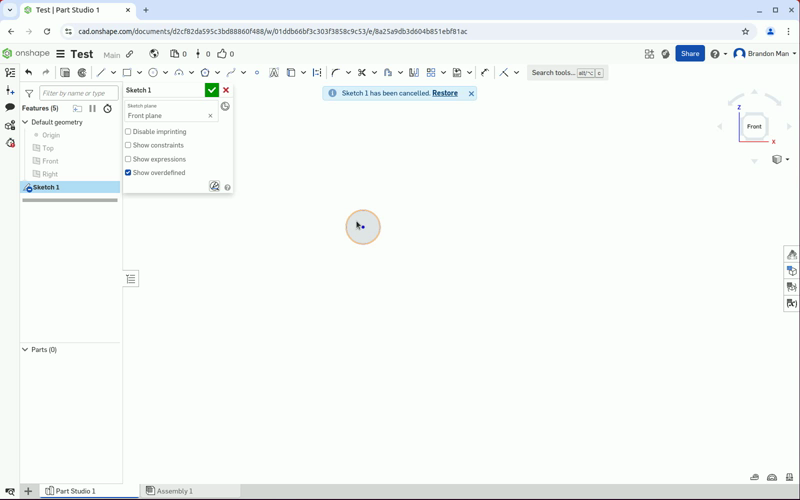
scroll(6)
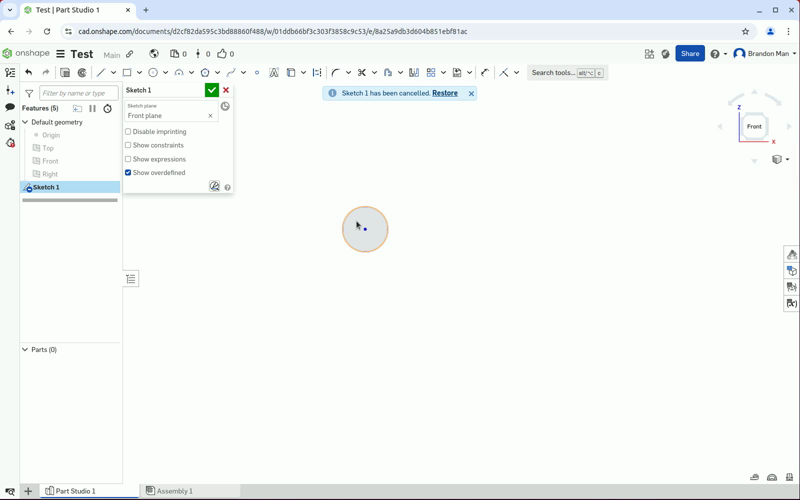
scroll(6)
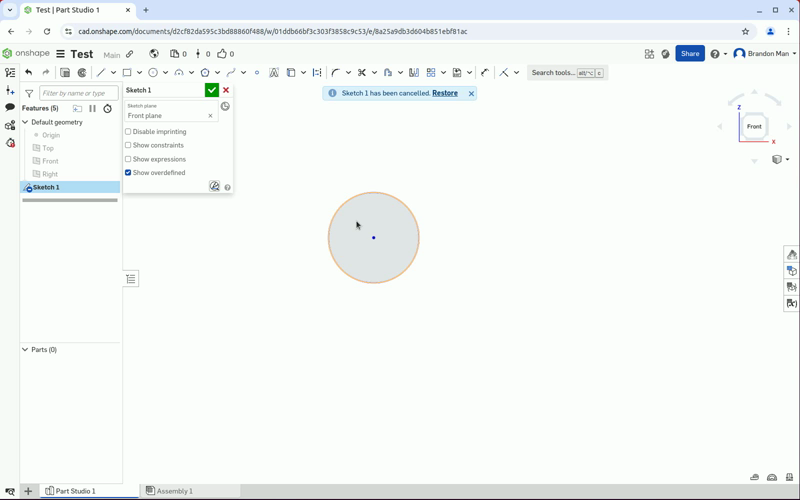
click(356, 220)
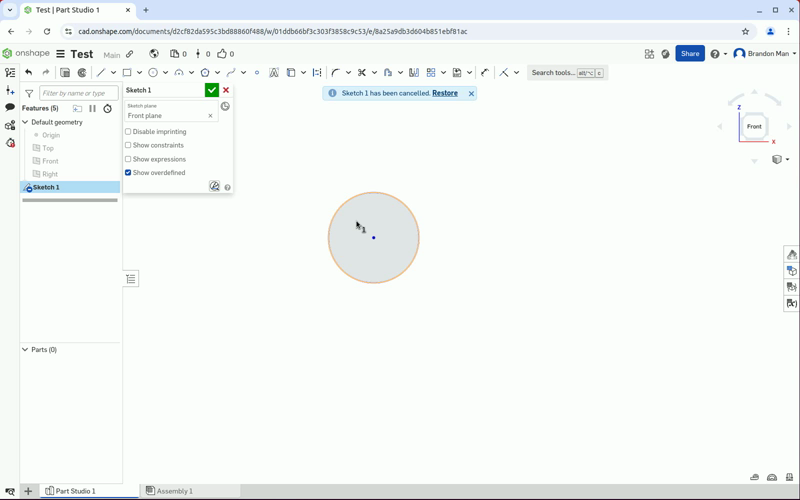
scroll(-6)
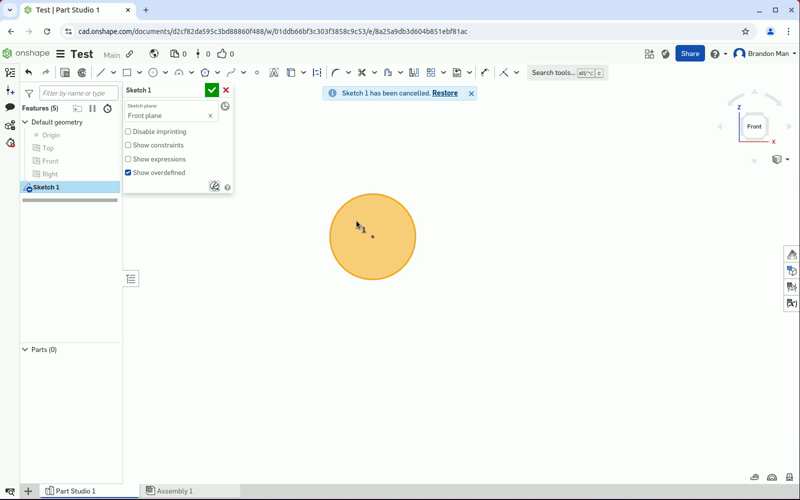
scroll(-6)
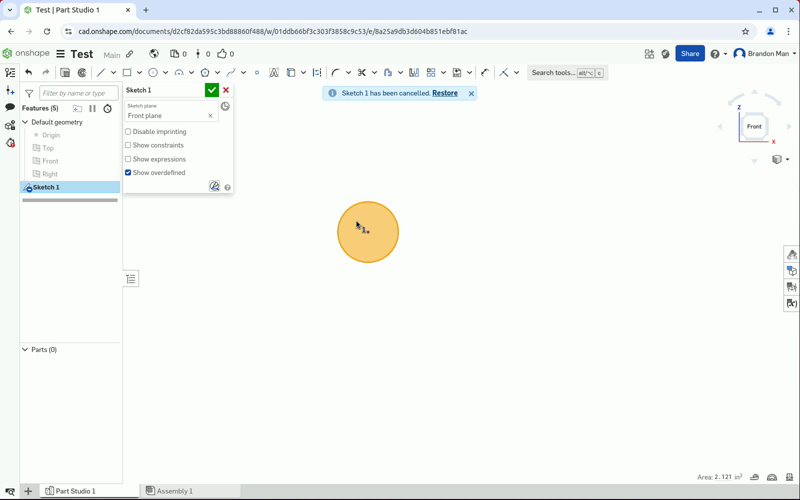
scroll(-6)
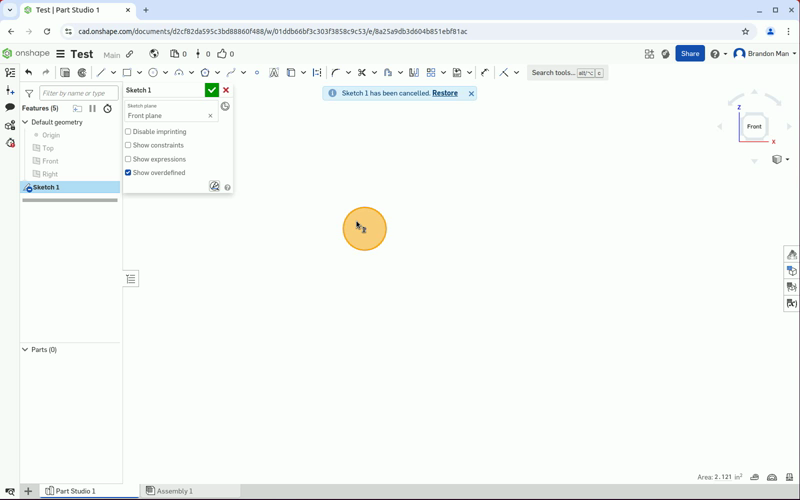
scroll(-6)
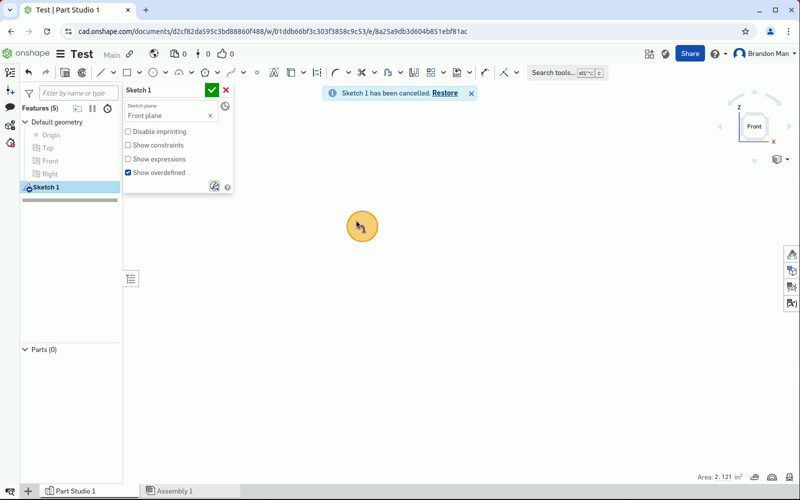
scroll(-6)
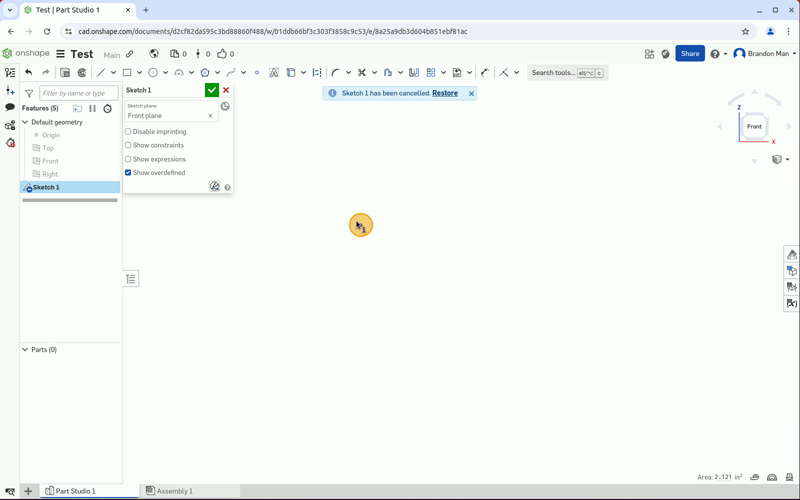
scroll(-6)
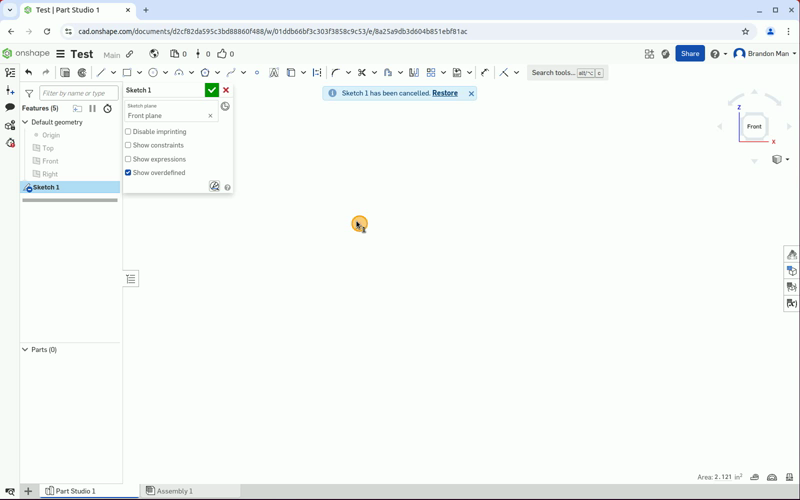
scroll(-6)
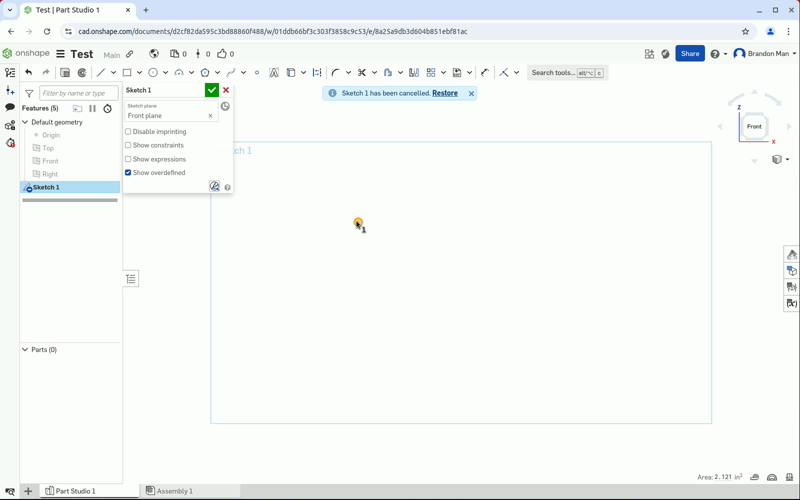
mouse_move(73, 352)
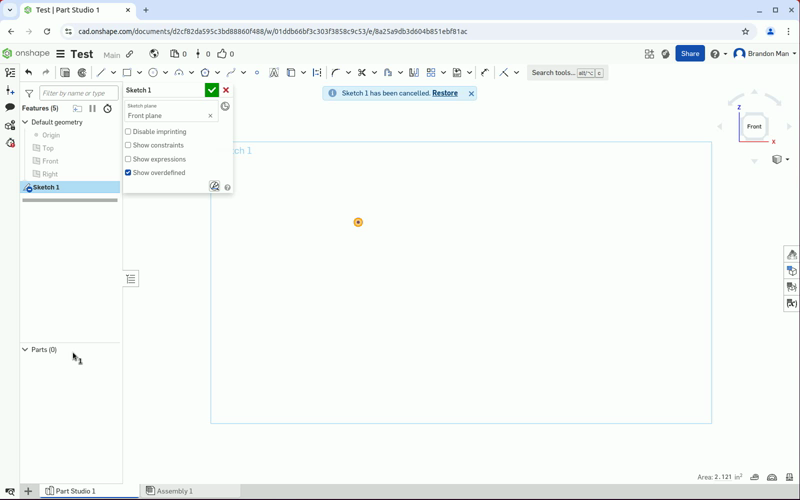
key(shift+y)
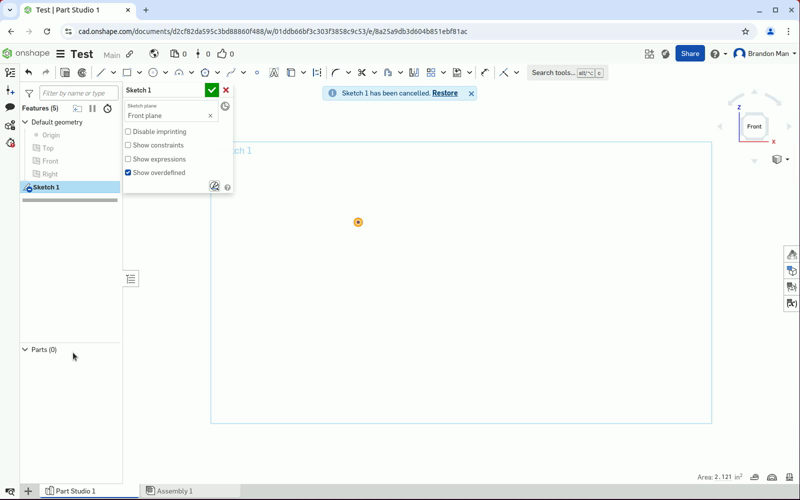
key(shift+e)
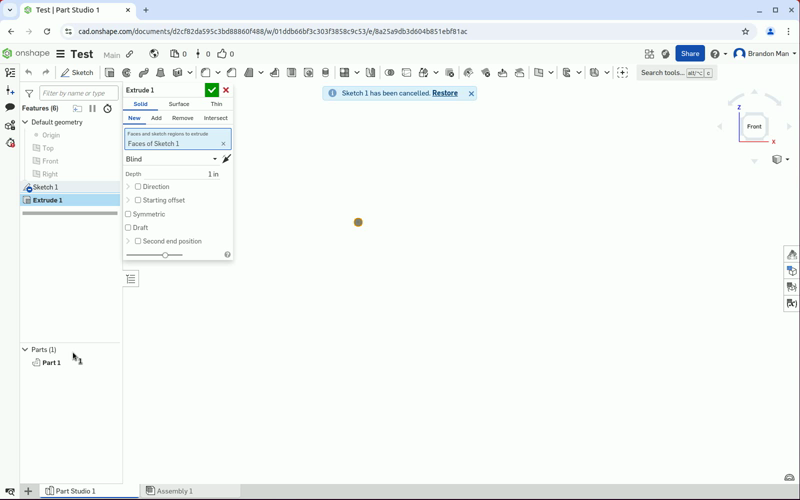
mouse_move(143, 106)
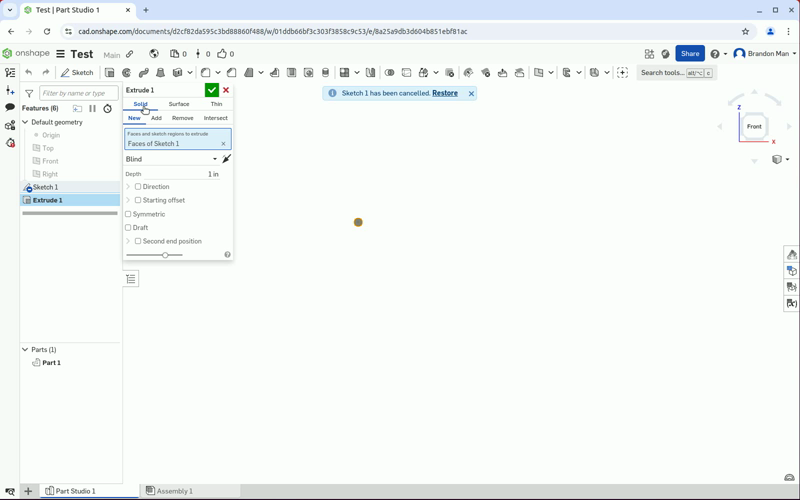
click(143, 106)
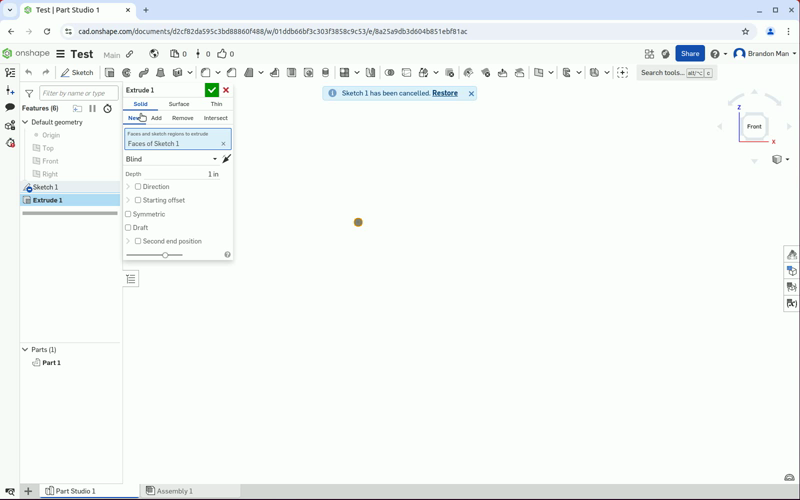
mouse_move(137, 120)
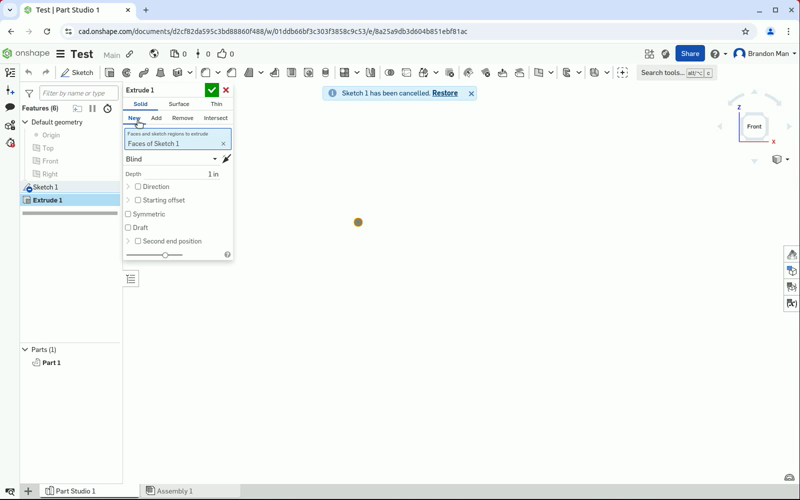
click(137, 120)
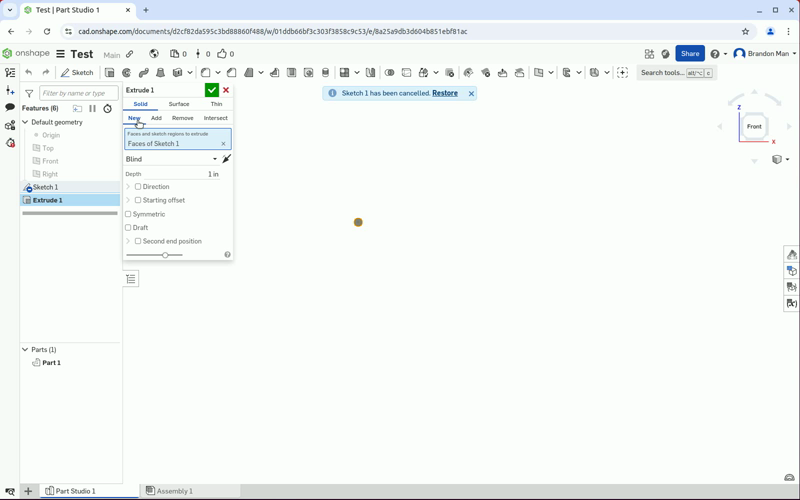
key(tab, 4)
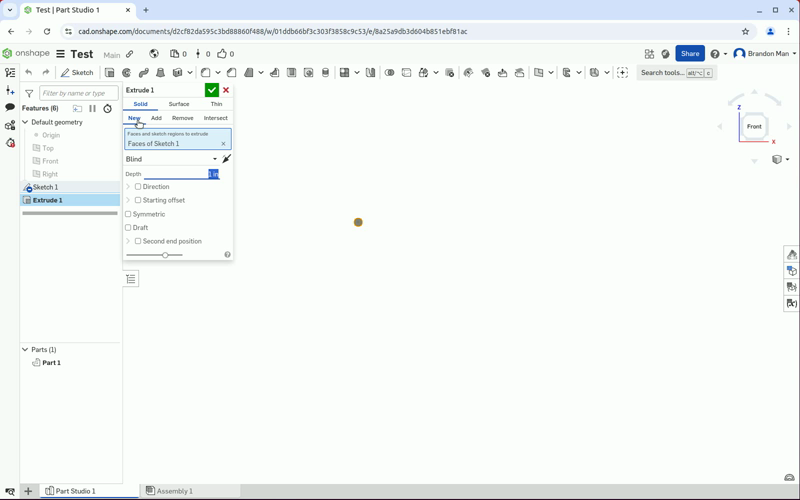
text(38.514)
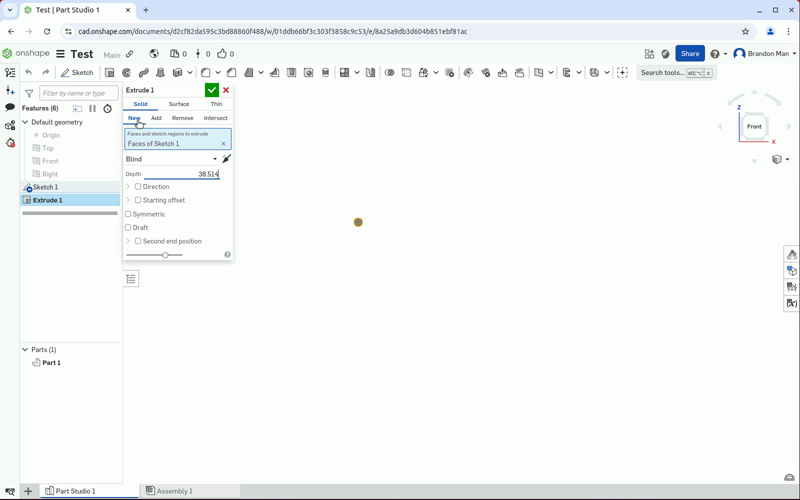
key(tab, 3)
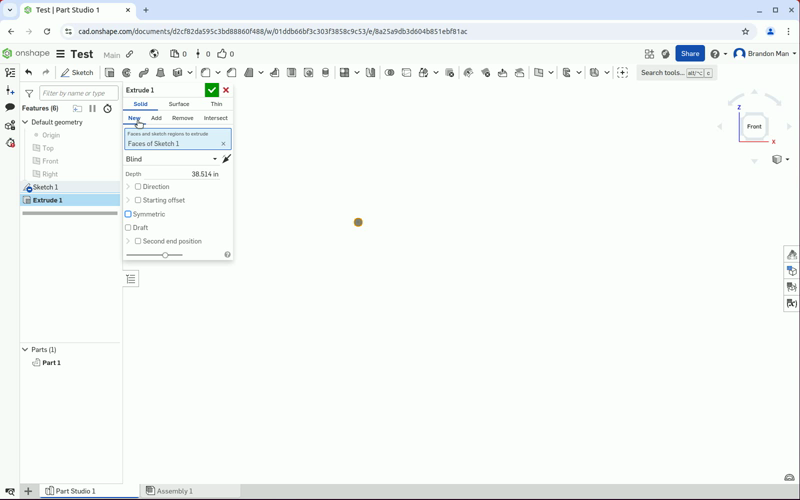
key(space)
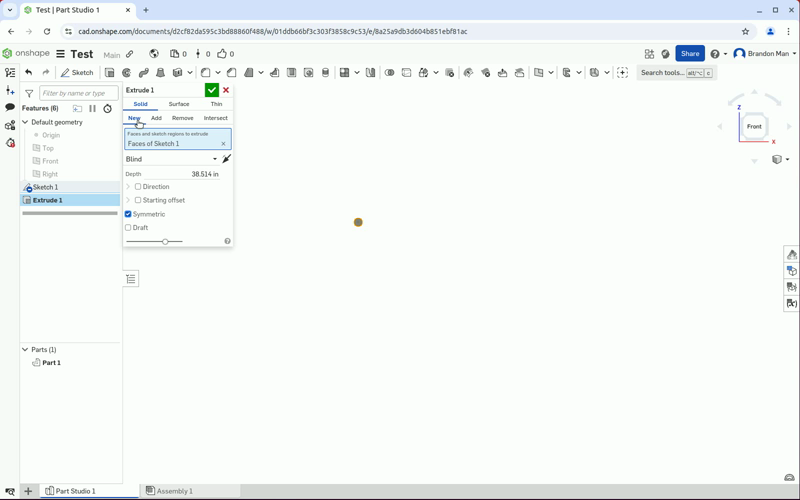
key(enter)
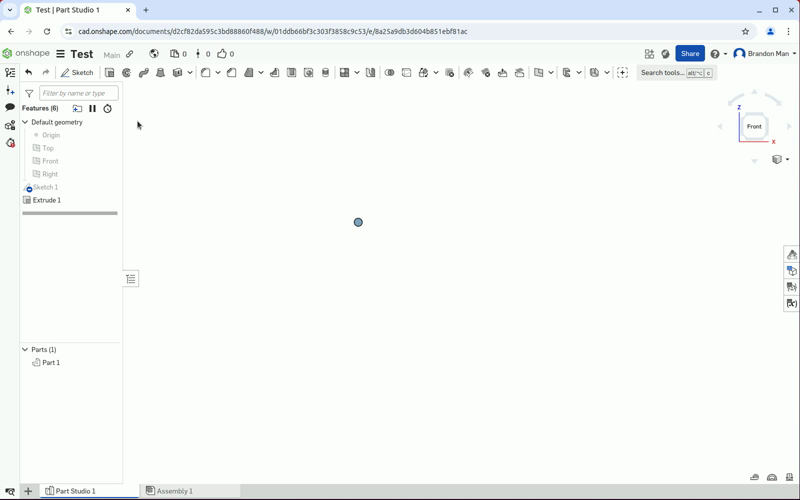
key(shift+h)
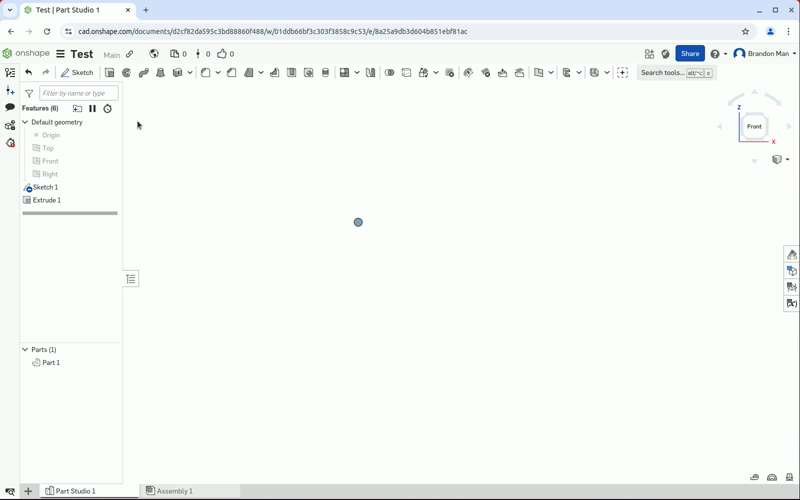
key(shift+h)
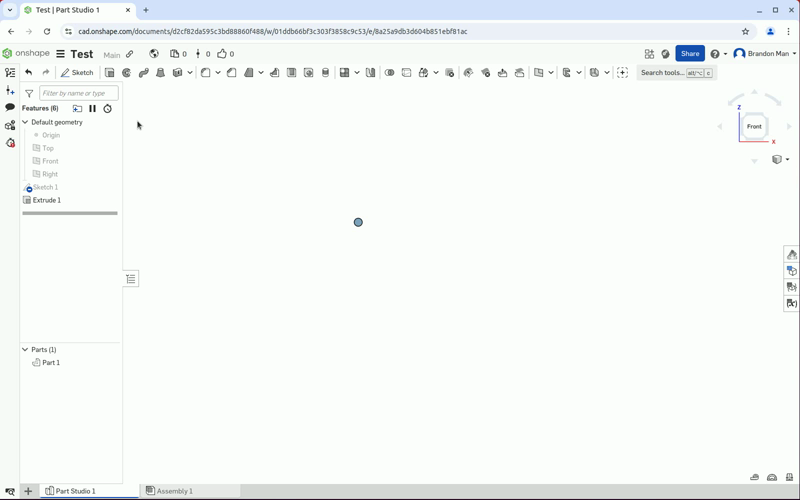
mouse_move(73, 189)
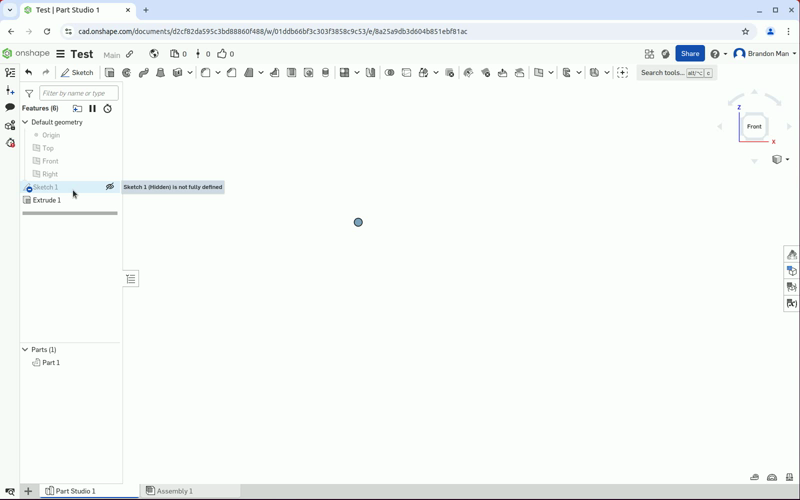
click(73, 189)
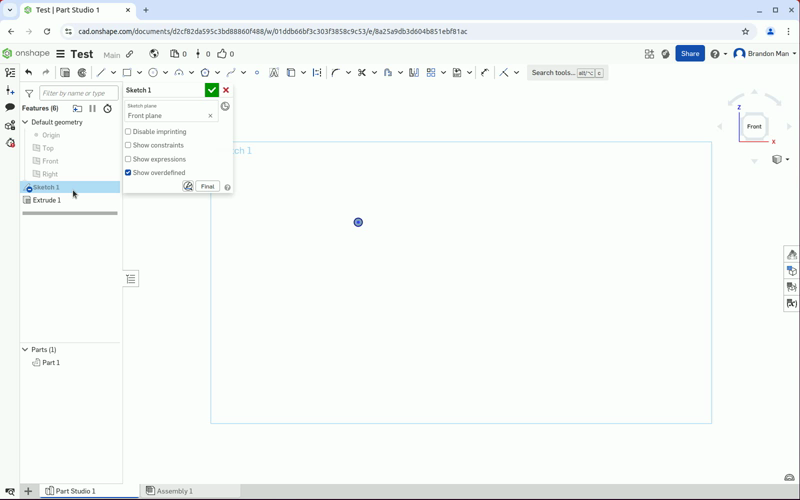
mouse_move(229, 92)
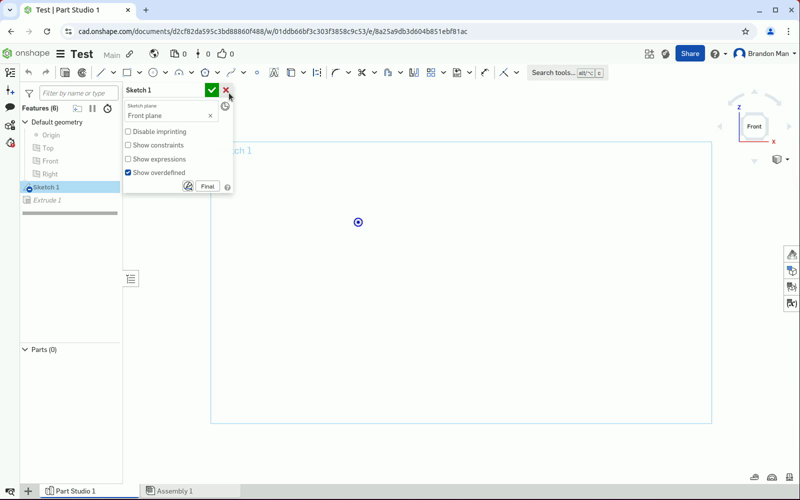
click(229, 92)
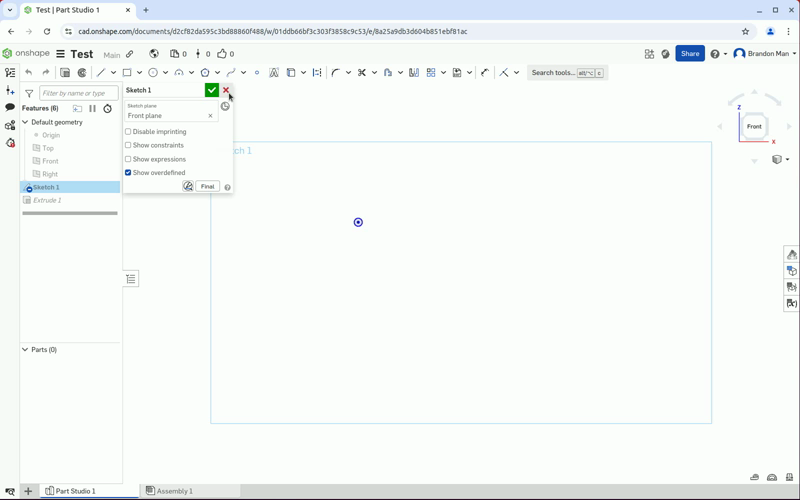
key(shift+s)
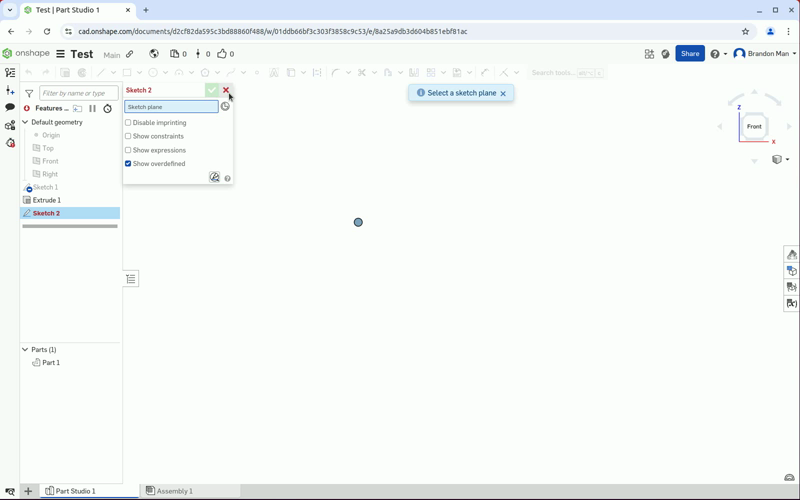
mouse_move(73, 163)
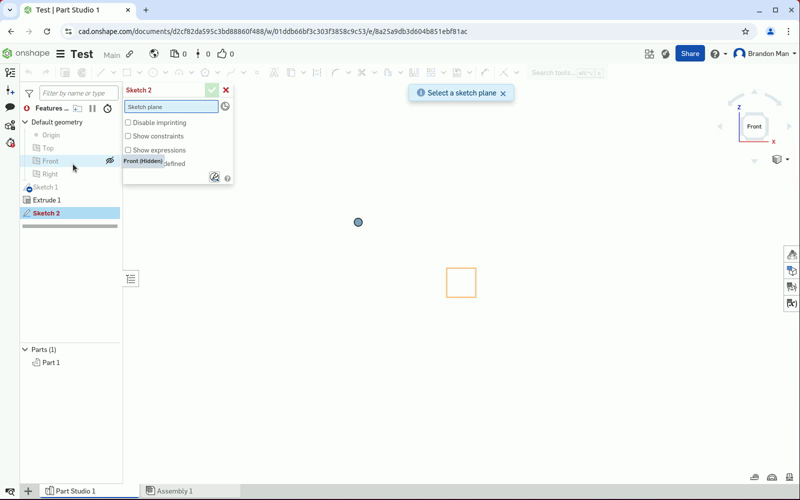
click(73, 163)
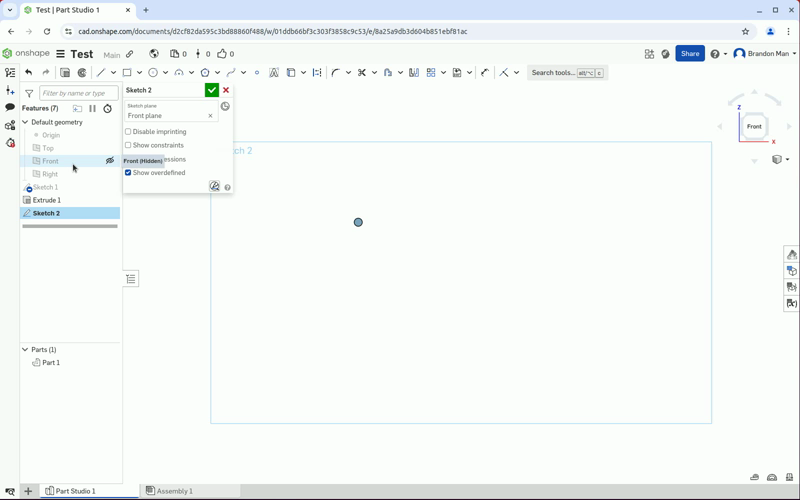
mouse_move(73, 352)
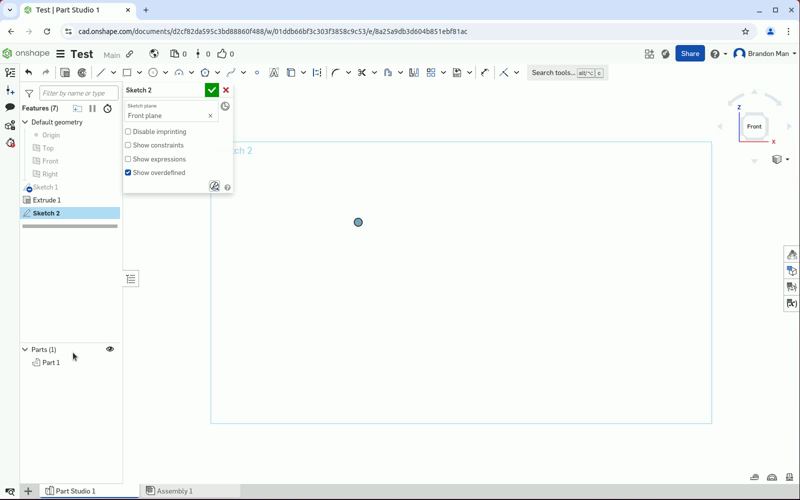
key(y)
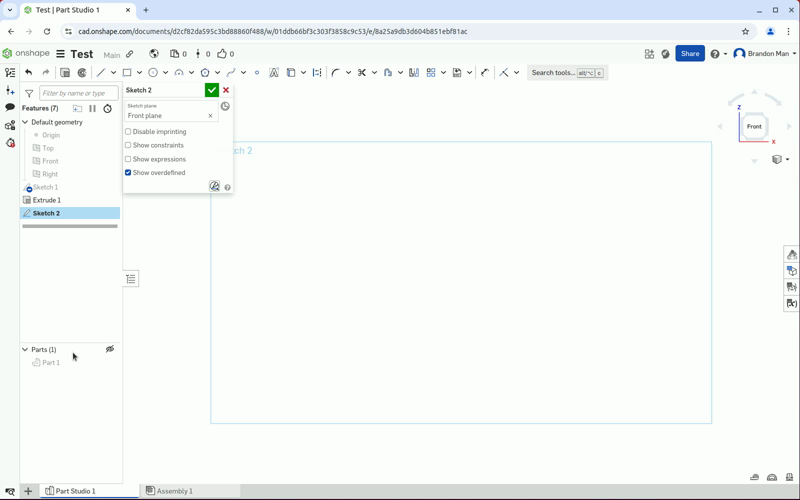
key(c)
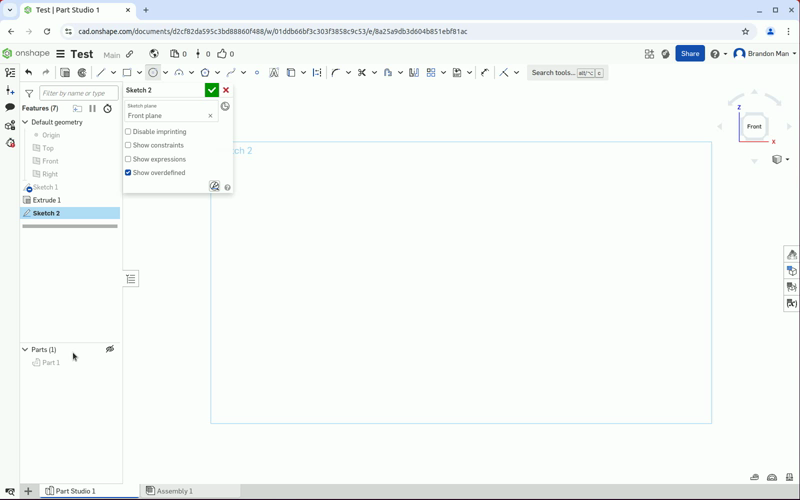
key_down(shift)
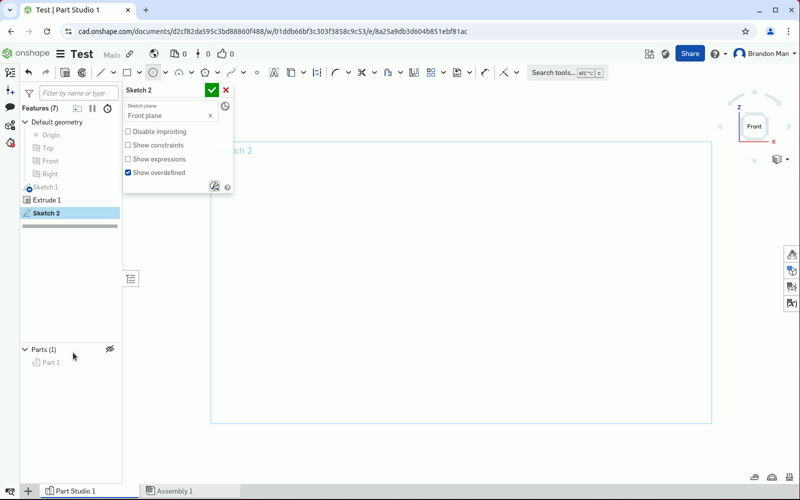
mouse_move(400, 222)
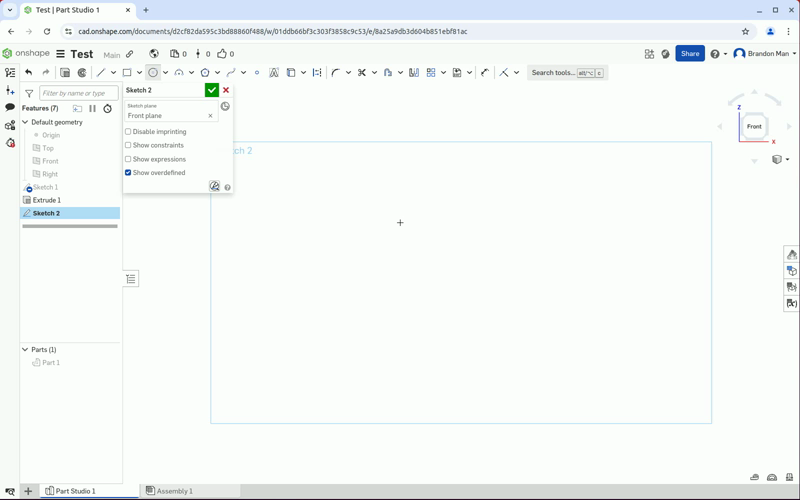
click(400, 222)
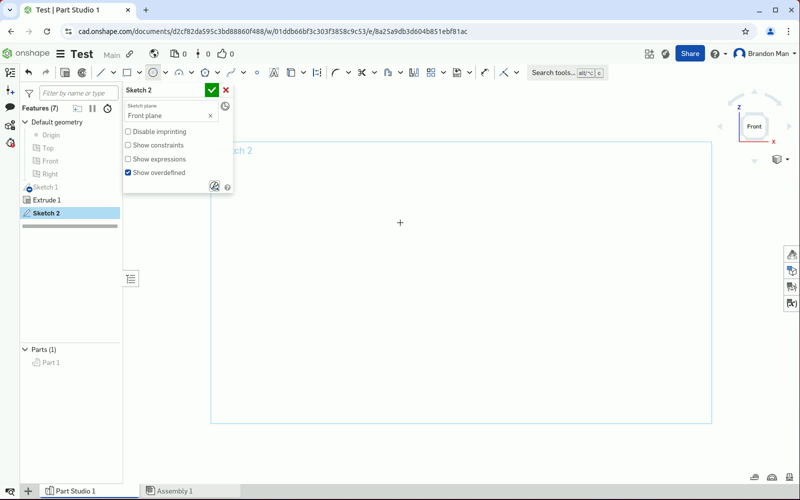
key_up(shift)
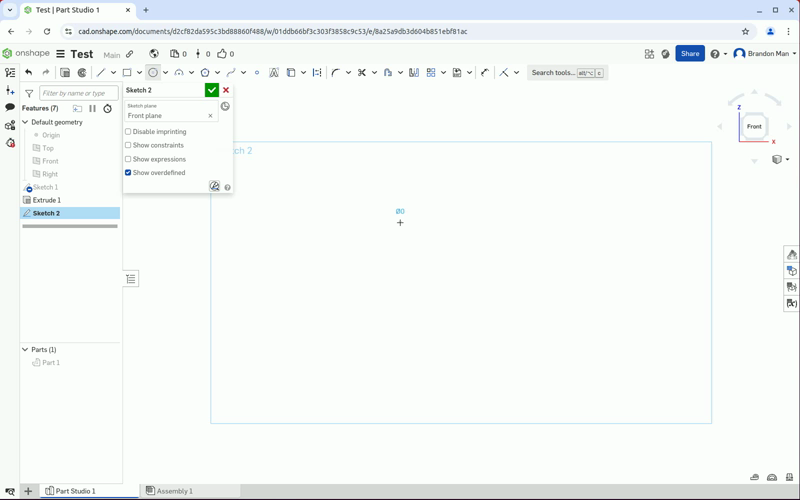
mouse_move(404, 222)
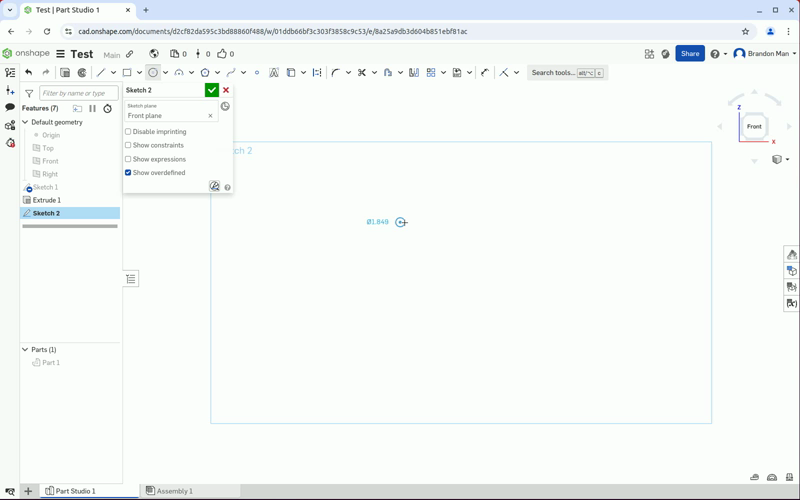
click(404, 222)
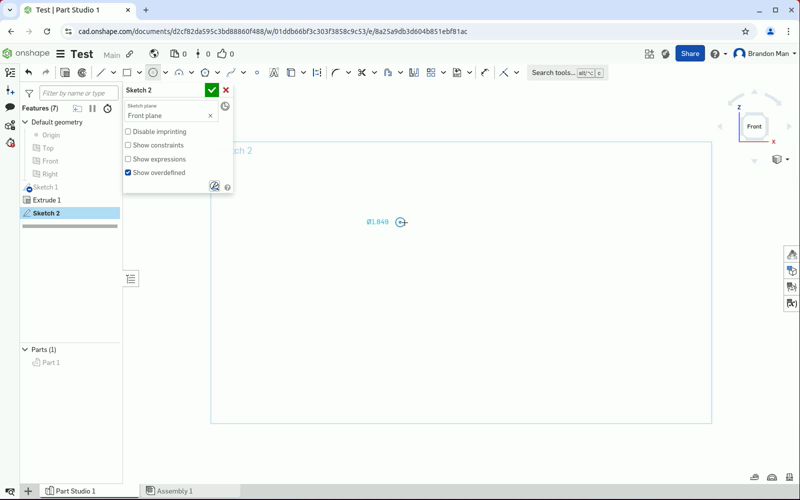
key(esc)
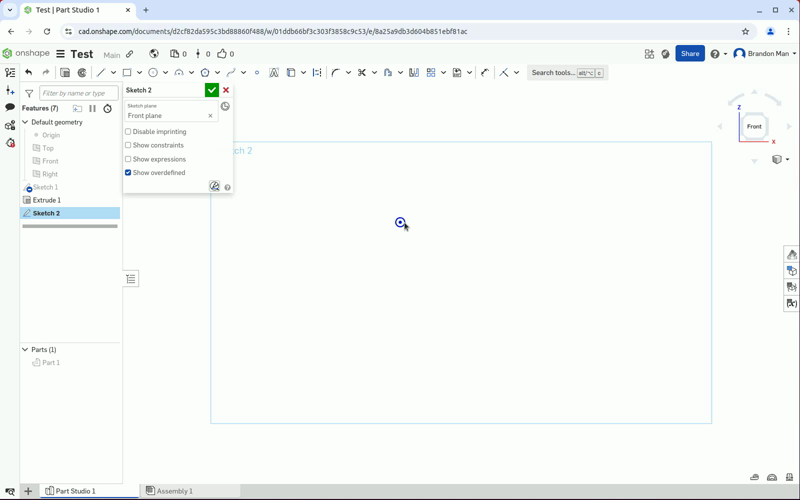
mouse_move(399, 221)
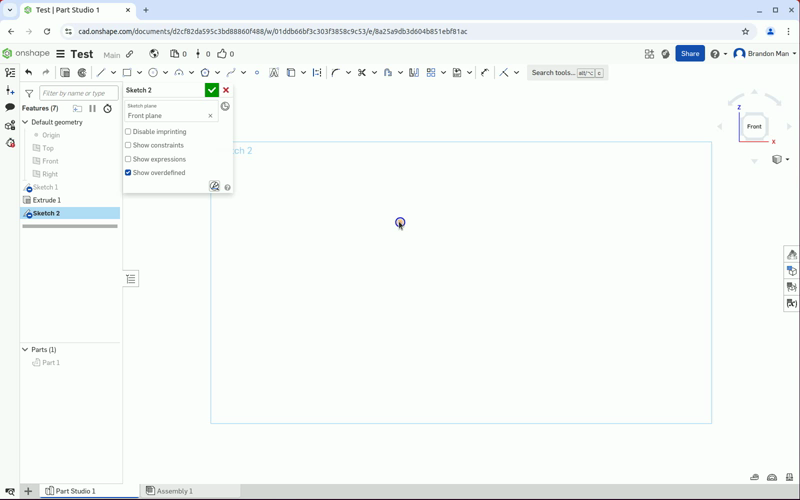
scroll(6)
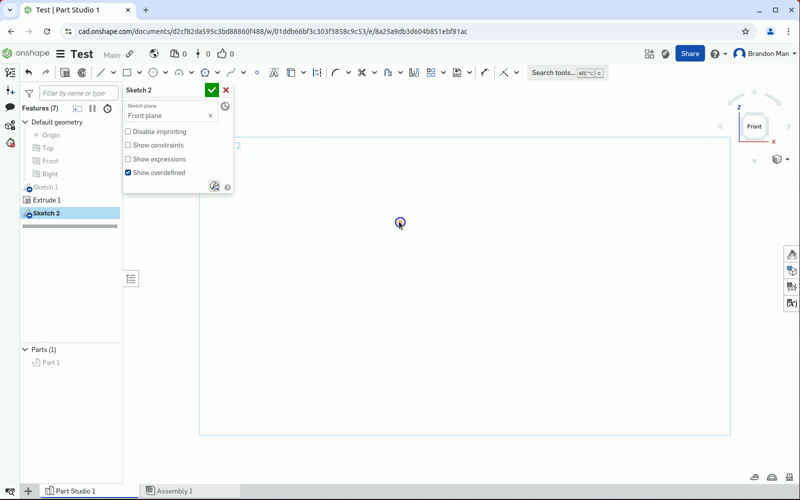
scroll(6)
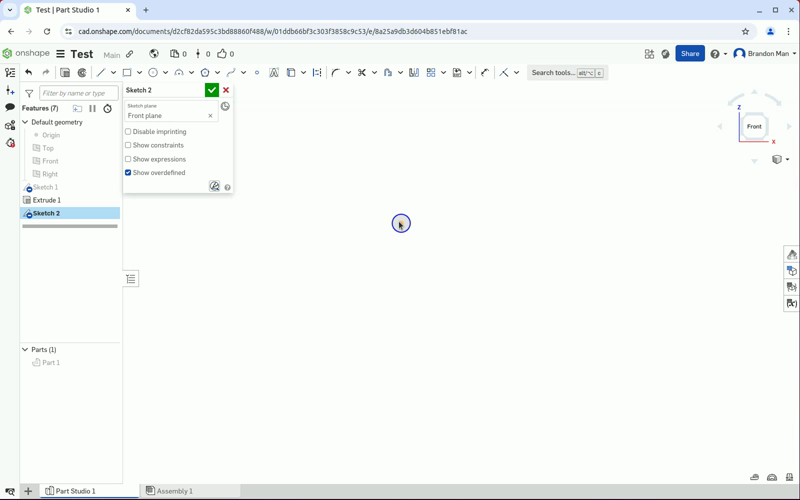
scroll(6)
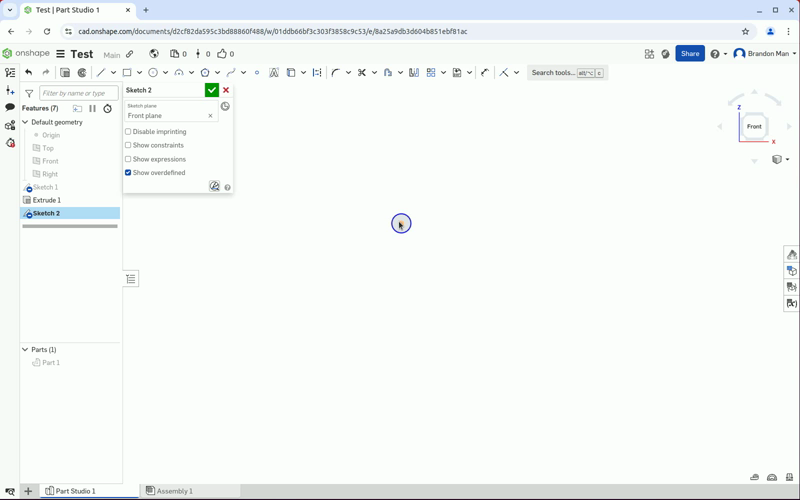
scroll(6)
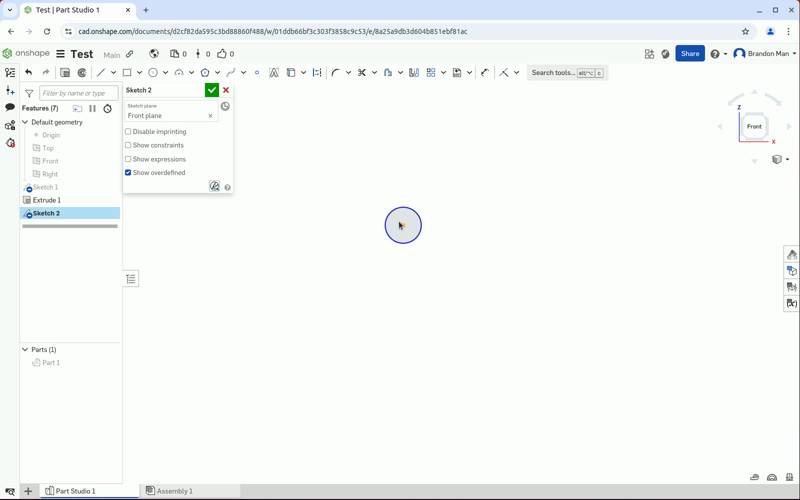
scroll(6)
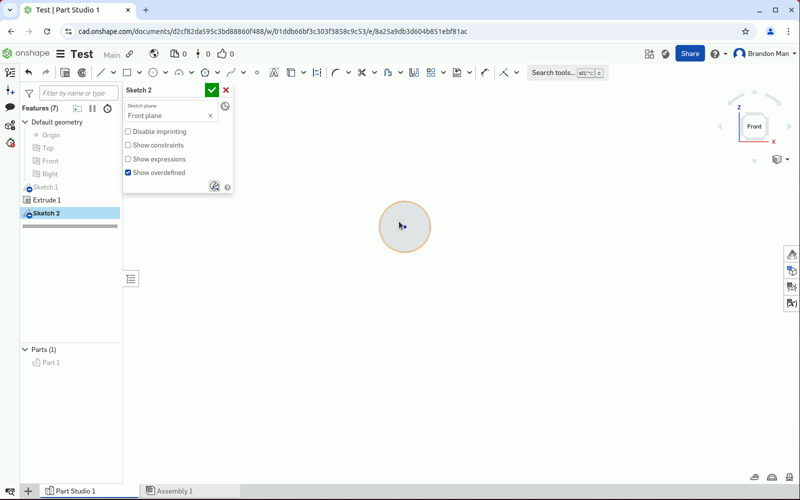
scroll(6)
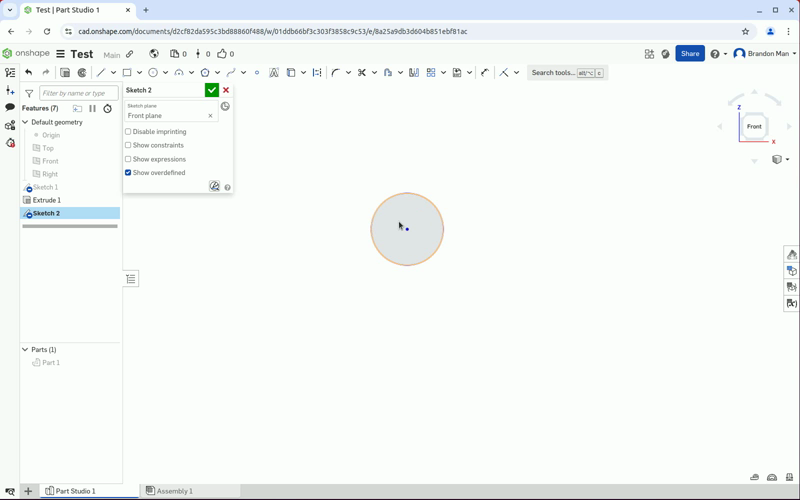
scroll(6)
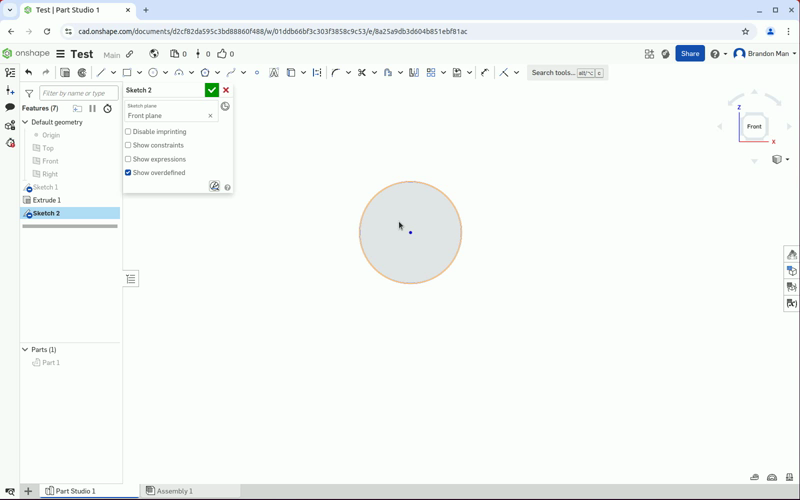
click(399, 221)
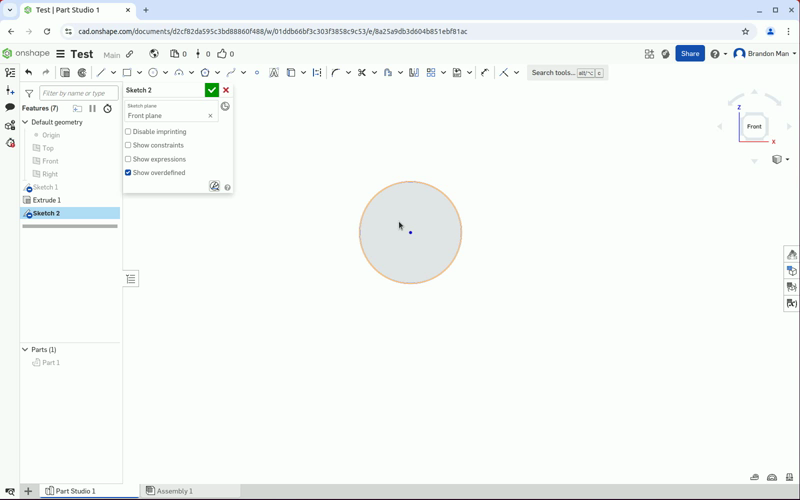
scroll(-6)
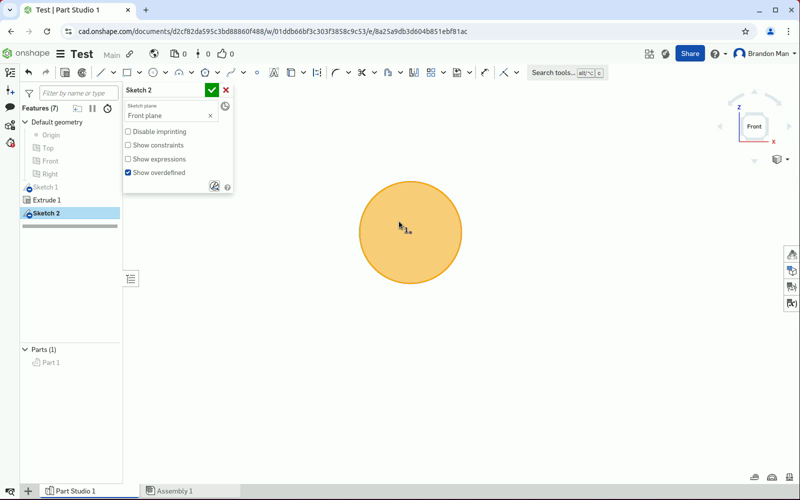
scroll(-6)
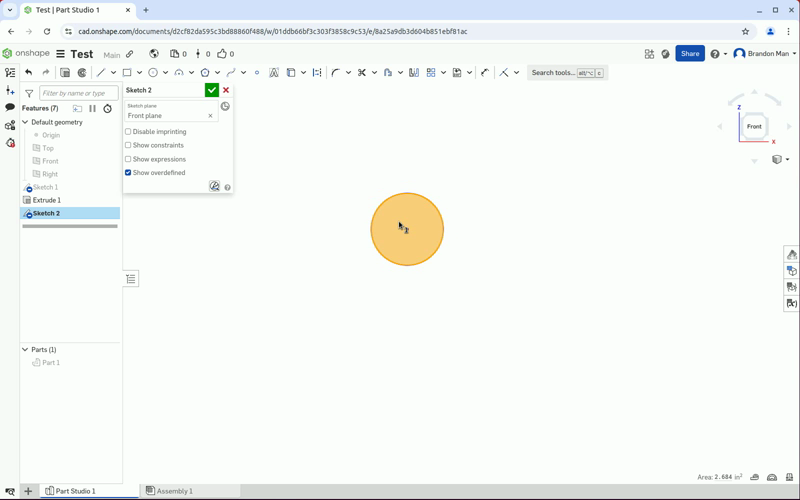
scroll(-6)
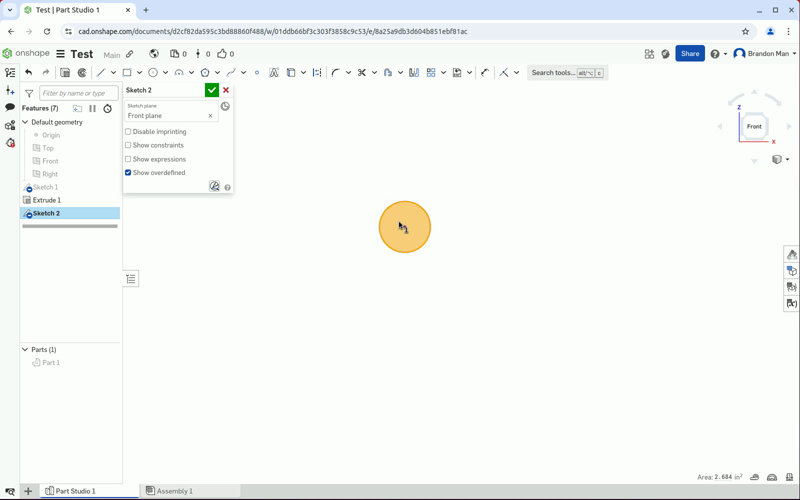
scroll(-6)
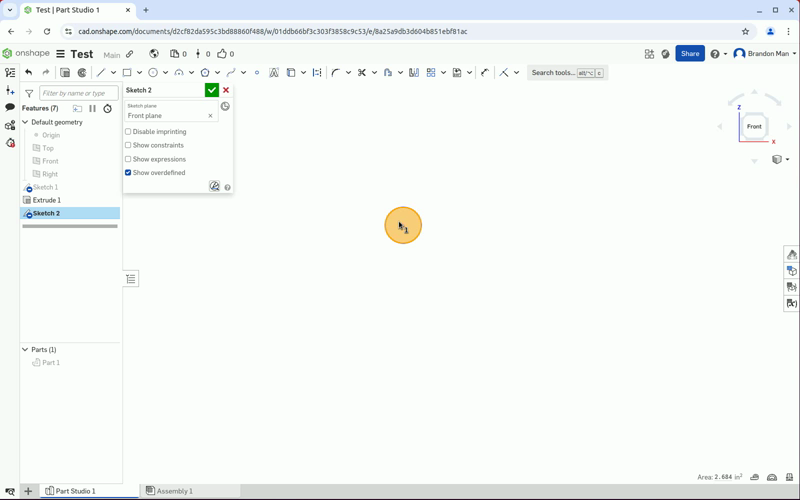
scroll(-6)
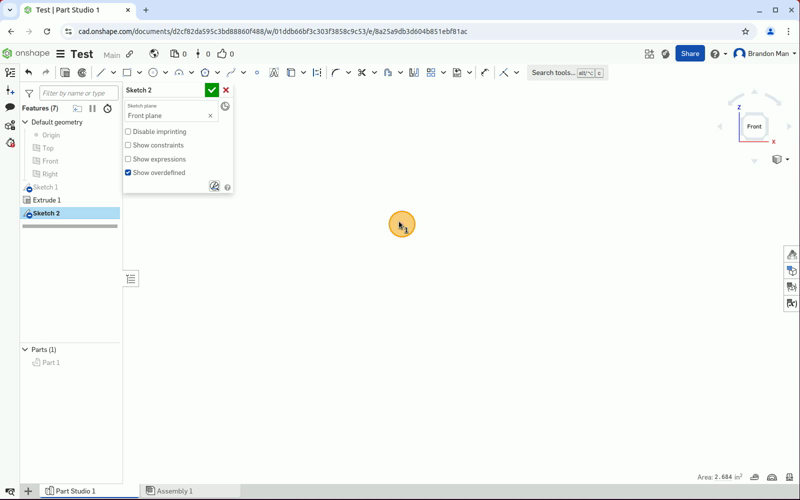
scroll(-6)
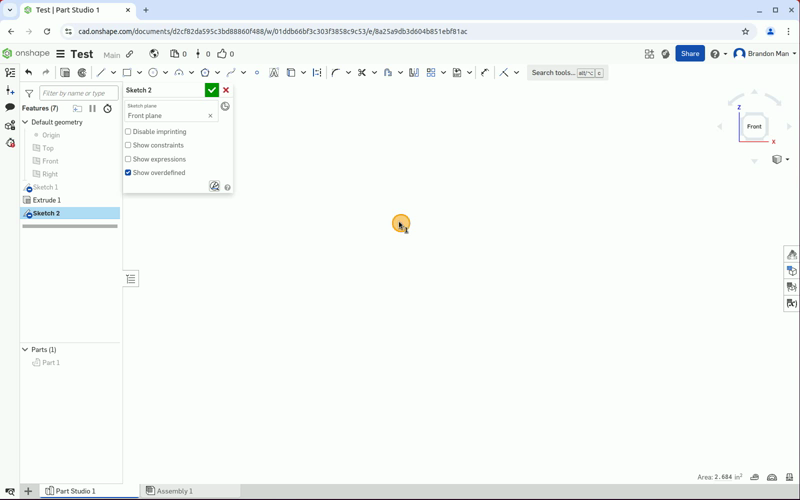
scroll(-6)
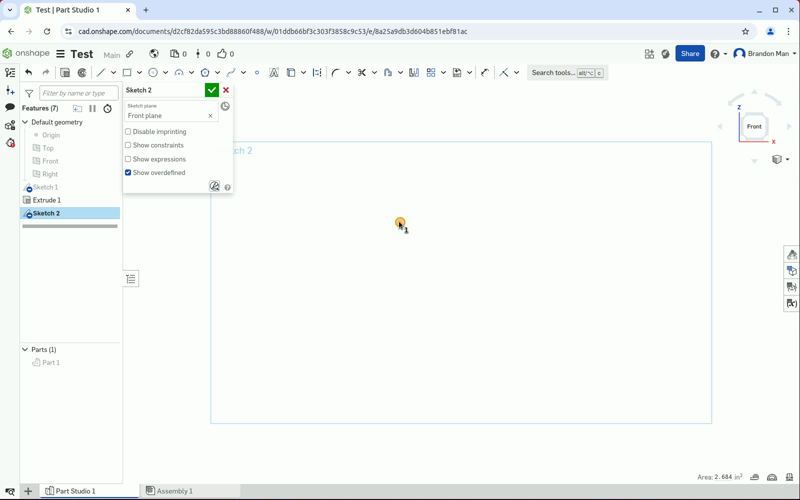
mouse_move(73, 352)
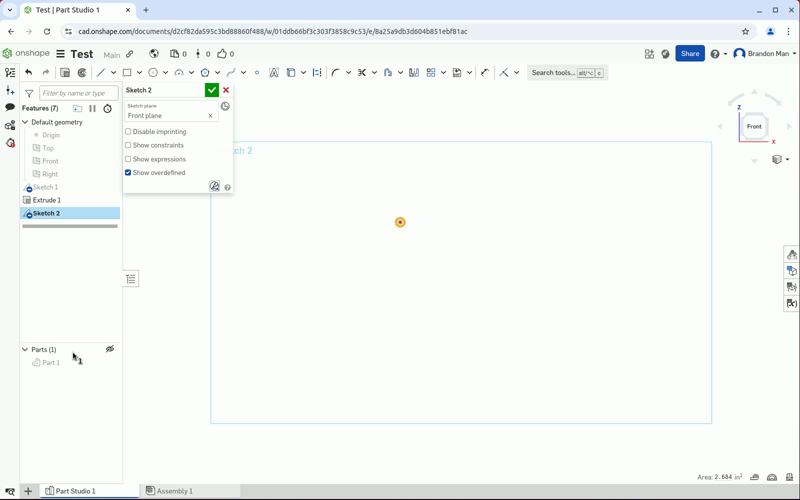
key(shift+y)
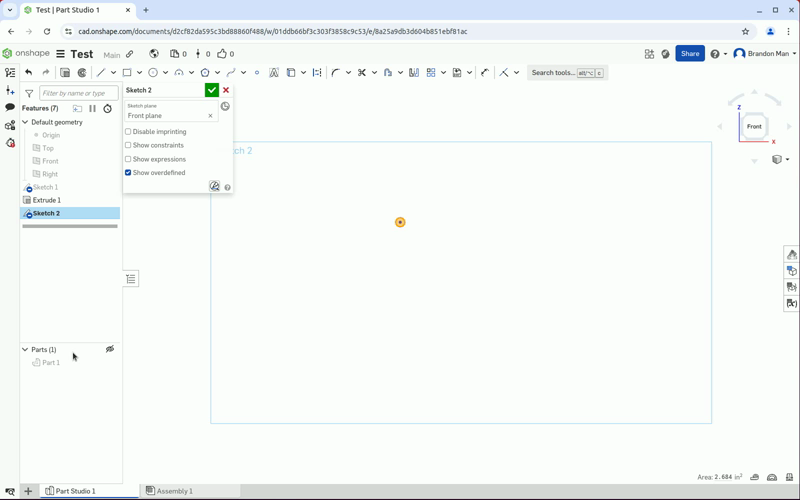
key(shift+e)
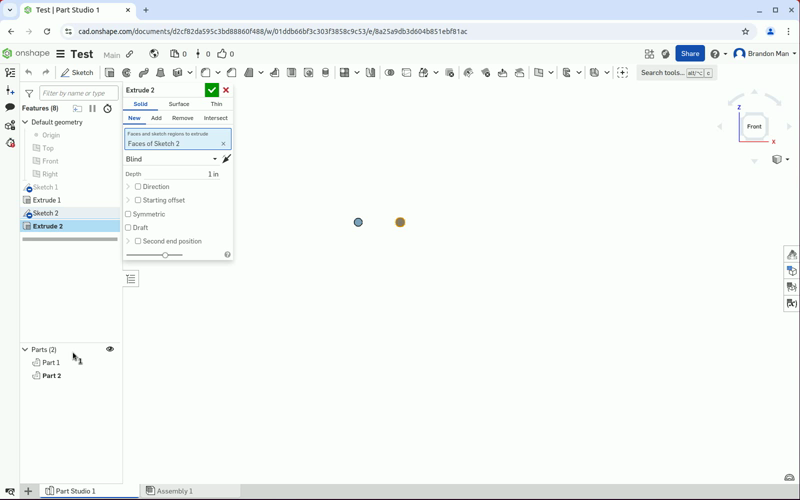
mouse_move(143, 106)
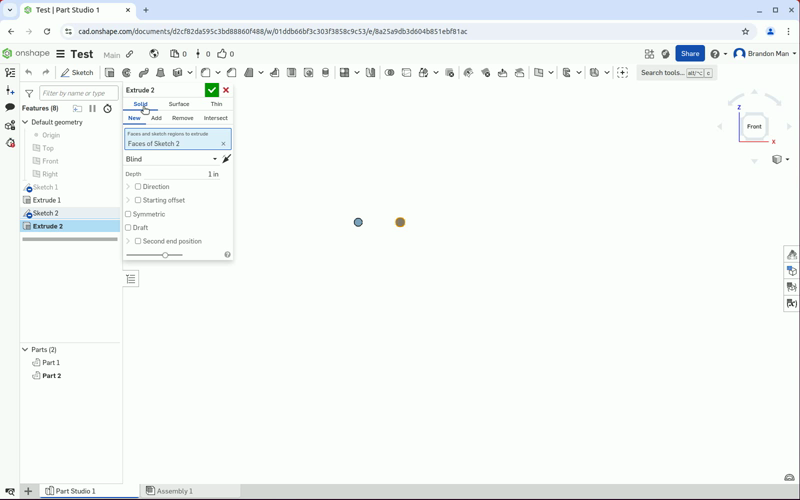
click(143, 106)
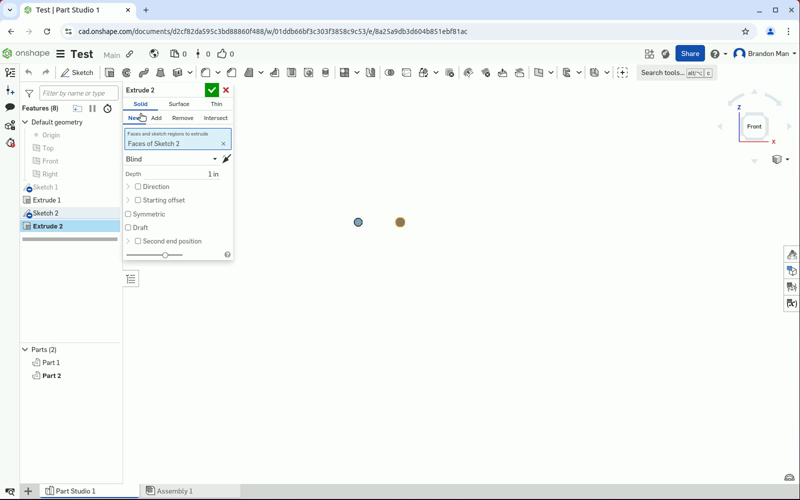
mouse_move(137, 120)
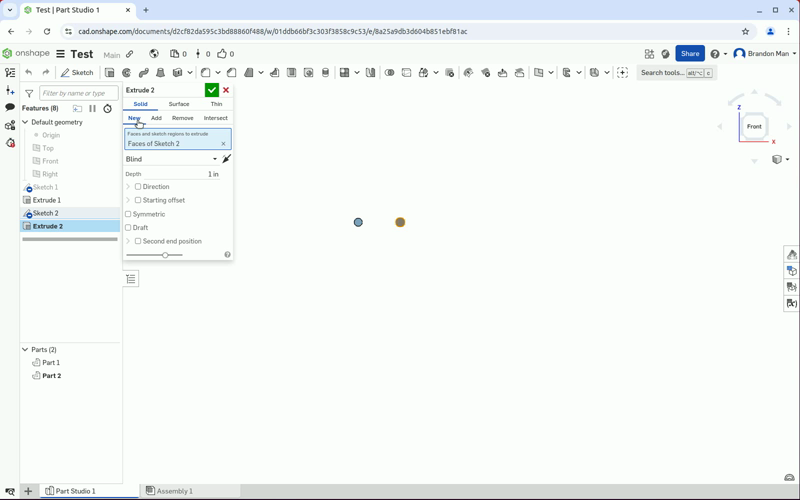
click(137, 120)
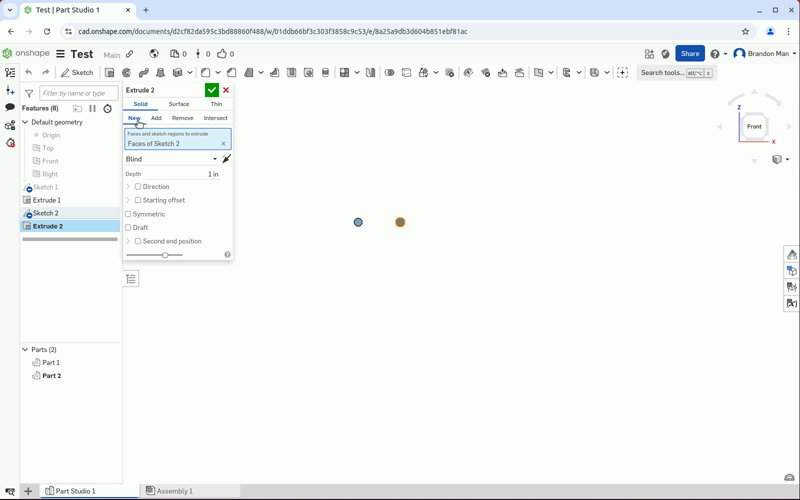
key(tab, 4)
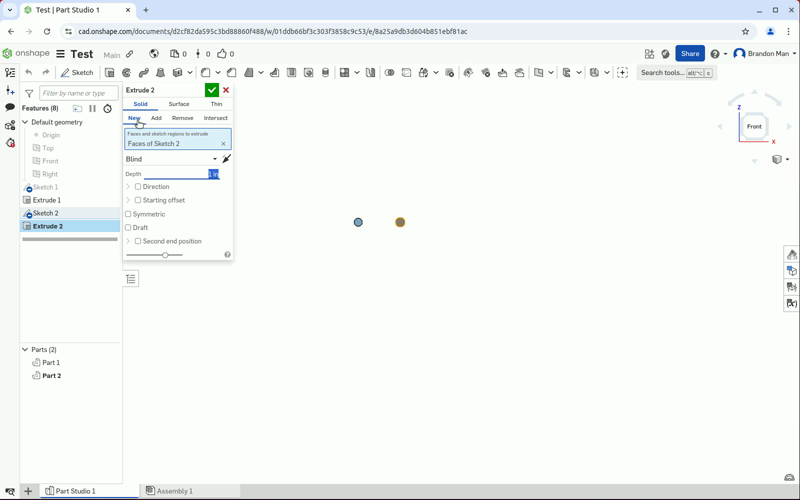
text(38.514)
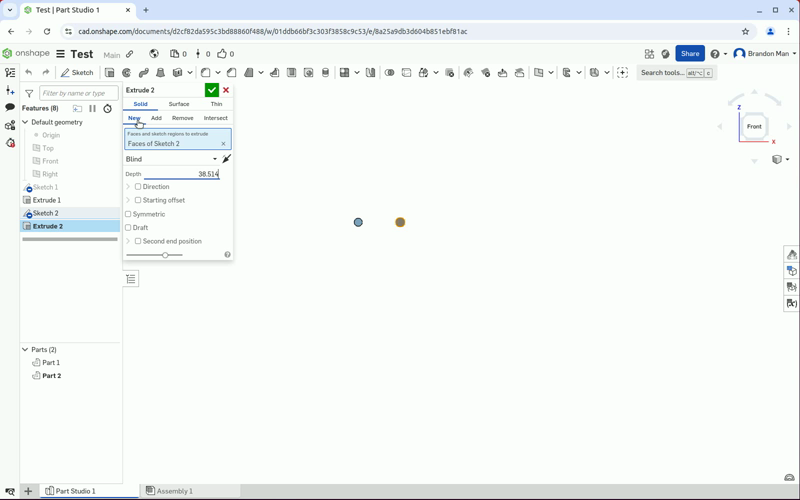
key(tab, 3)
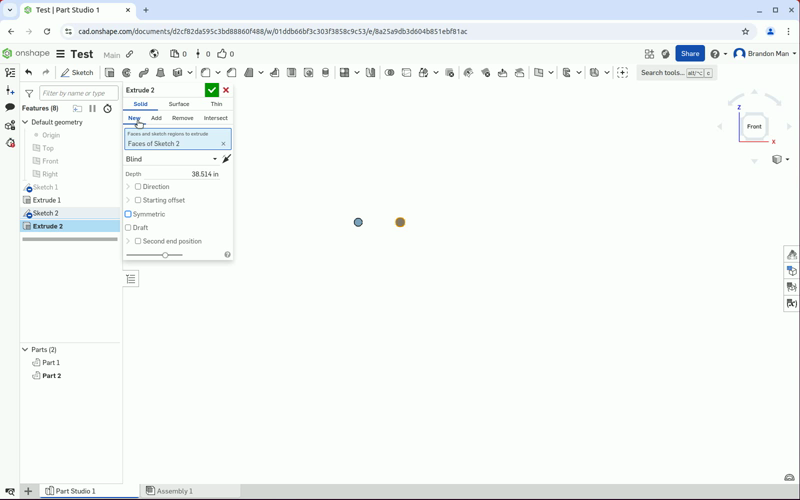
key(space)
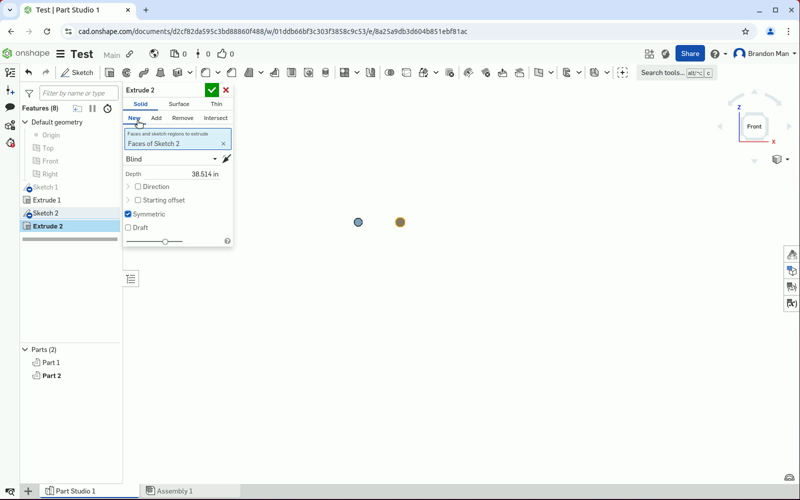
key(enter)
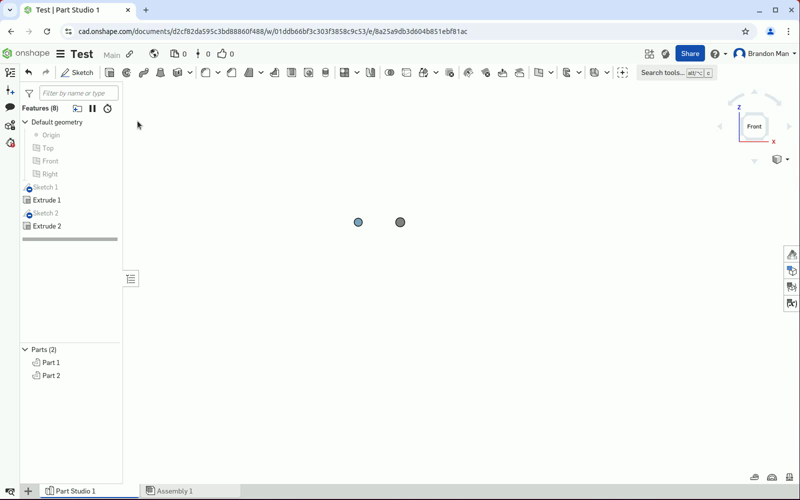
key(shift+h)
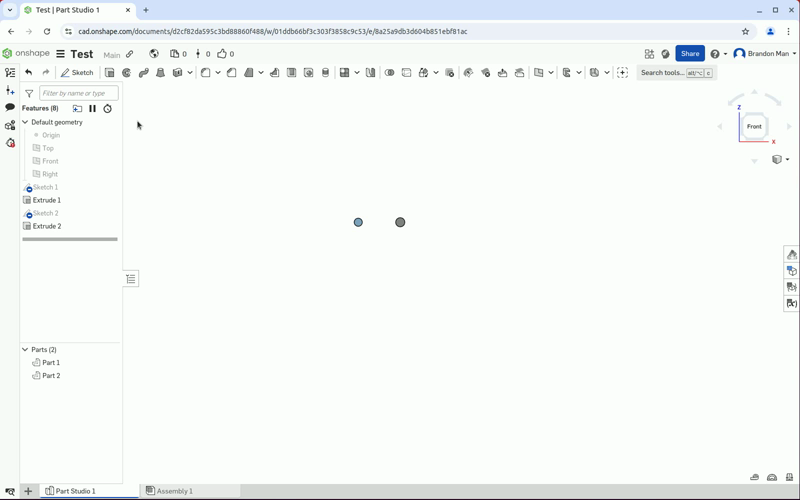
key(shift+h)
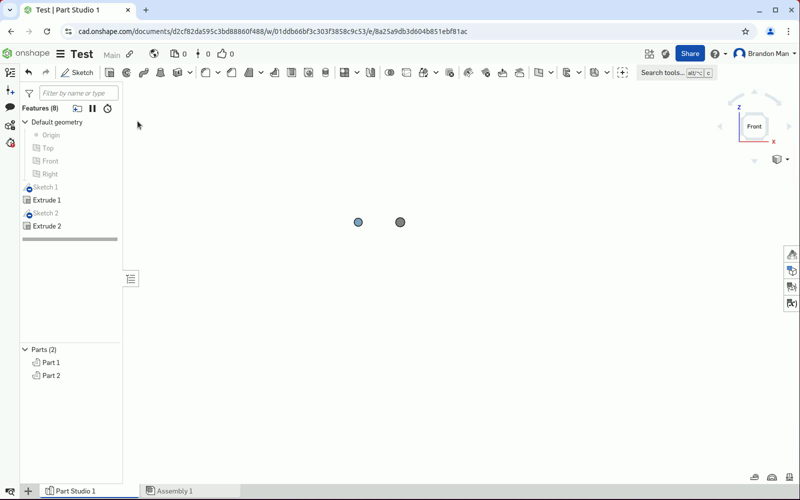
mouse_move(73, 189)
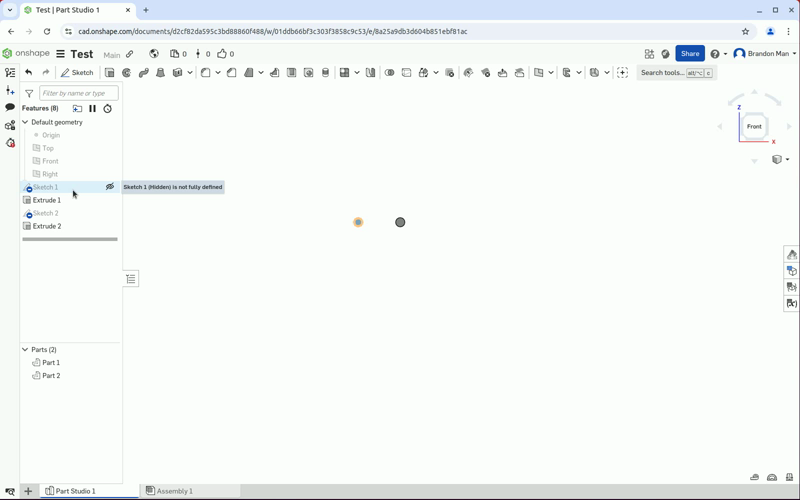
click(73, 189)
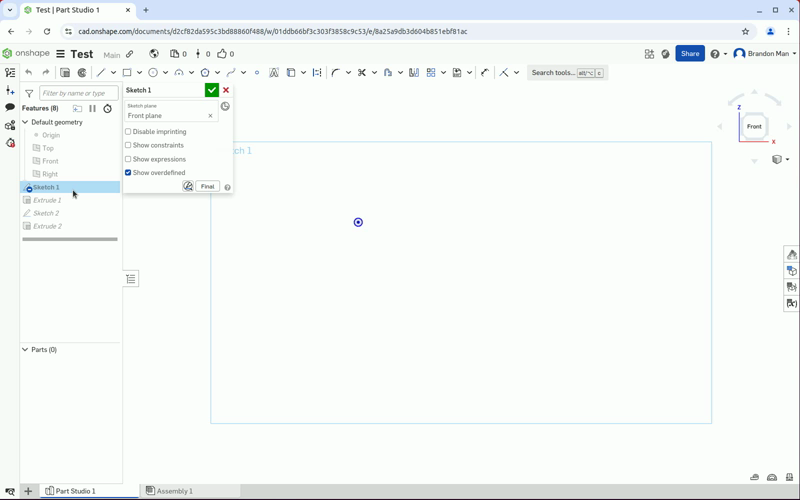
mouse_move(229, 92)
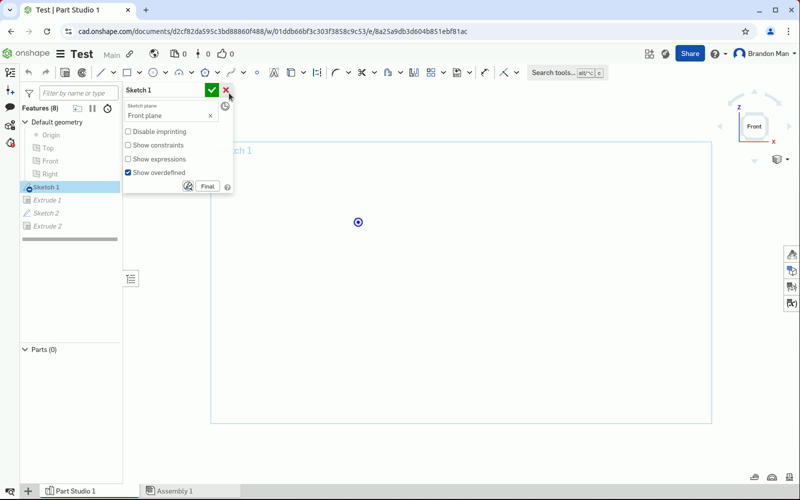
click(229, 92)
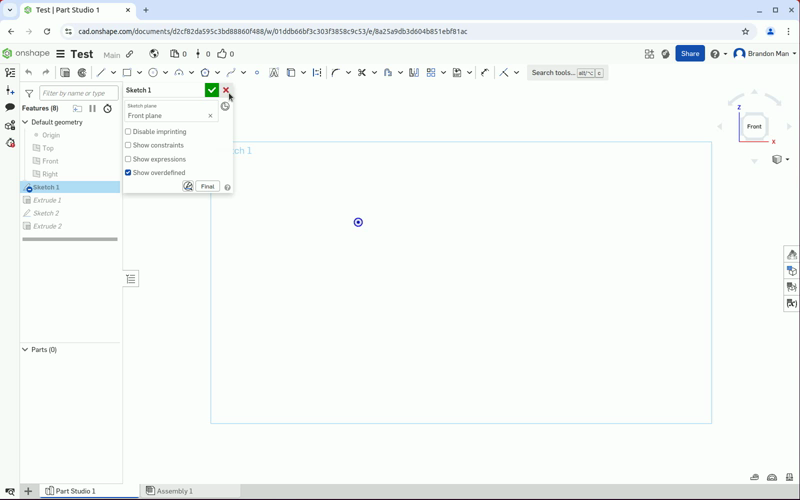
key(shift+s)
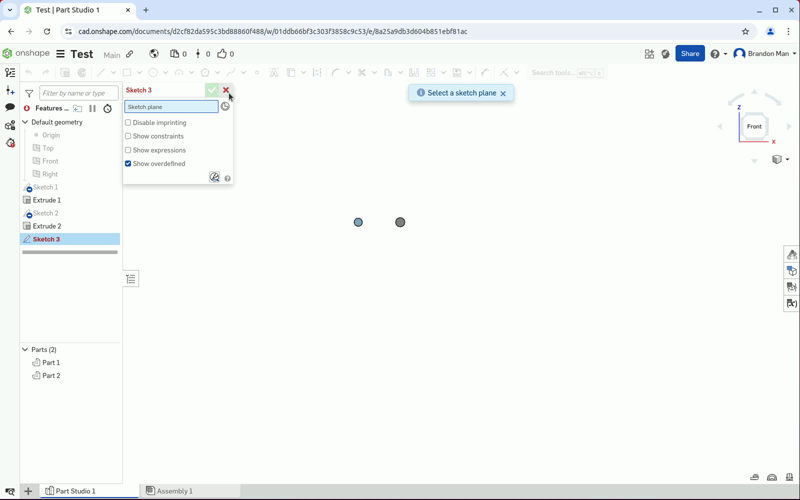
mouse_move(73, 163)
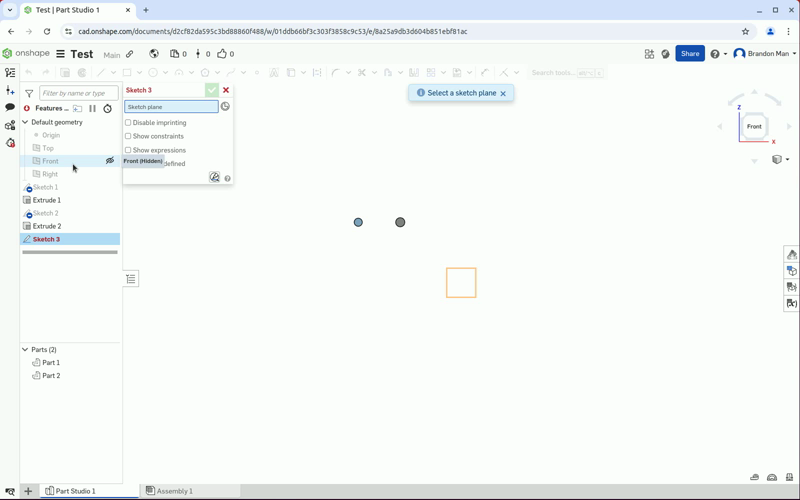
click(73, 163)
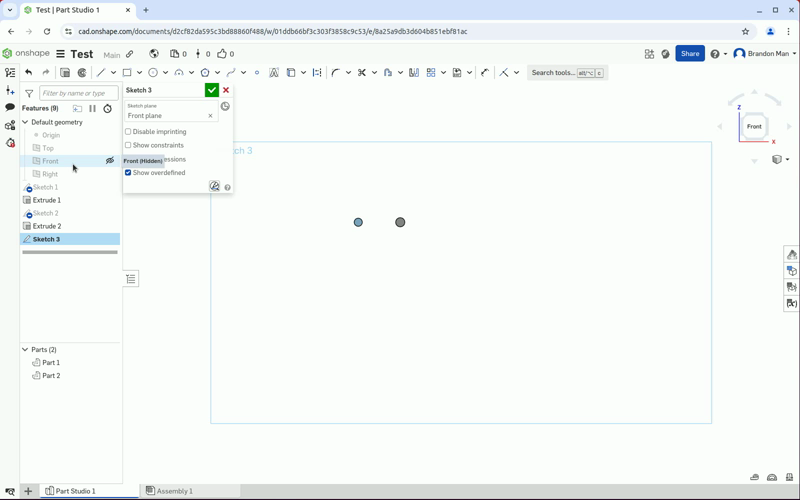
mouse_move(73, 352)
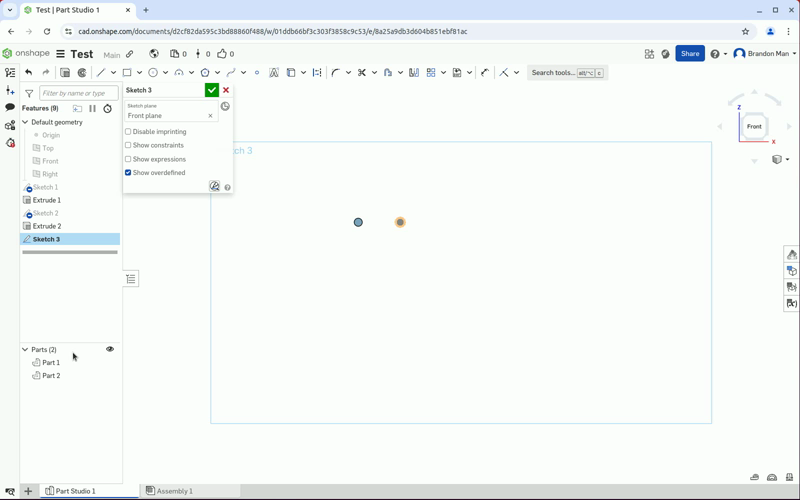
key(y)
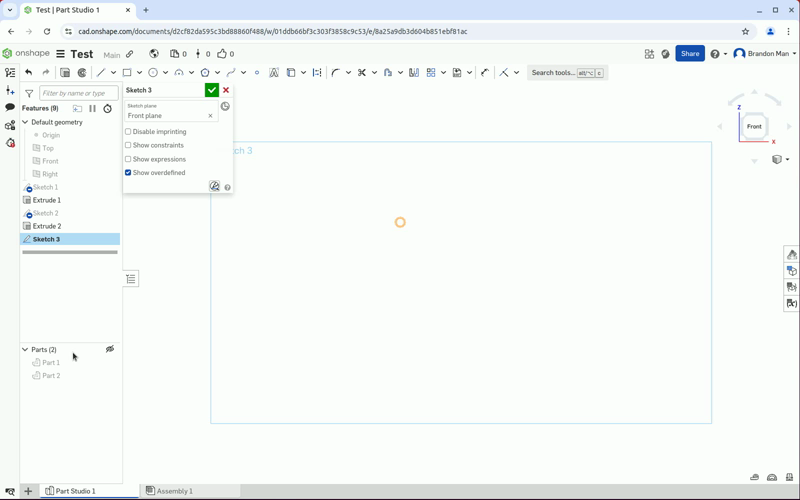
key(c)
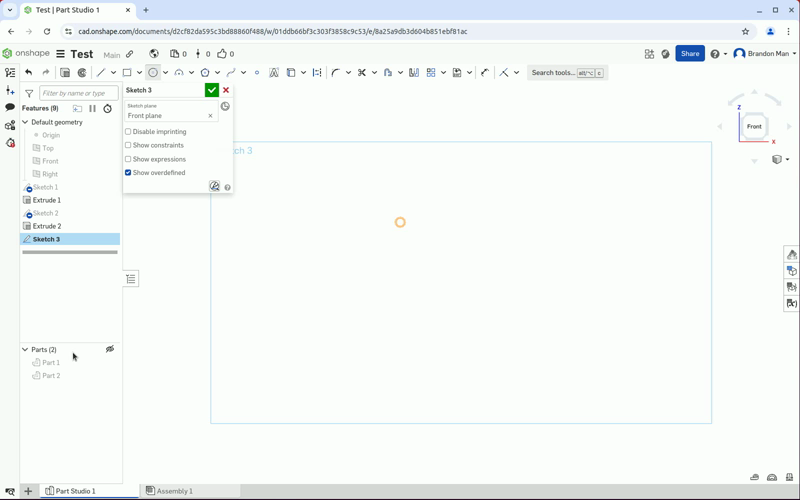
key_down(shift)
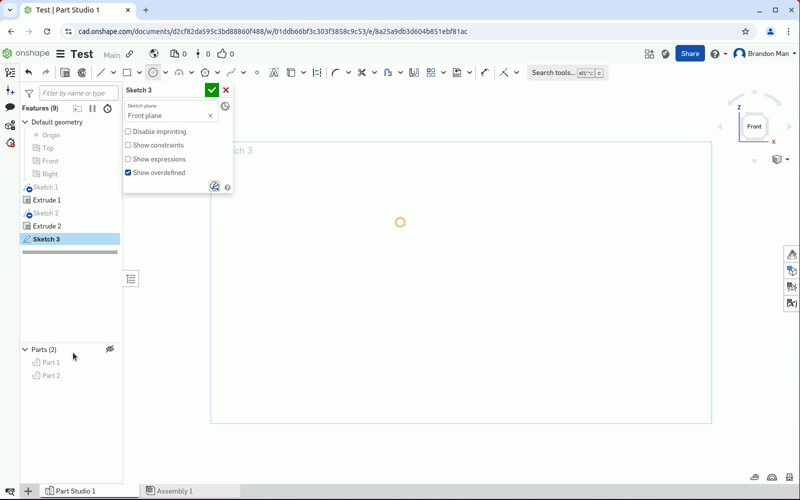
mouse_move(559, 251)
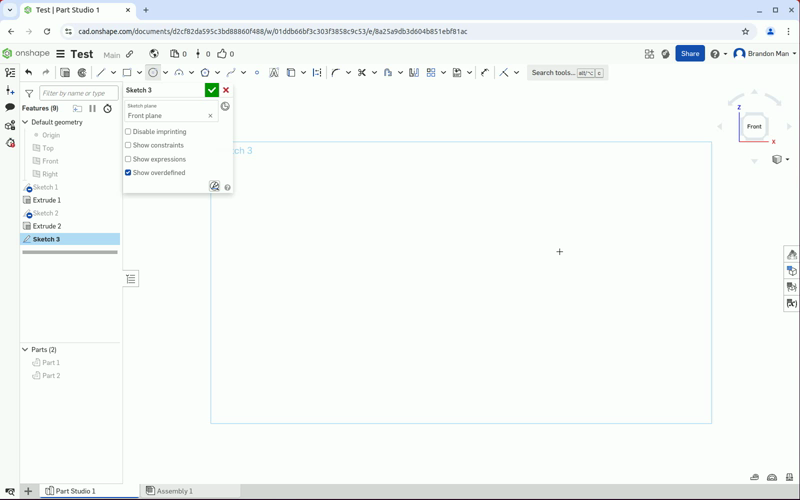
click(559, 251)
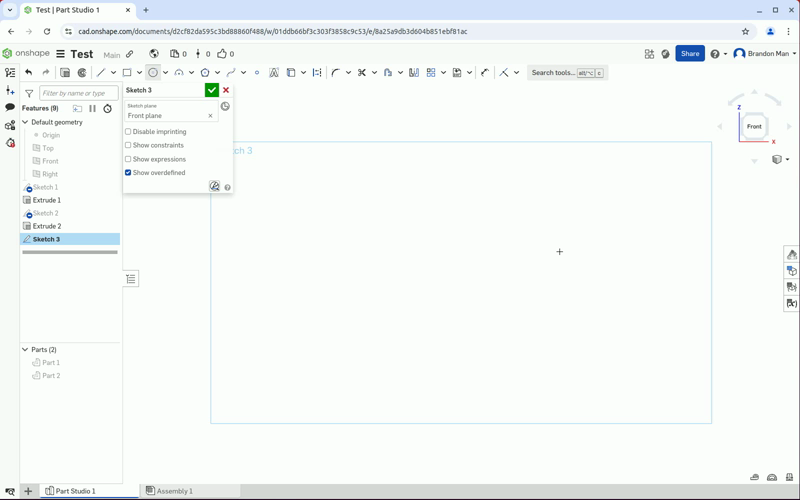
key_up(shift)
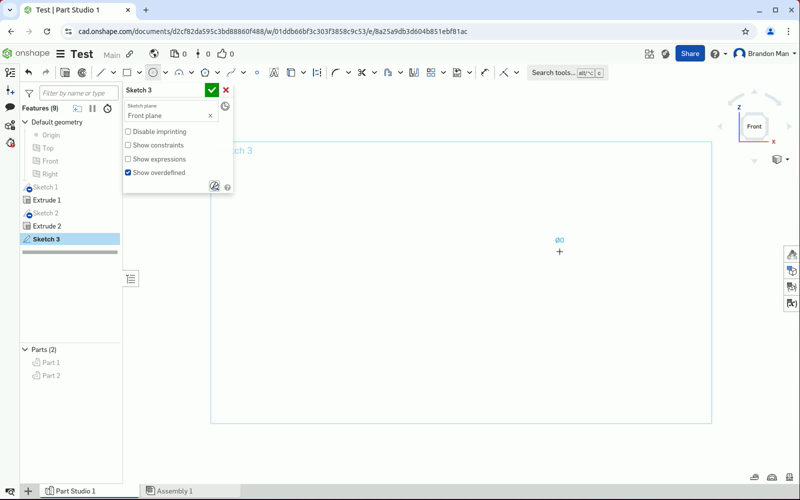
mouse_move(574, 251)
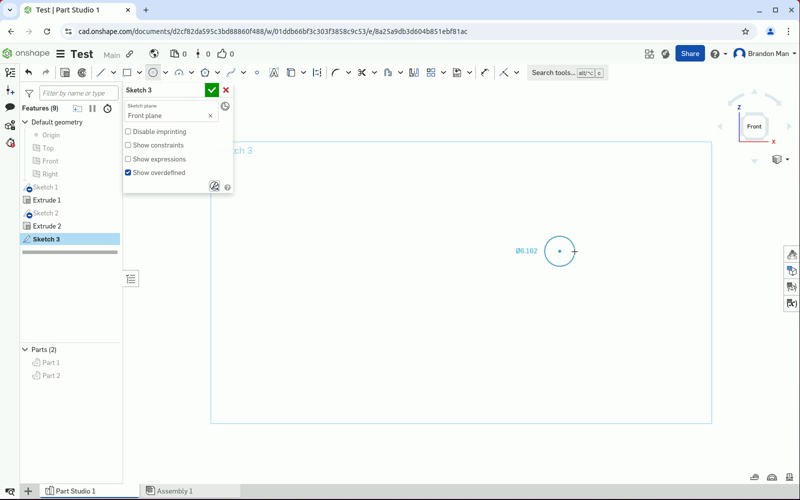
click(574, 251)
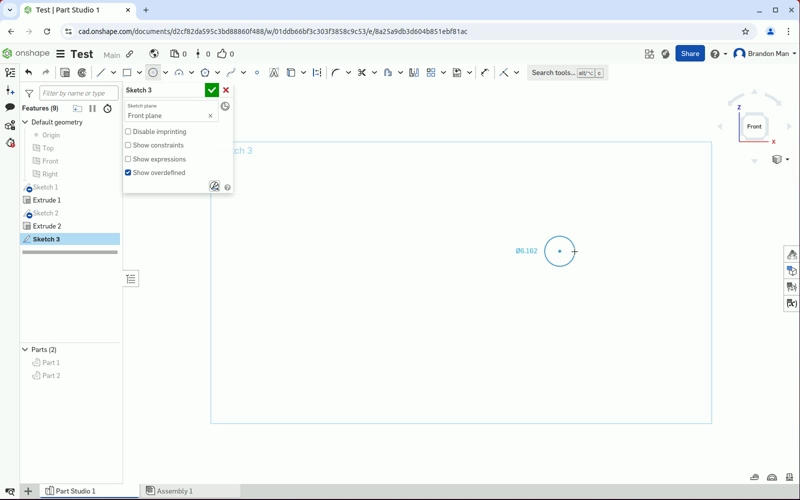
key(esc)
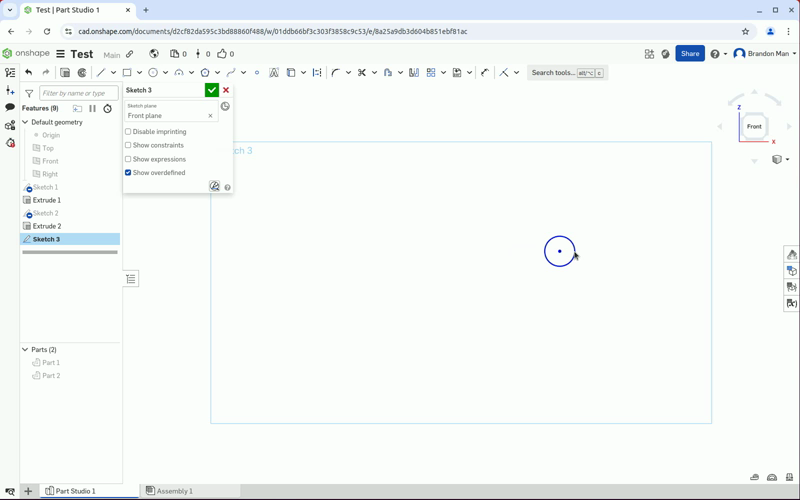
key(c)
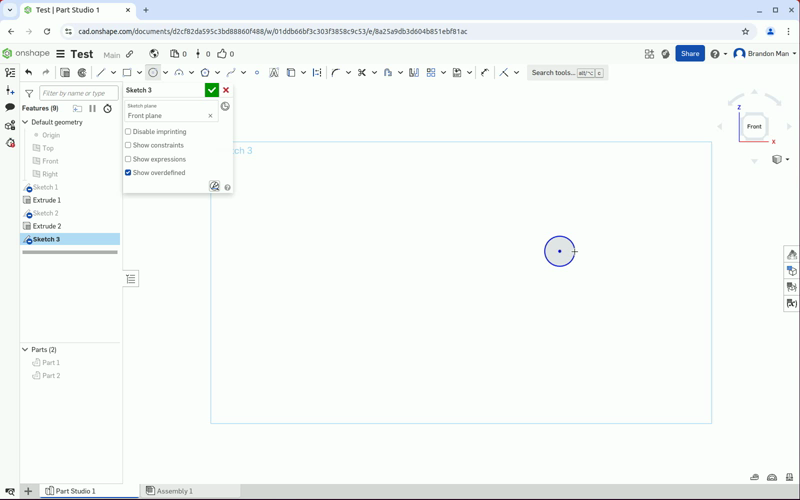
key_down(shift)
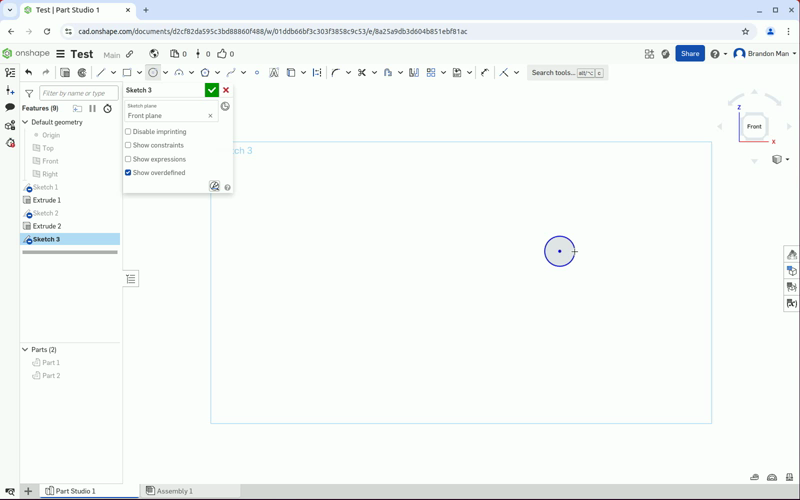
mouse_move(559, 251)
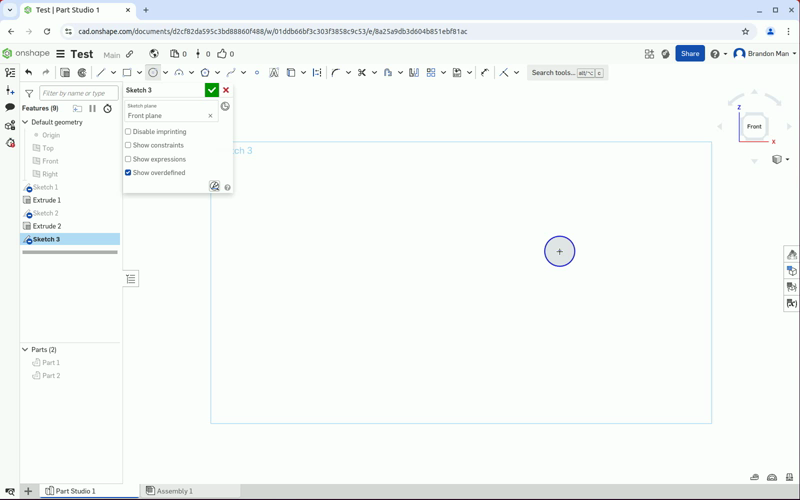
click(559, 251)
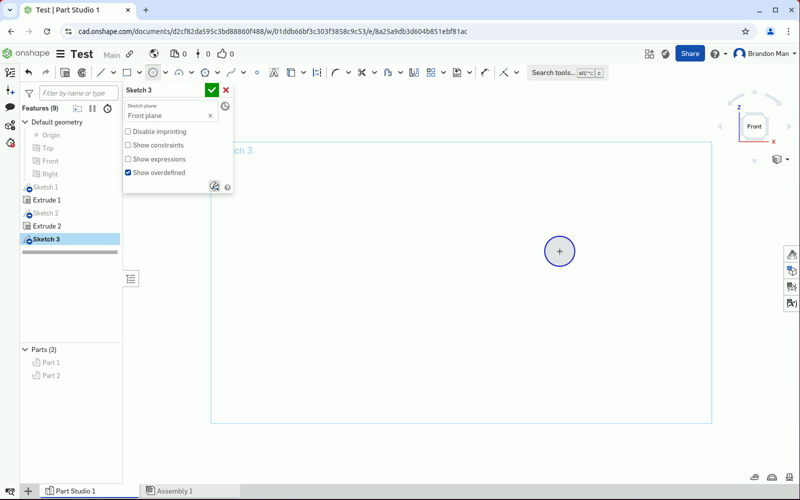
key_up(shift)
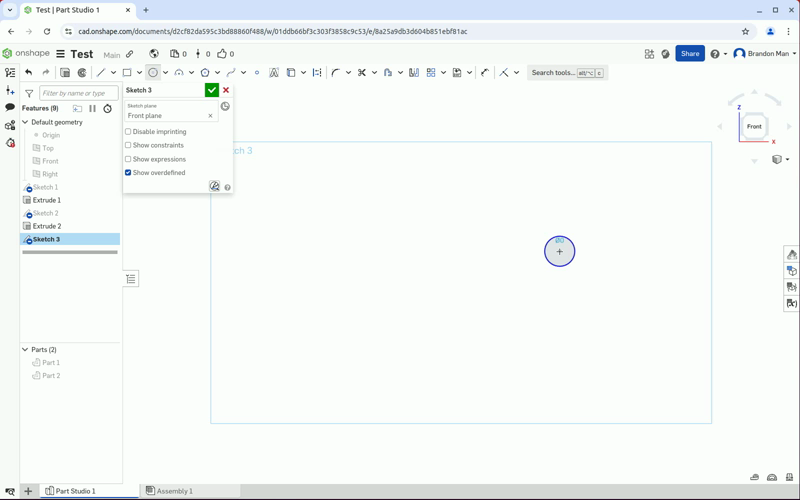
mouse_move(563, 251)
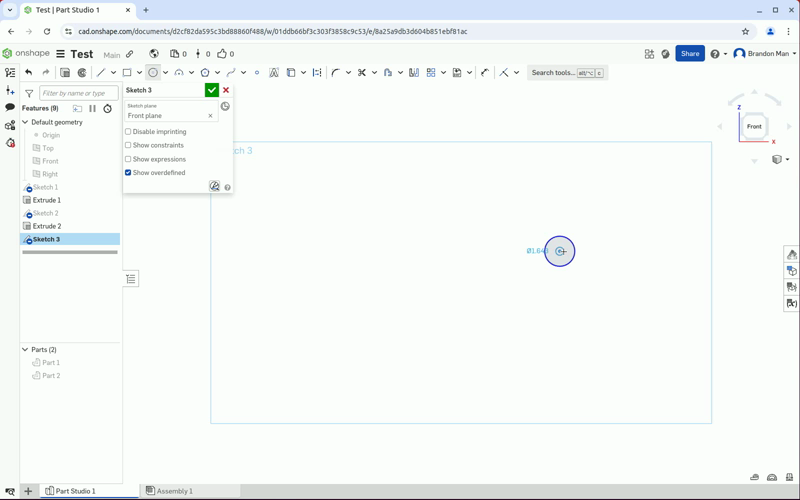
scroll(6)
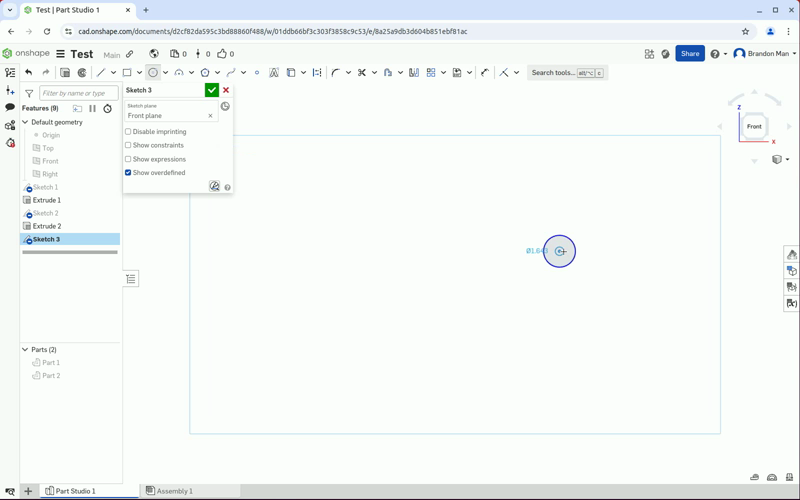
scroll(6)
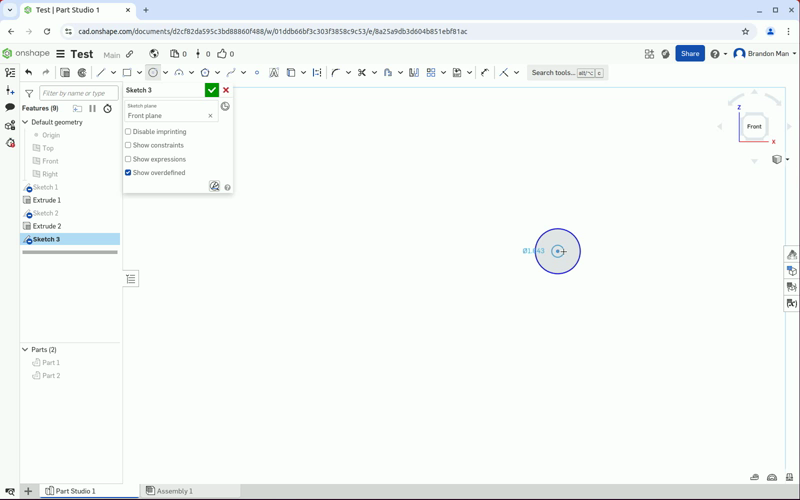
scroll(6)
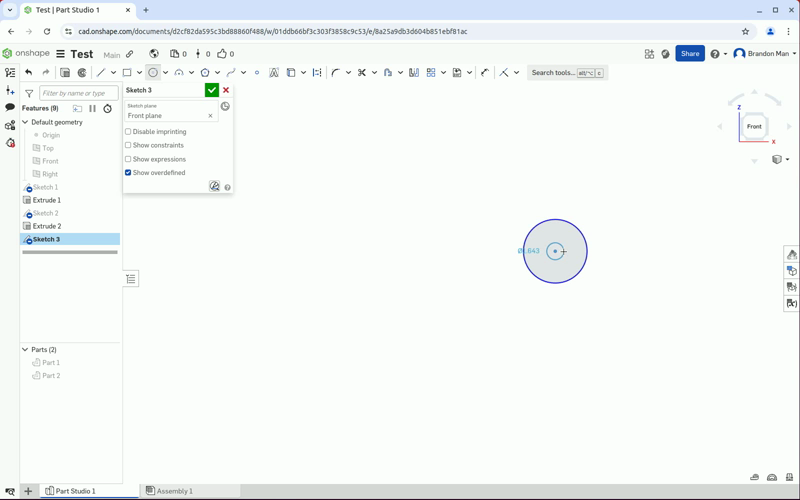
scroll(6)
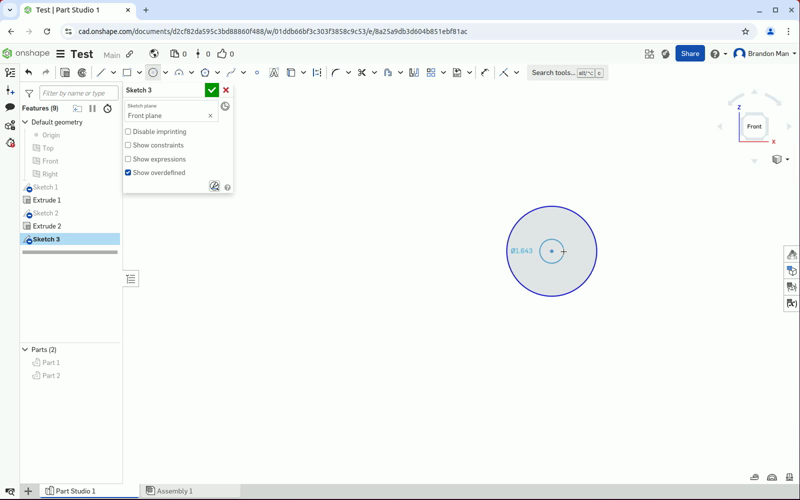
scroll(6)
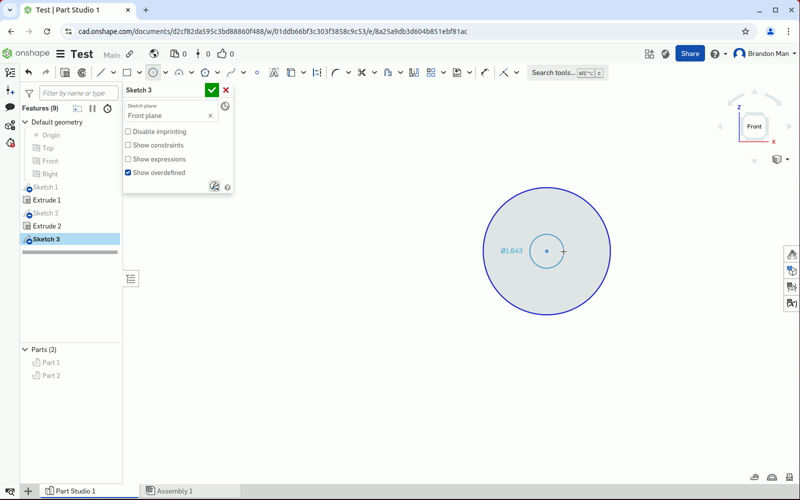
scroll(6)
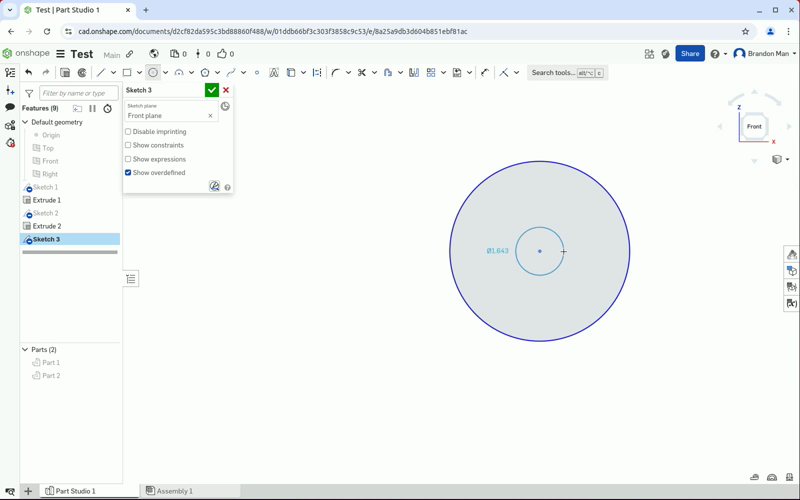
scroll(6)
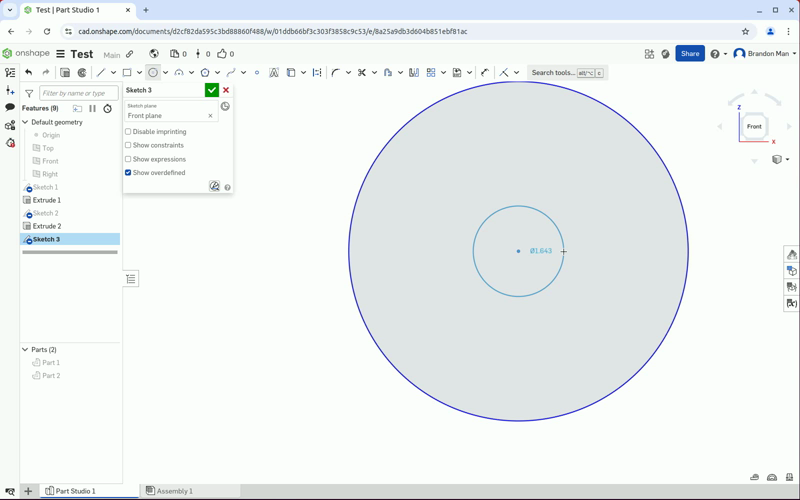
click(563, 251)
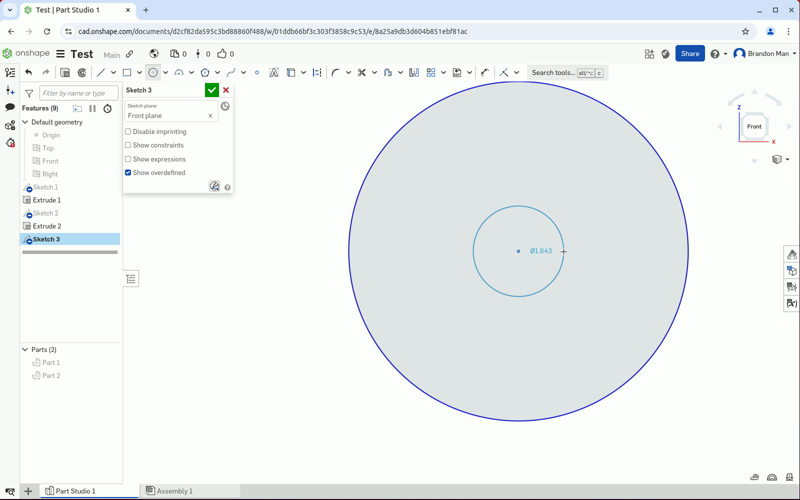
scroll(-6)
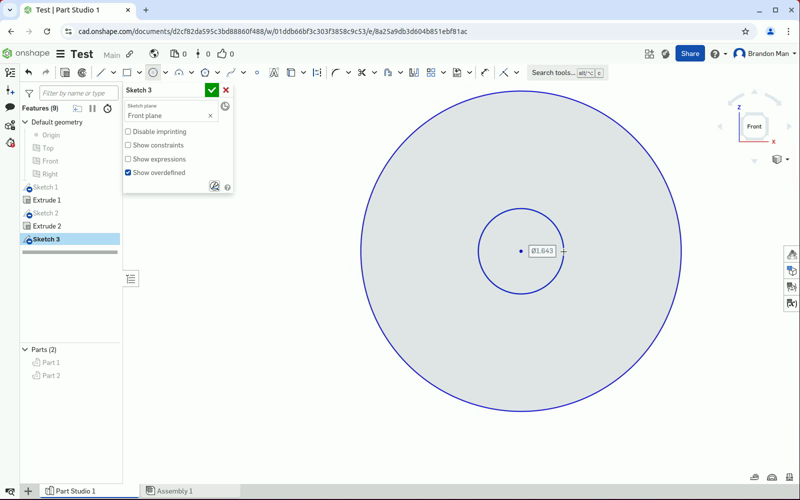
scroll(-6)
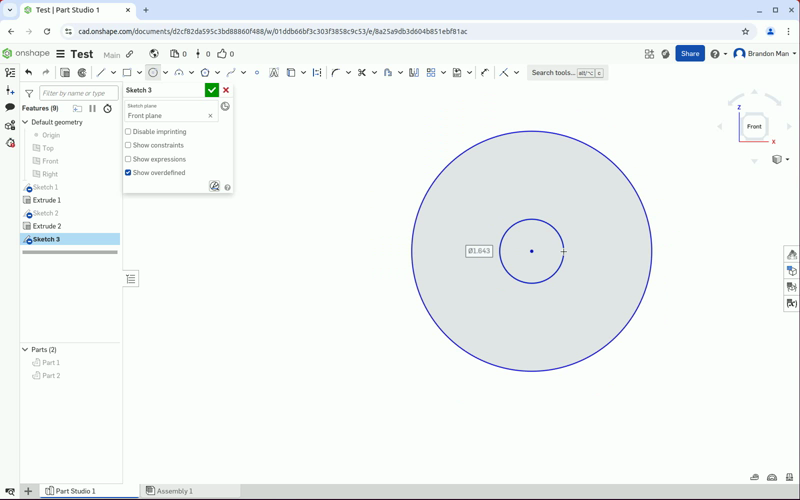
scroll(-6)
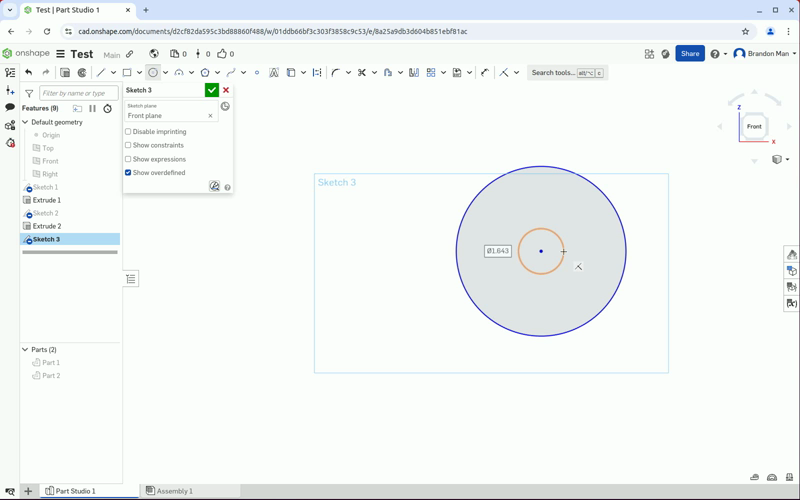
scroll(-6)
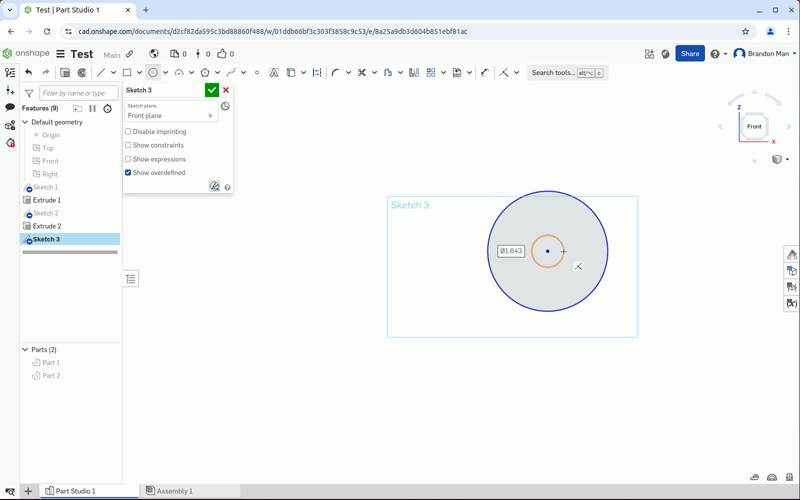
scroll(-6)
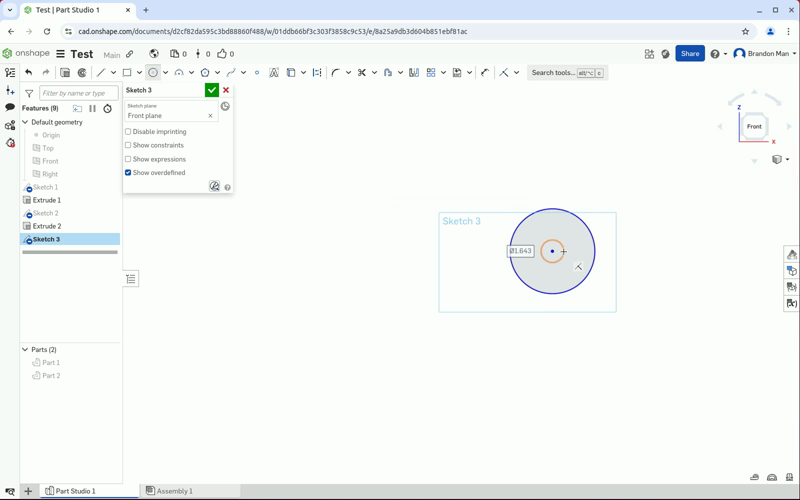
scroll(-6)
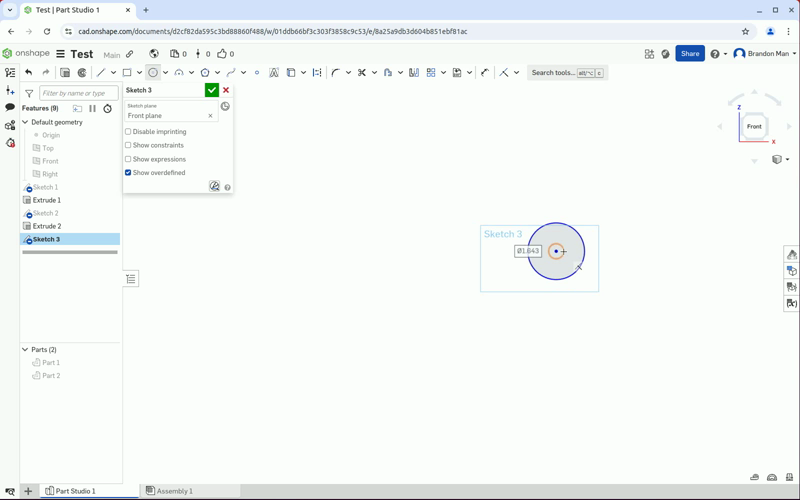
scroll(-6)
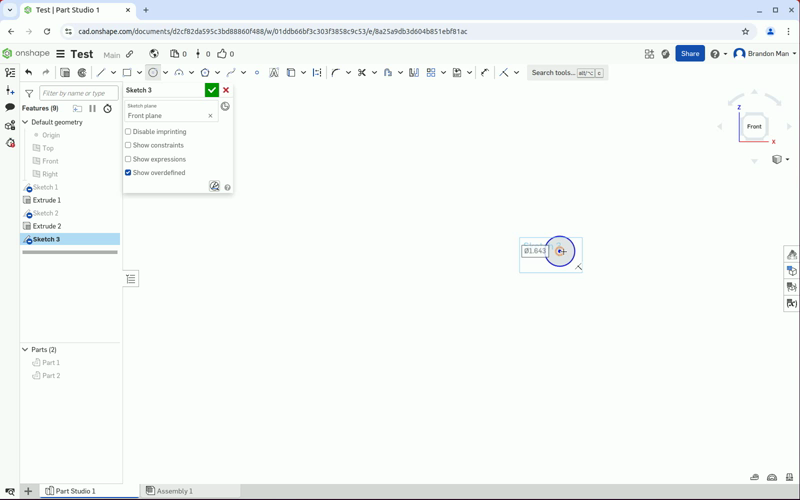
key(esc)
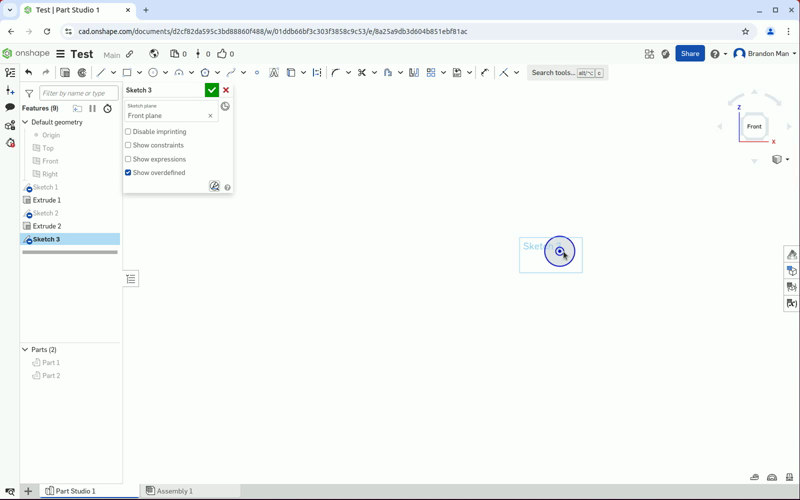
mouse_move(562, 258)
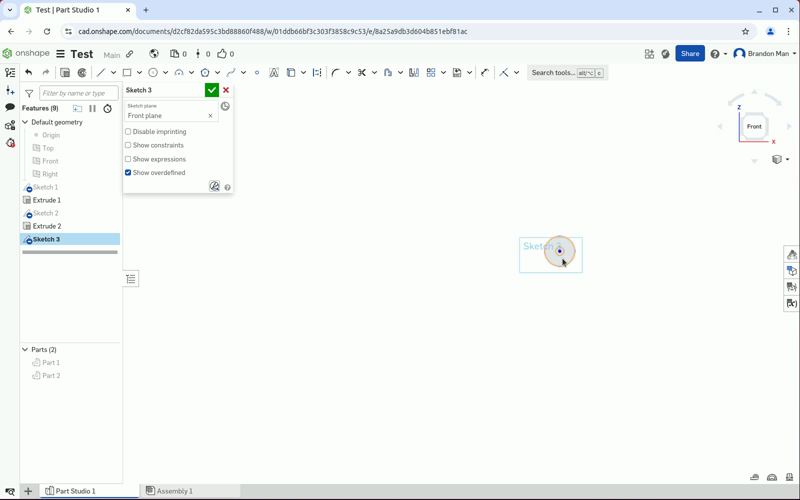
scroll(6)
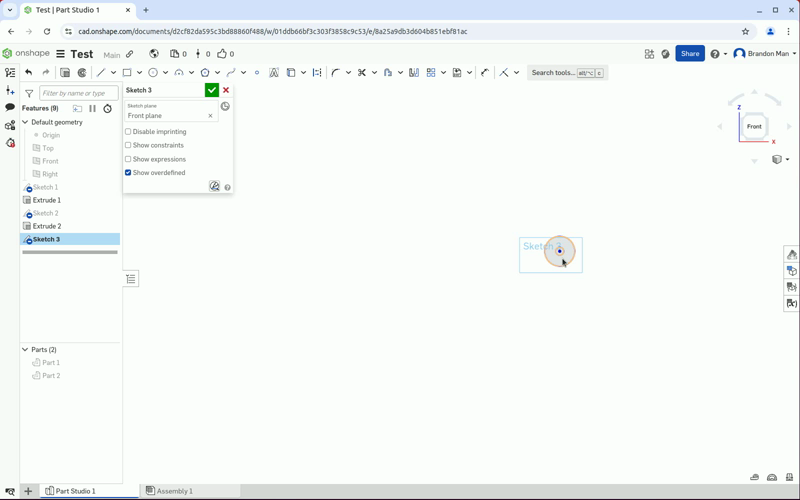
scroll(6)
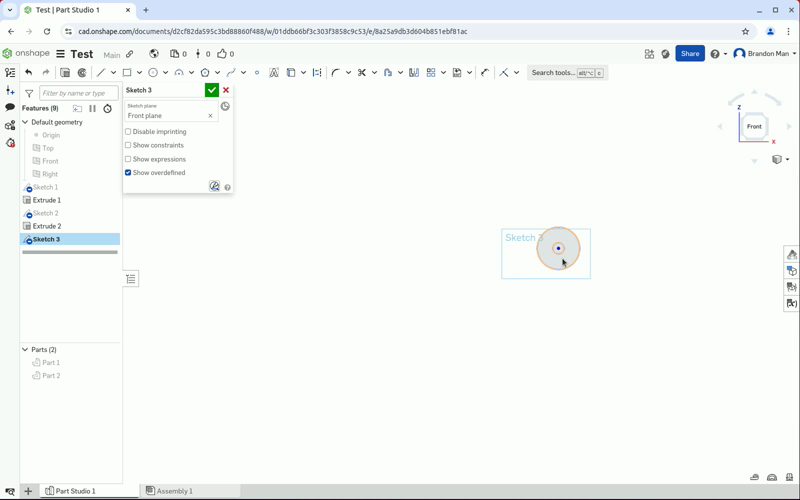
scroll(6)
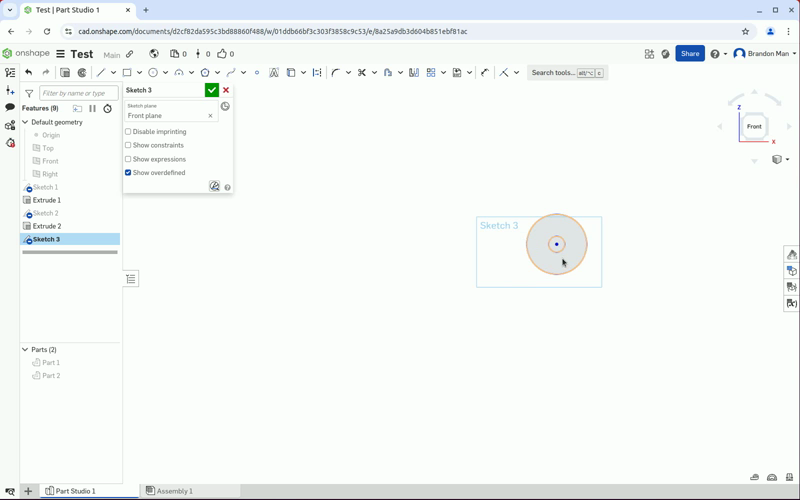
scroll(6)
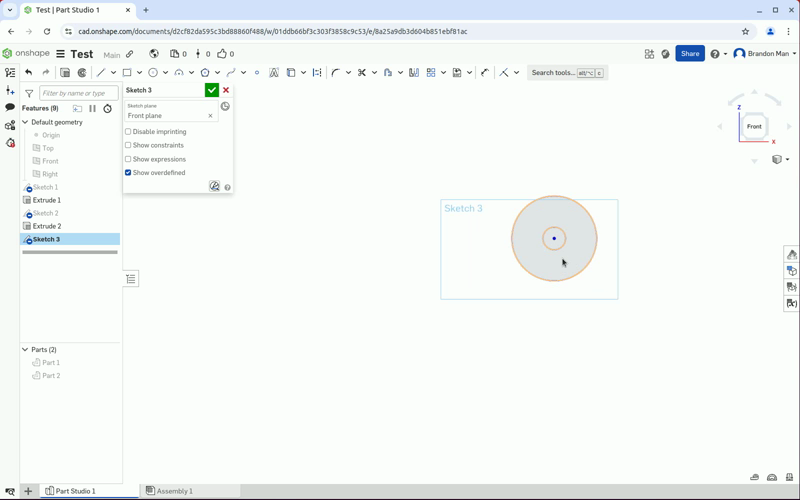
scroll(6)
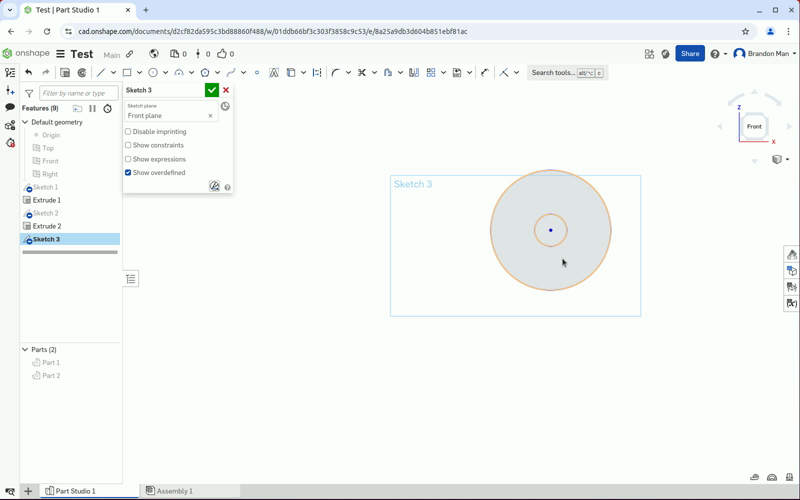
scroll(6)
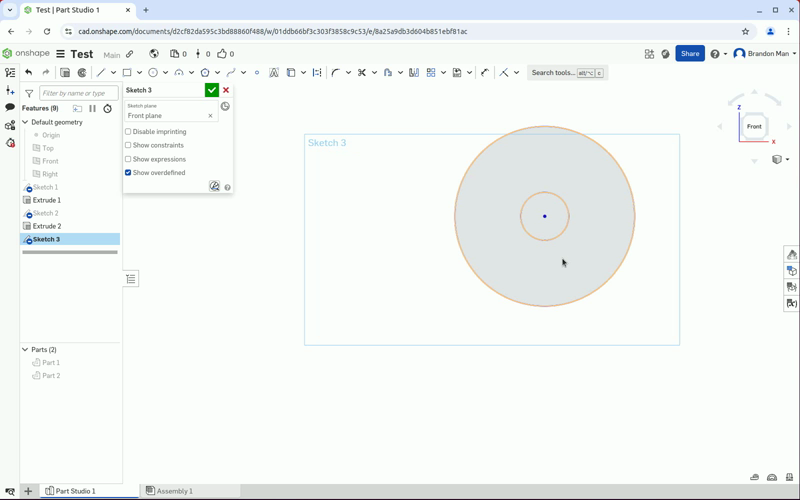
scroll(6)
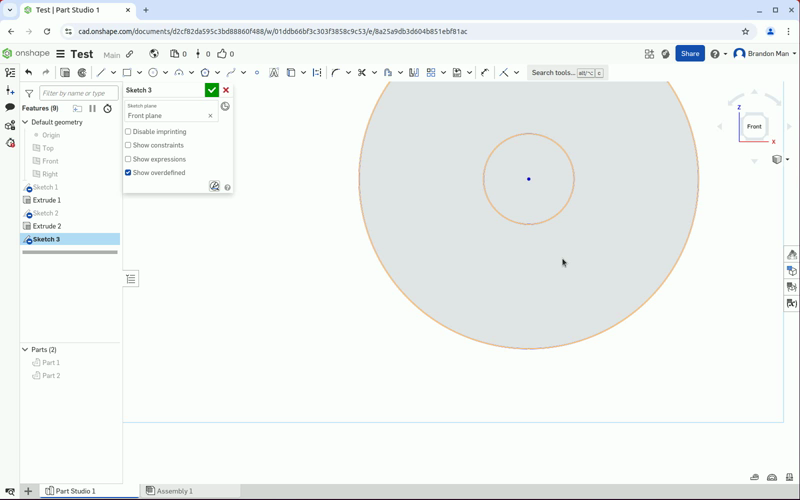
click(562, 258)
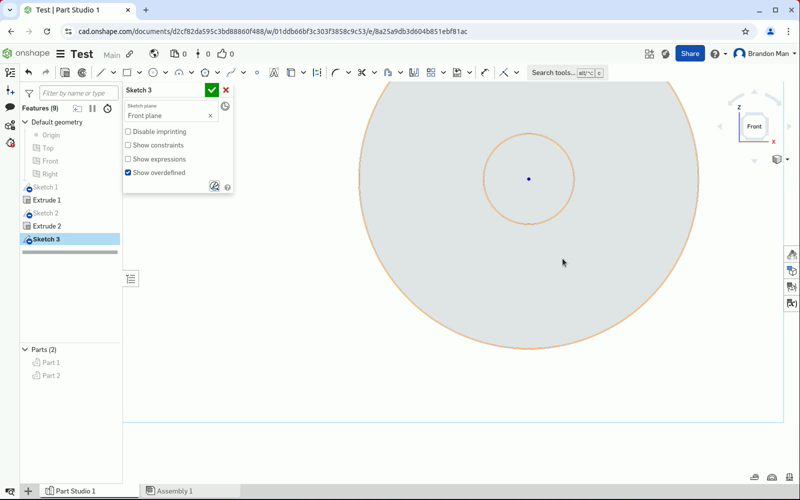
scroll(-6)
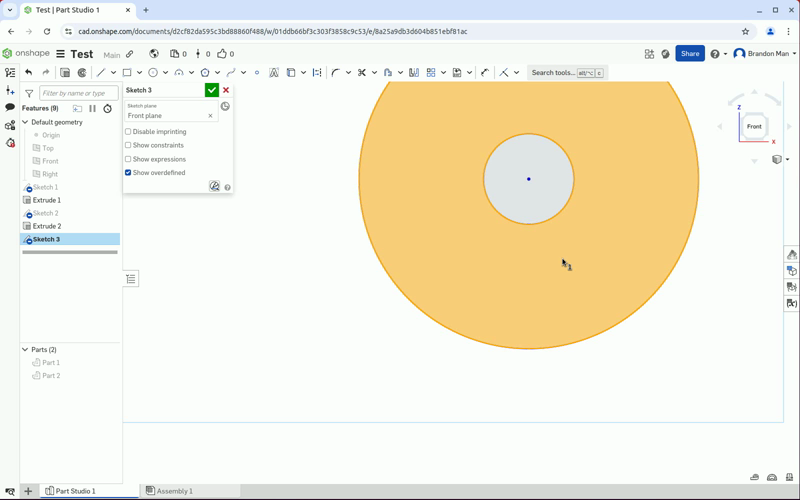
scroll(-6)
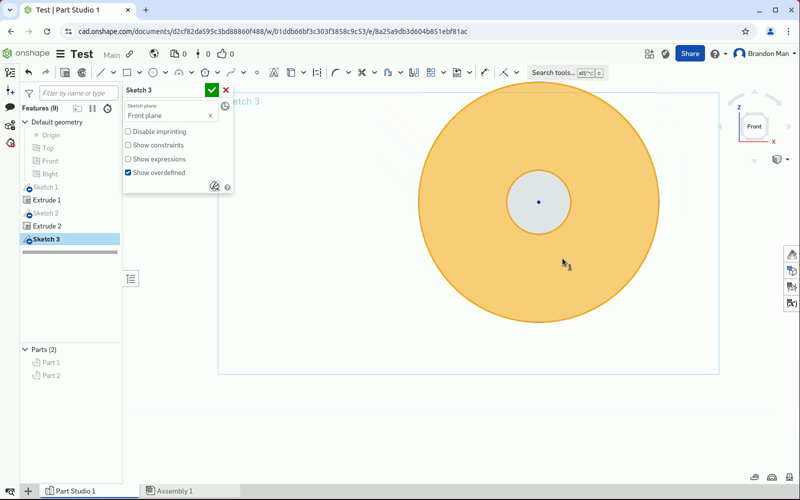
scroll(-6)
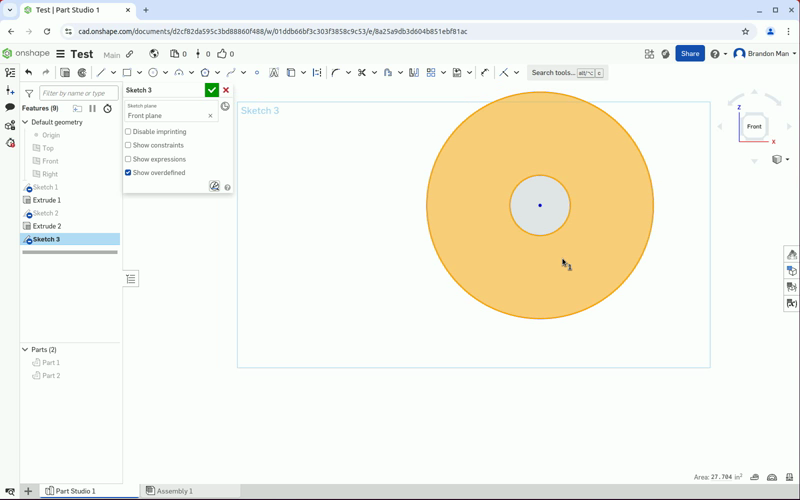
scroll(-6)
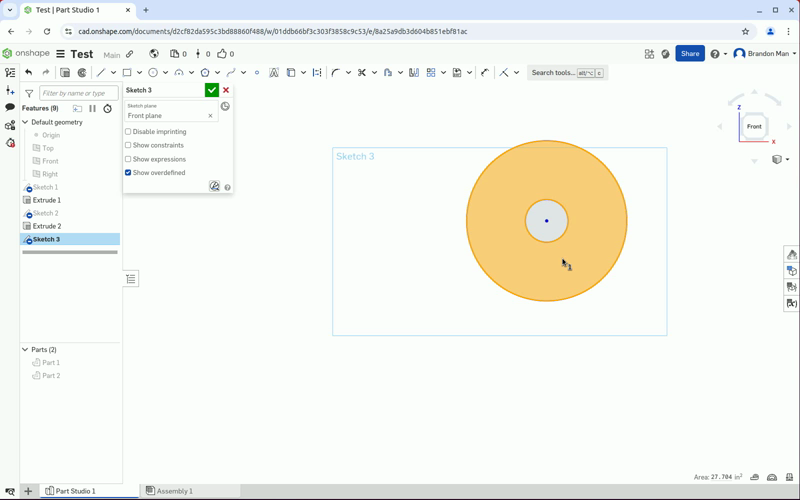
scroll(-6)
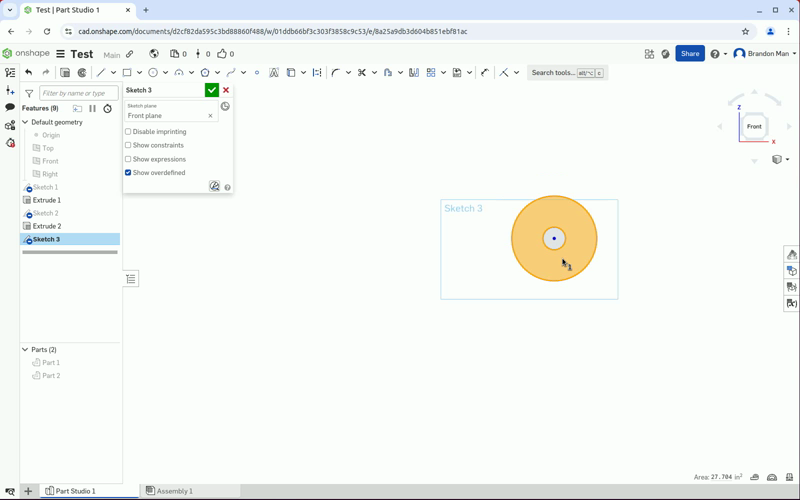
scroll(-6)
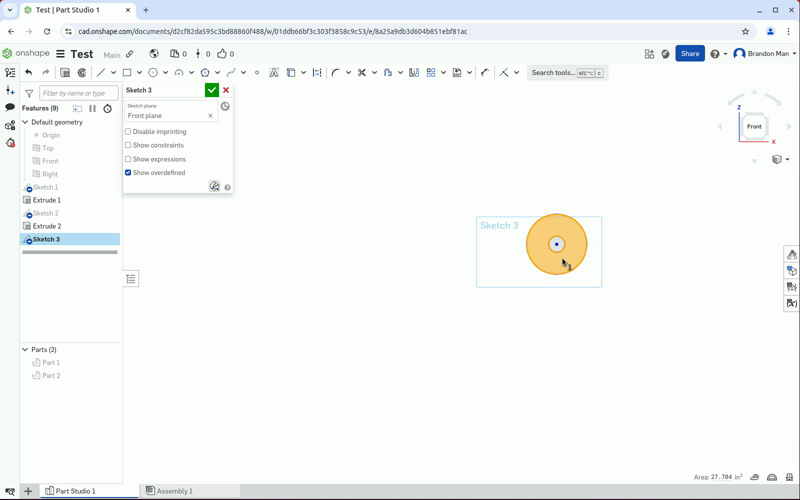
scroll(-6)
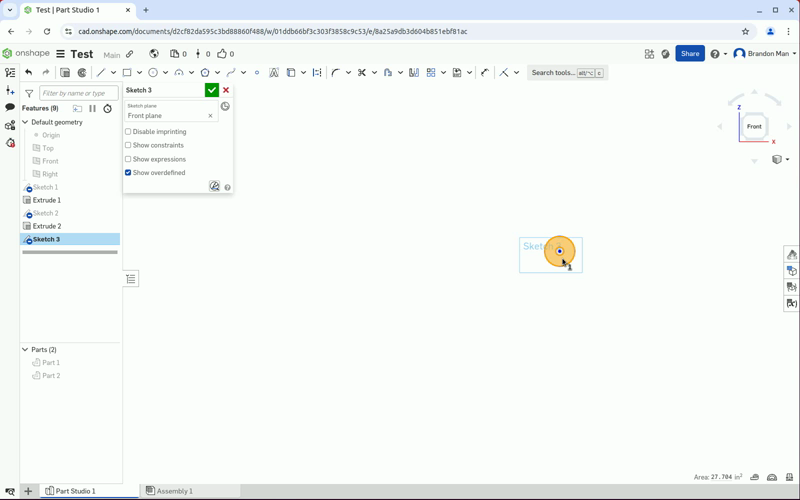
mouse_move(73, 352)
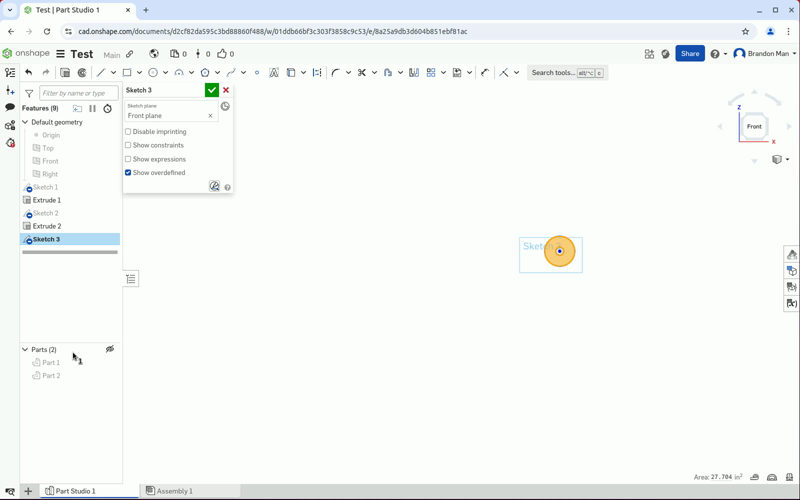
key(shift+y)
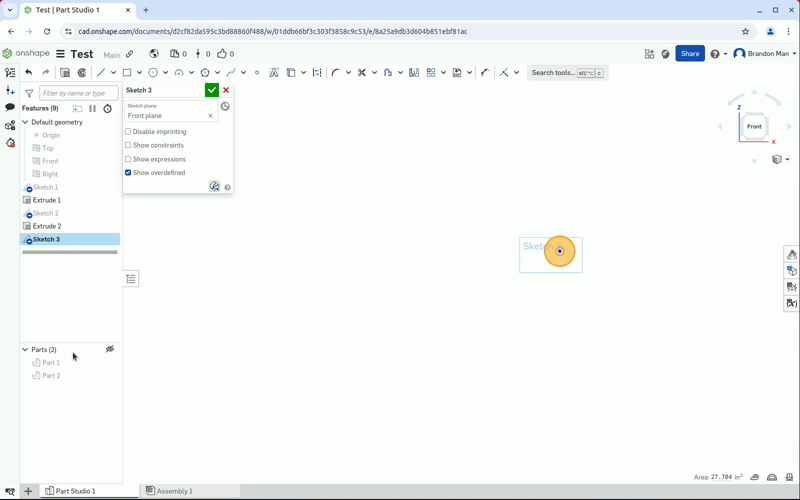
key(shift+e)
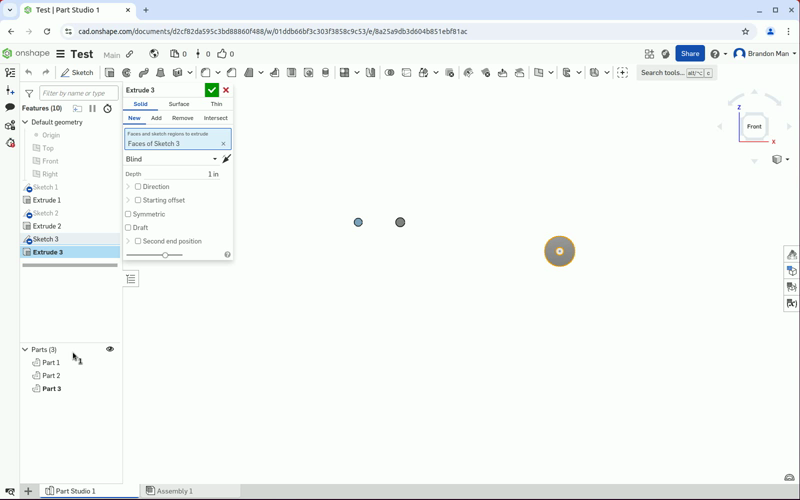
mouse_move(143, 106)
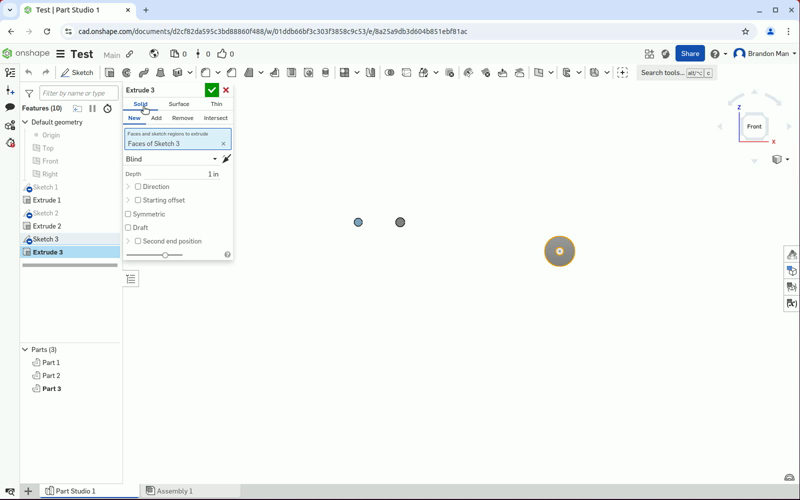
click(143, 106)
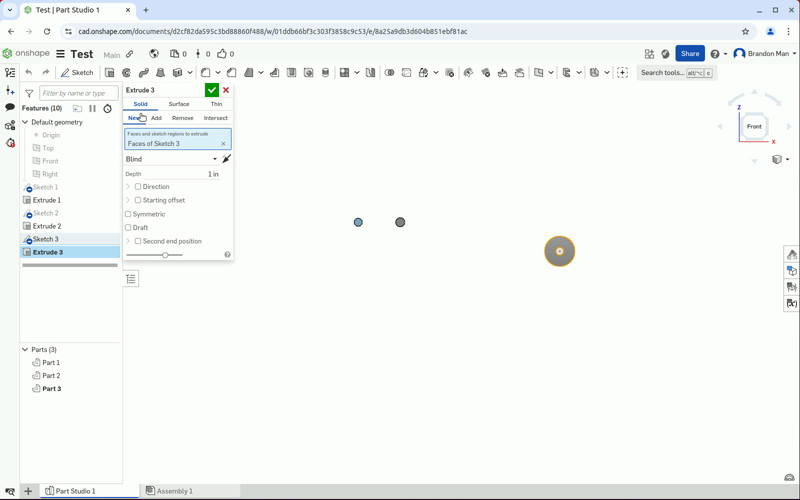
mouse_move(137, 120)
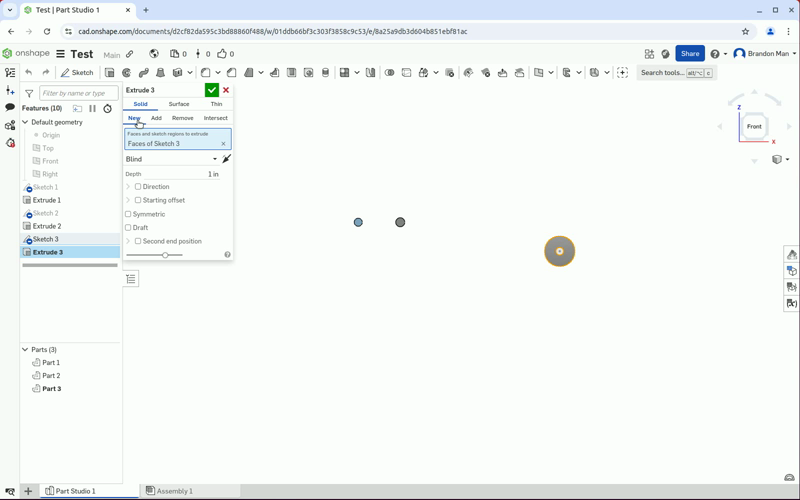
click(137, 120)
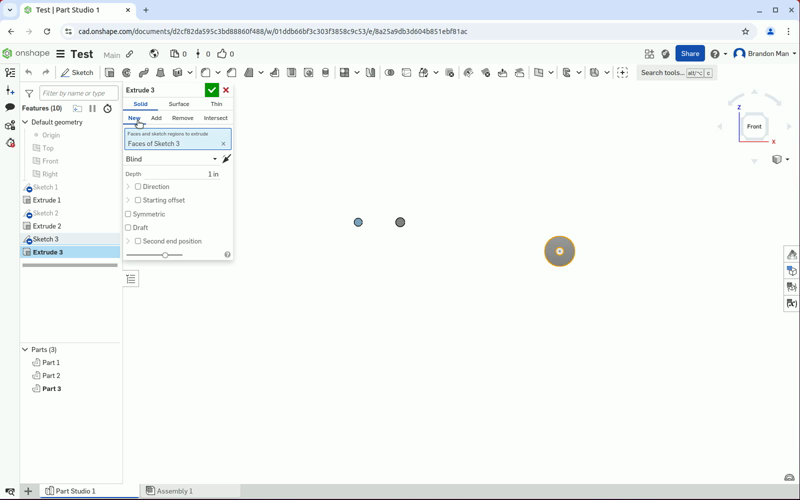
key(tab, 4)
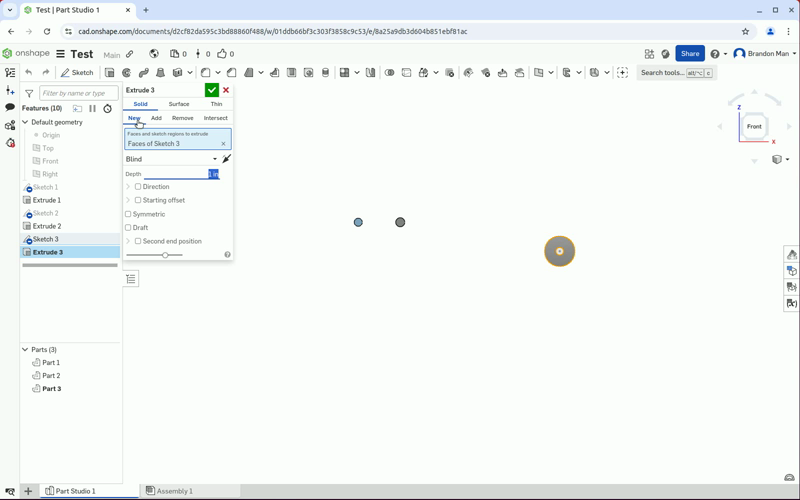
text(3.852)
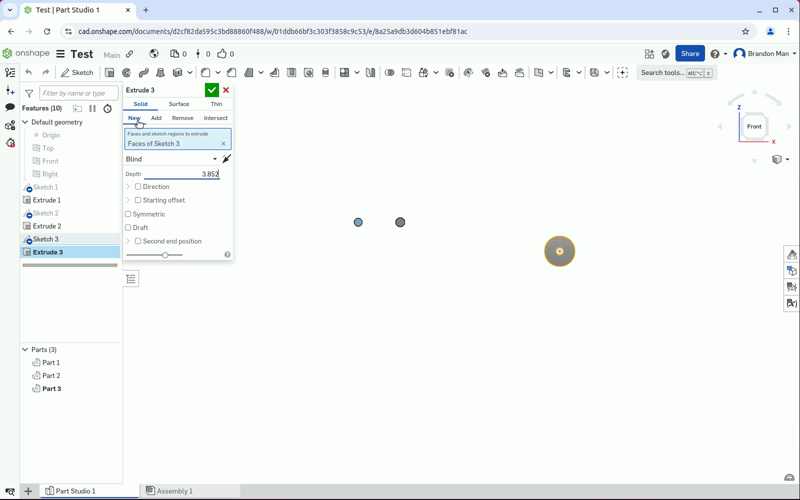
key(tab, 3)
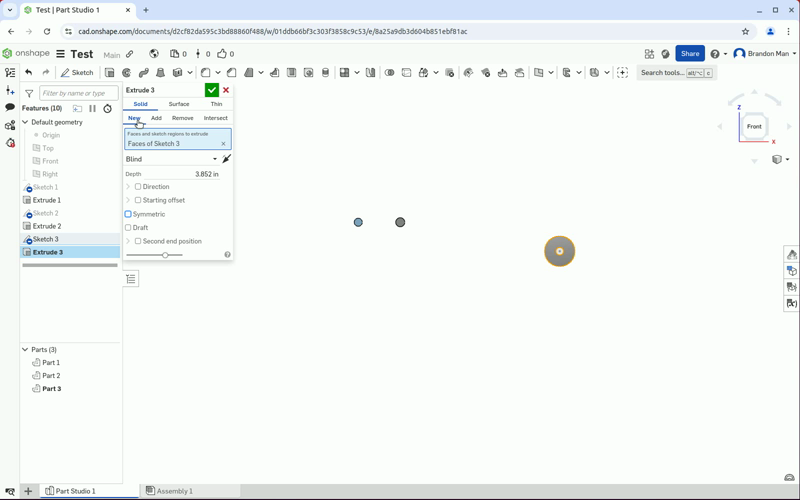
key(space)
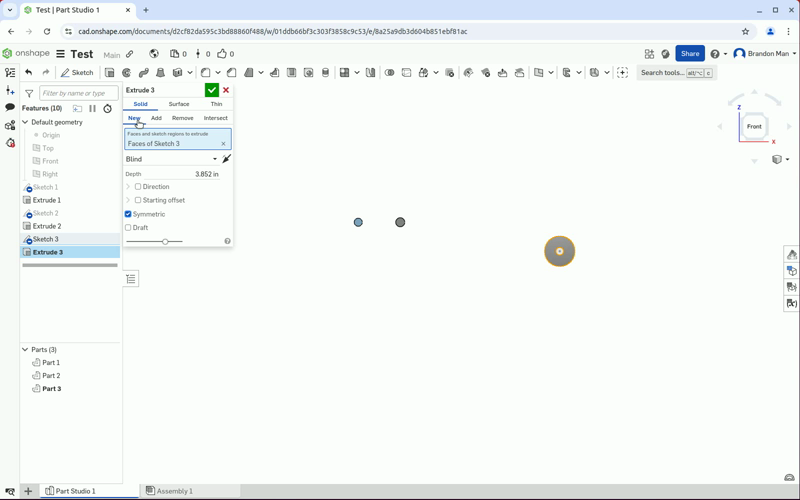
key(enter)
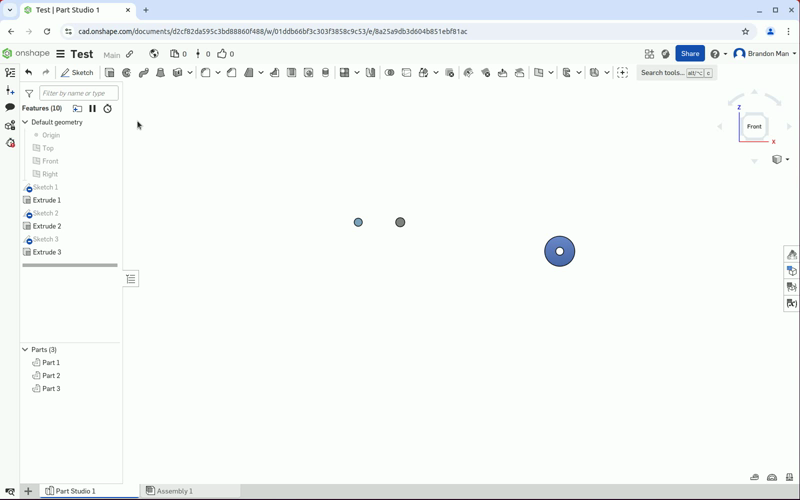
key(shift+h)
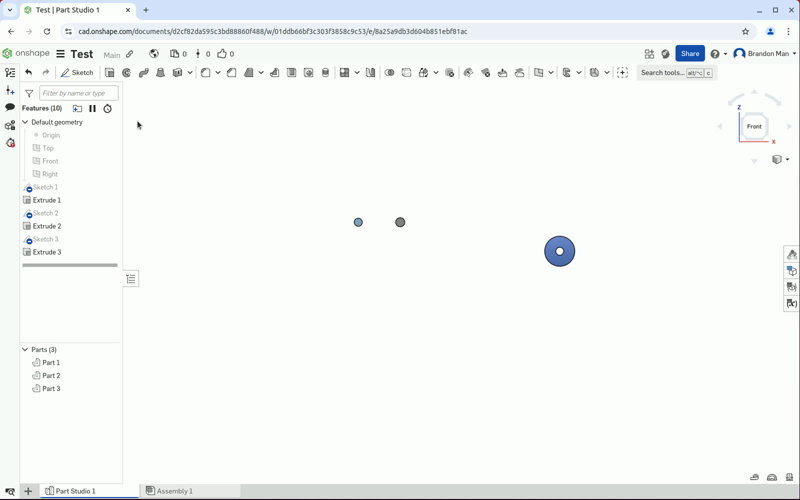
key(shift+h)
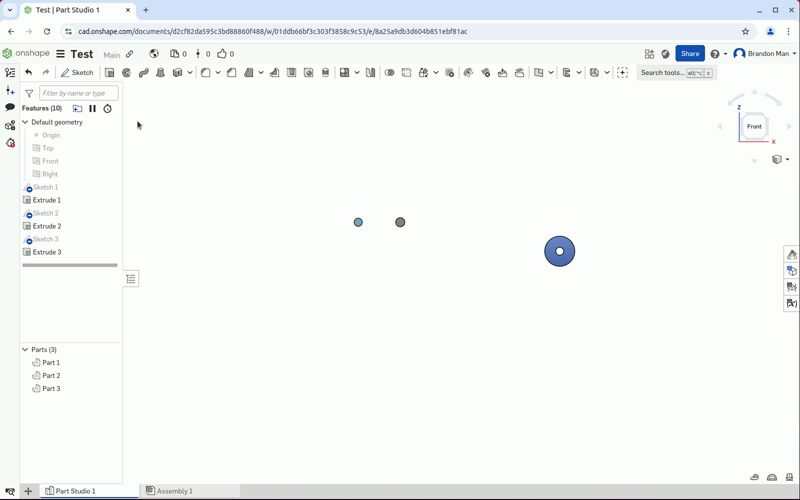
mouse_move(73, 189)
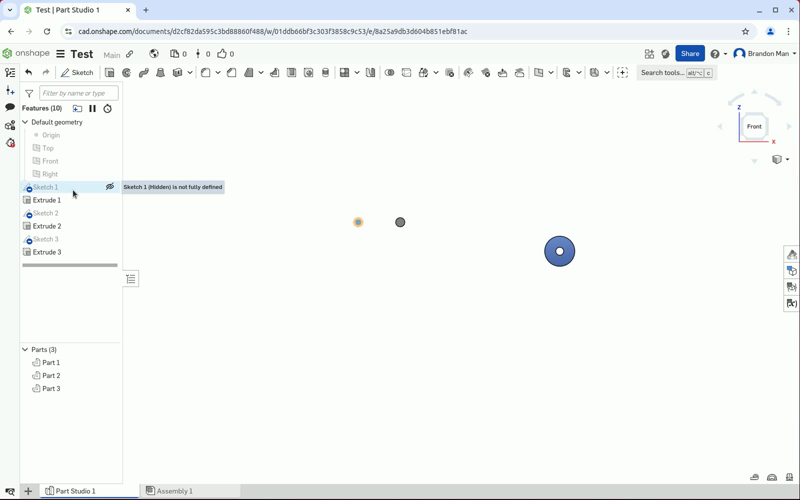
click(73, 189)
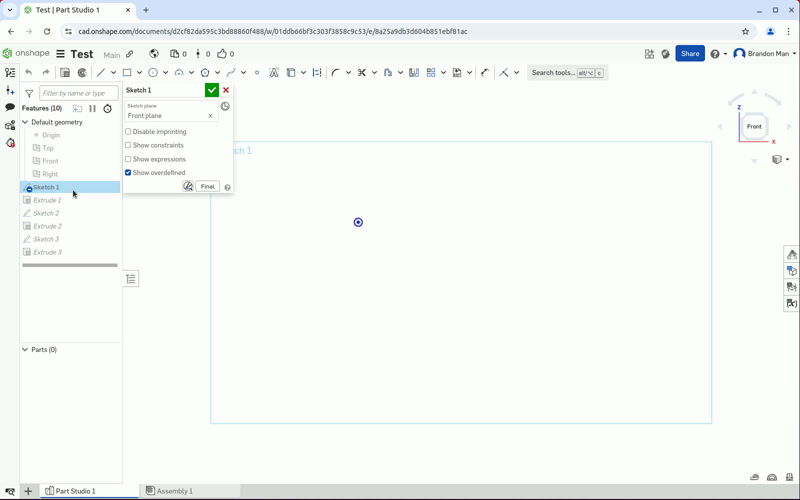
mouse_move(229, 92)
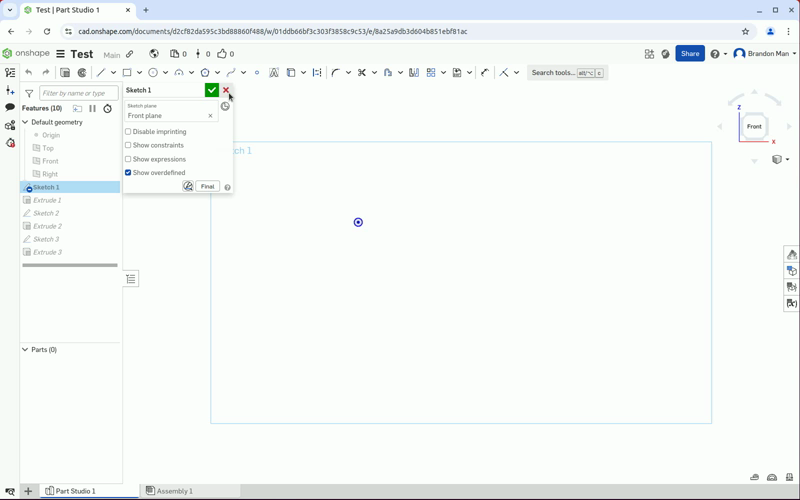
click(229, 92)
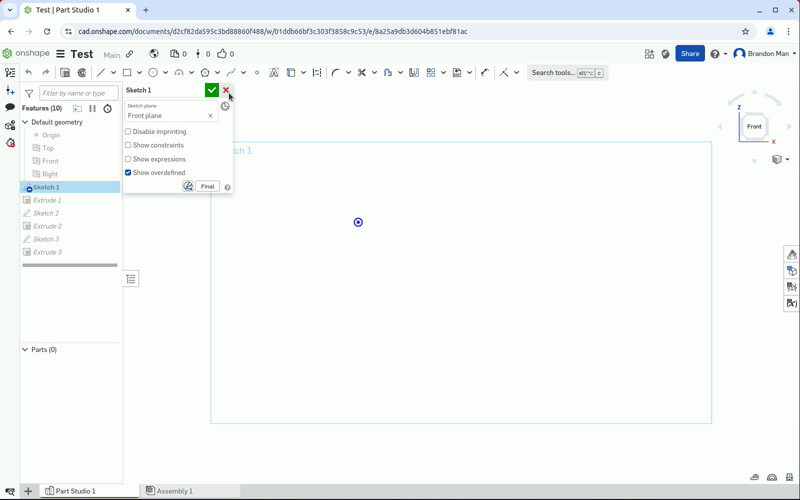
key(shift+s)
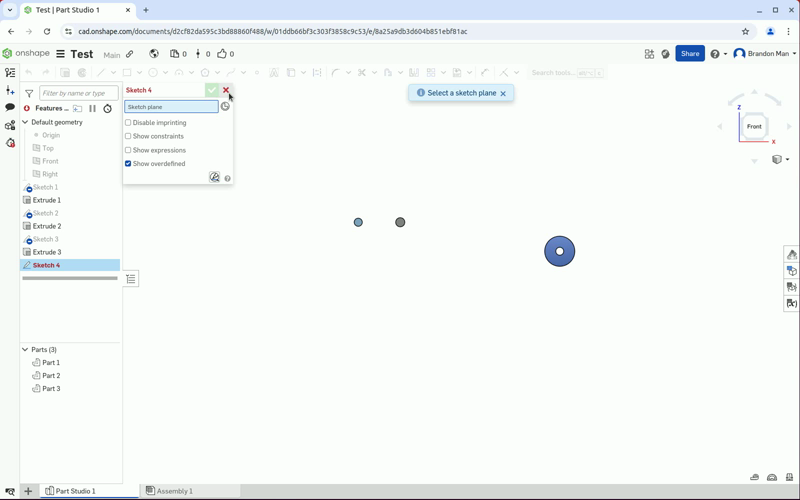
mouse_move(73, 163)
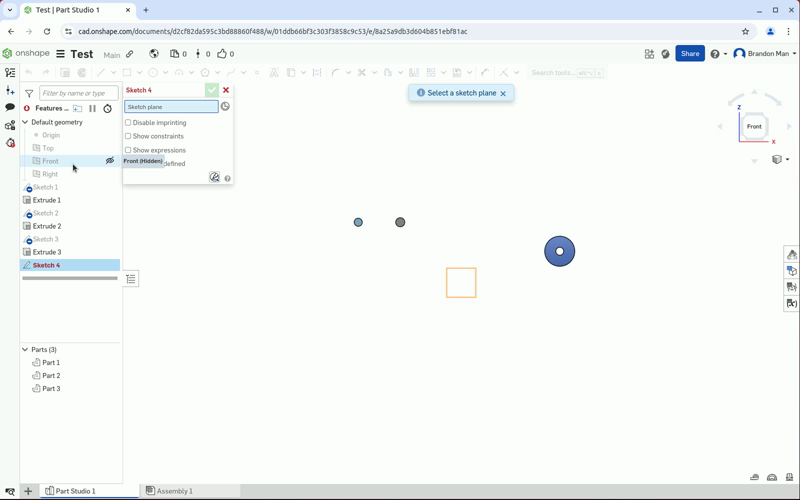
click(73, 163)
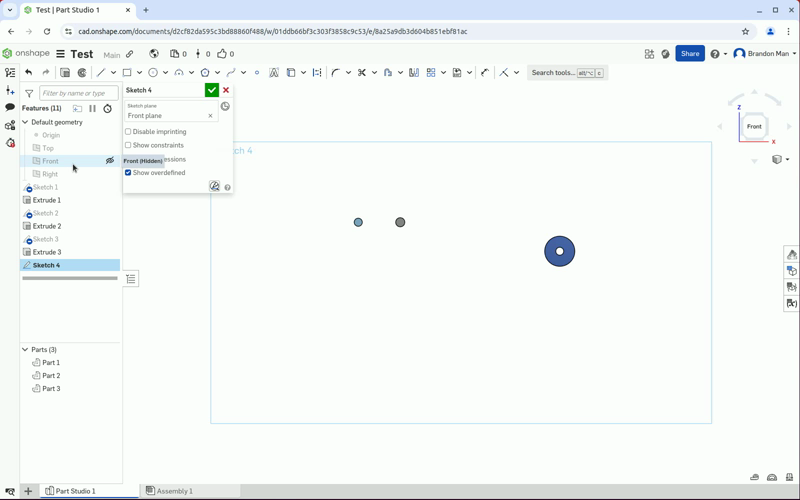
mouse_move(73, 352)
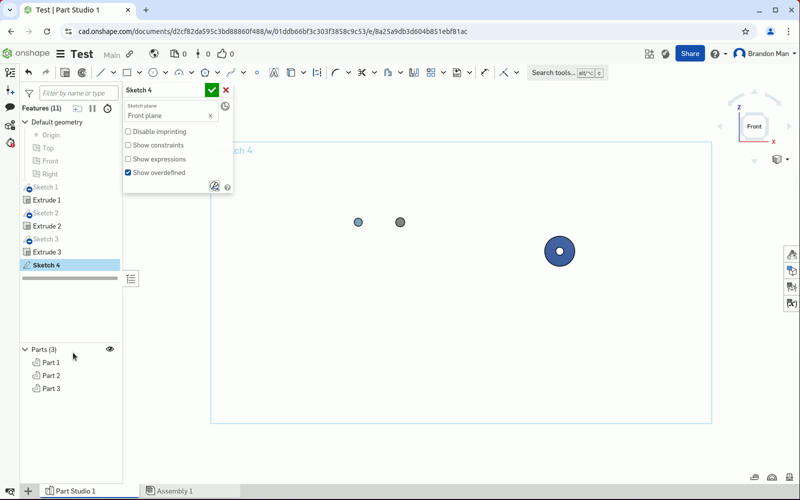
key(y)
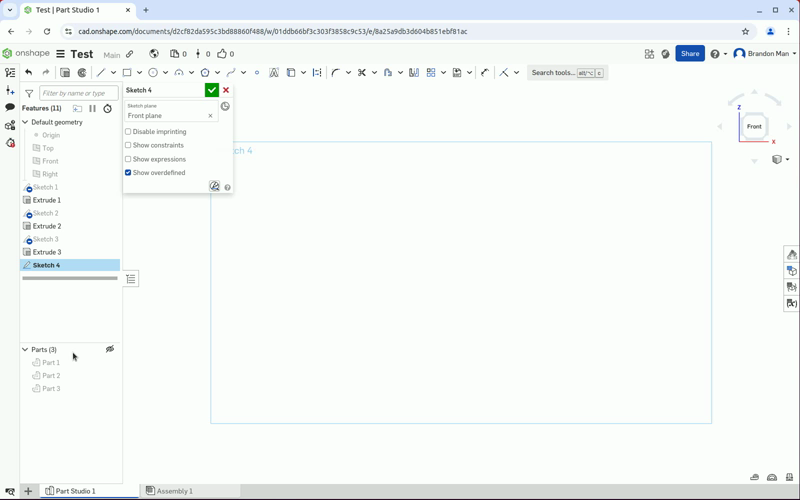
key(c)
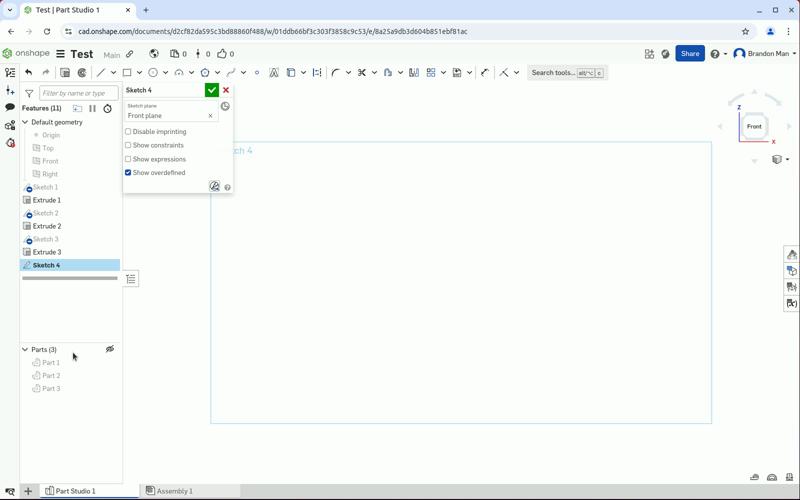
key_down(shift)
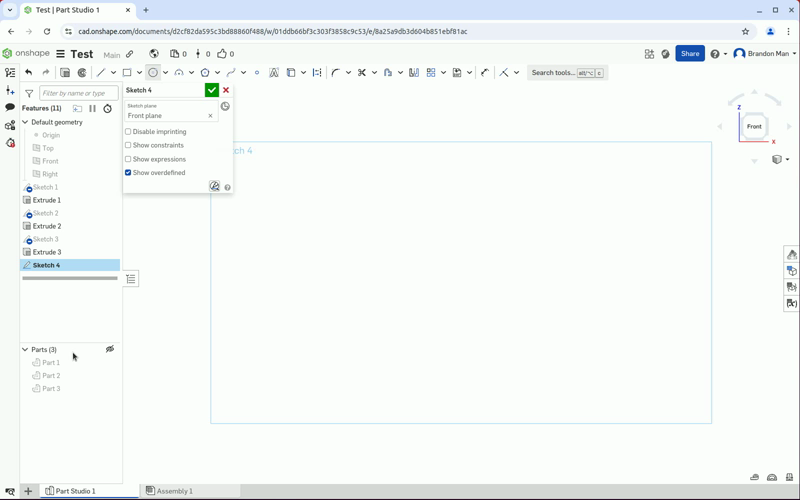
mouse_move(559, 314)
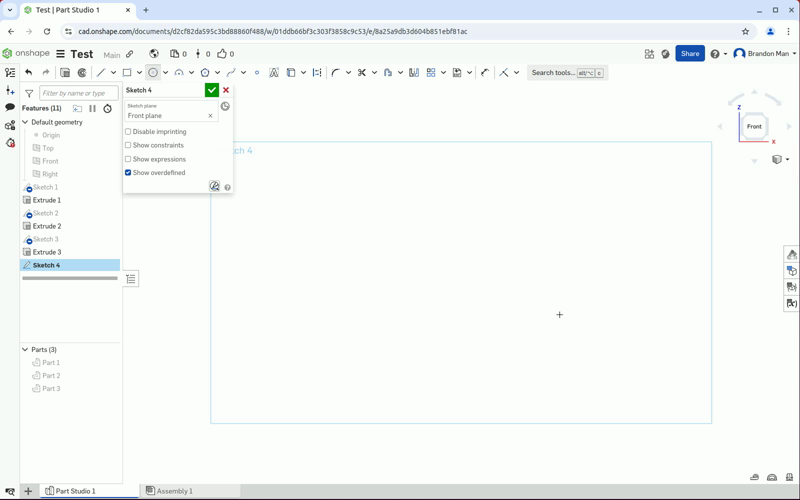
click(559, 314)
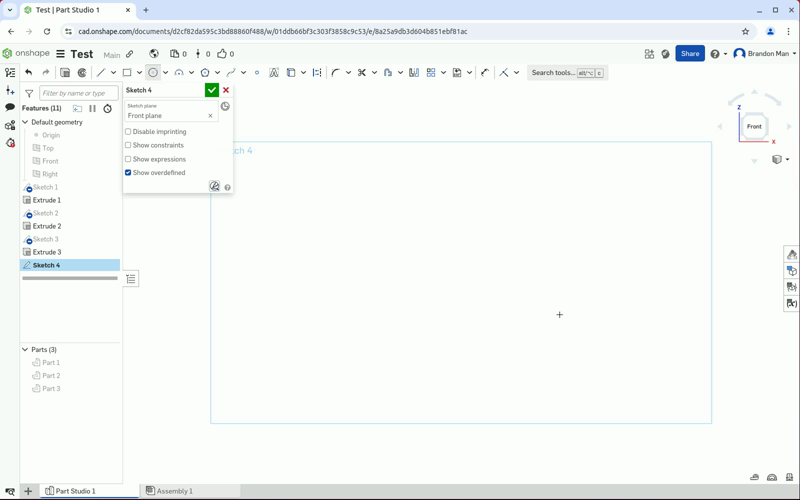
key_up(shift)
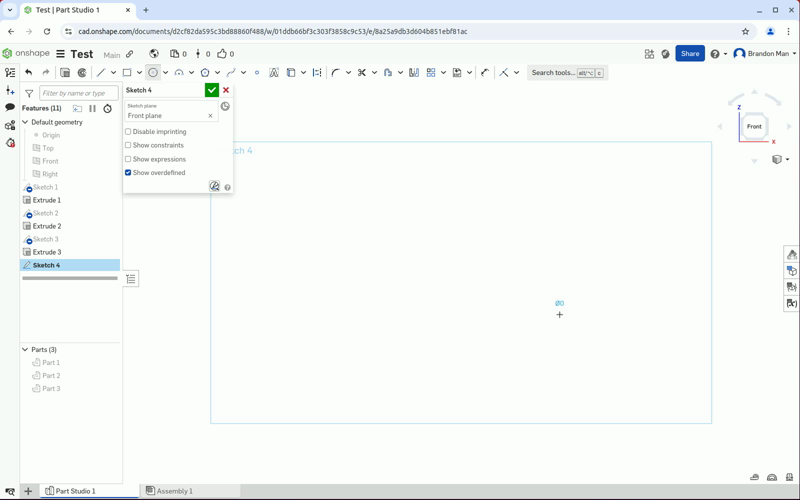
mouse_move(574, 314)
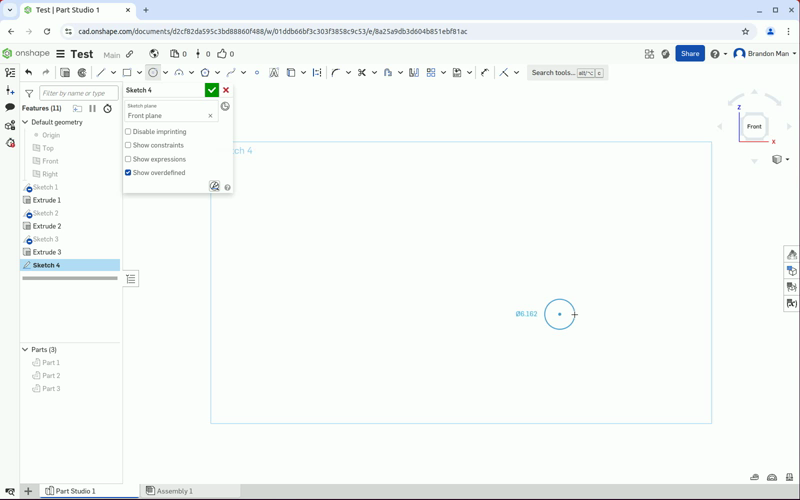
click(574, 314)
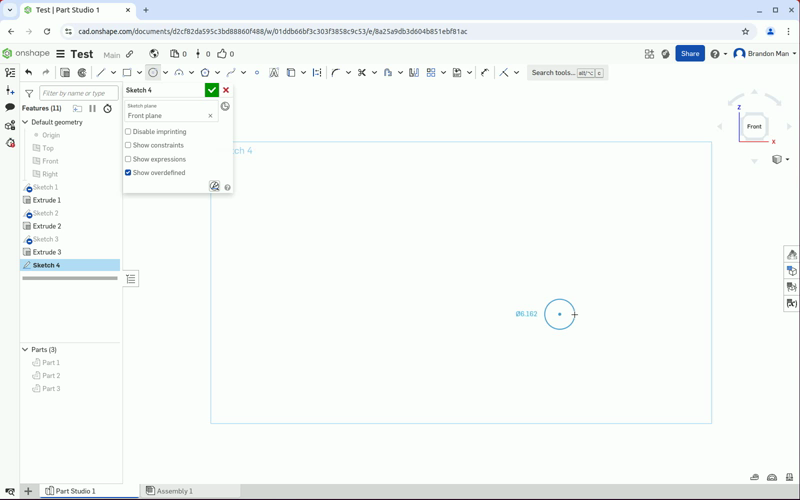
key(esc)
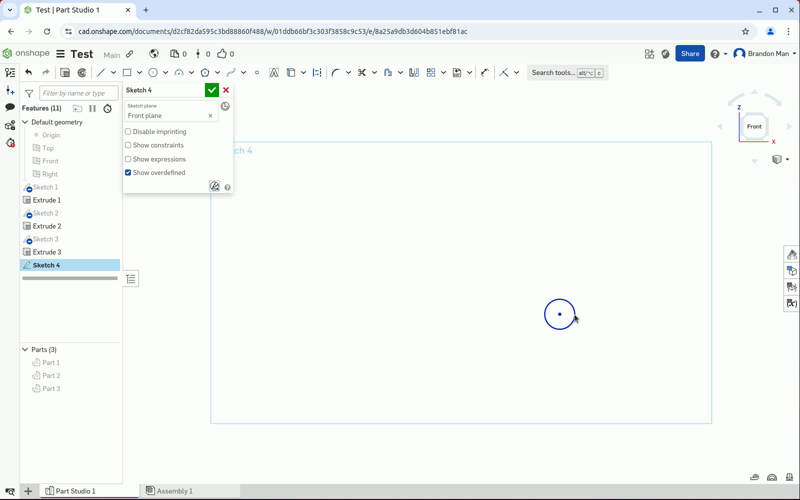
key(c)
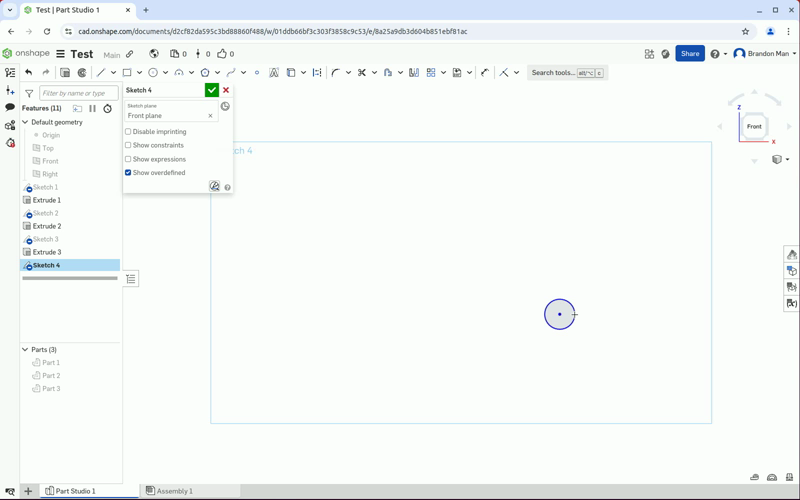
key_down(shift)
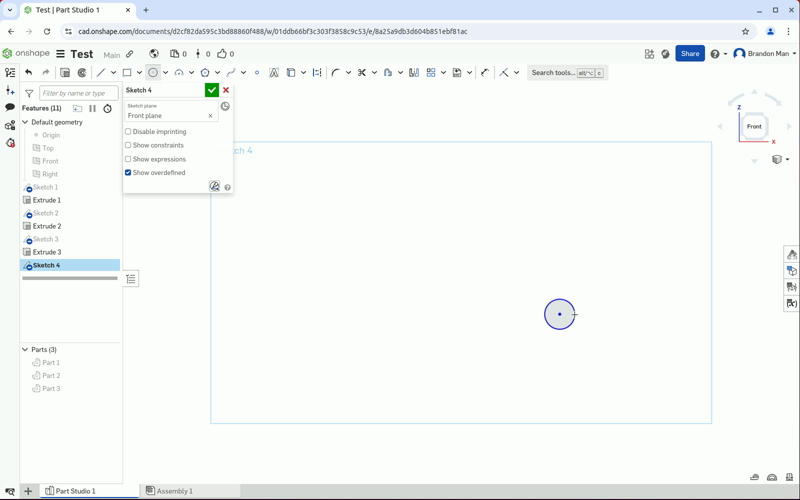
mouse_move(559, 314)
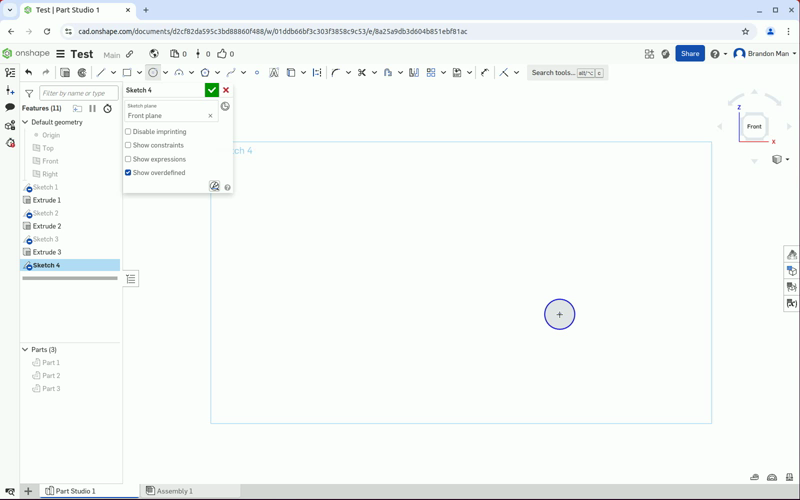
click(559, 314)
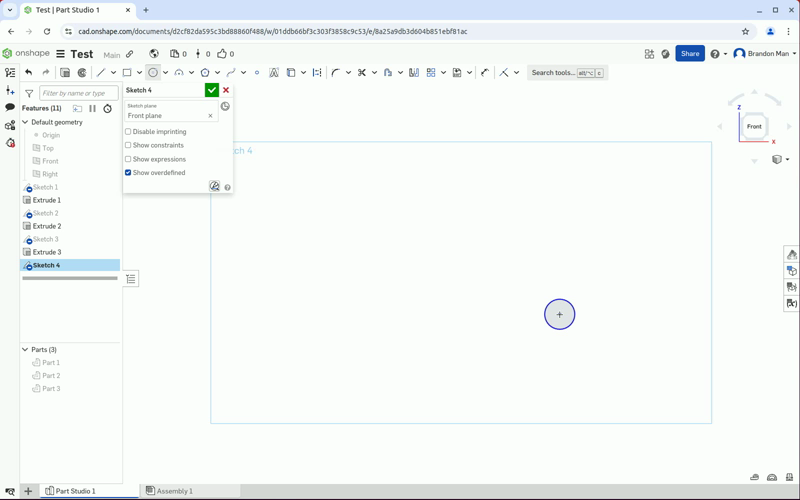
key_up(shift)
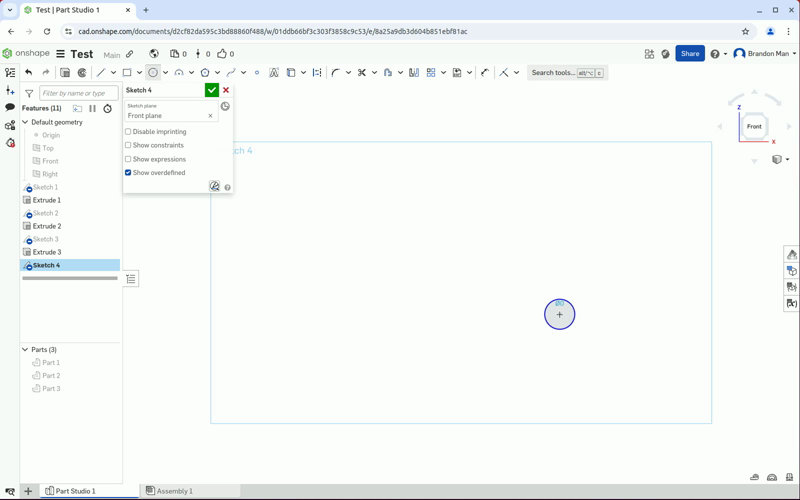
mouse_move(563, 314)
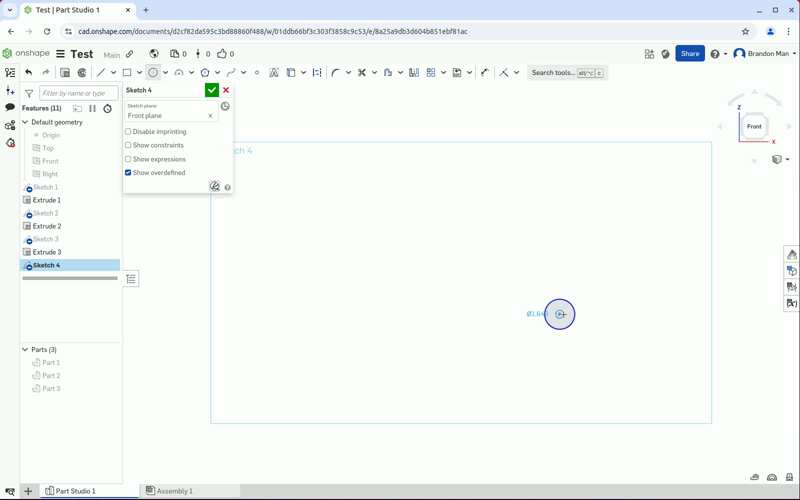
scroll(6)
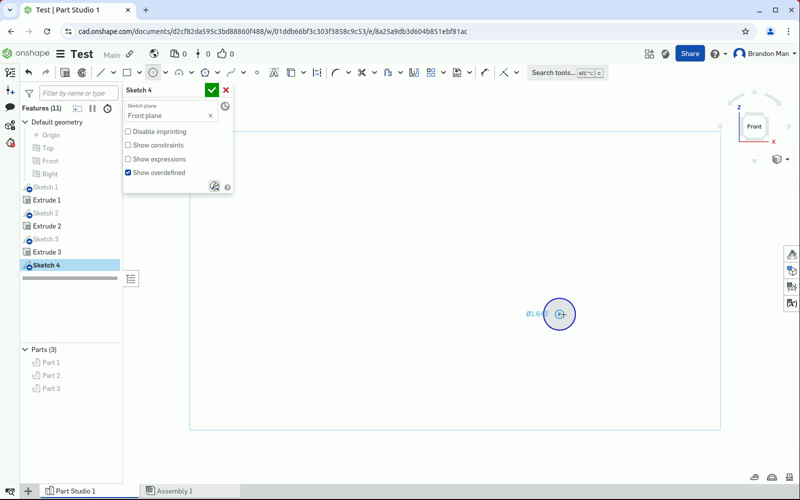
scroll(6)
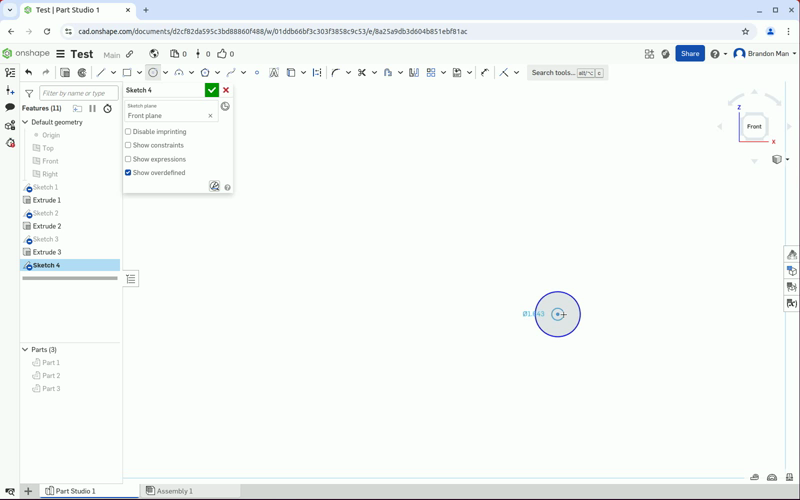
scroll(6)
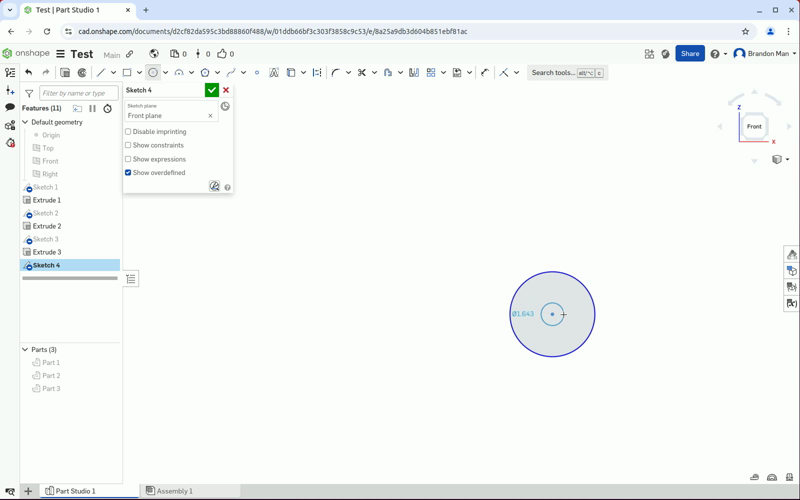
scroll(6)
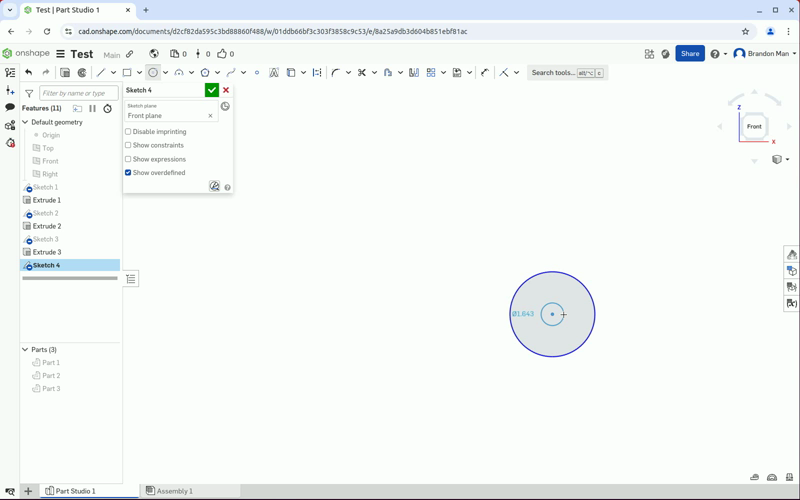
scroll(6)
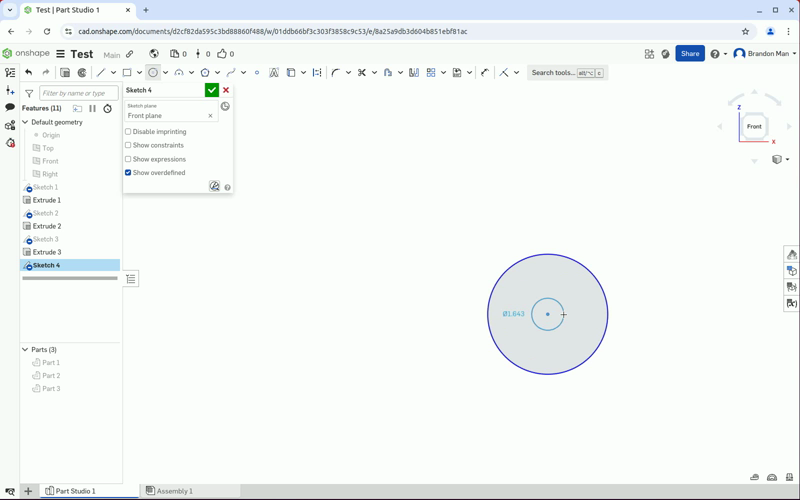
scroll(6)
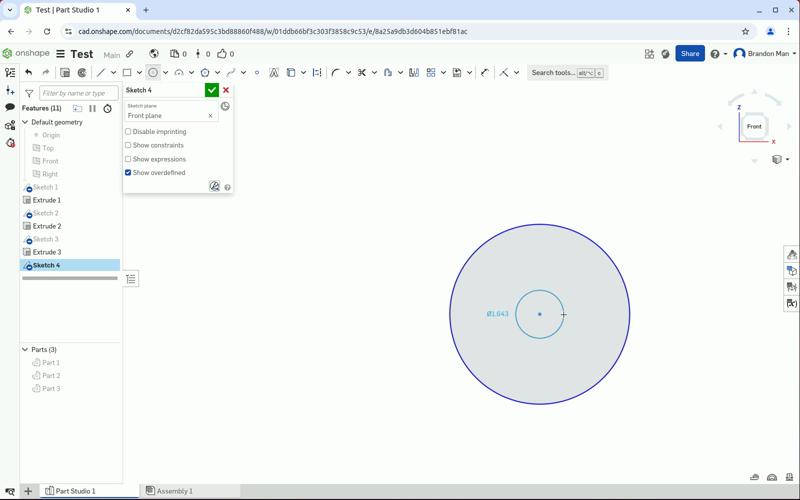
scroll(6)
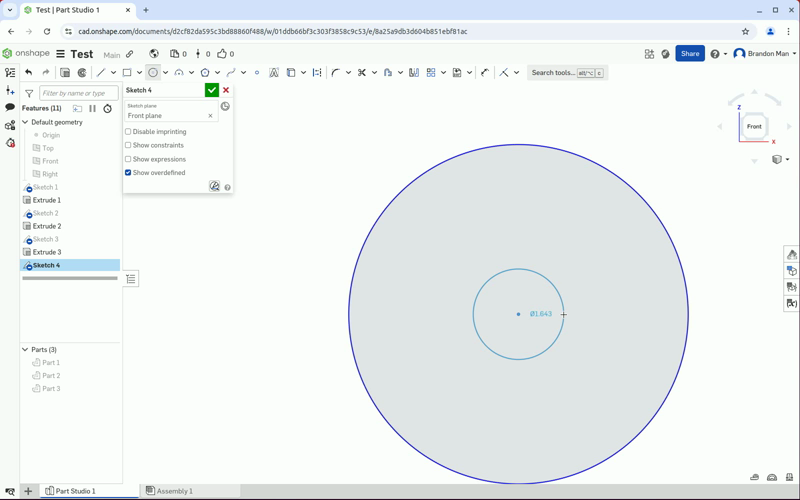
click(563, 314)
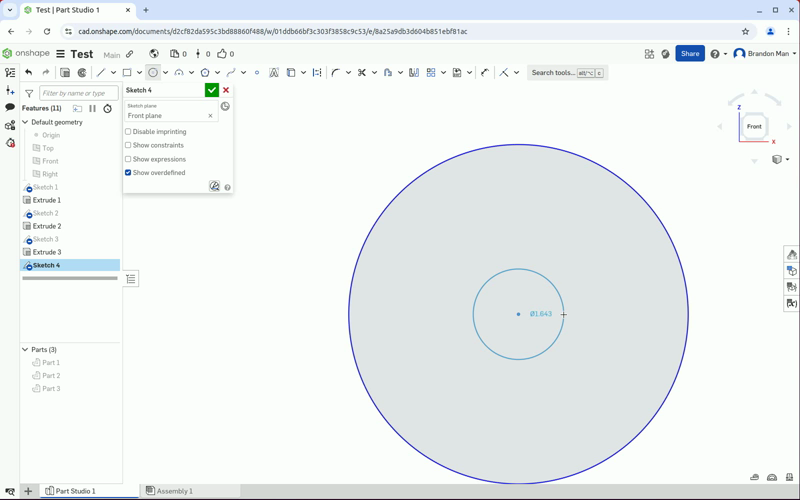
scroll(-6)
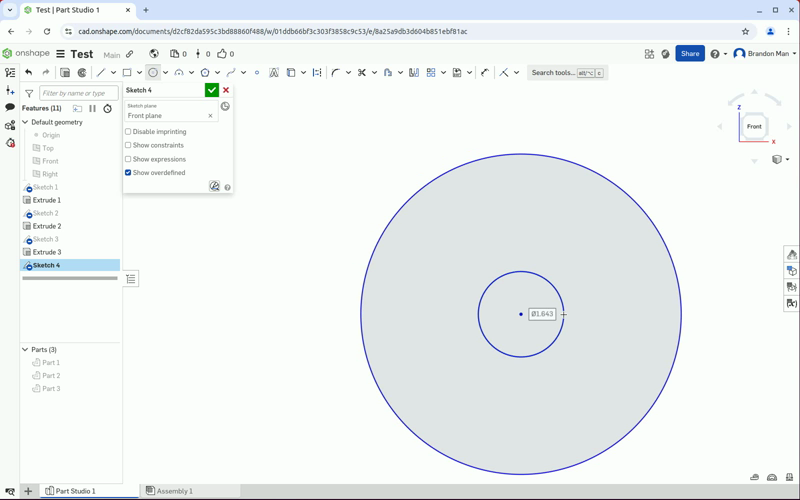
scroll(-6)
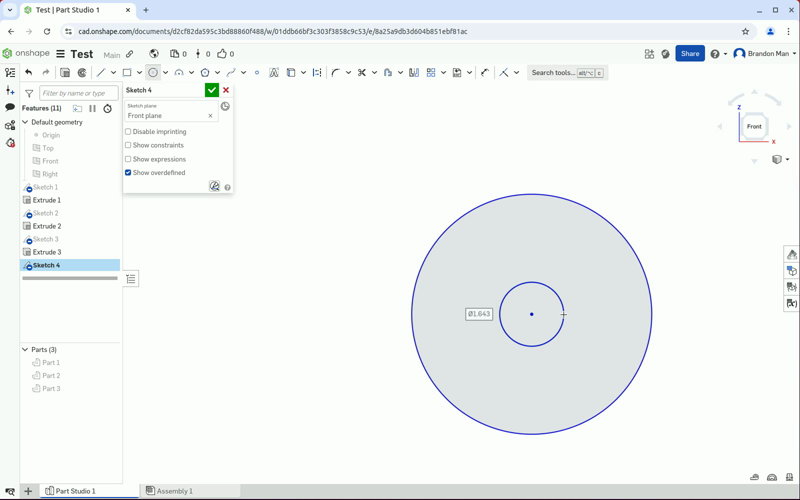
scroll(-6)
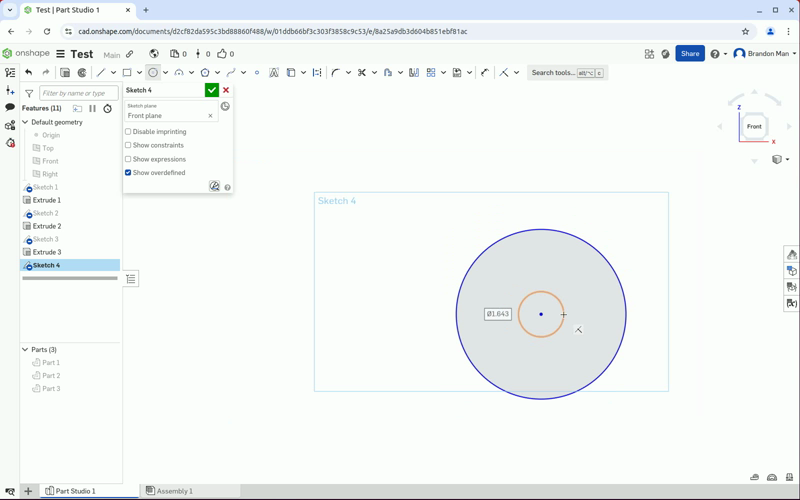
scroll(-6)
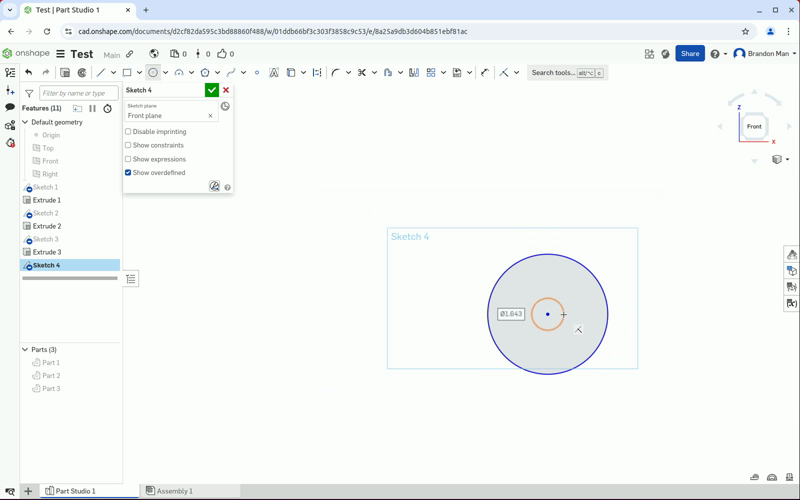
scroll(-6)
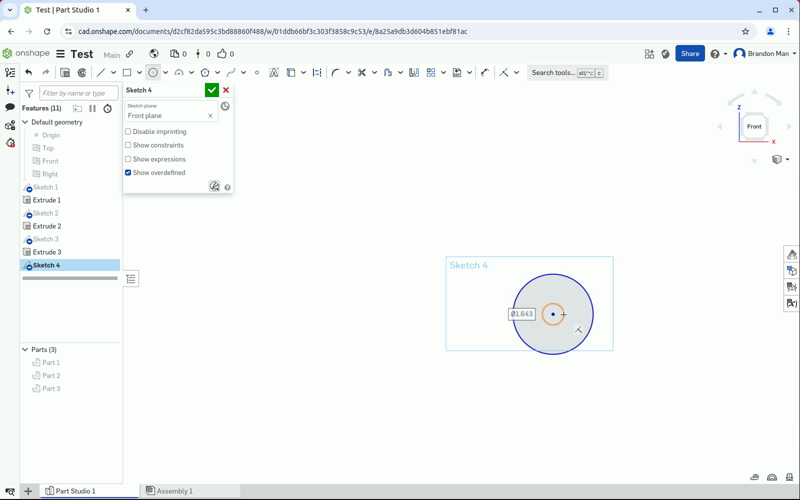
scroll(-6)
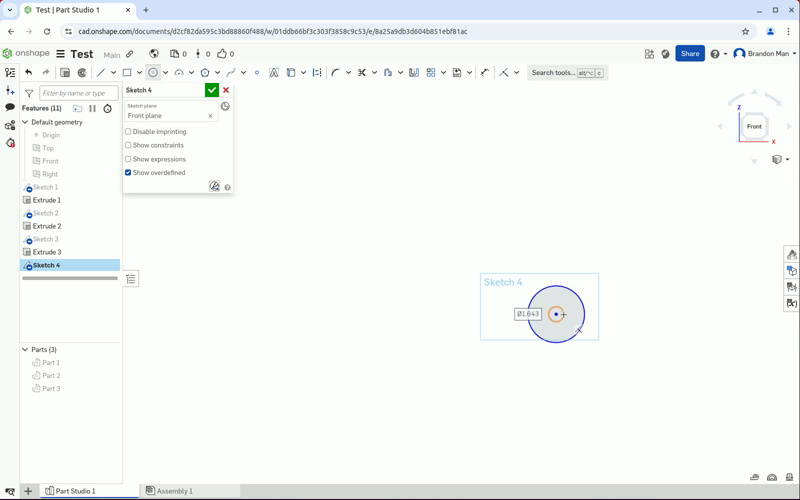
scroll(-6)
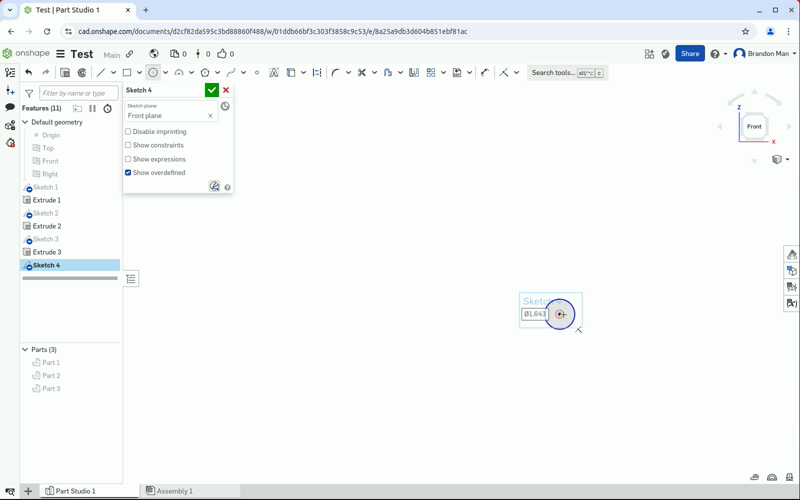
key(esc)
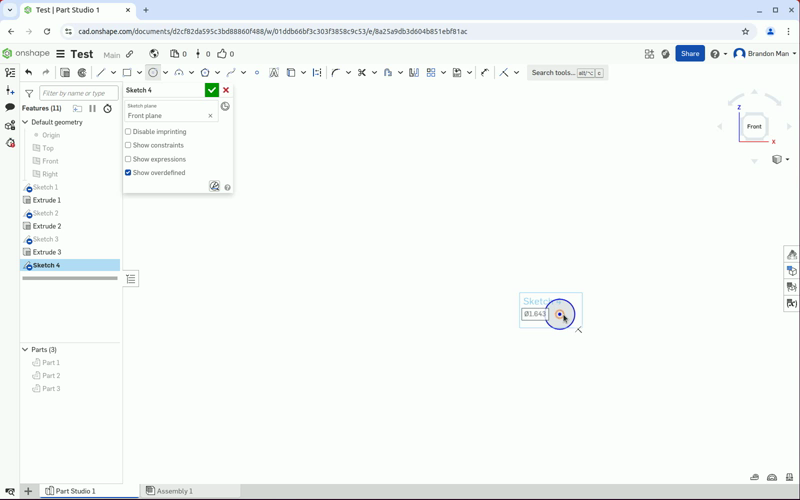
mouse_move(565, 316)
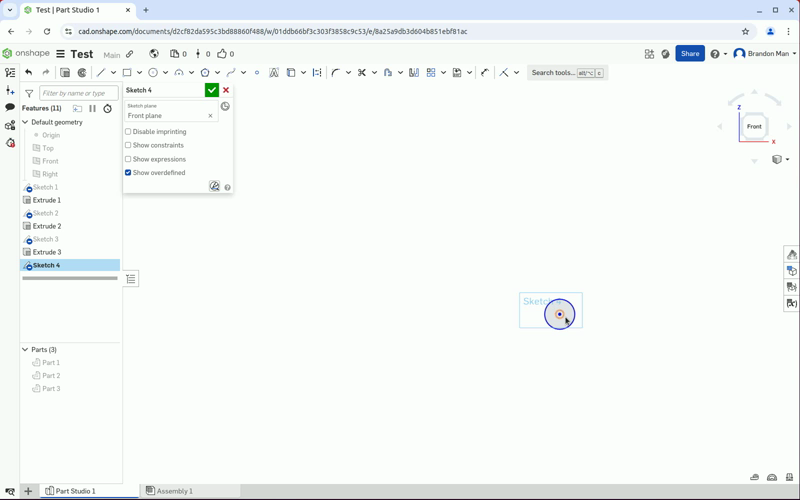
scroll(6)
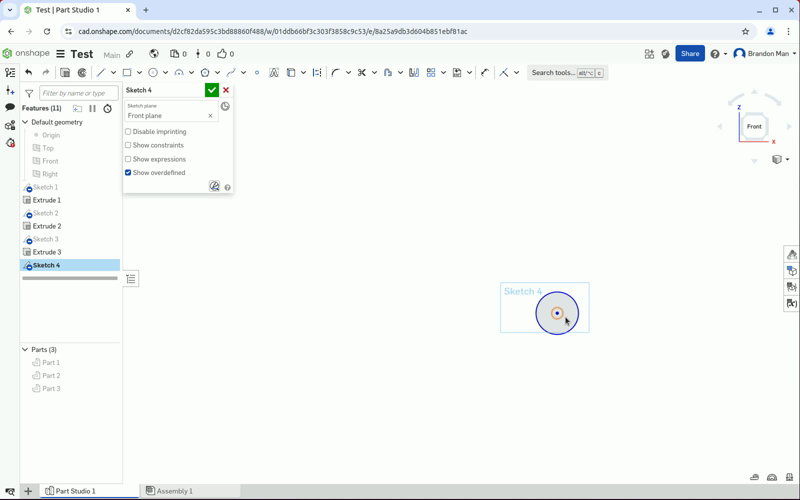
scroll(6)
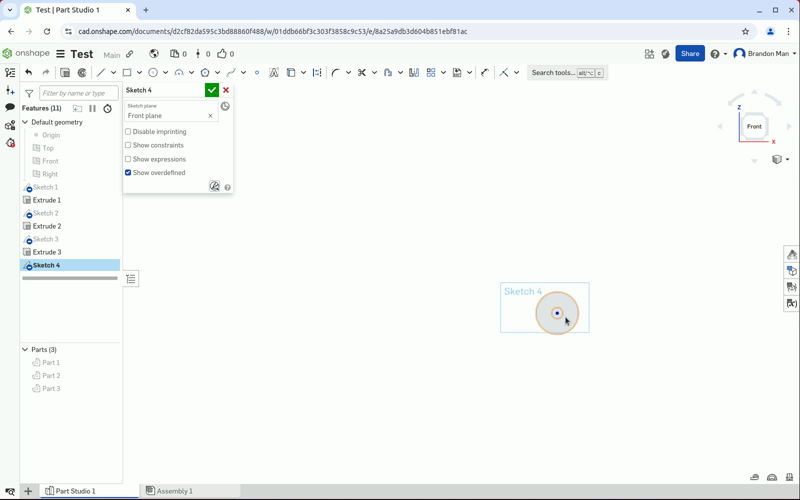
scroll(6)
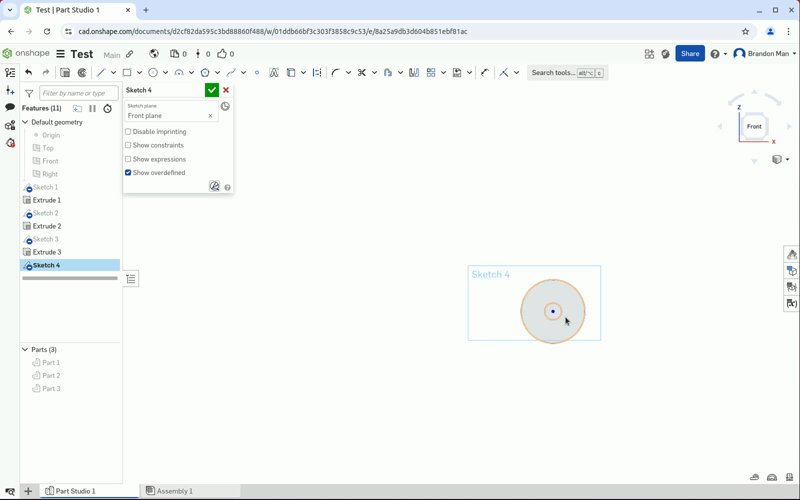
scroll(6)
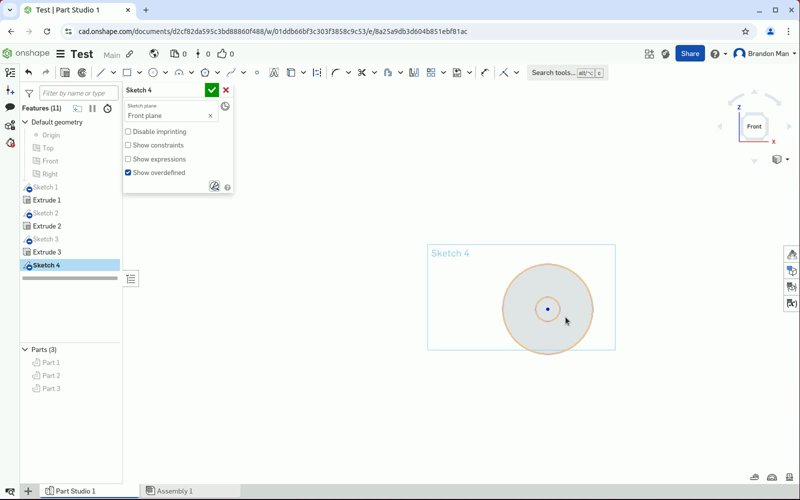
scroll(6)
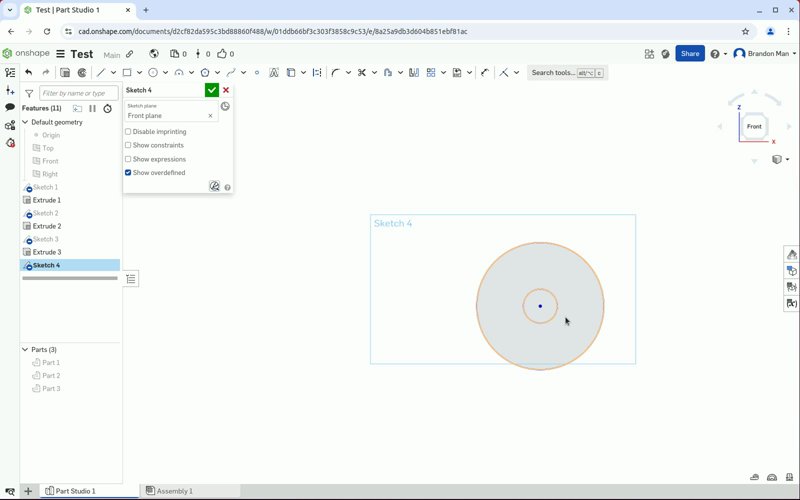
scroll(6)
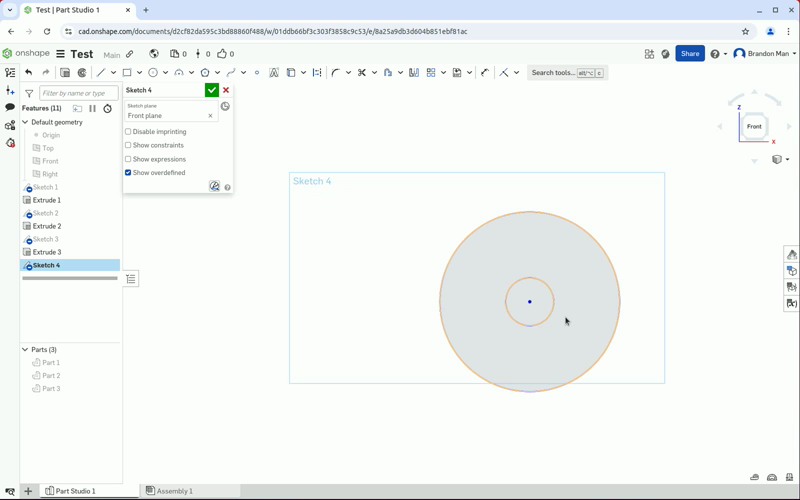
scroll(6)
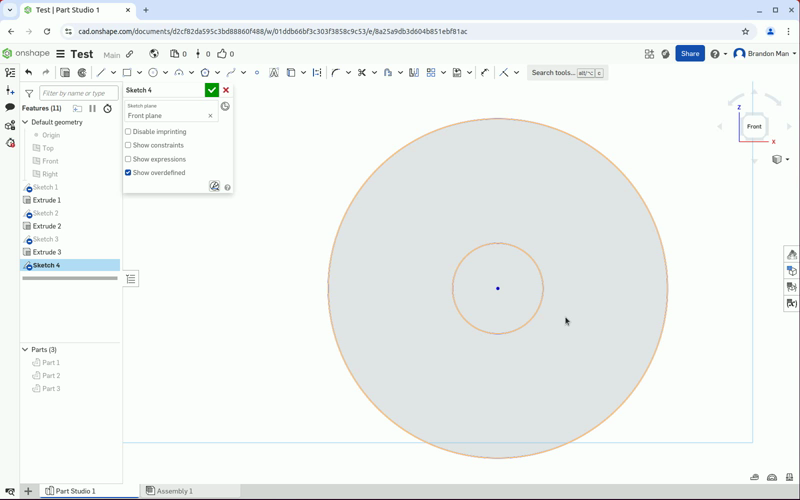
click(565, 316)
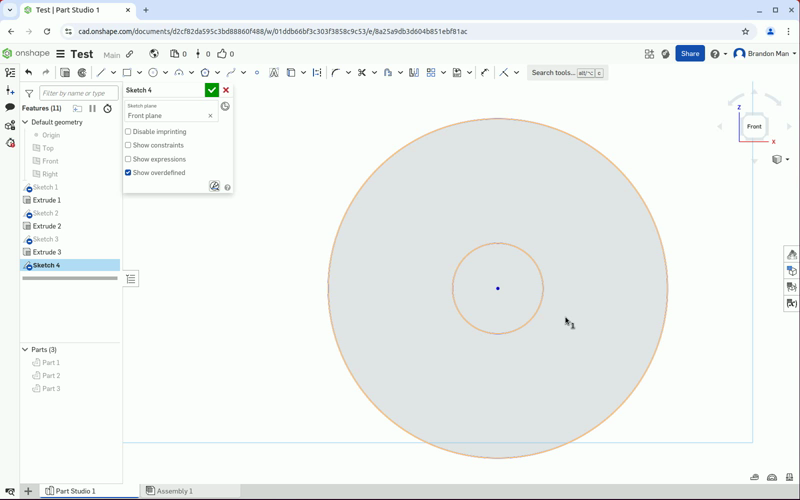
scroll(-6)
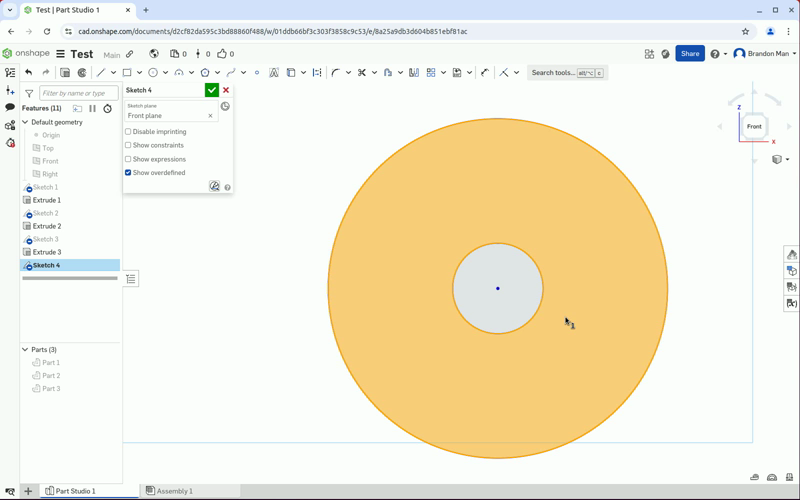
scroll(-6)
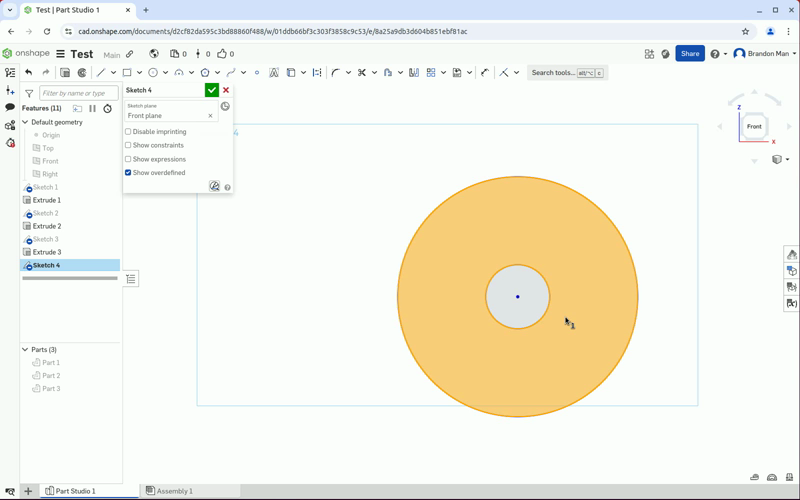
scroll(-6)
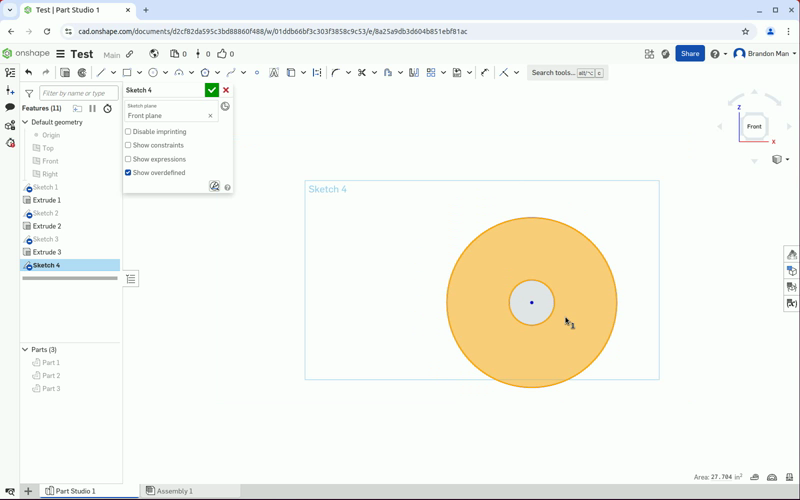
scroll(-6)
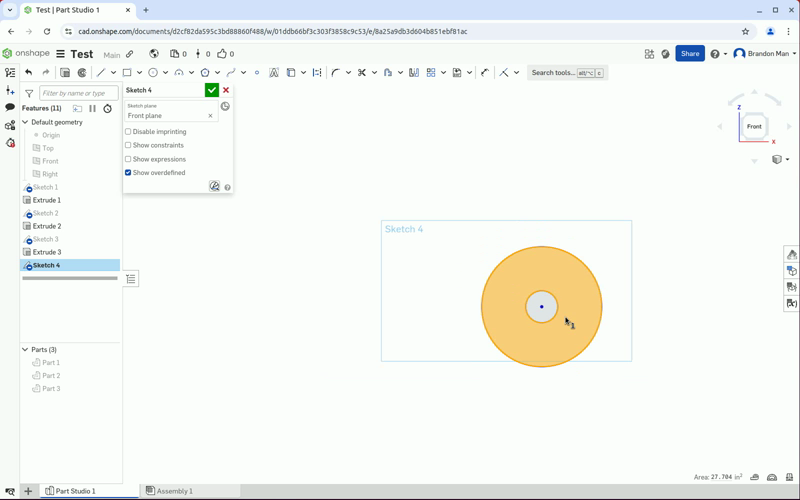
scroll(-6)
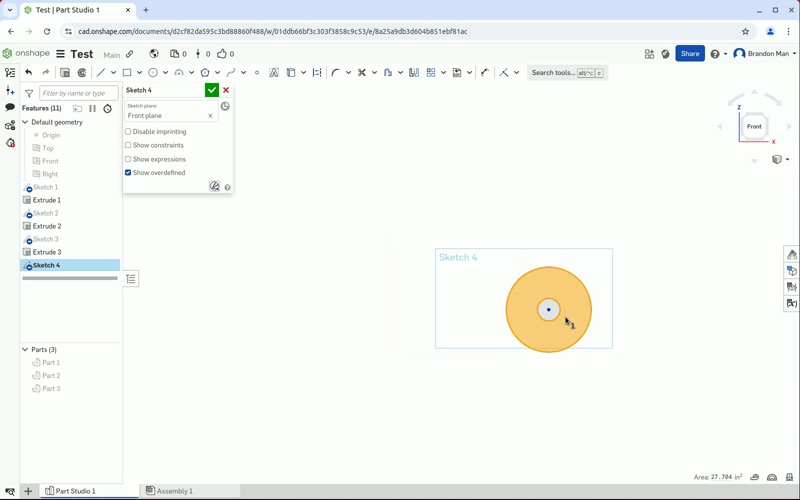
scroll(-6)
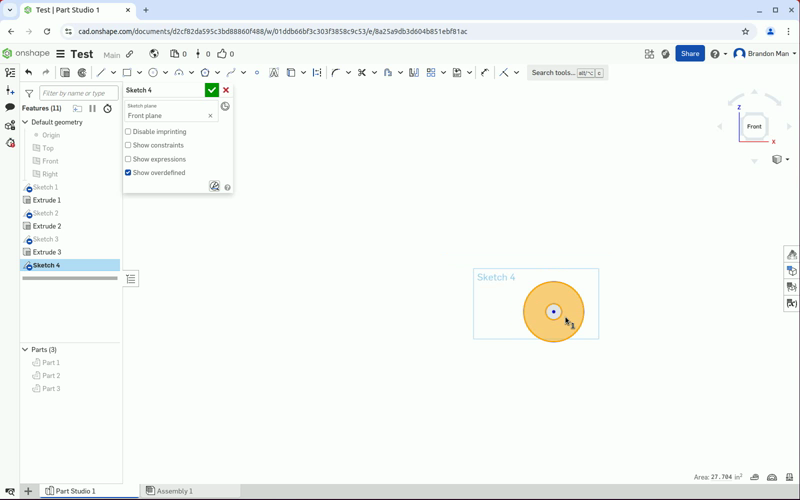
scroll(-6)
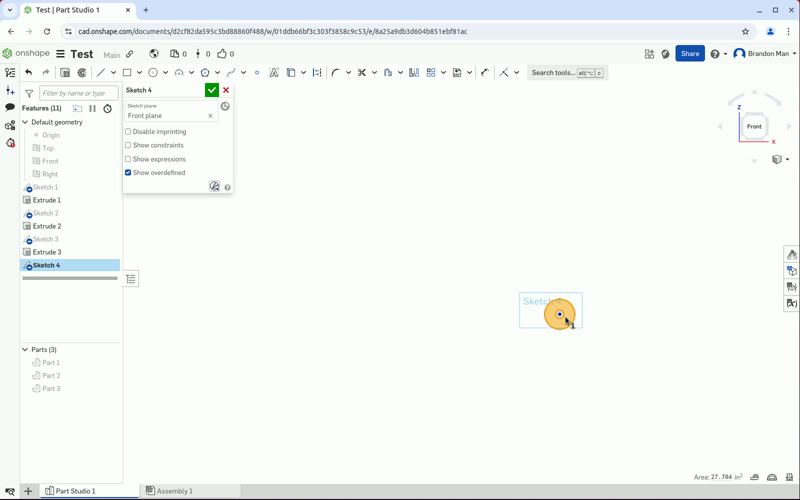
mouse_move(73, 352)
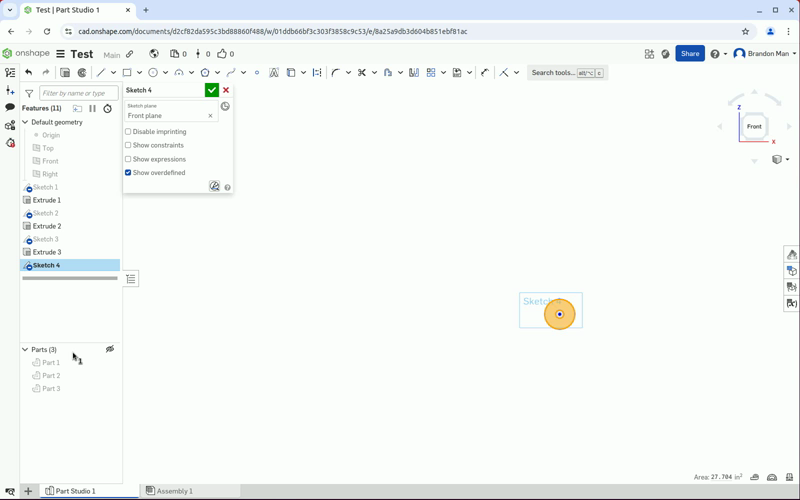
key(shift+y)
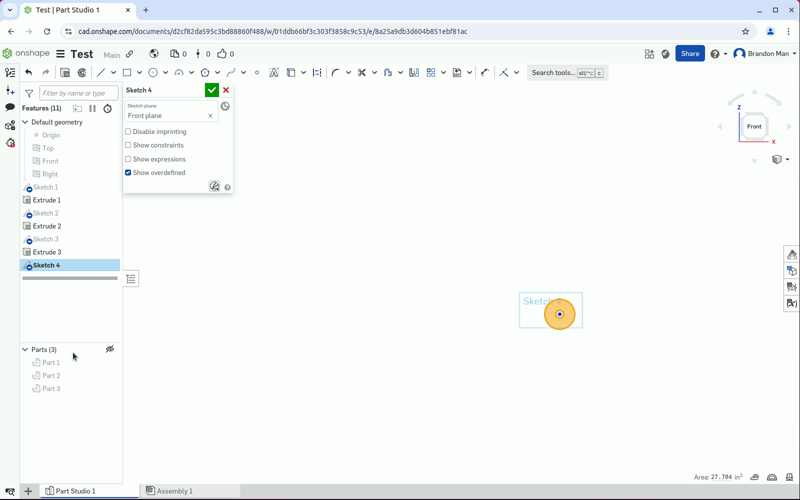
key(shift+e)
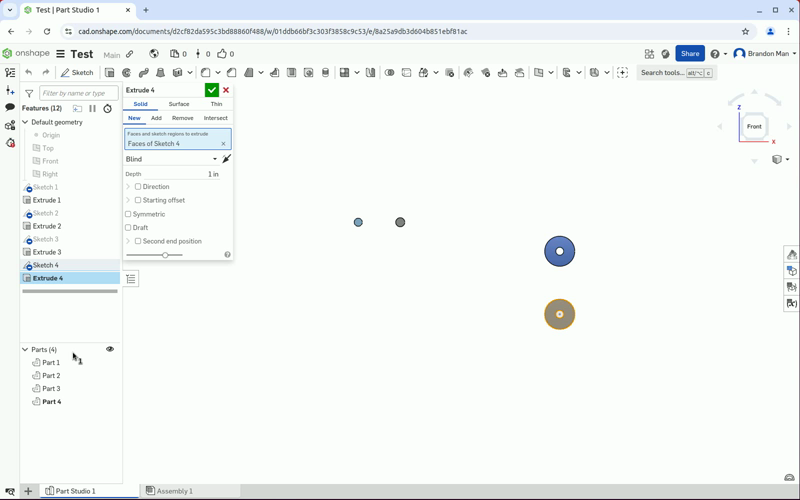
mouse_move(143, 106)
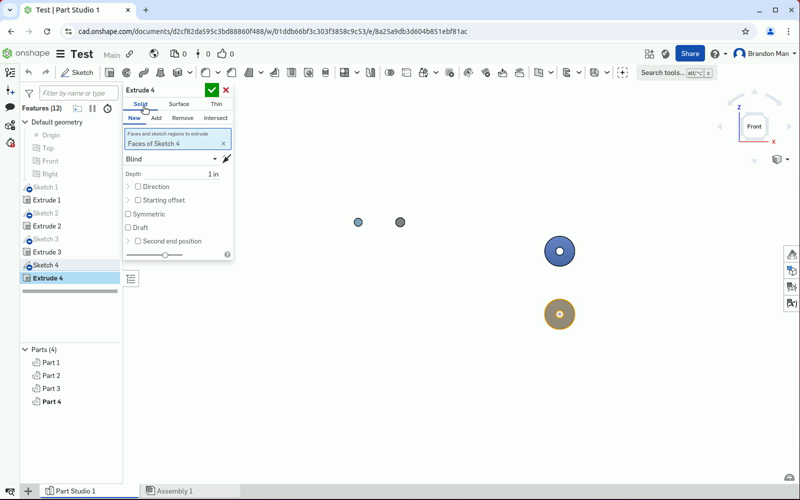
click(143, 106)
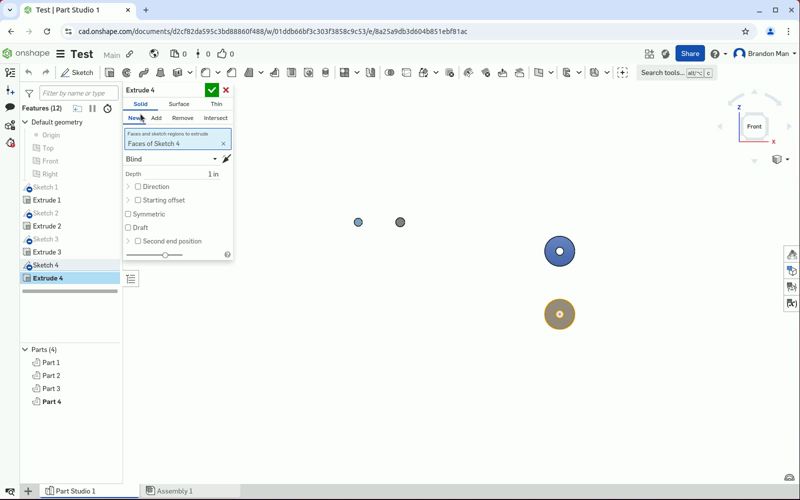
mouse_move(137, 120)
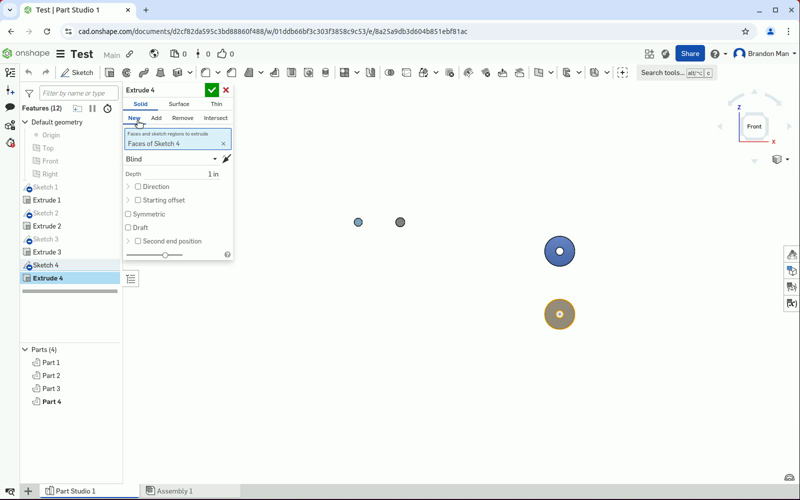
click(137, 120)
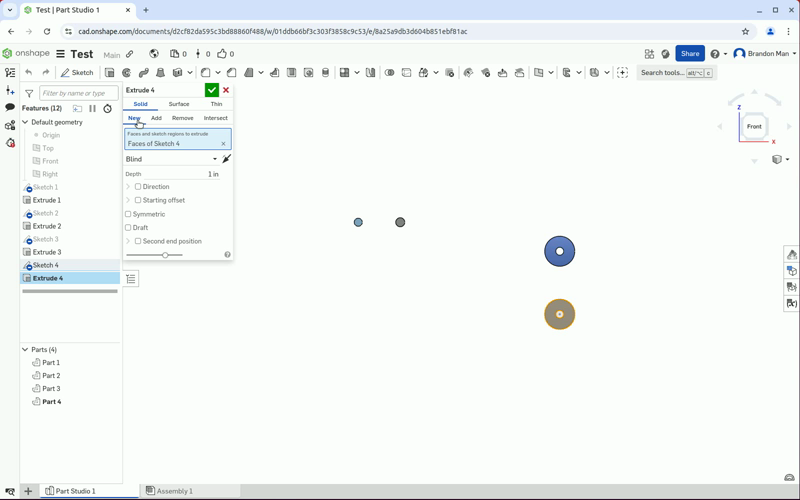
key(tab, 4)
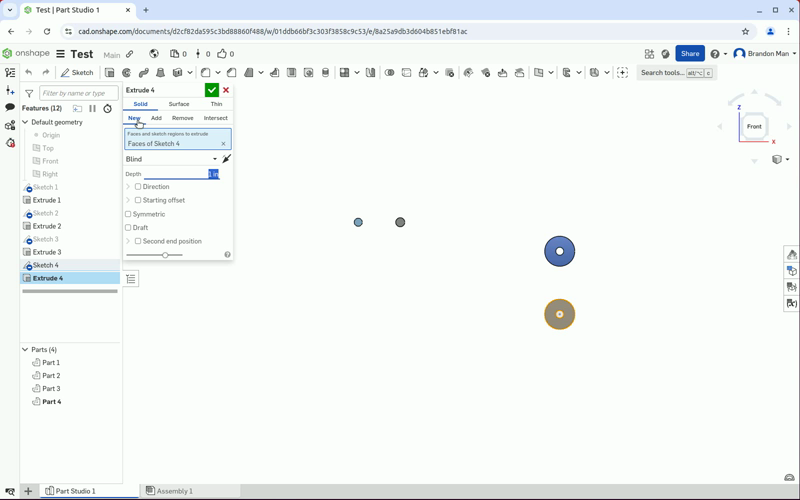
text(3.852)
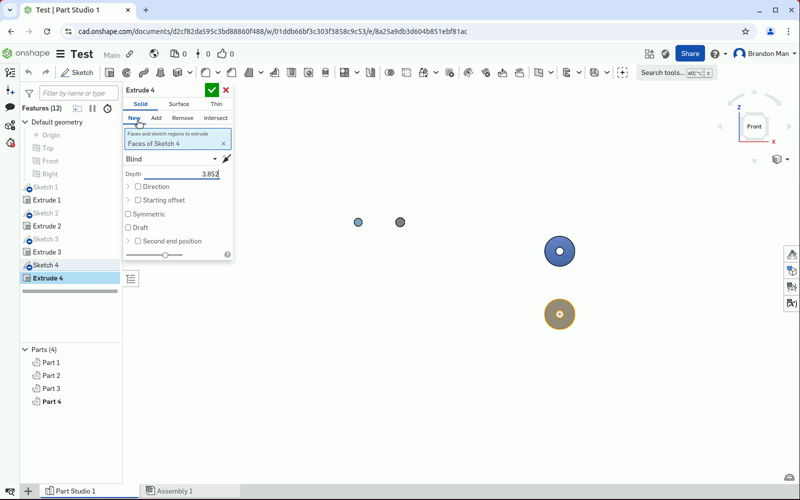
key(tab, 3)
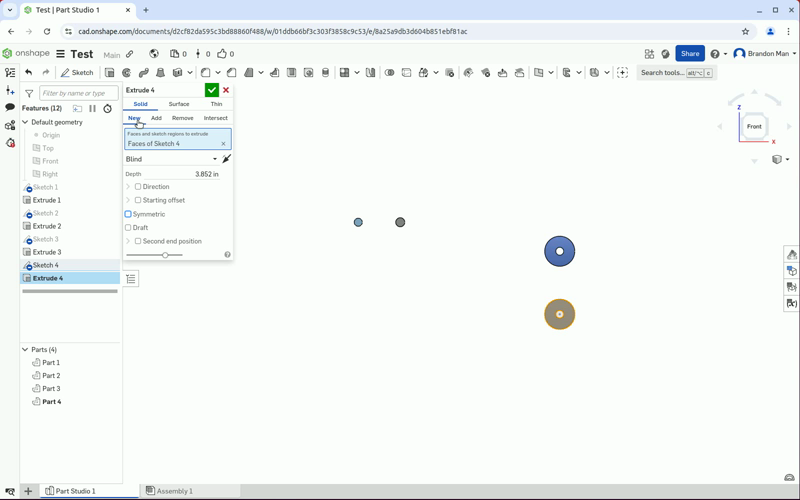
key(space)
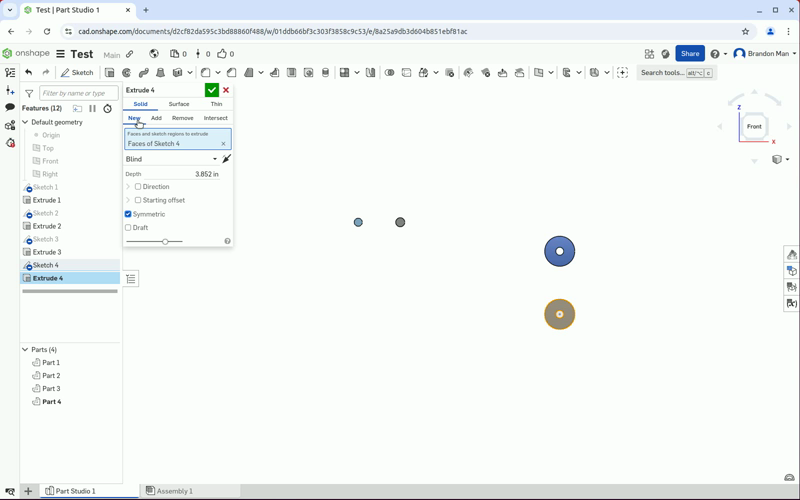
key(enter)
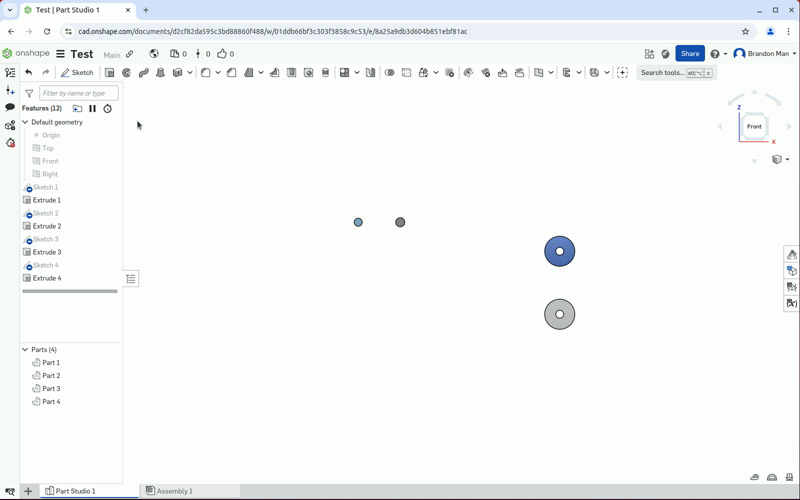
key(shift+h)
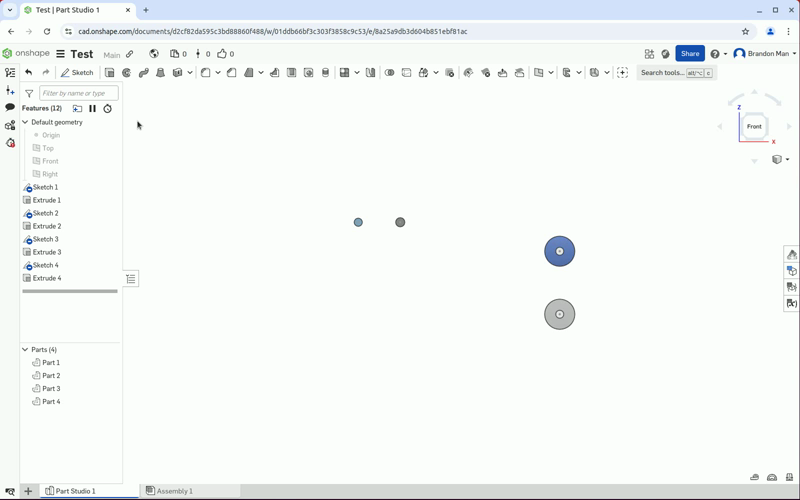
key(shift+h)
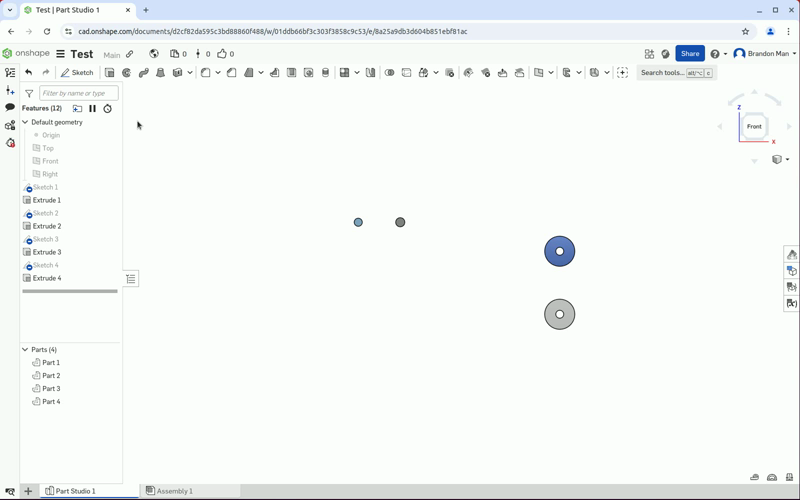
mouse_move(73, 189)
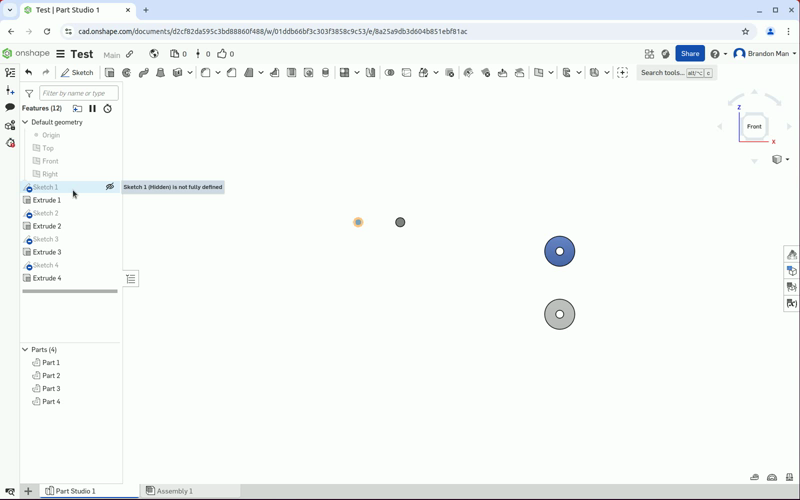
click(73, 189)
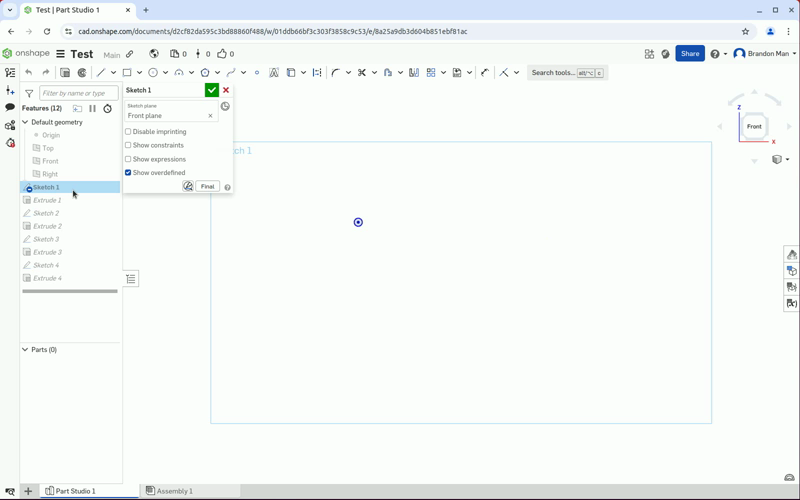
mouse_move(229, 92)
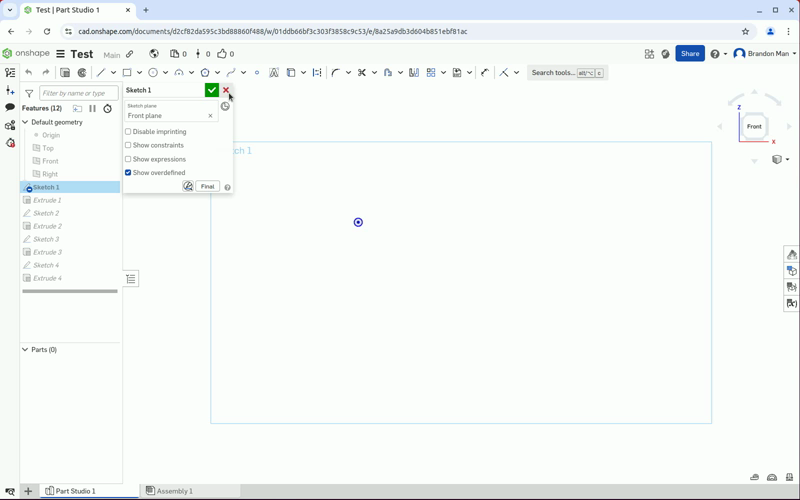
click(229, 92)
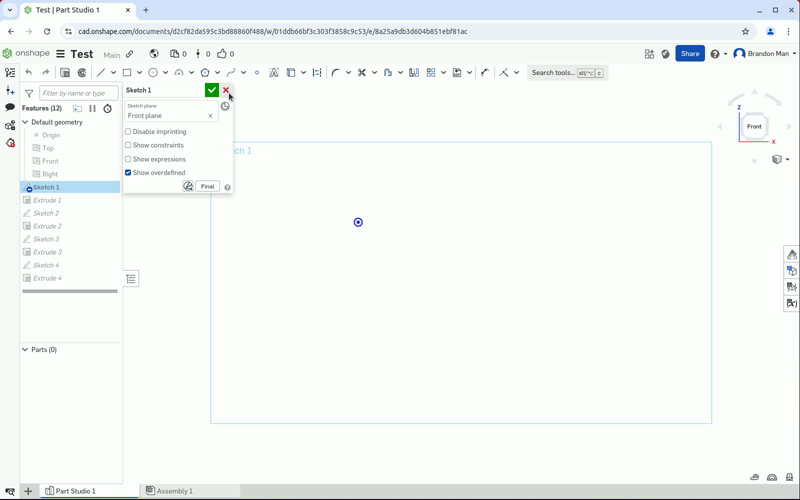
key(shift+s)
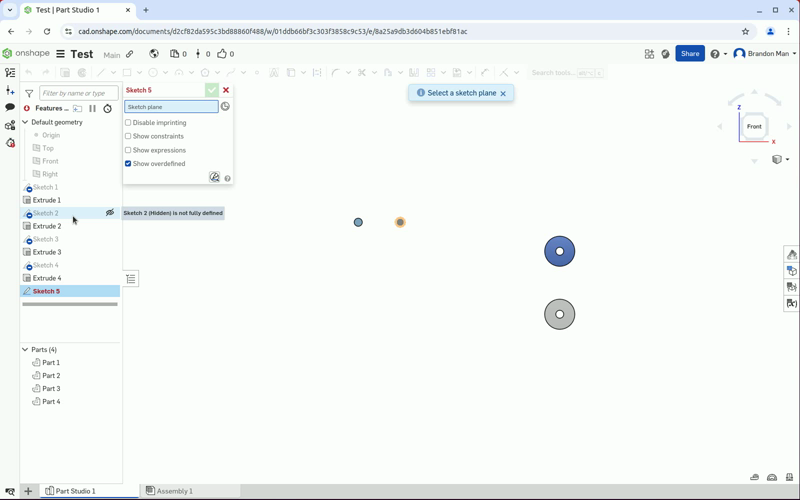
scroll(3)
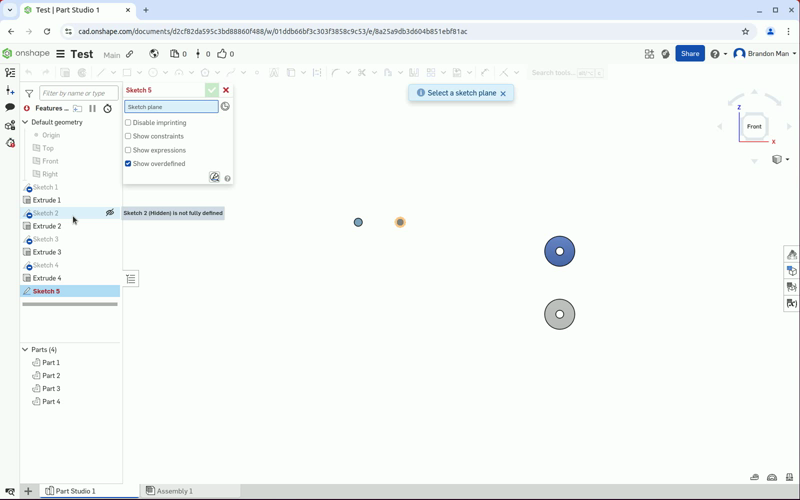
mouse_move(73, 163)
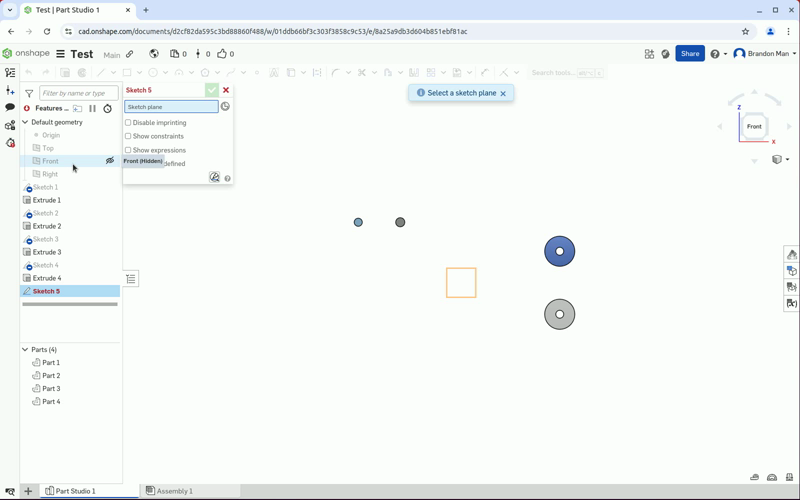
click(73, 163)
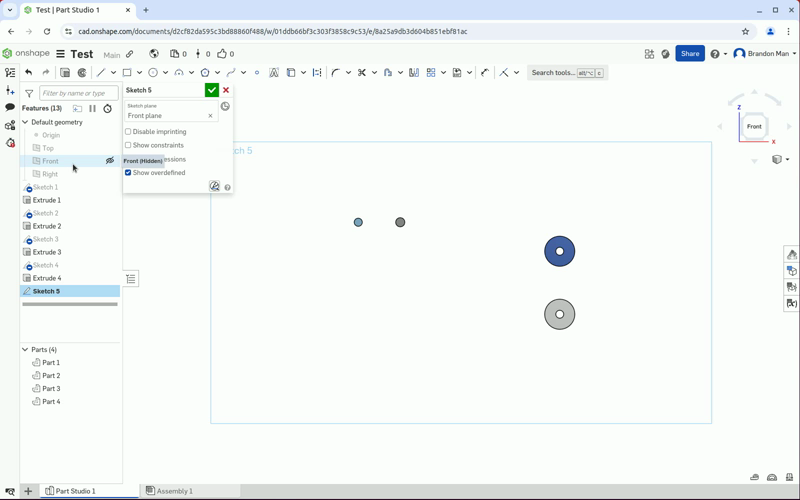
mouse_move(73, 352)
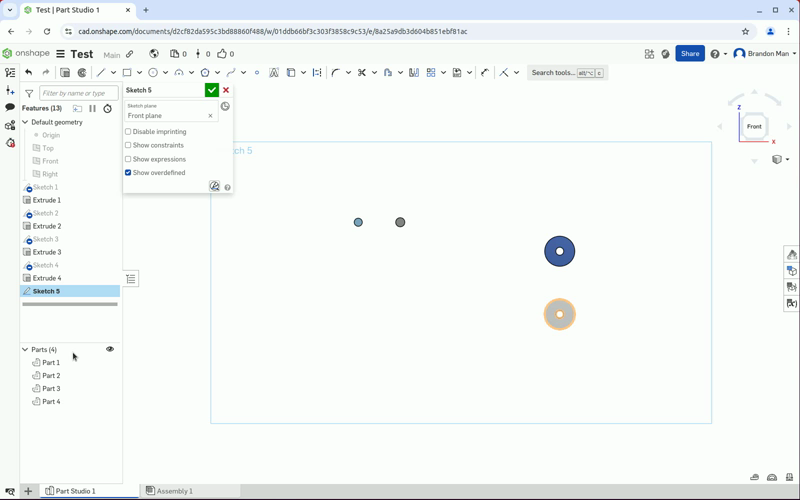
key(y)
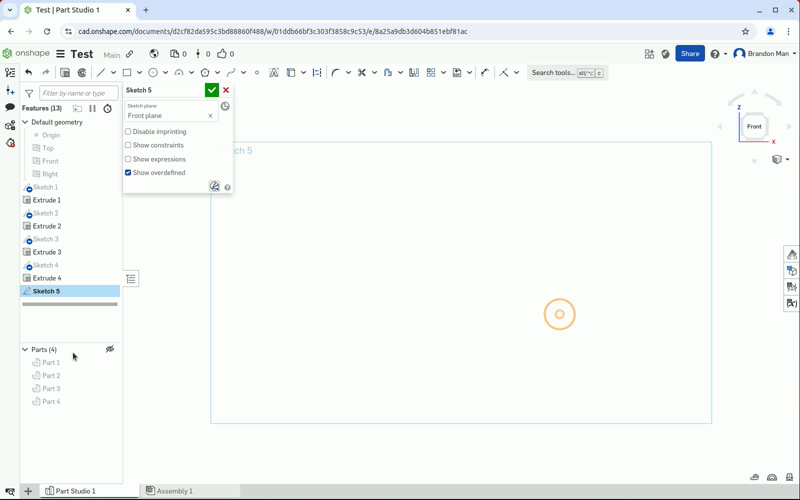
key(c)
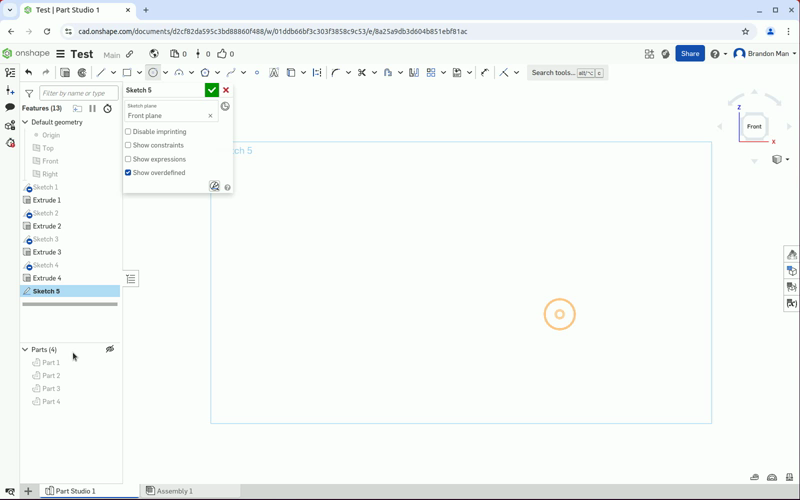
key_down(shift)
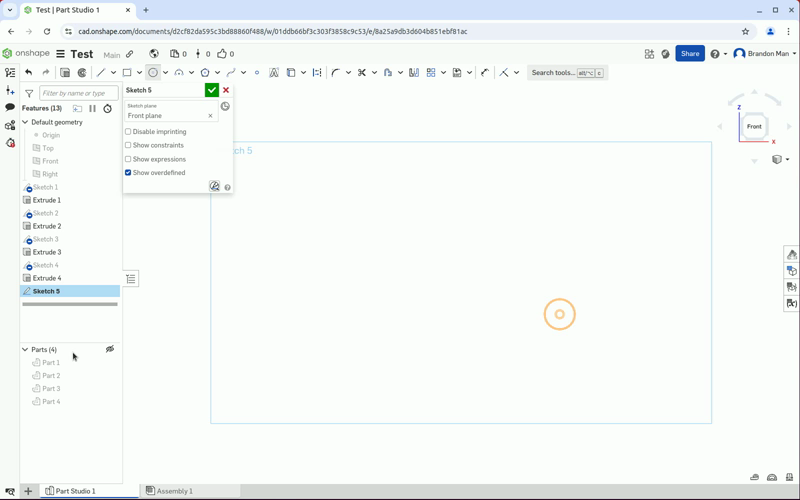
mouse_move(496, 251)
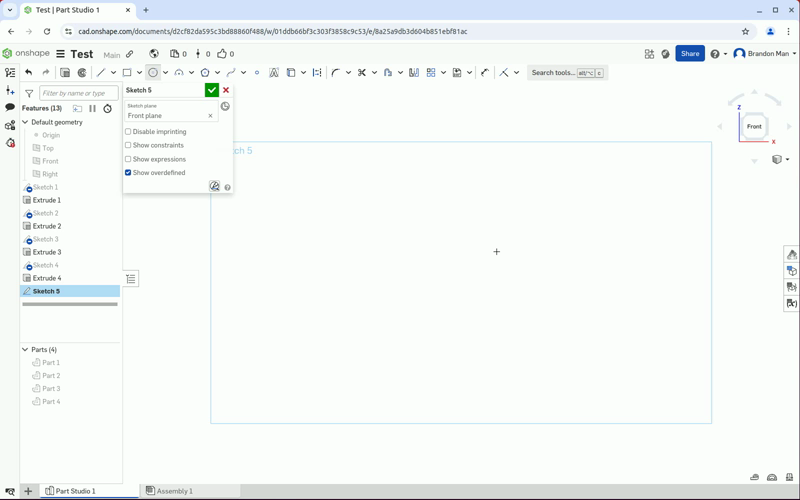
click(496, 251)
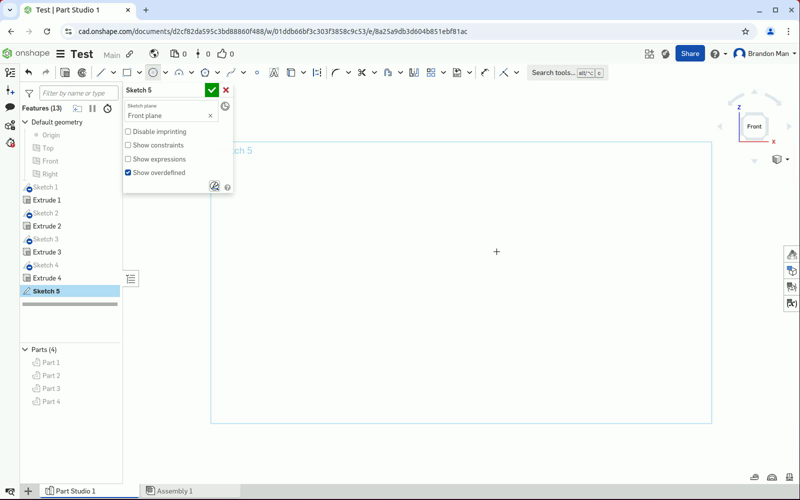
key_up(shift)
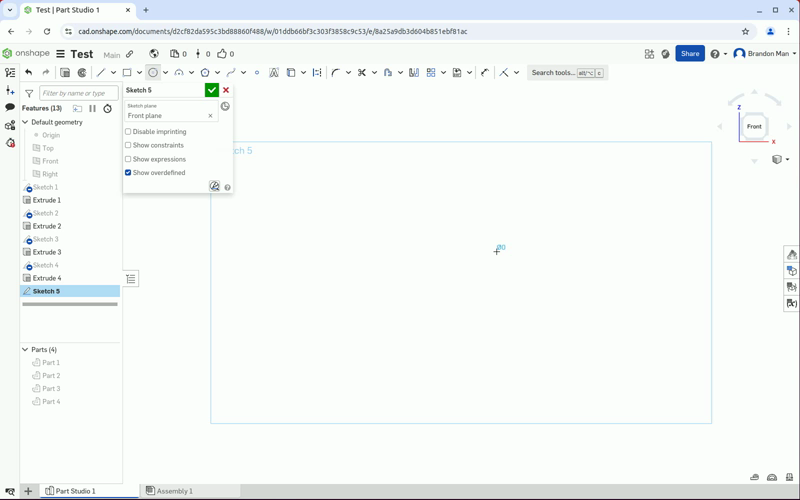
mouse_move(511, 251)
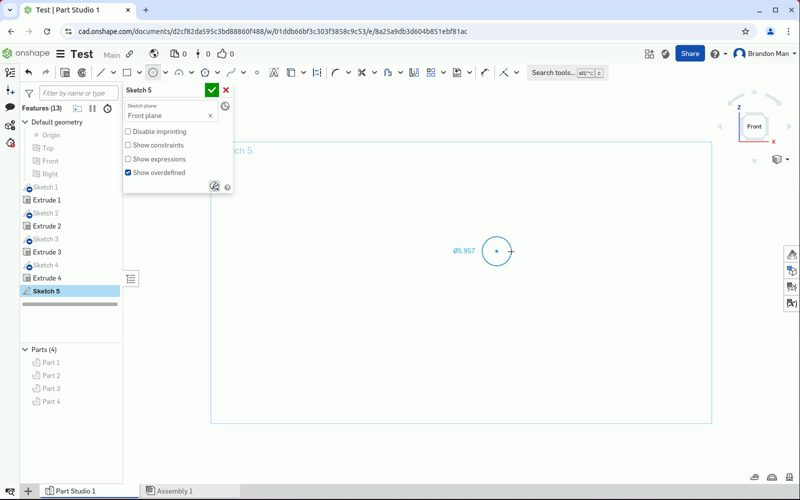
click(511, 251)
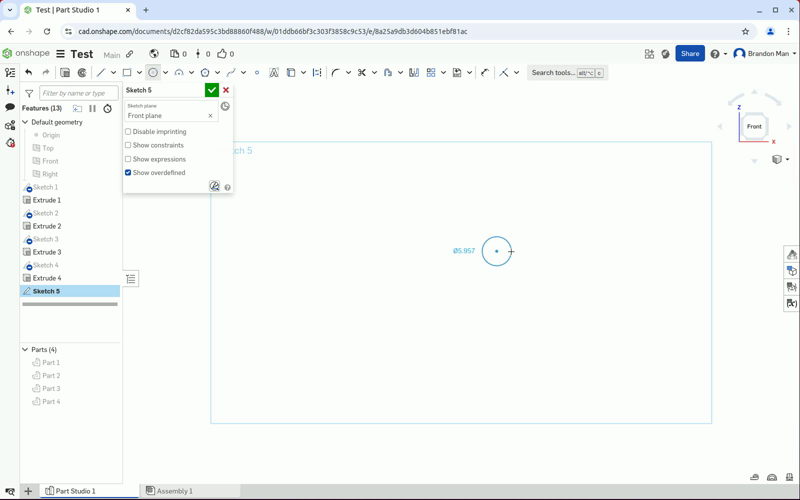
key(esc)
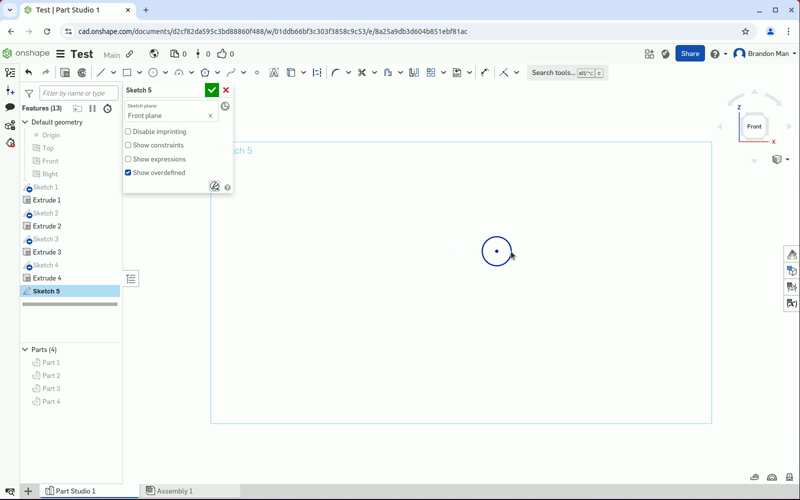
key(c)
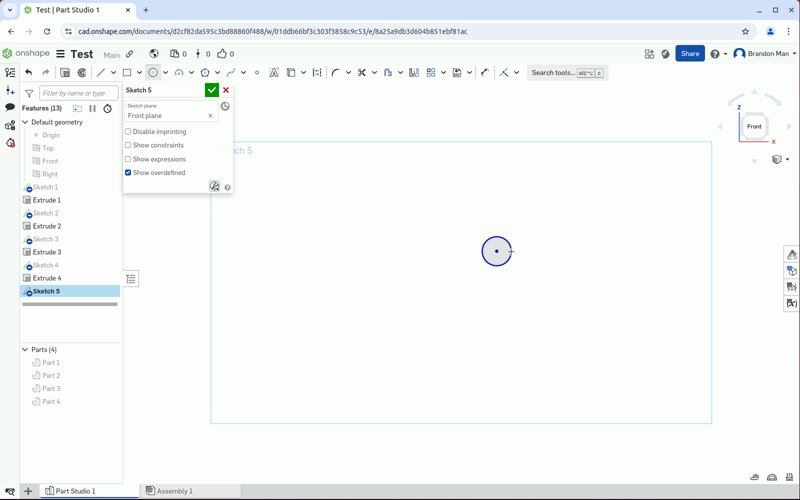
key_down(shift)
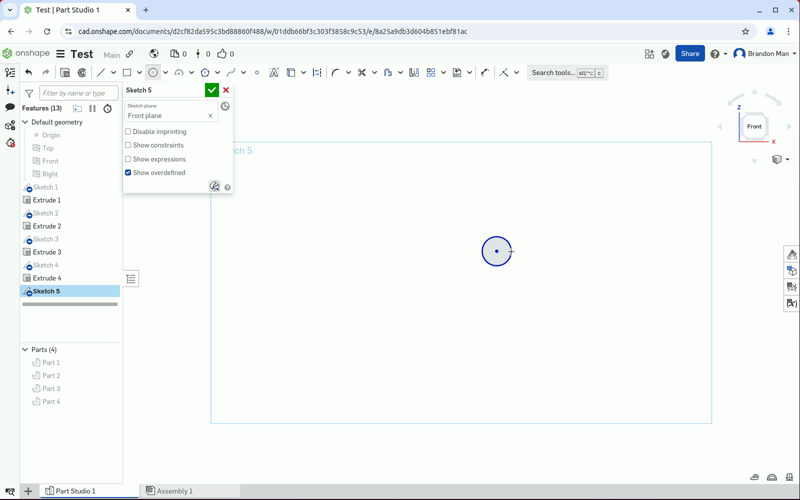
mouse_move(496, 251)
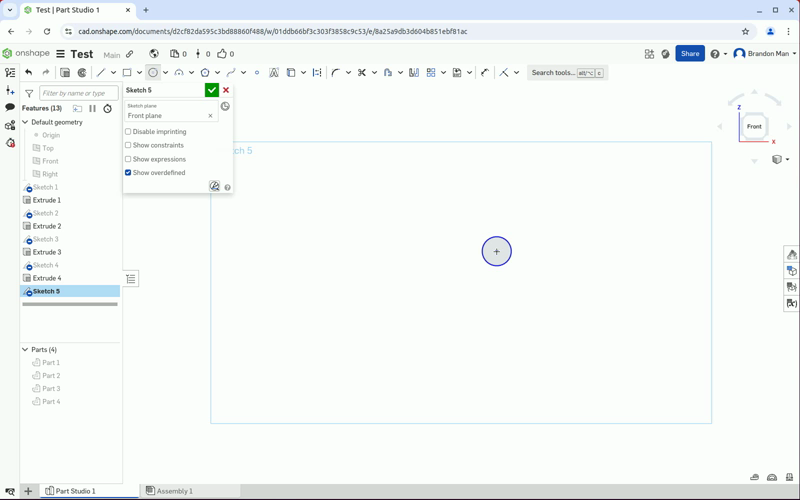
click(496, 251)
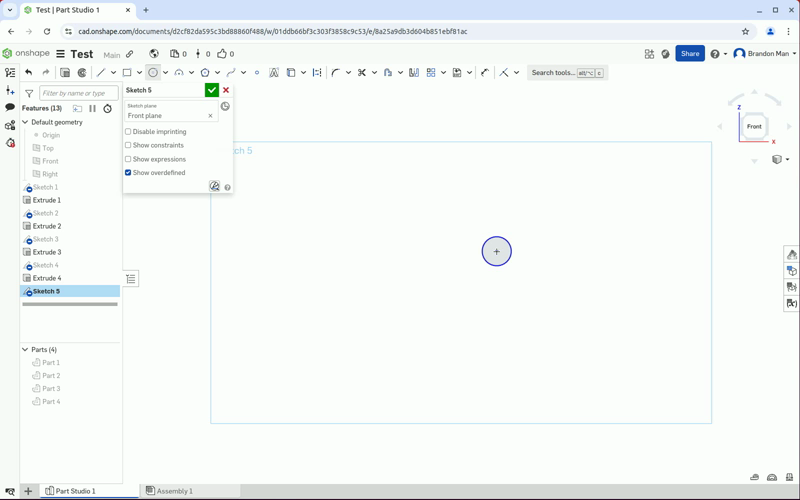
key_up(shift)
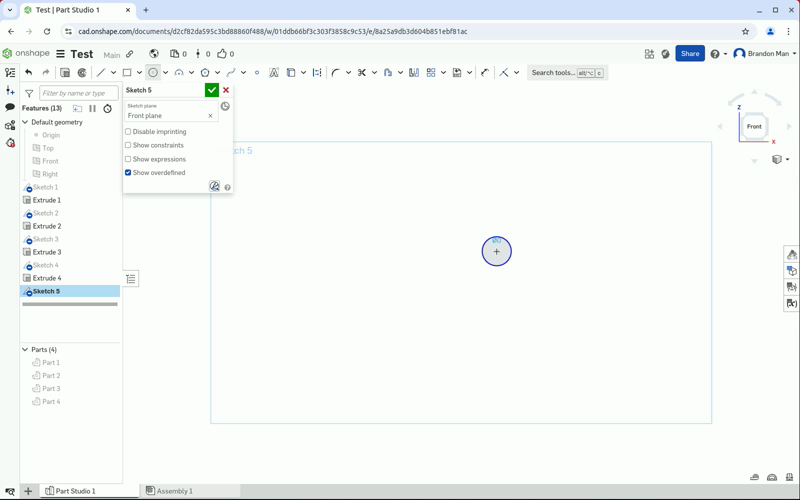
mouse_move(500, 251)
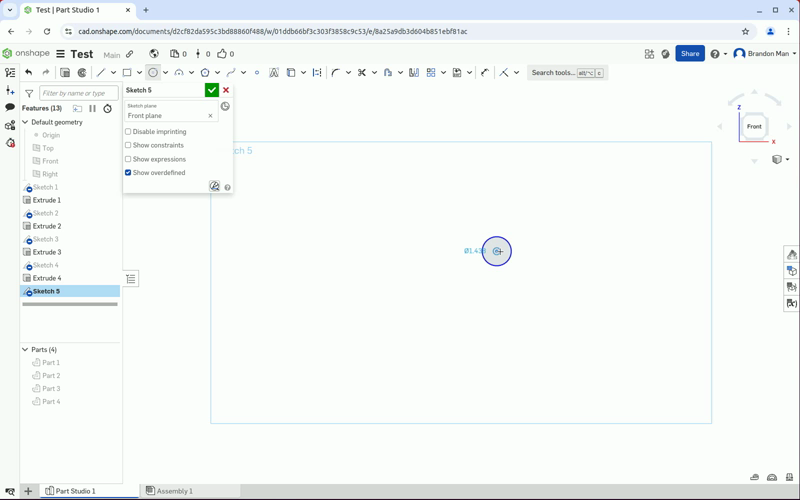
scroll(6)
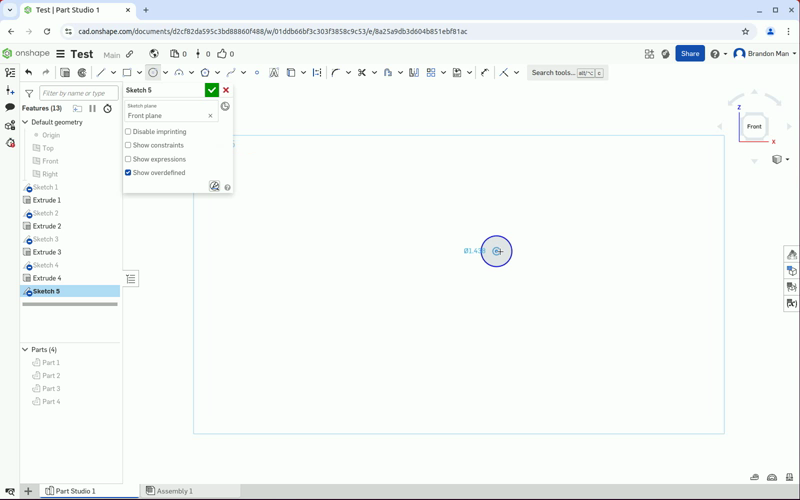
scroll(6)
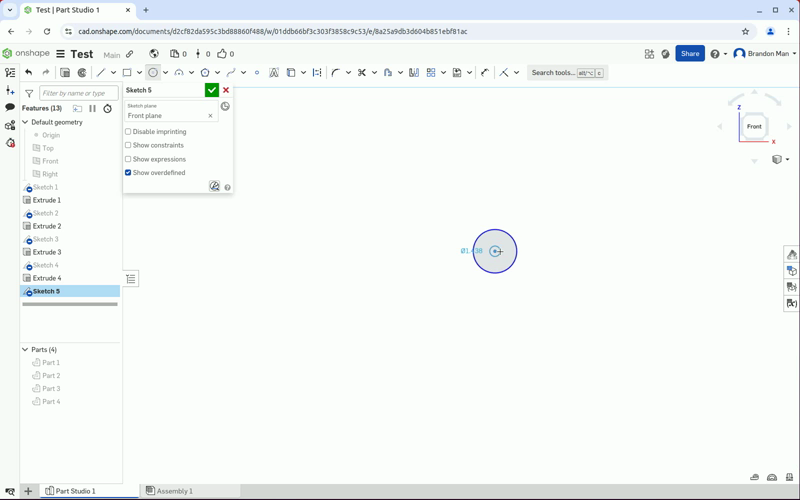
scroll(6)
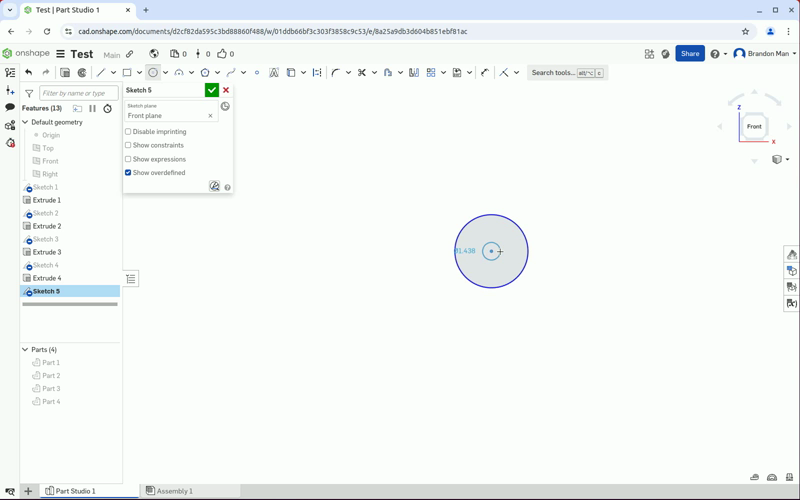
scroll(6)
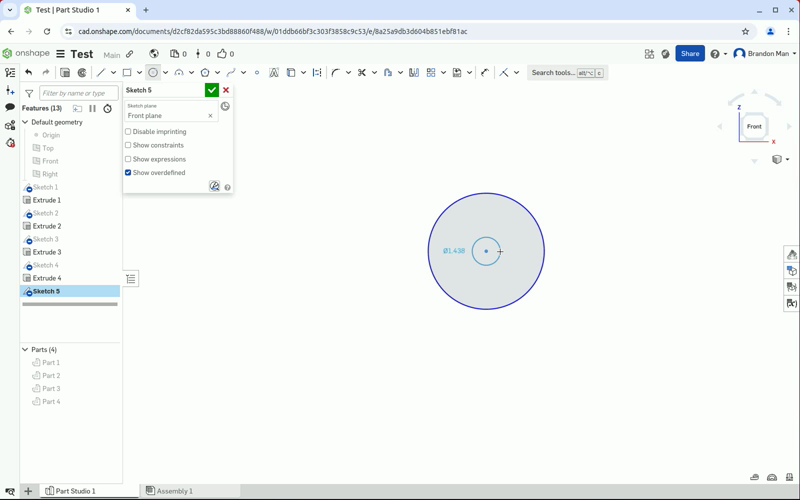
scroll(6)
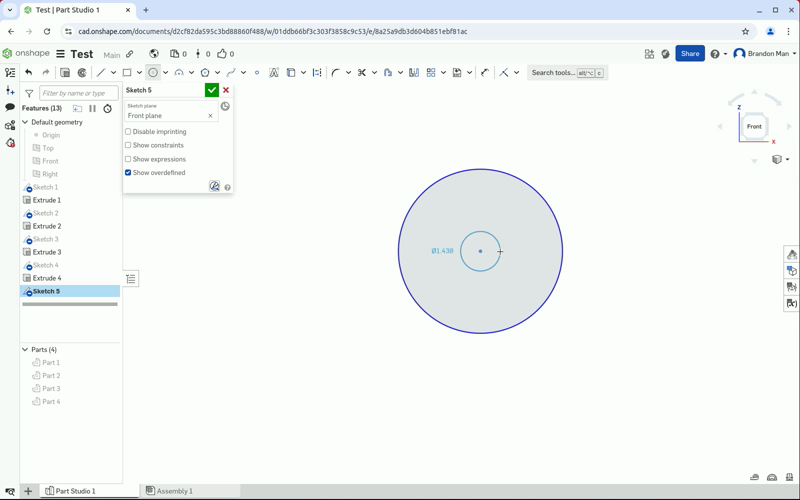
scroll(6)
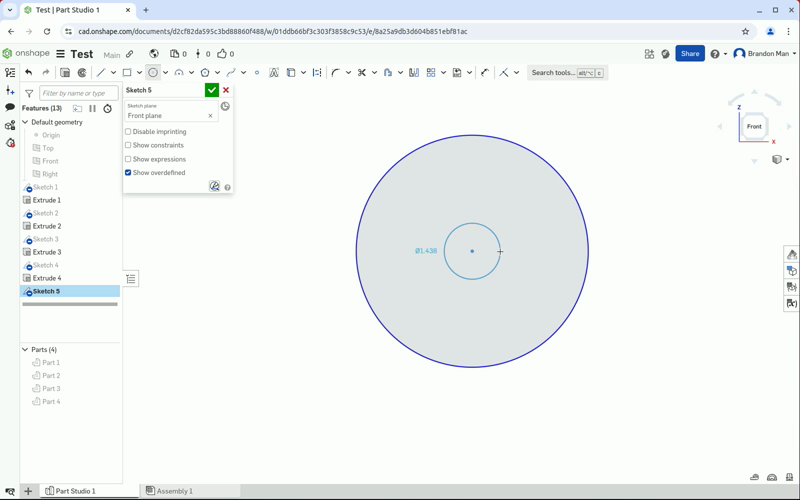
scroll(6)
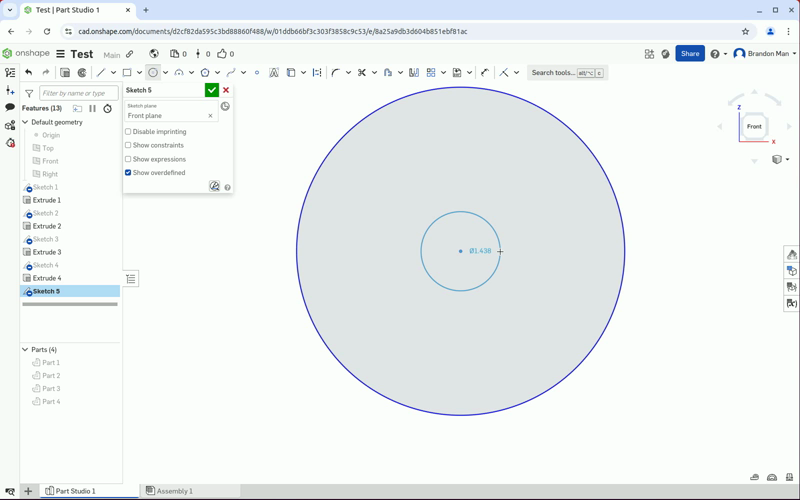
click(500, 251)
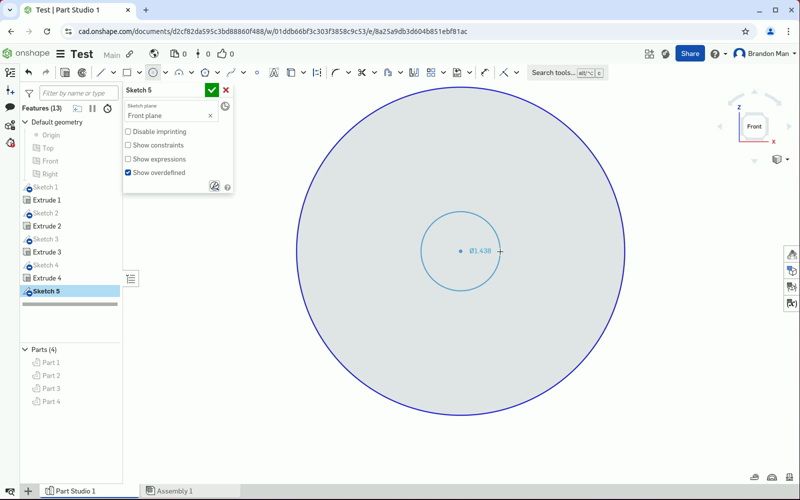
scroll(-6)
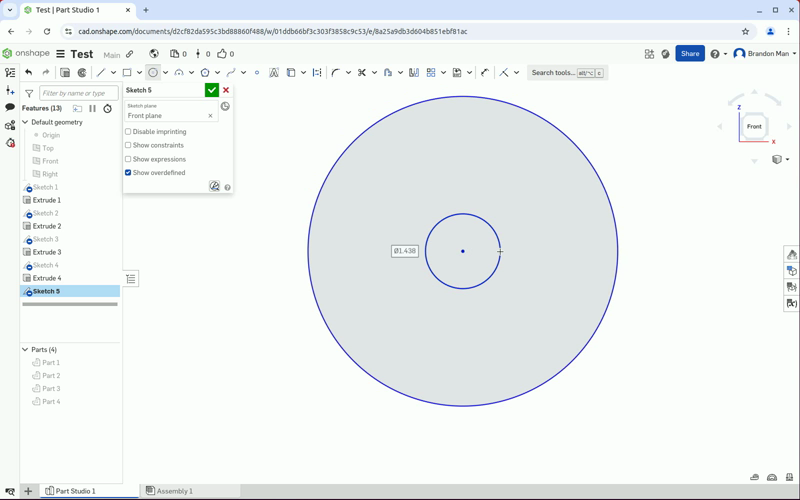
scroll(-6)
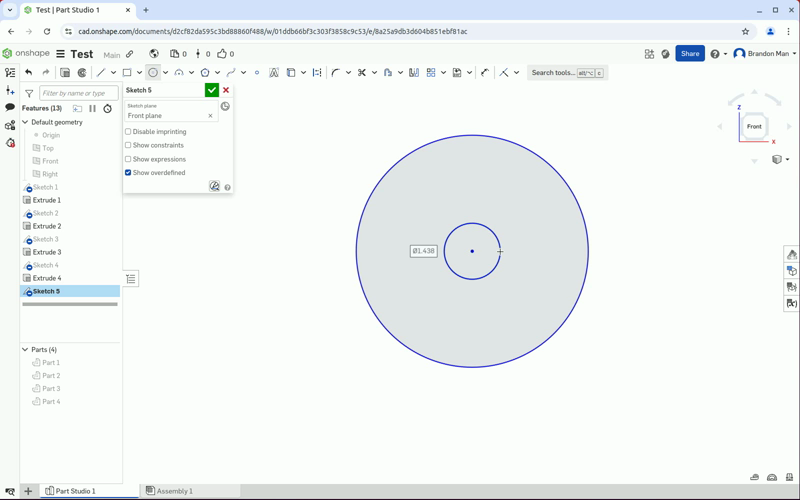
scroll(-6)
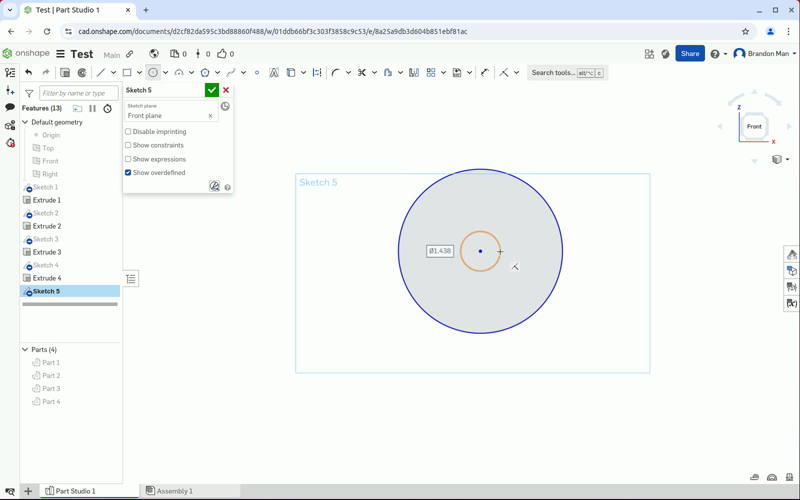
scroll(-6)
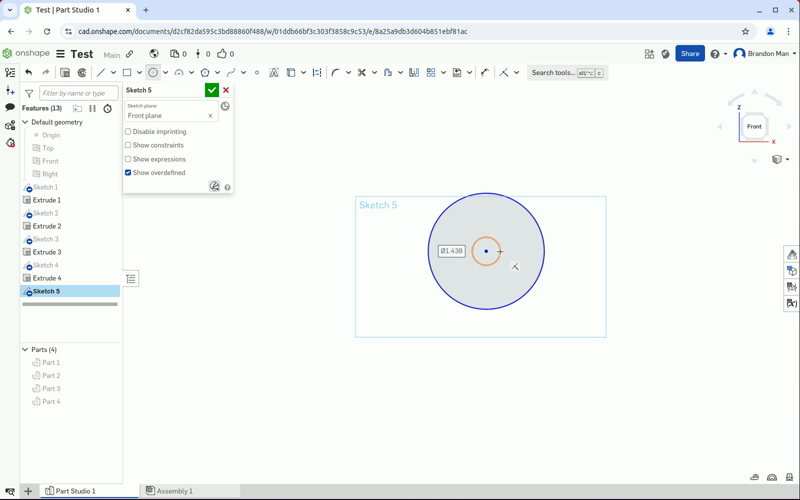
scroll(-6)
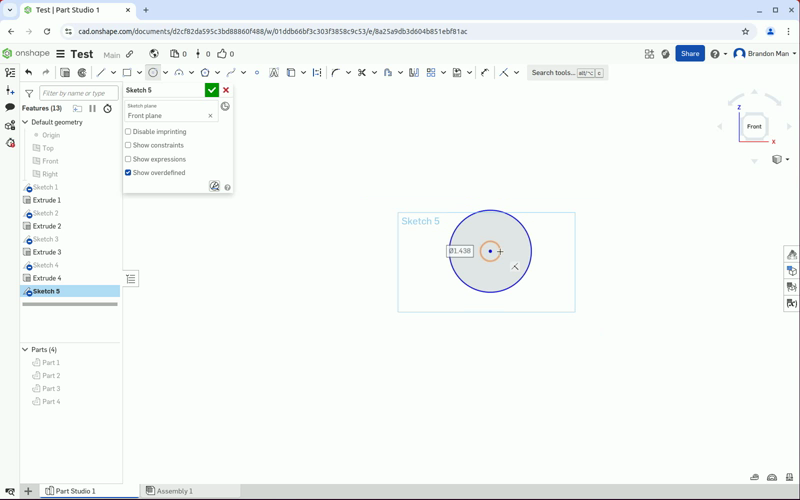
scroll(-6)
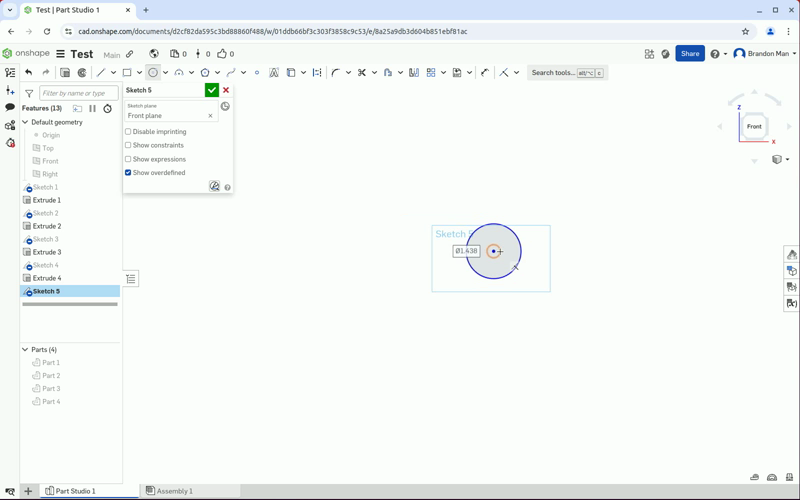
scroll(-6)
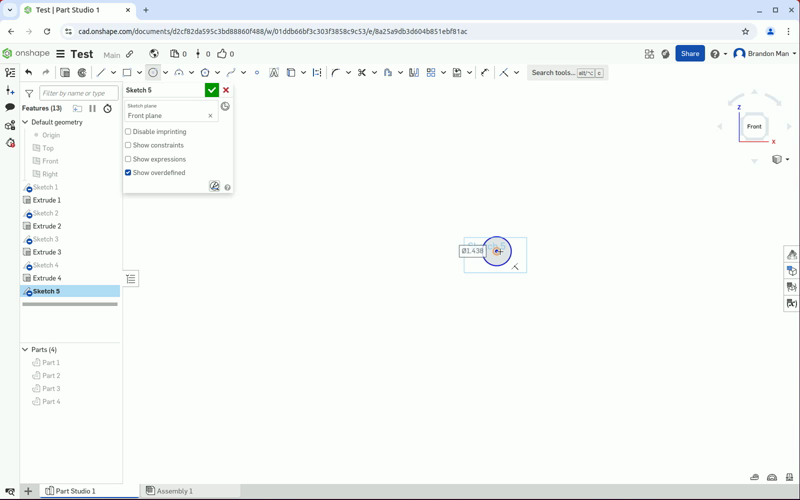
key(esc)
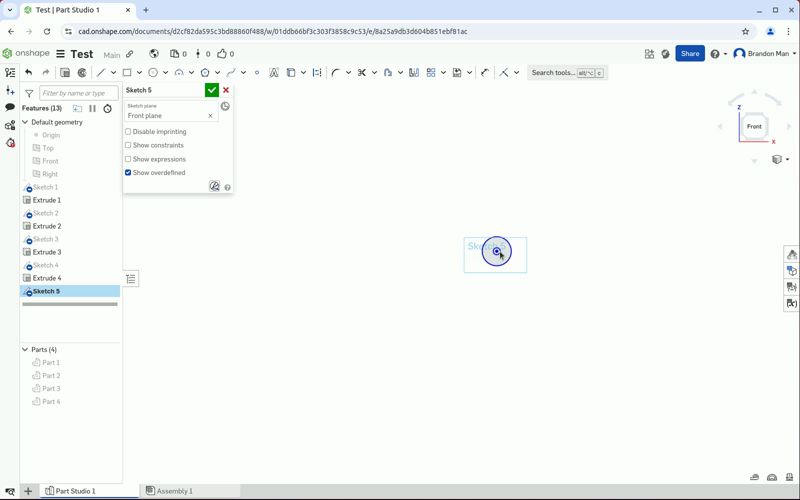
mouse_move(491, 258)
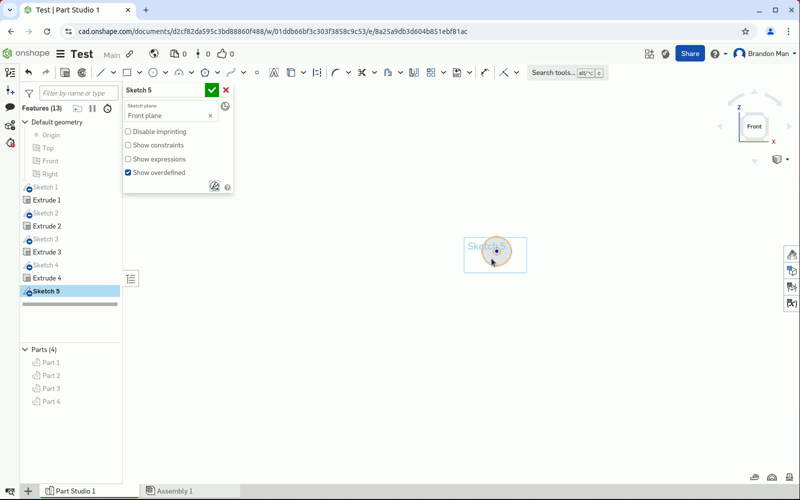
scroll(6)
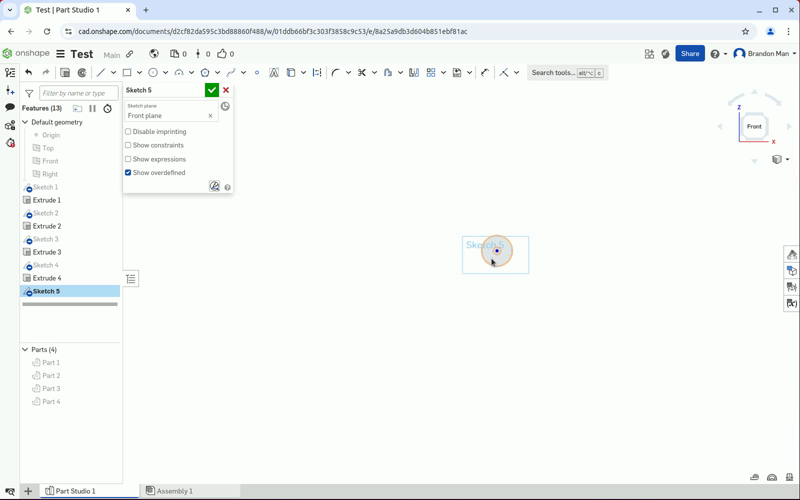
scroll(6)
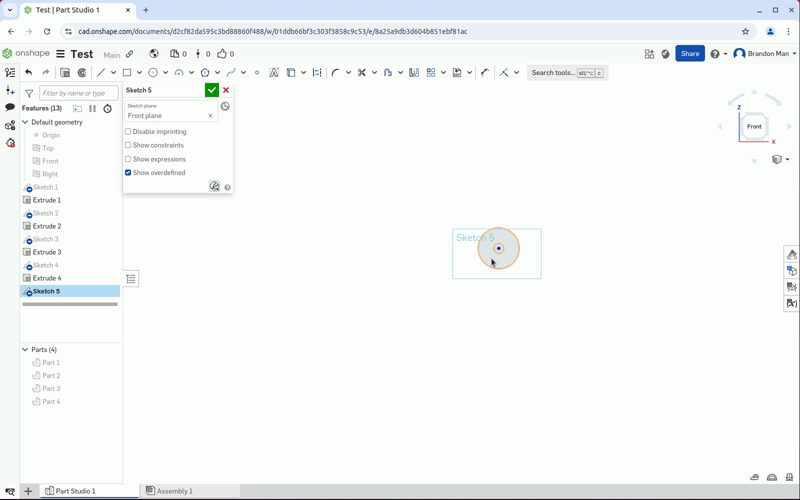
scroll(6)
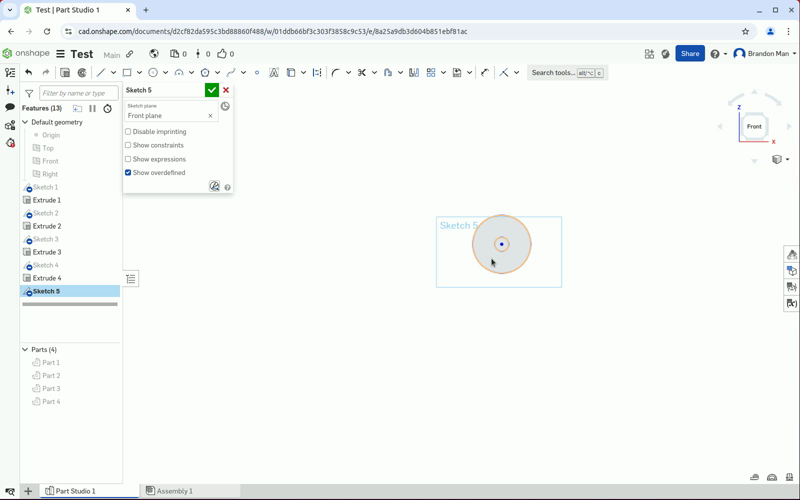
scroll(6)
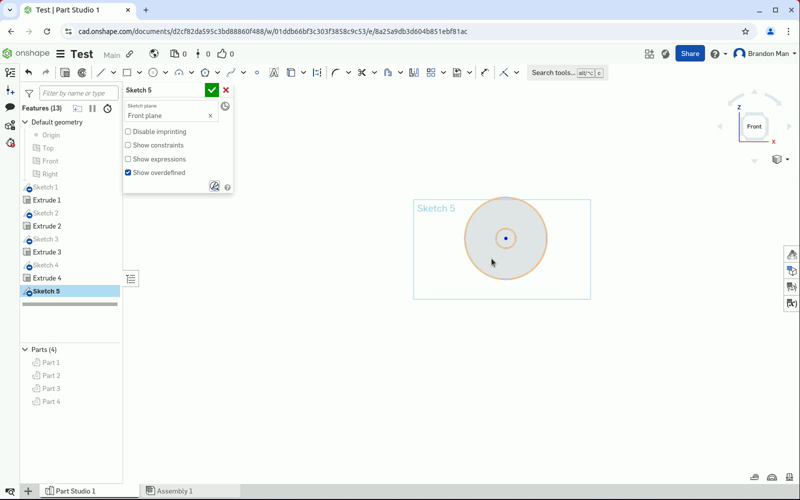
scroll(6)
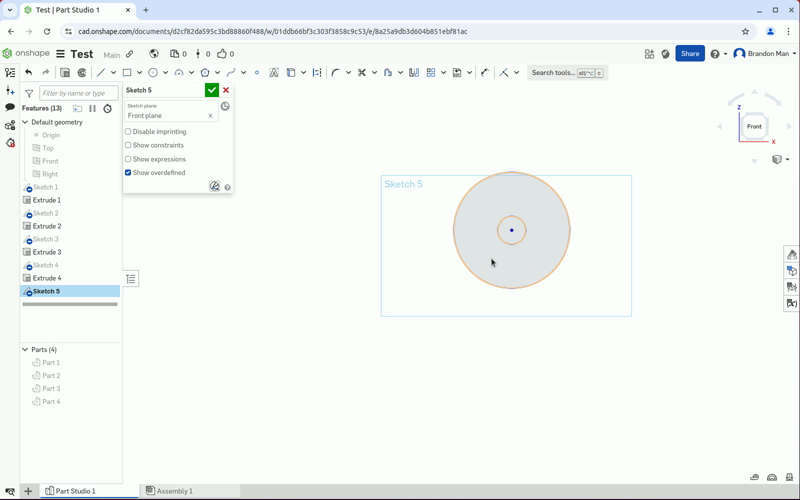
scroll(6)
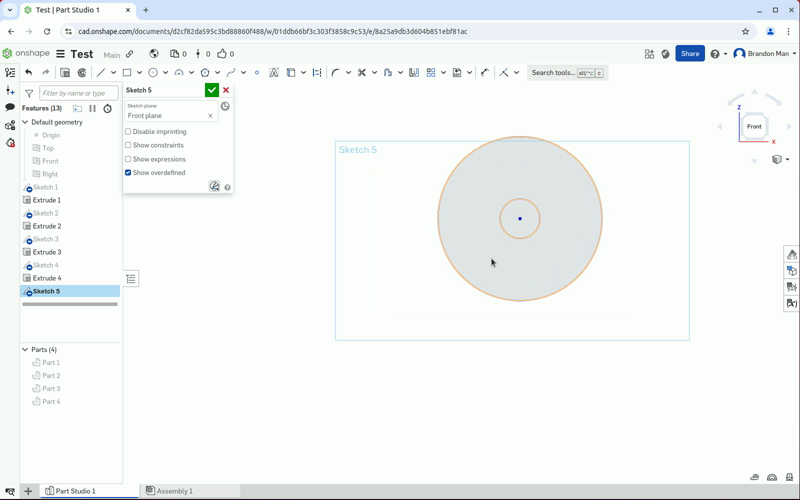
scroll(6)
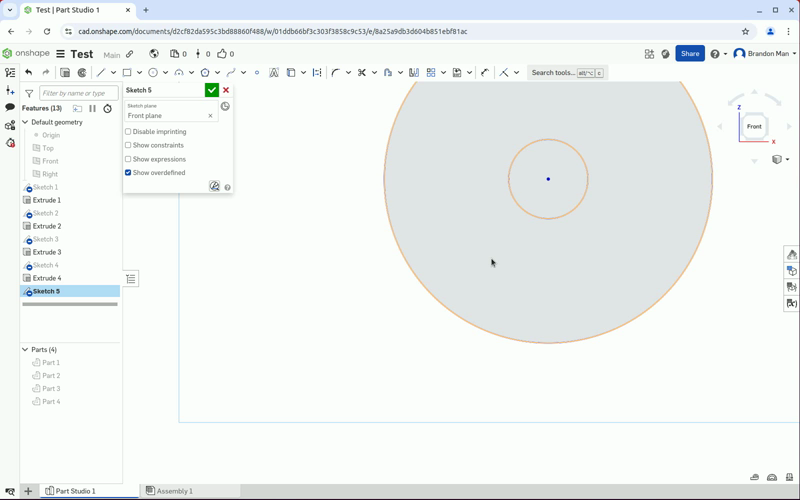
click(491, 258)
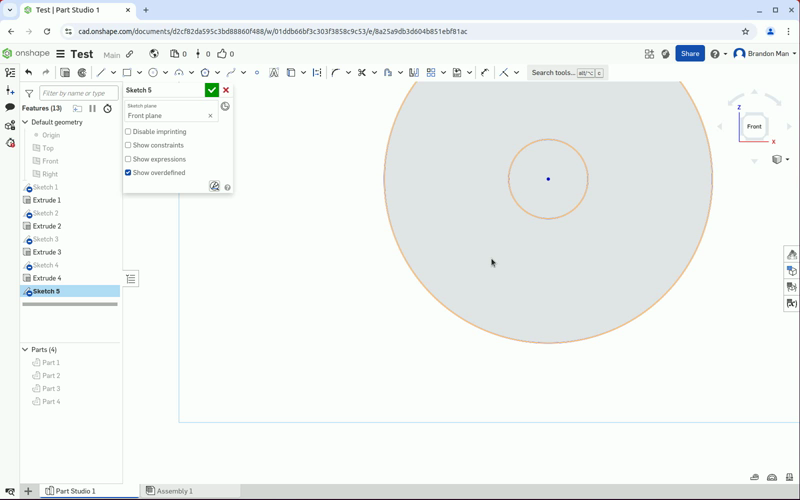
scroll(-6)
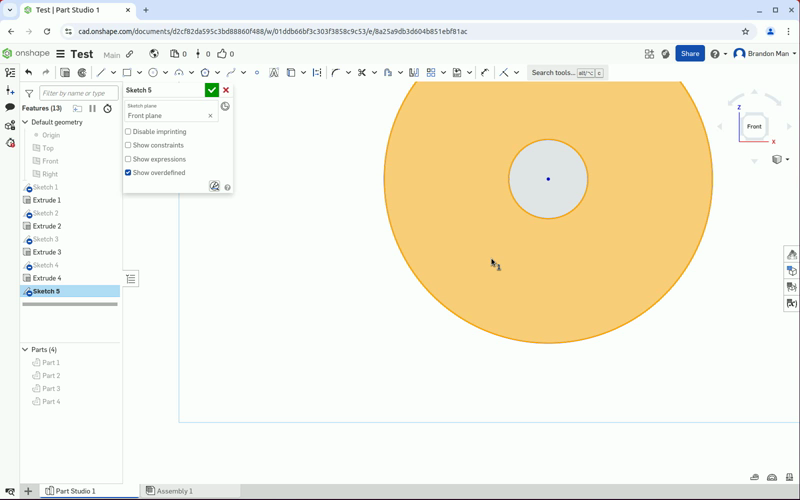
scroll(-6)
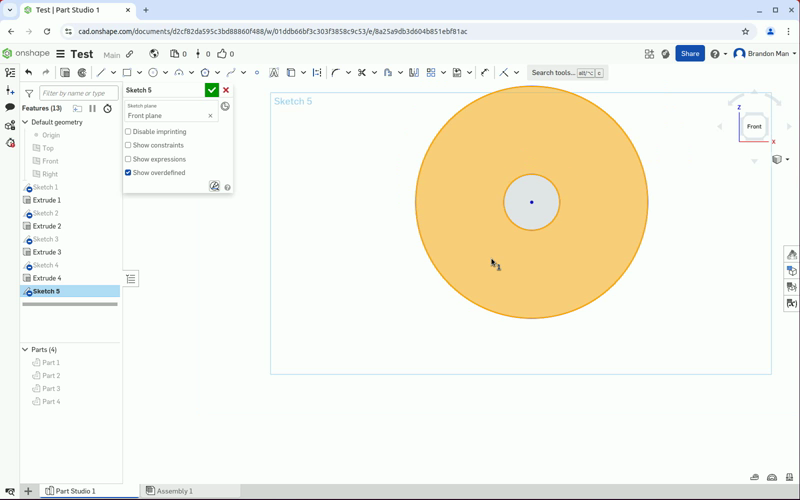
scroll(-6)
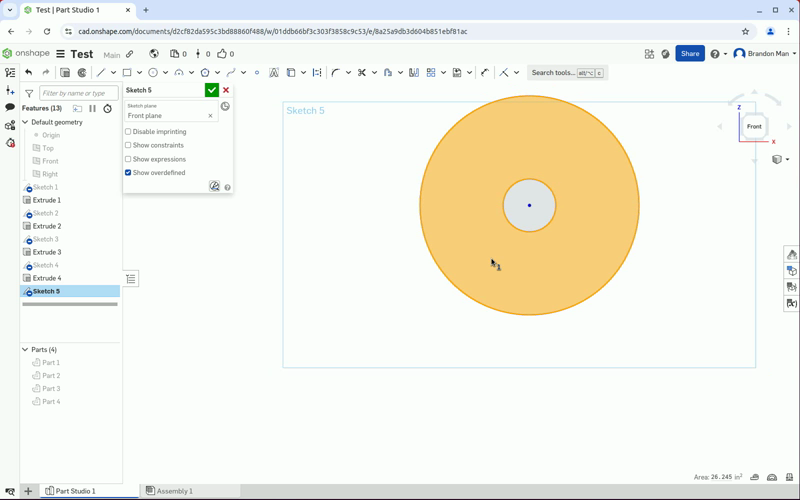
scroll(-6)
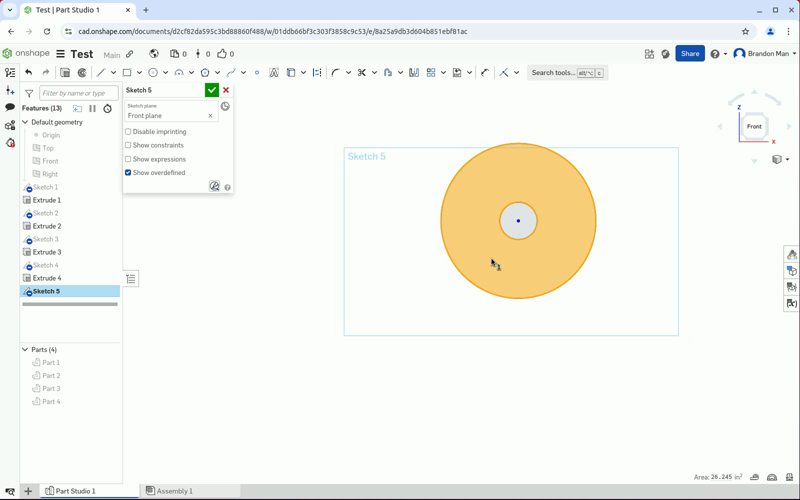
scroll(-6)
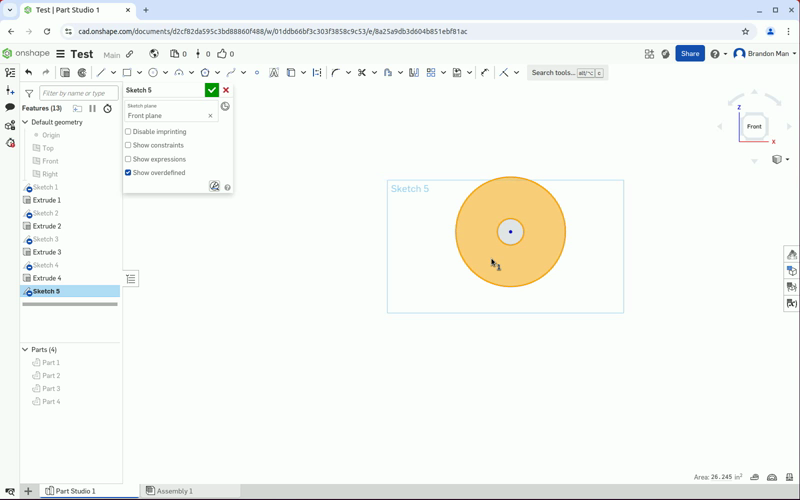
scroll(-6)
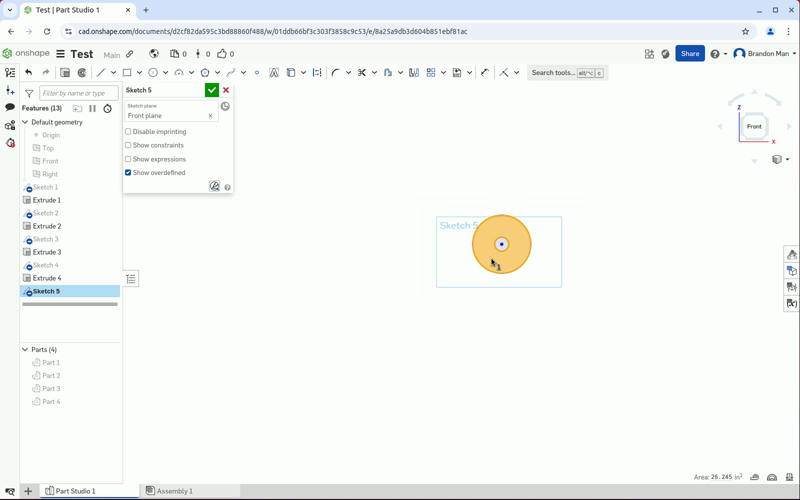
scroll(-6)
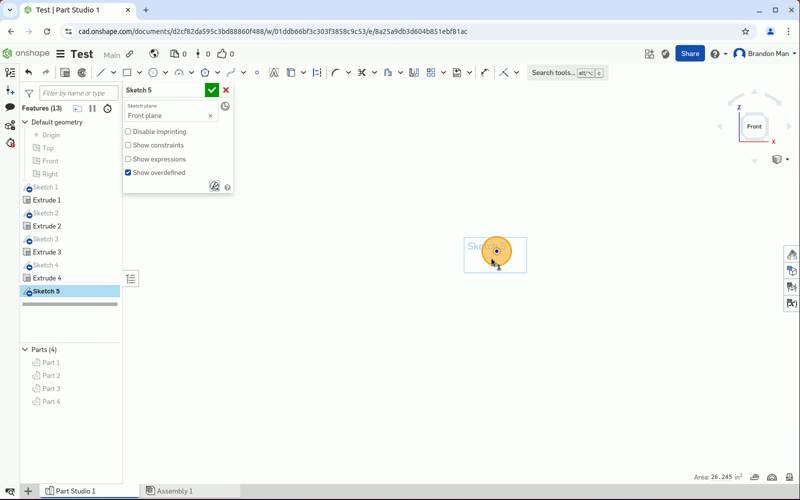
mouse_move(73, 352)
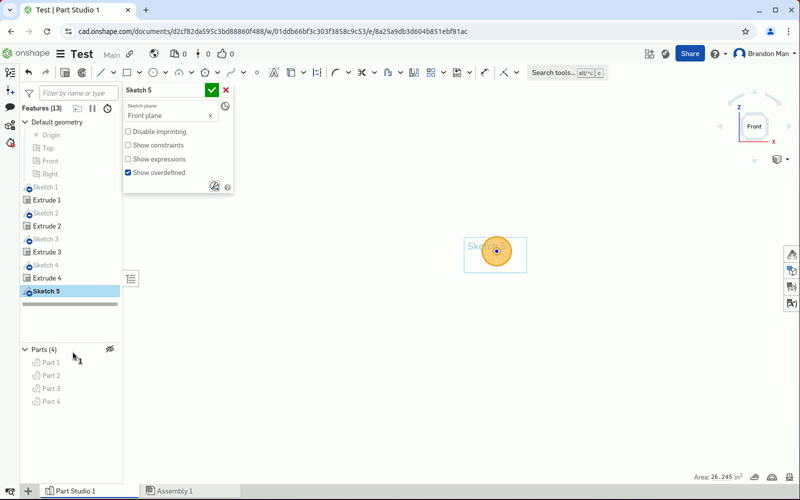
key(shift+y)
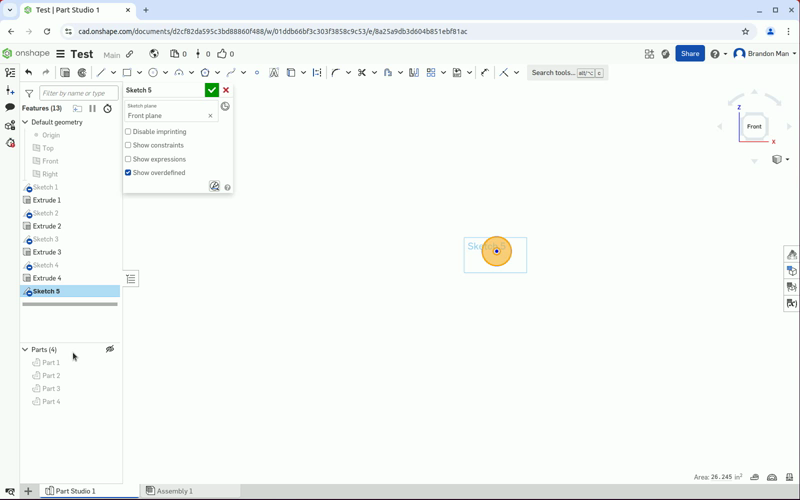
key(shift+e)
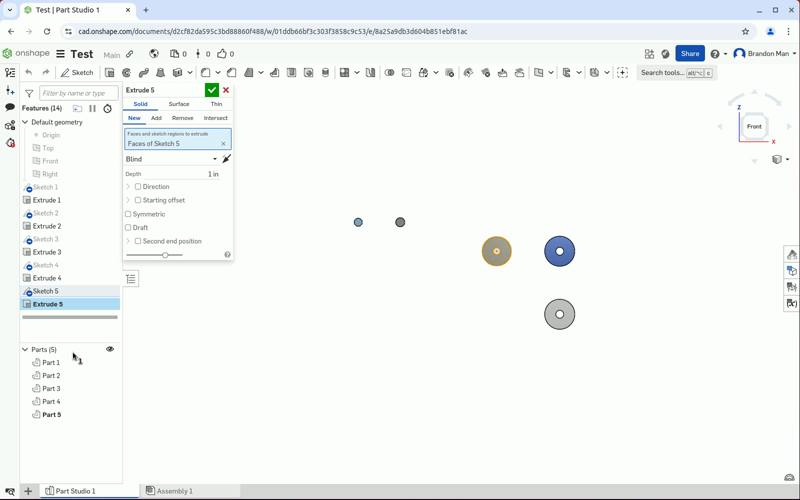
mouse_move(143, 106)
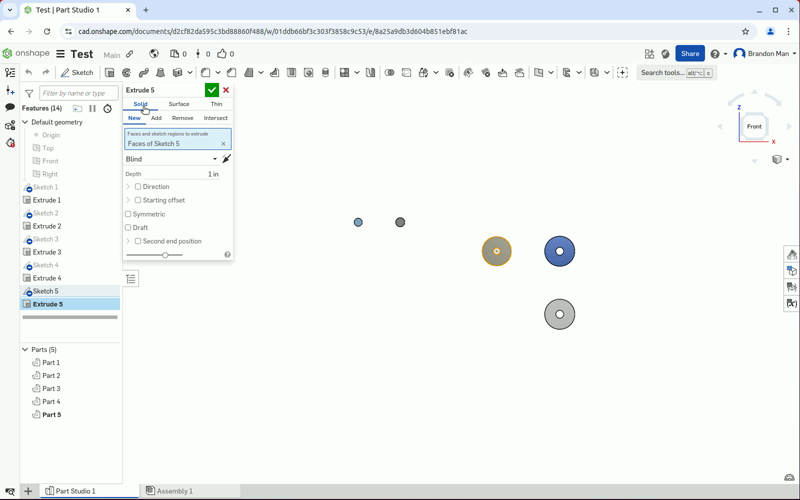
click(143, 106)
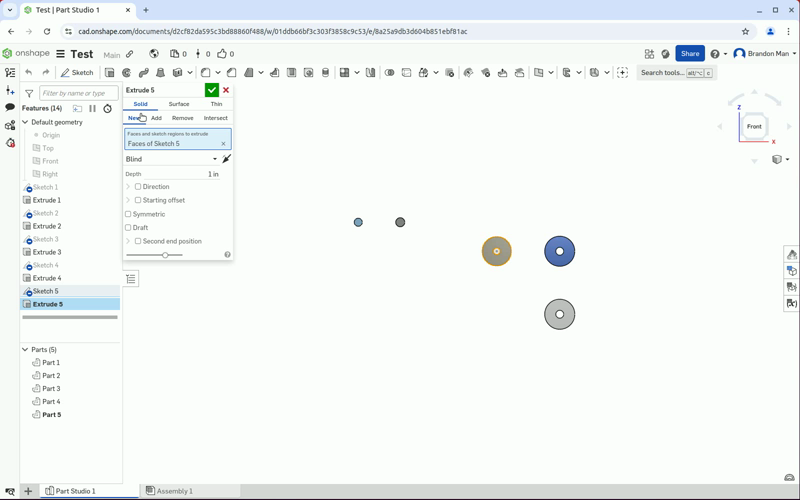
mouse_move(137, 120)
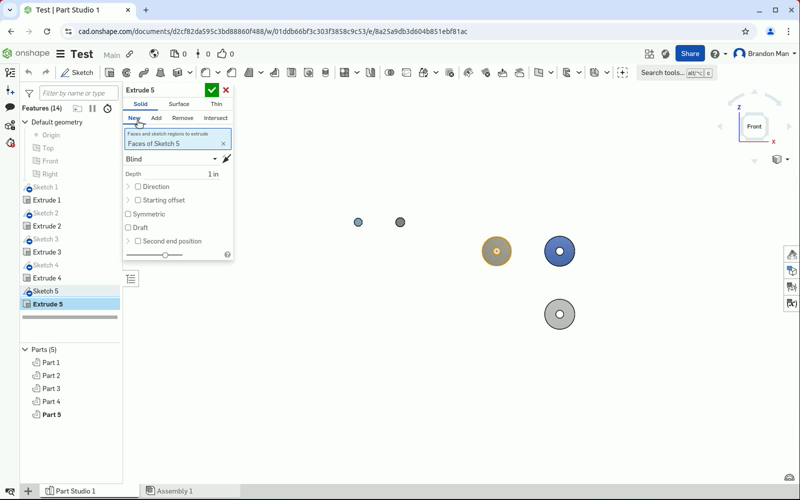
click(137, 120)
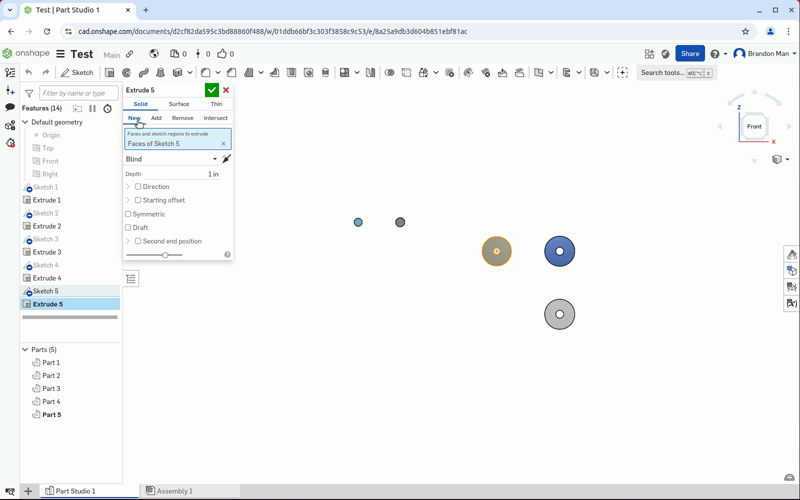
key(tab, 4)
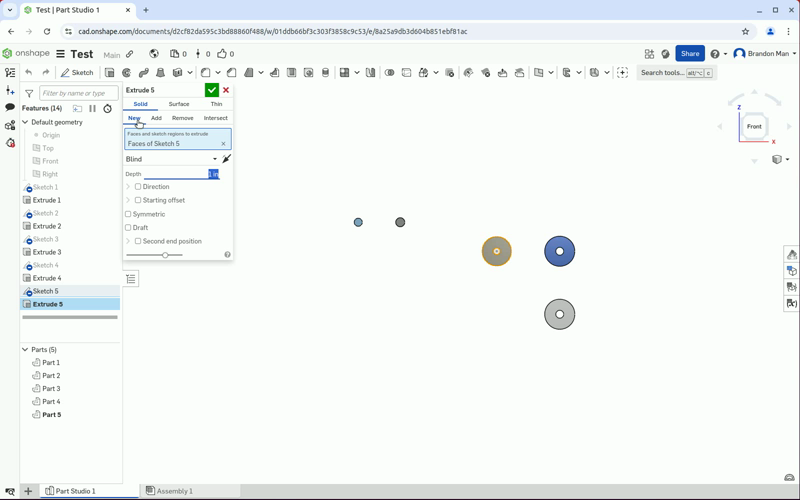
text(3.852)
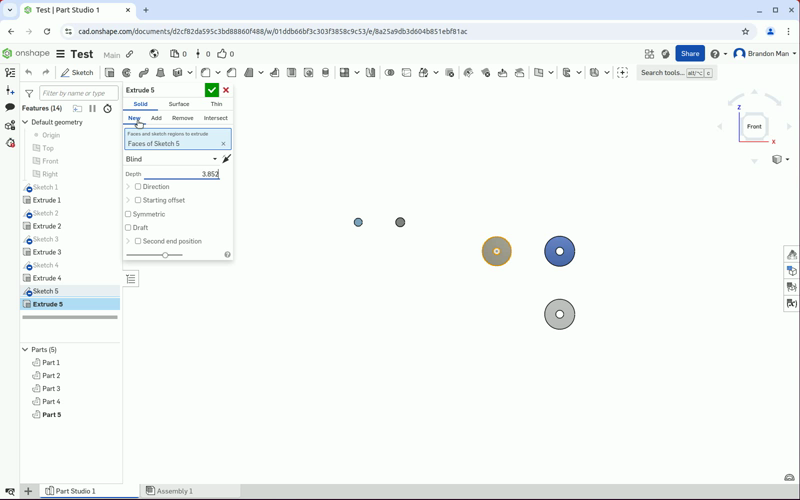
key(tab, 3)
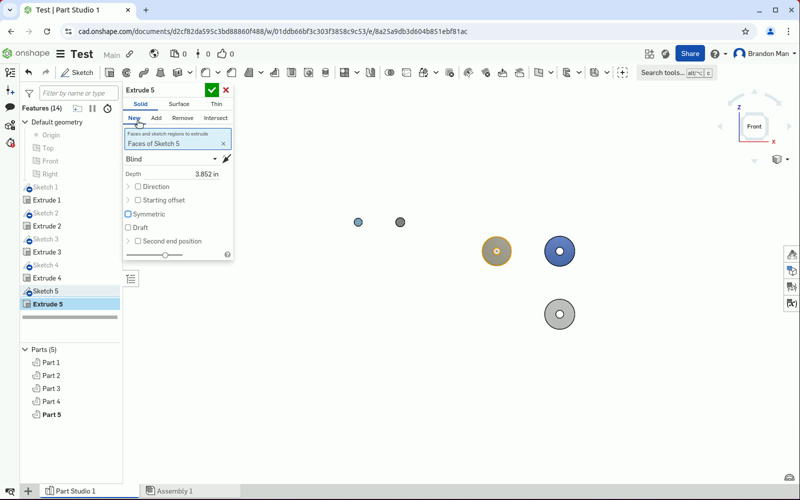
key(space)
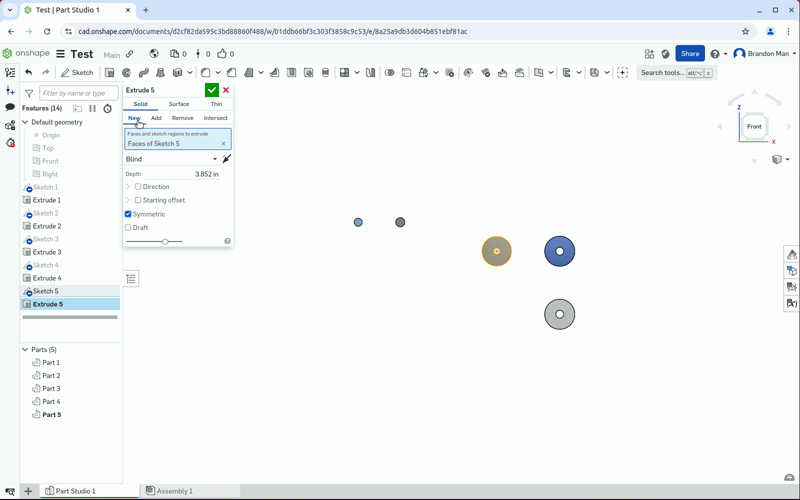
key(enter)
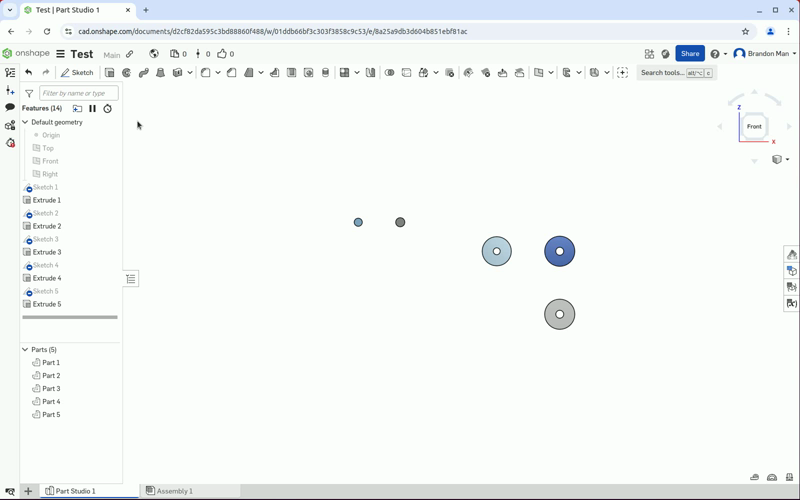
key(shift+h)
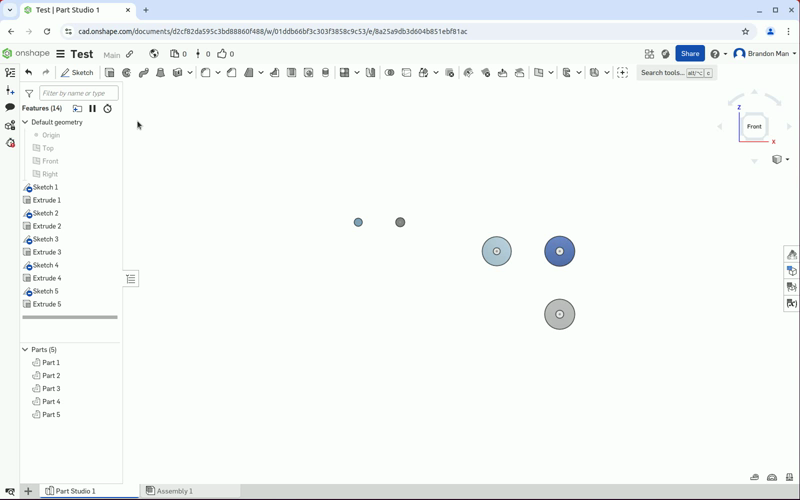
key(shift+h)
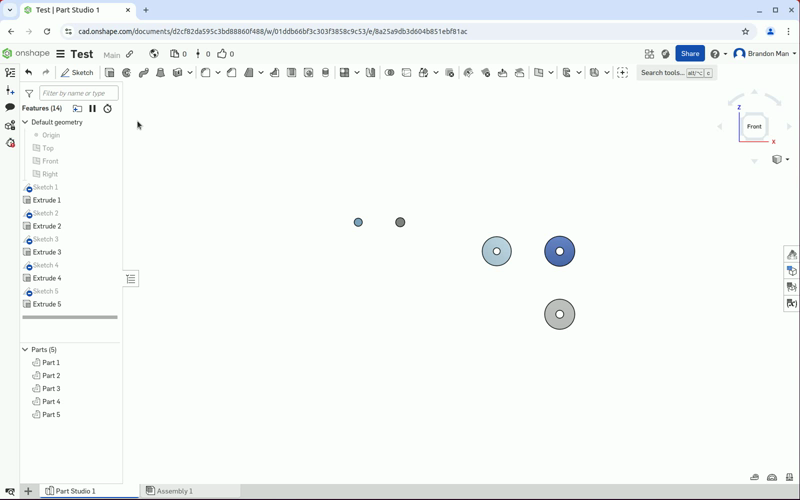
mouse_move(73, 189)
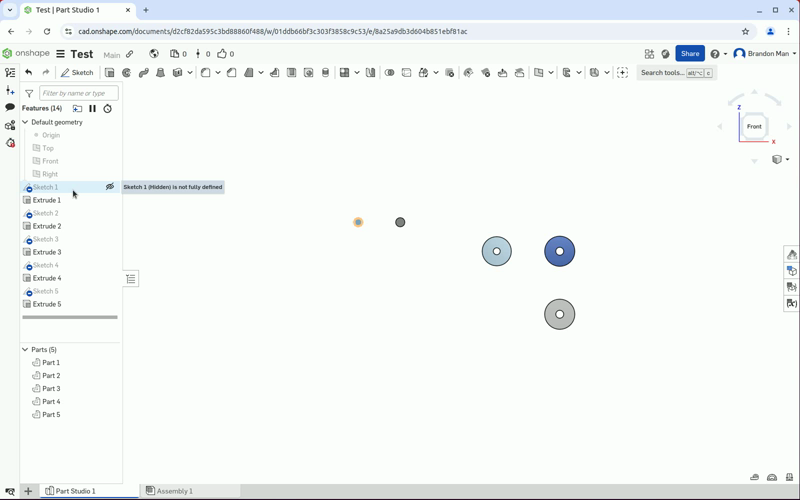
click(73, 189)
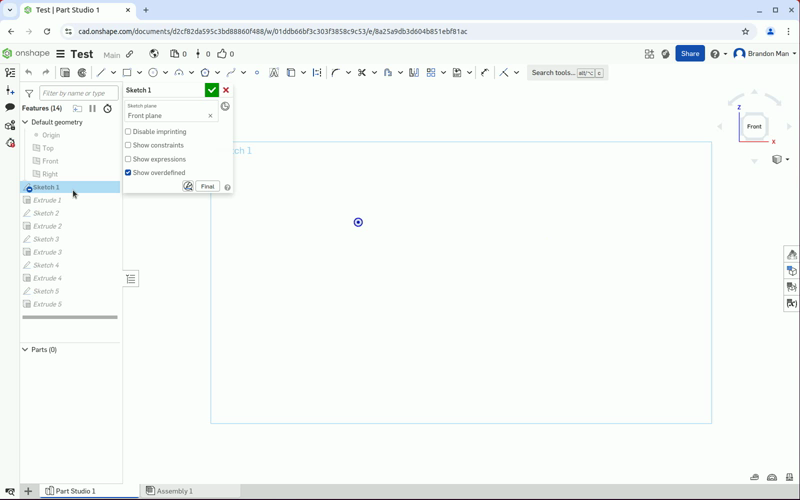
mouse_move(229, 92)
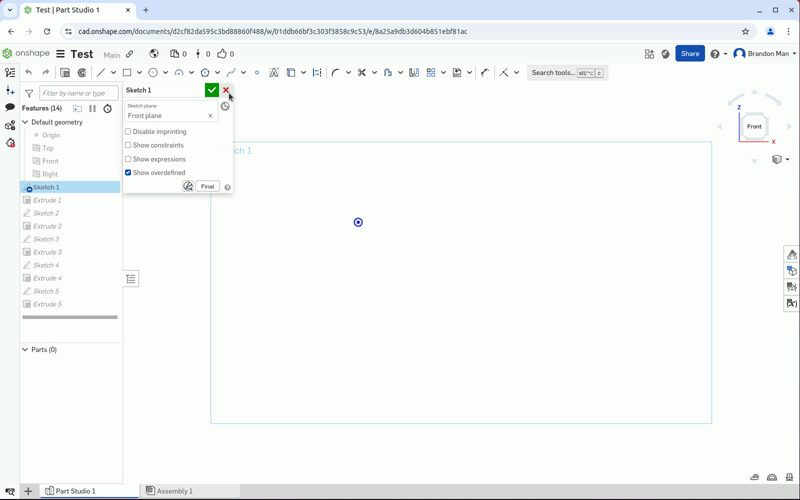
click(229, 92)
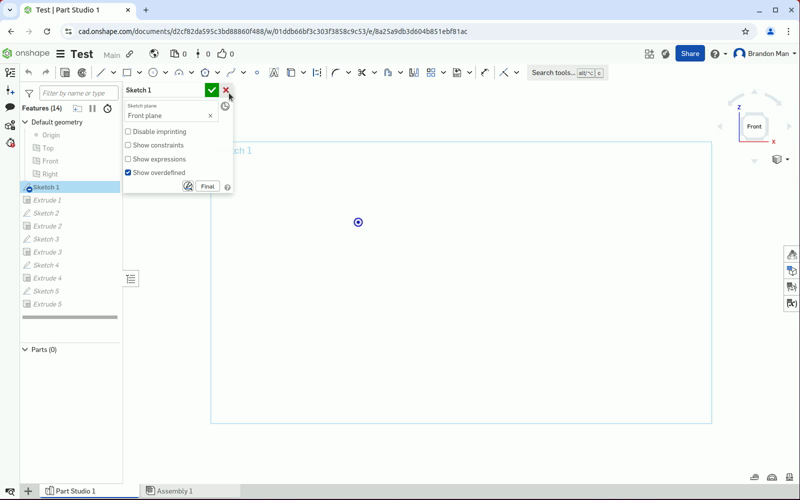
key(shift+s)
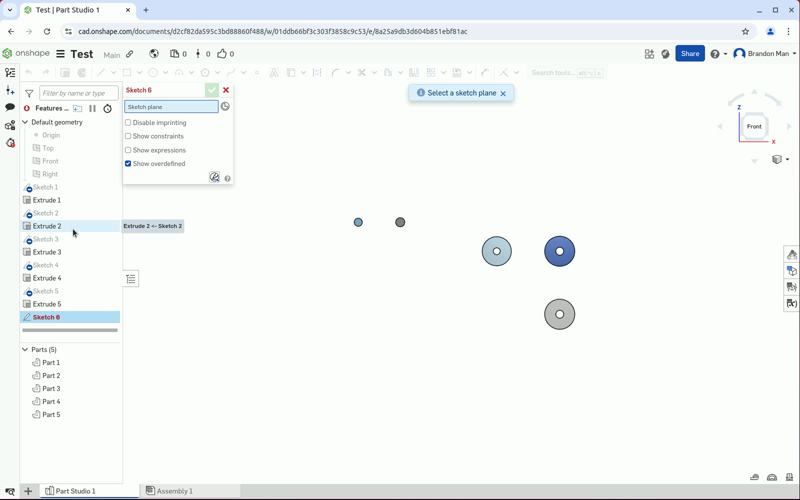
scroll(3)
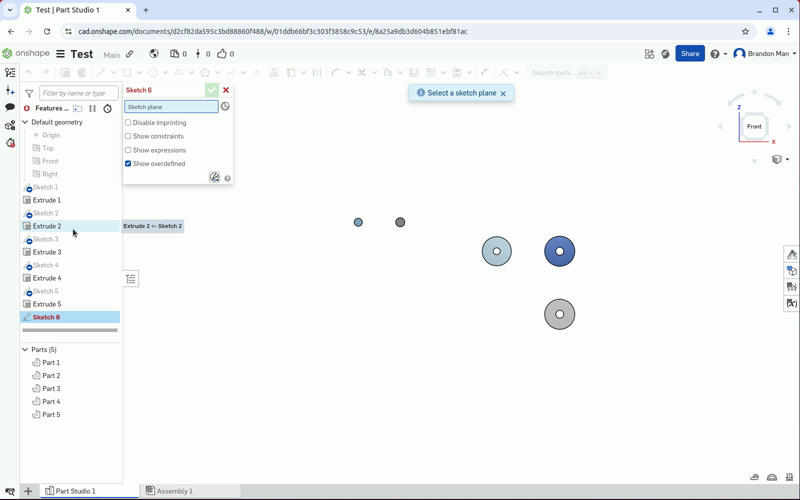
mouse_move(73, 163)
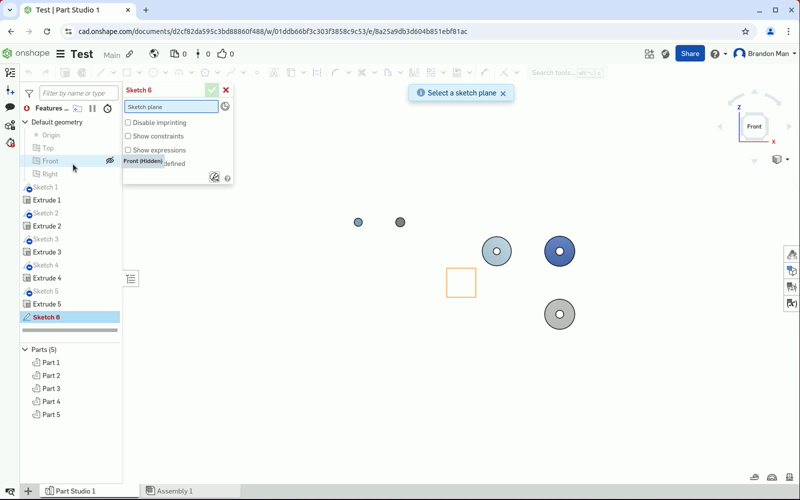
click(73, 163)
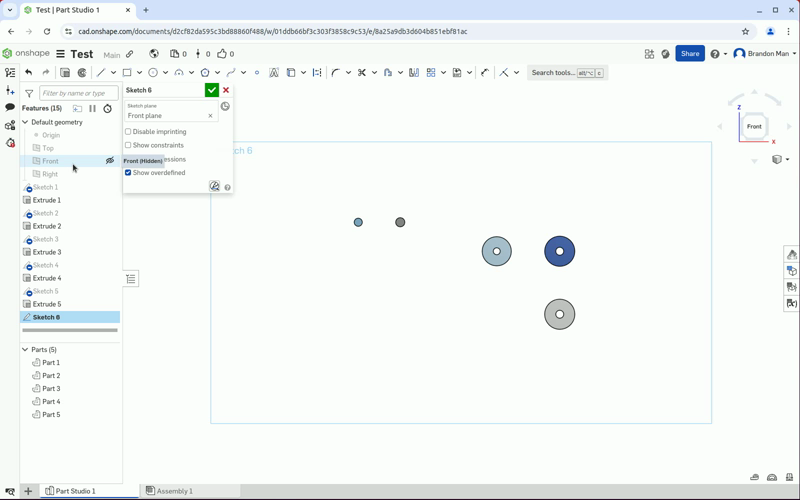
mouse_move(73, 352)
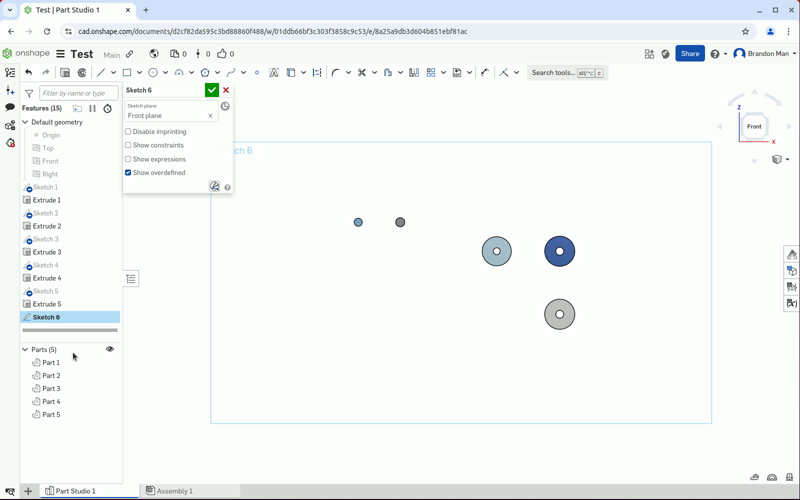
key(y)
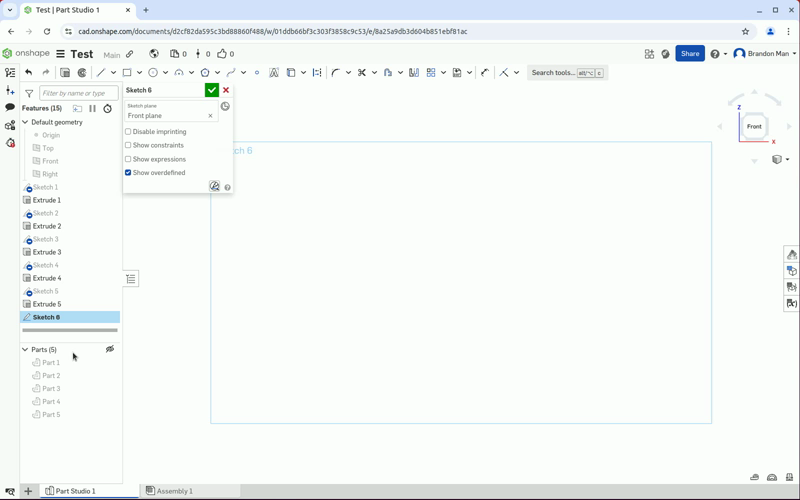
key(c)
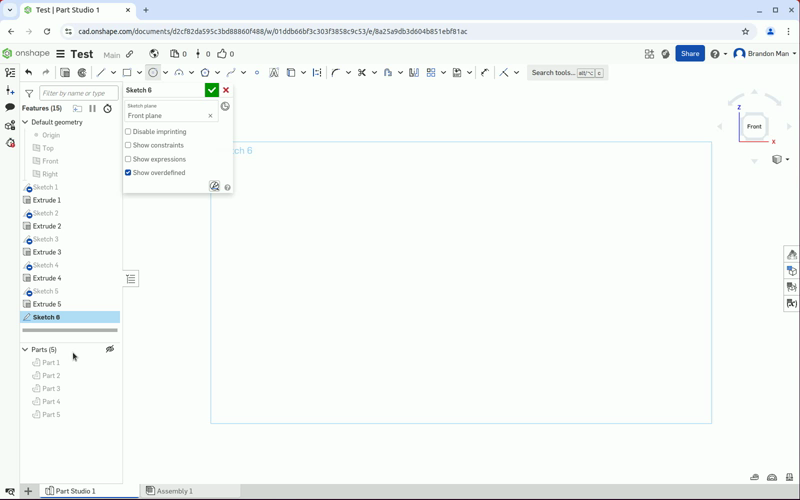
key_down(shift)
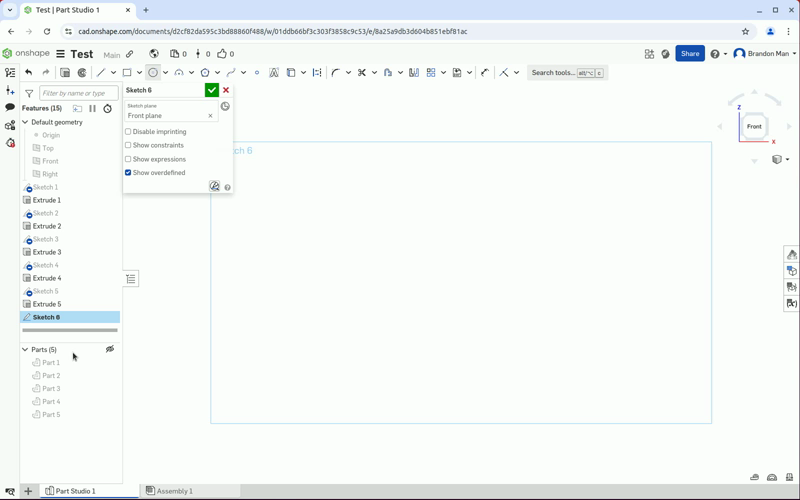
mouse_move(496, 314)
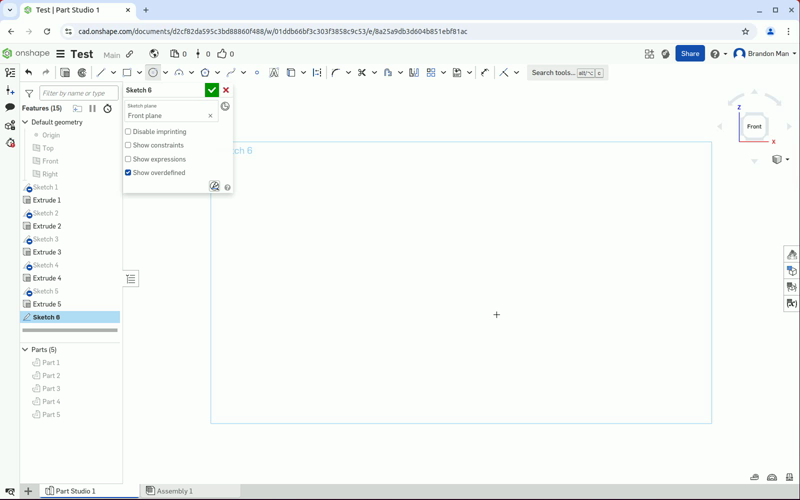
click(496, 314)
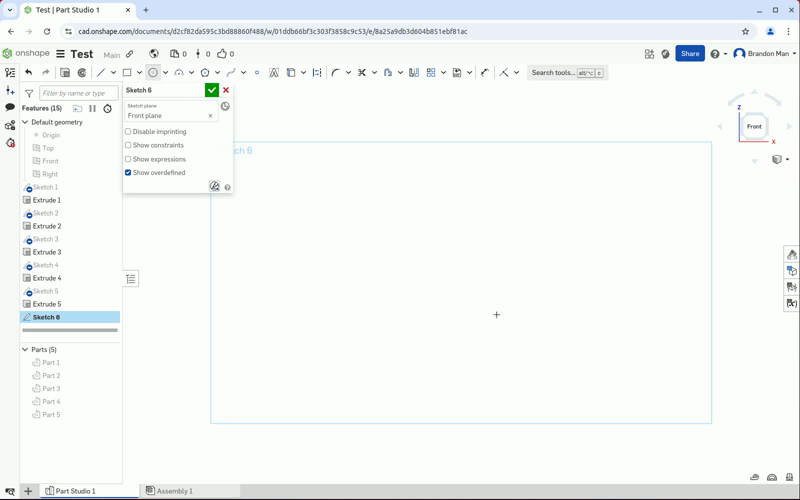
key_up(shift)
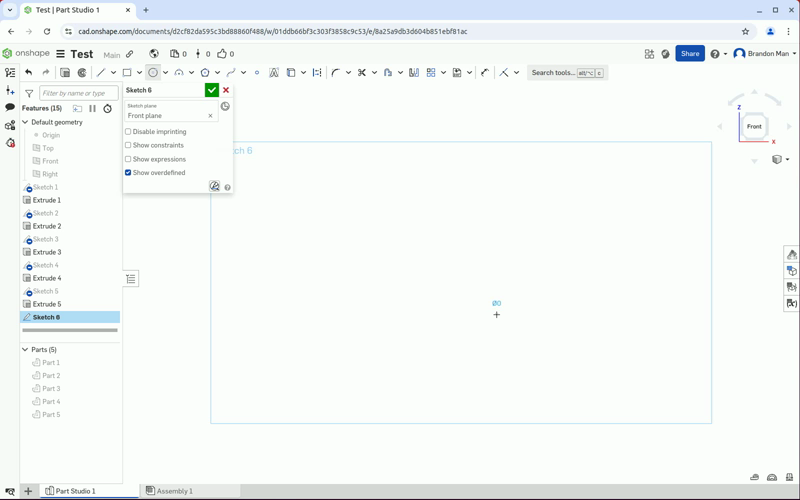
mouse_move(511, 314)
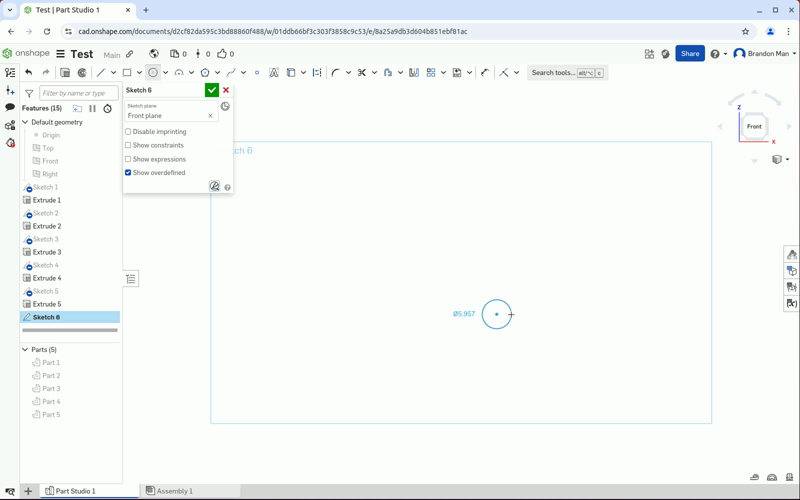
click(511, 314)
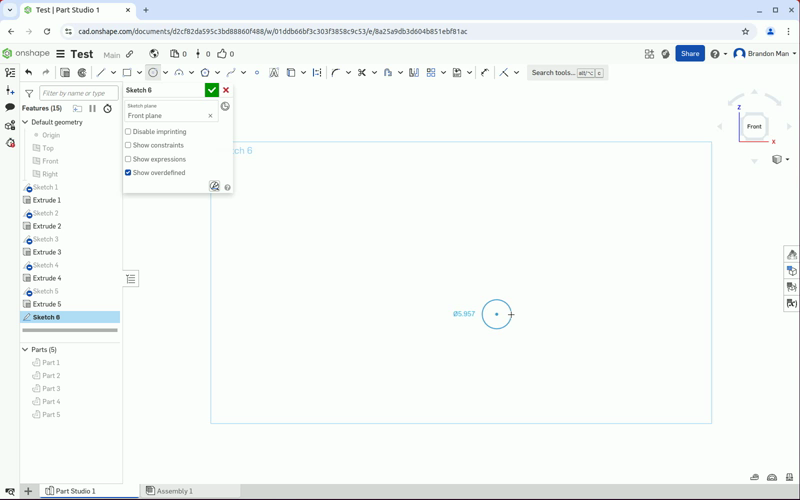
key(esc)
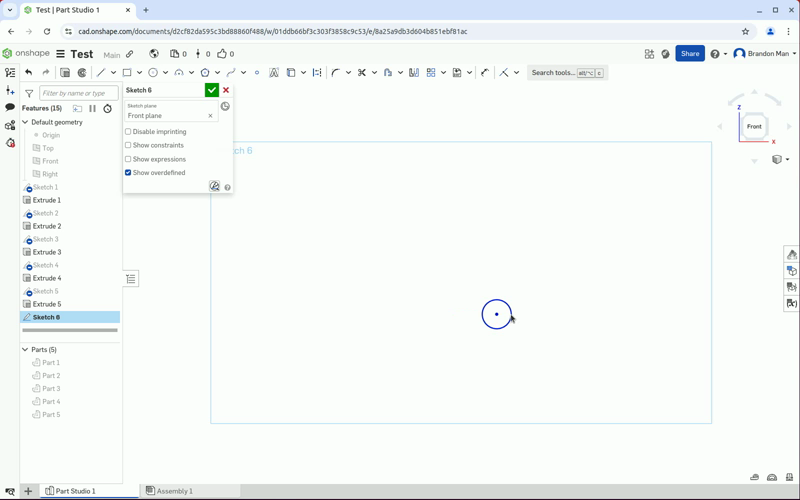
key(c)
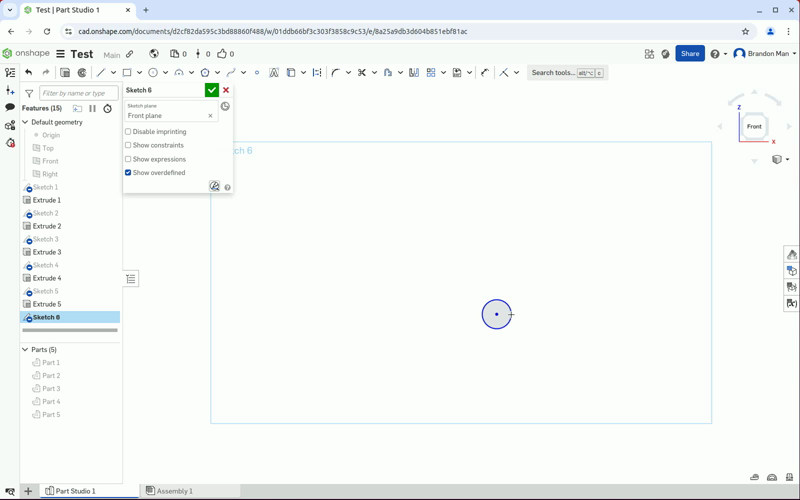
key_down(shift)
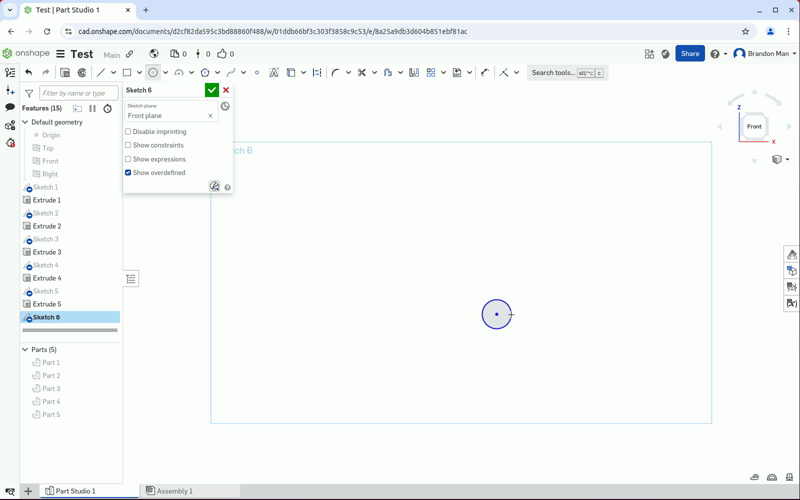
mouse_move(496, 314)
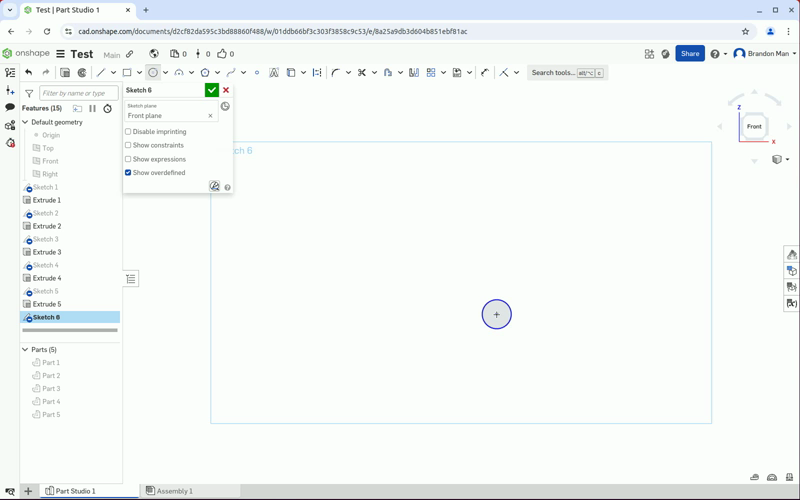
click(496, 314)
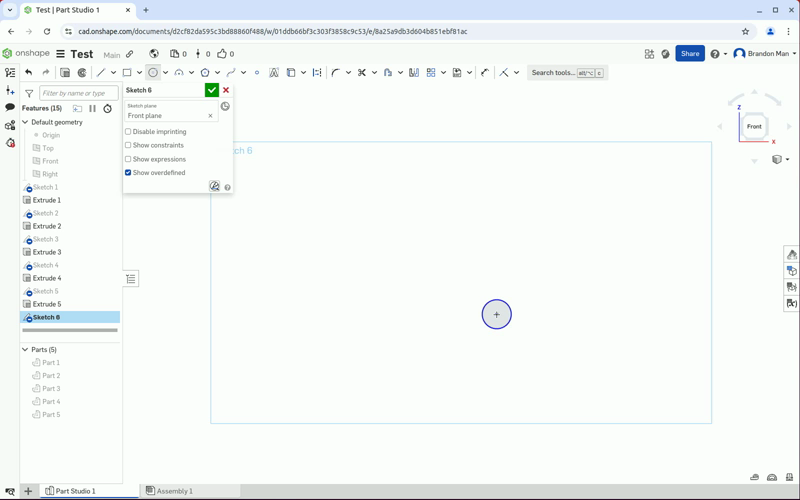
key_up(shift)
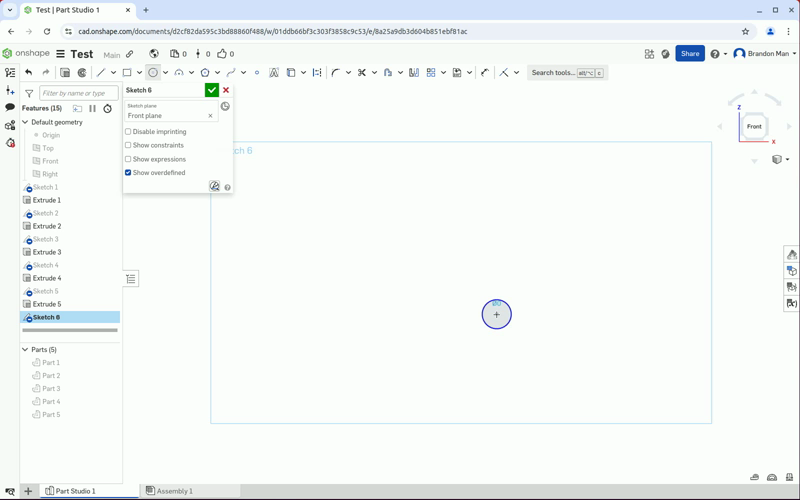
mouse_move(500, 314)
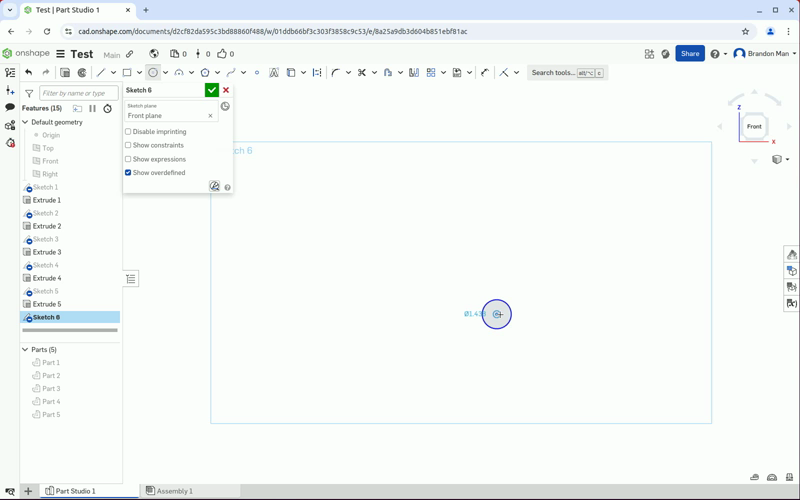
scroll(6)
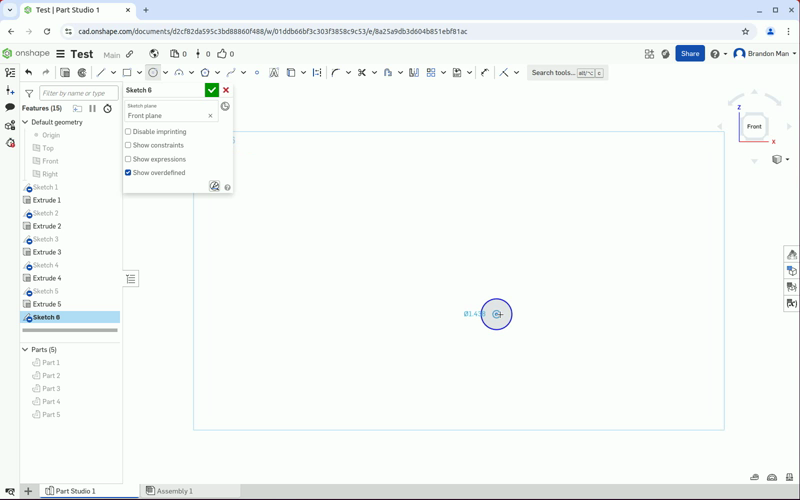
scroll(6)
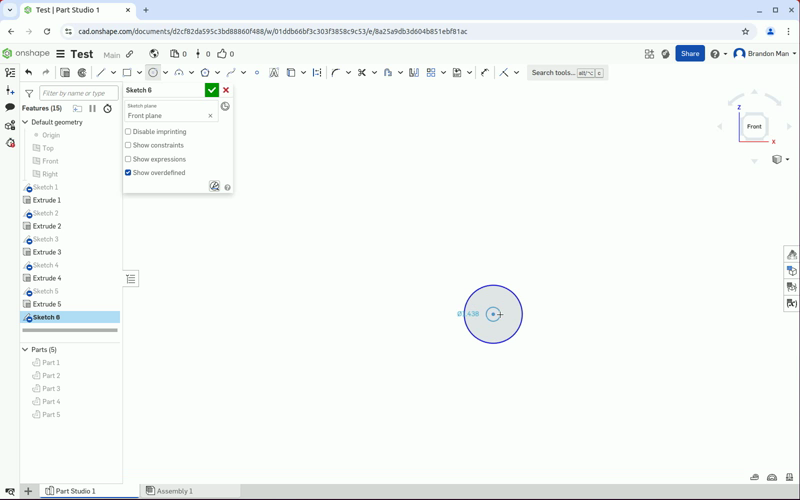
scroll(6)
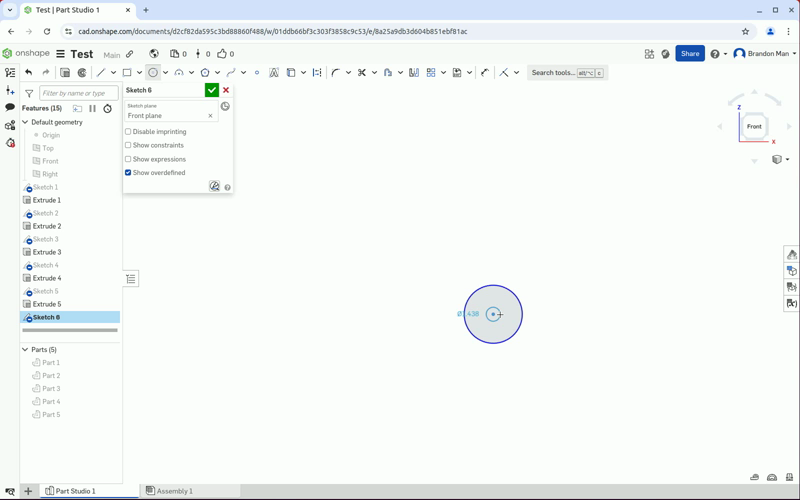
scroll(6)
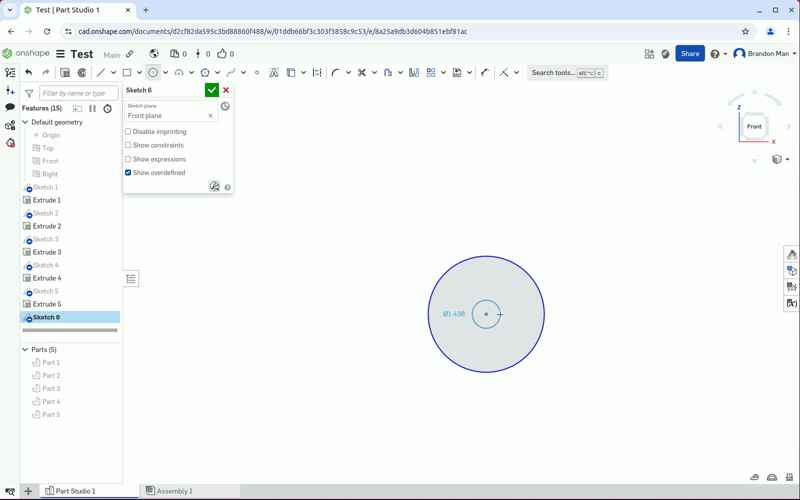
scroll(6)
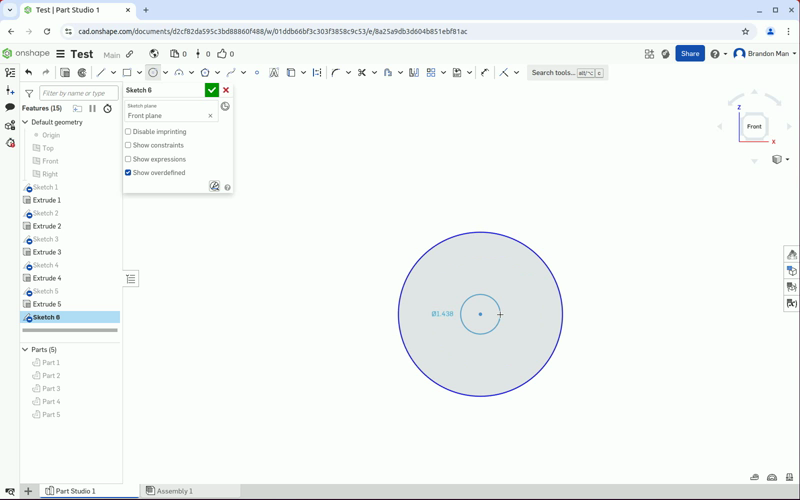
scroll(6)
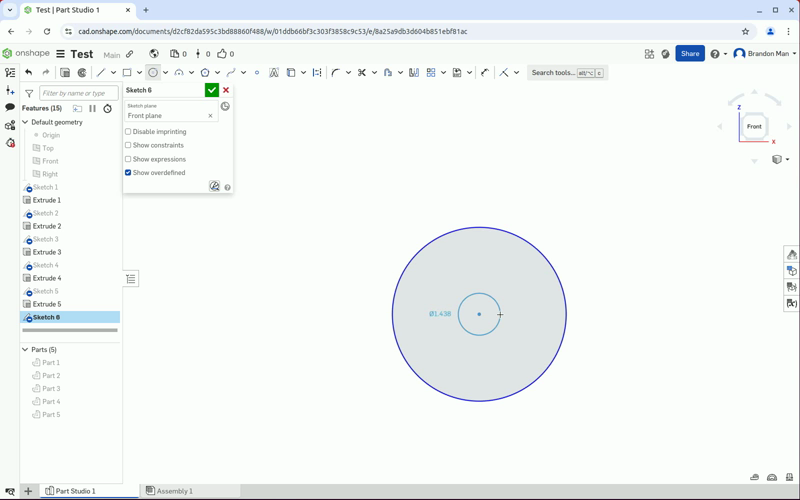
scroll(6)
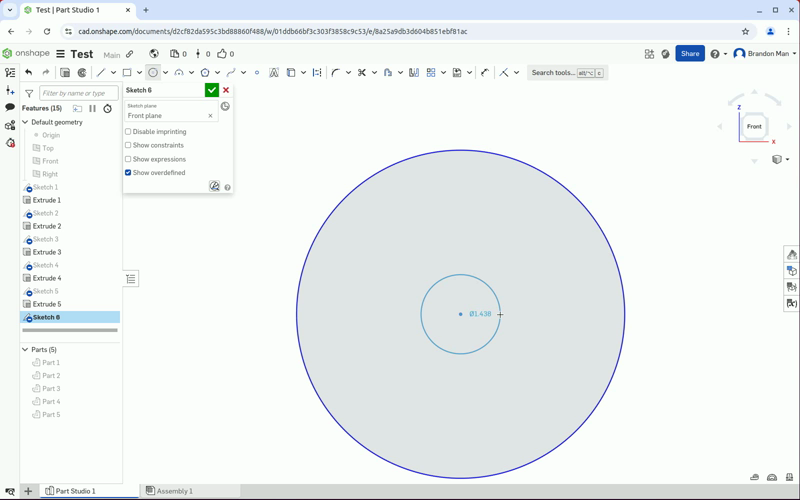
click(500, 314)
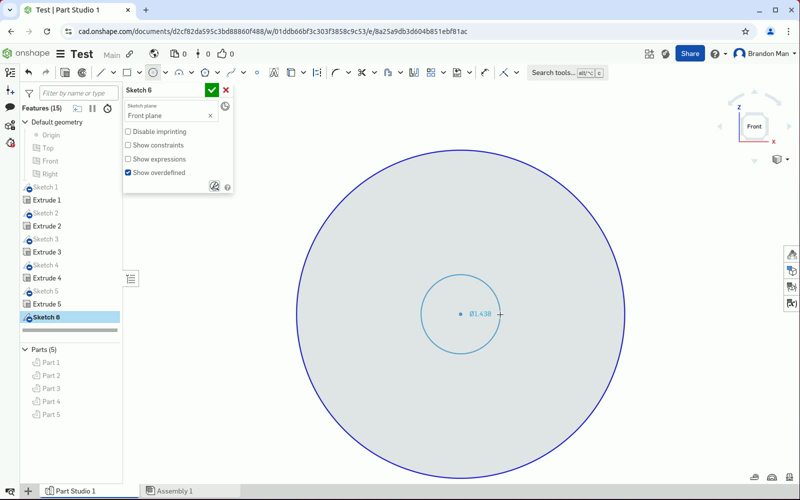
scroll(-6)
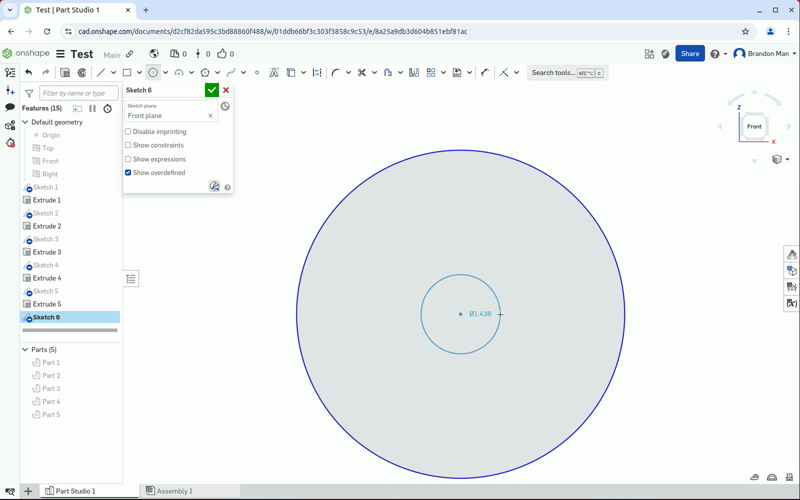
scroll(-6)
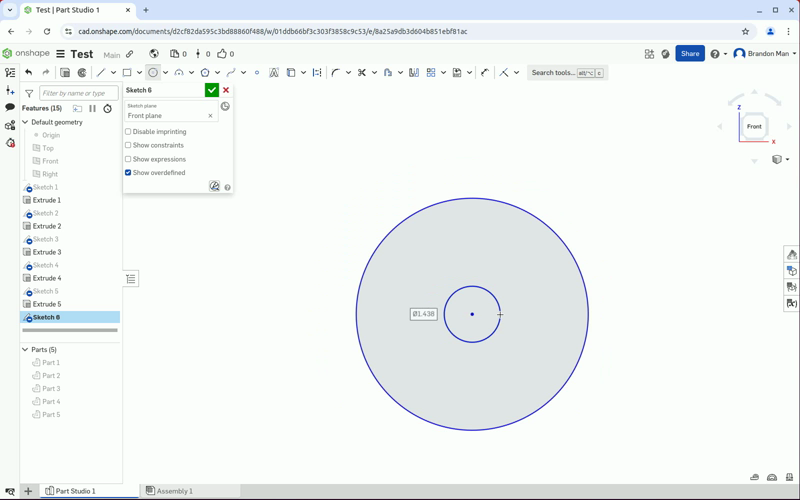
scroll(-6)
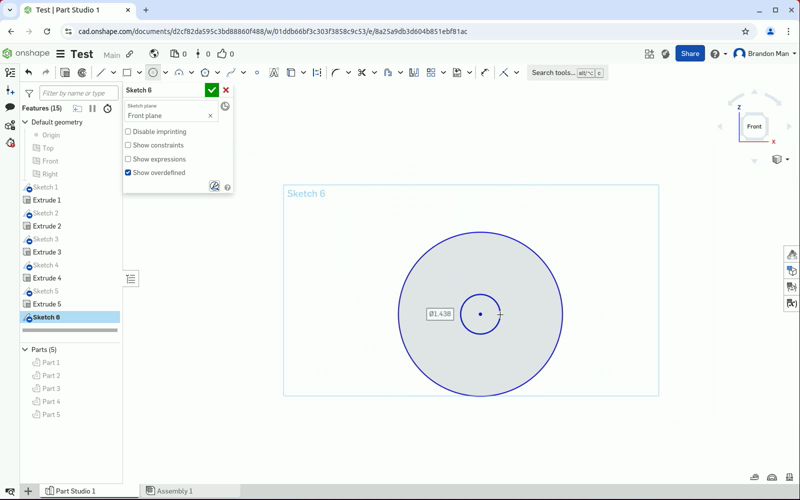
scroll(-6)
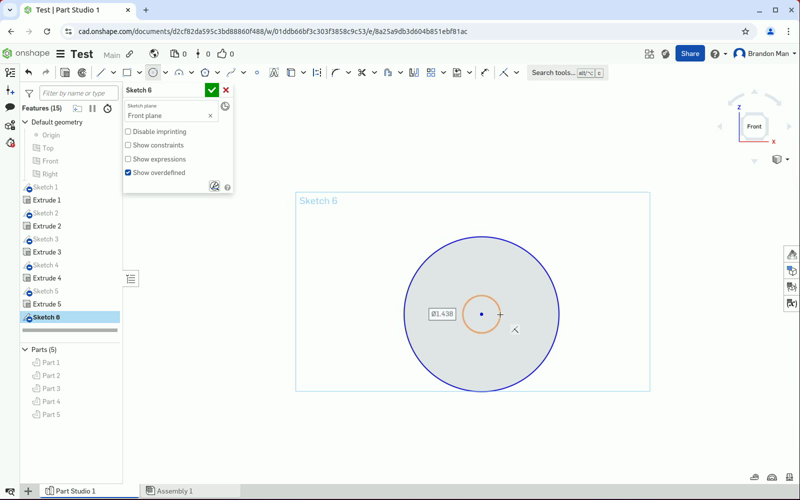
scroll(-6)
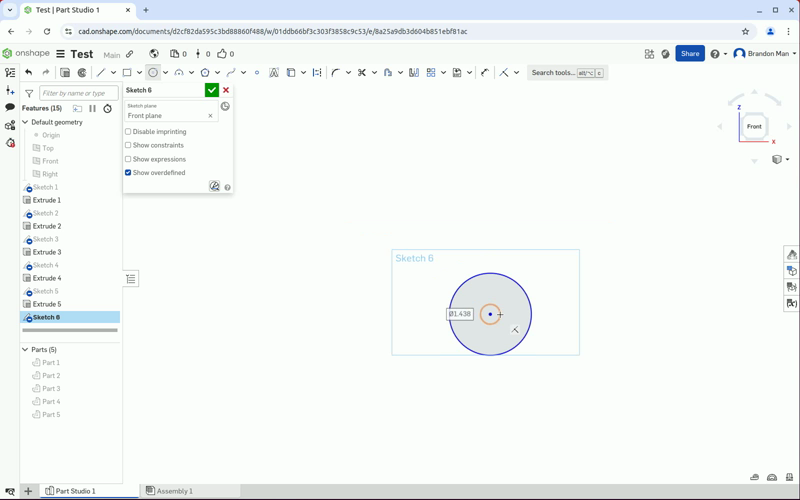
scroll(-6)
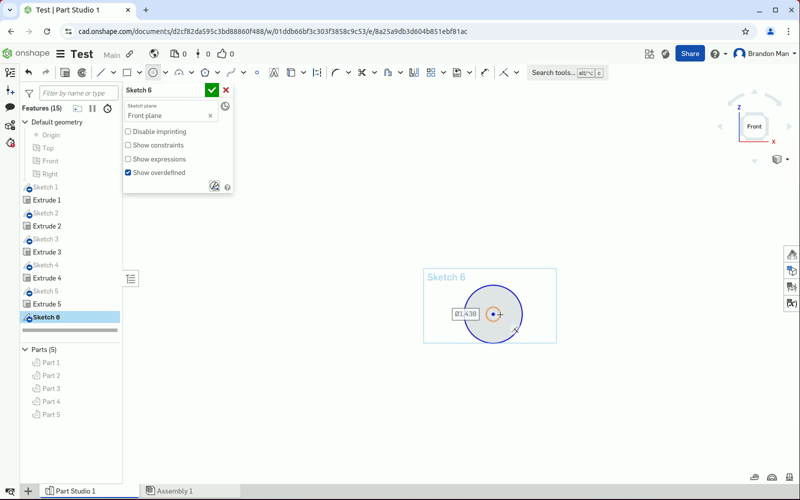
scroll(-6)
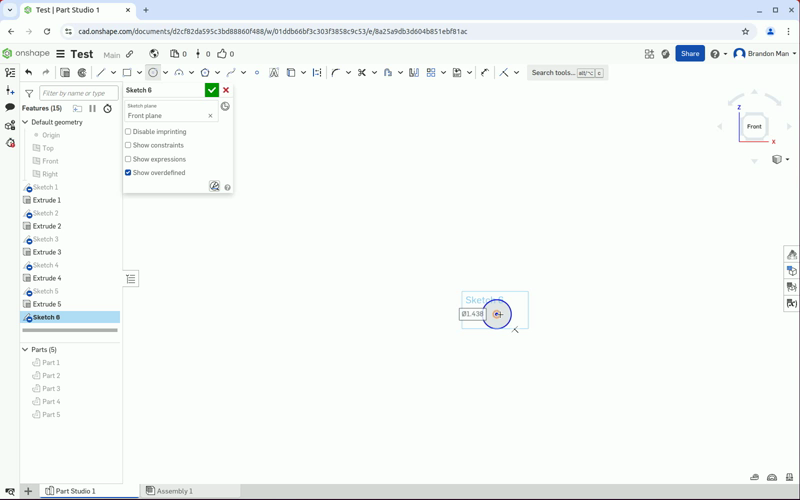
key(esc)
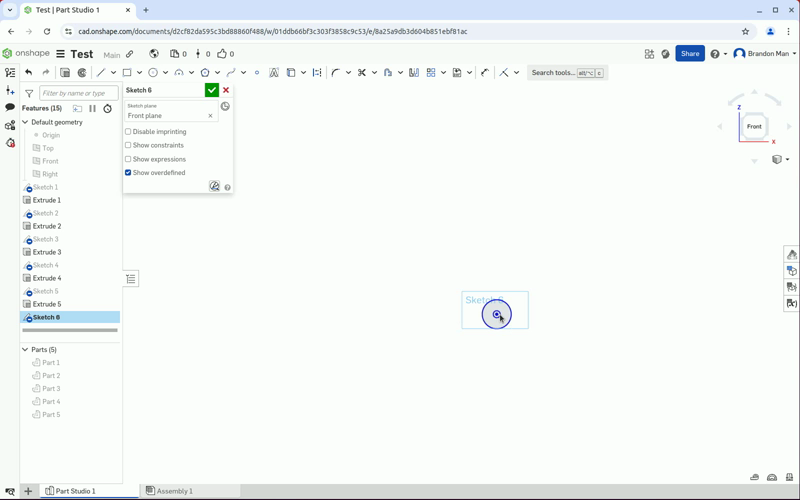
mouse_move(504, 302)
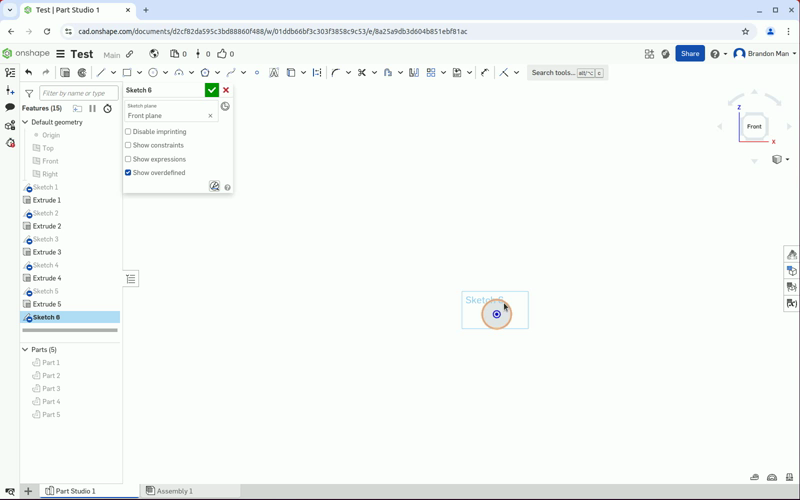
scroll(6)
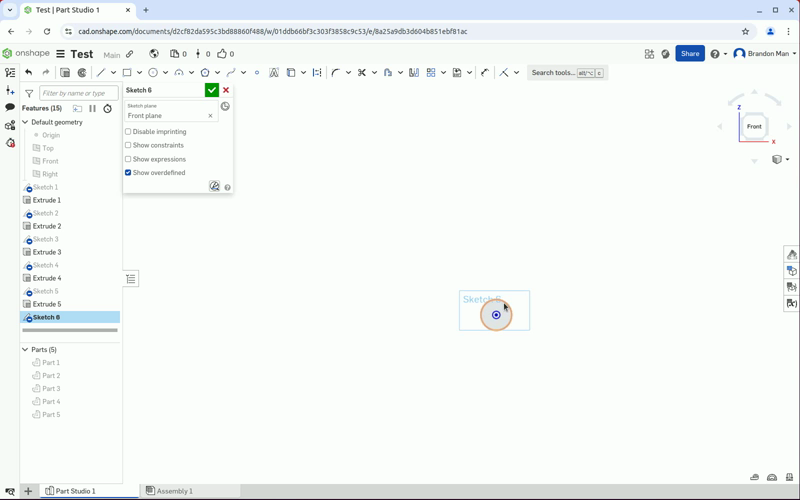
scroll(6)
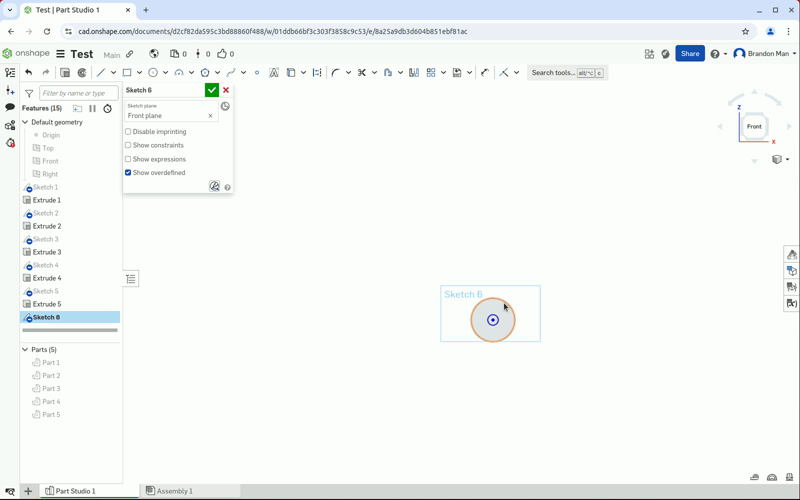
scroll(6)
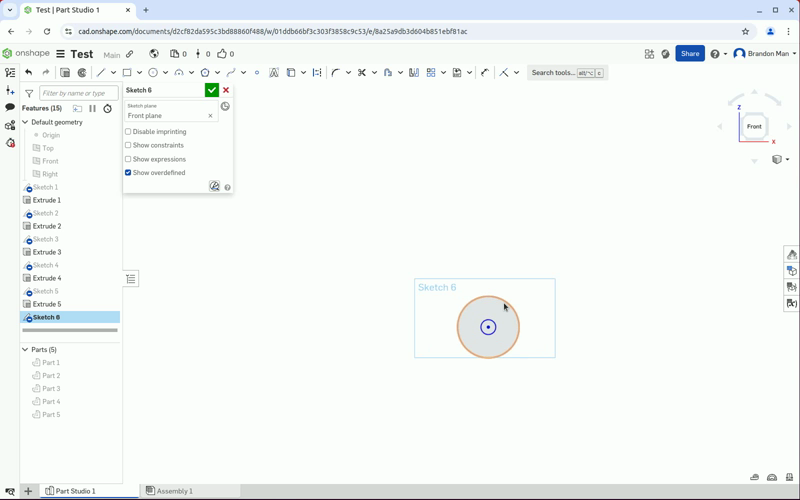
scroll(6)
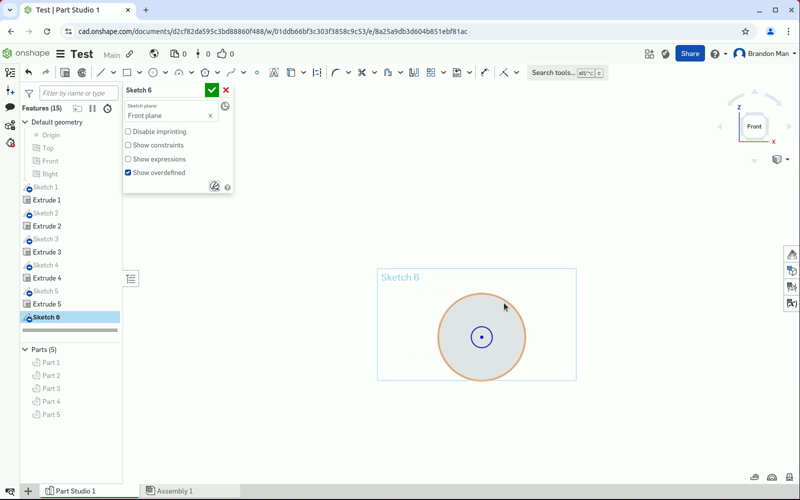
scroll(6)
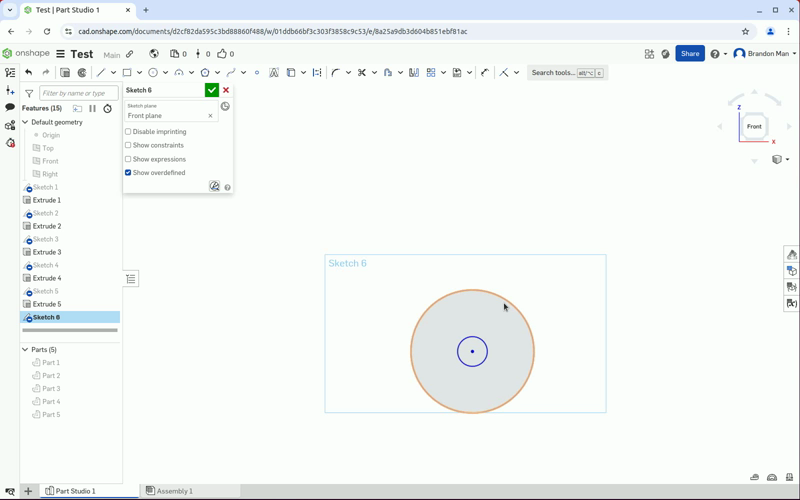
scroll(6)
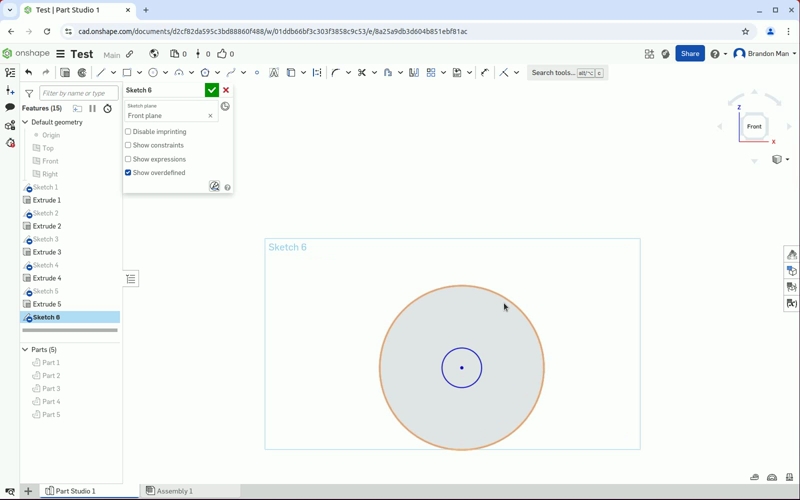
scroll(6)
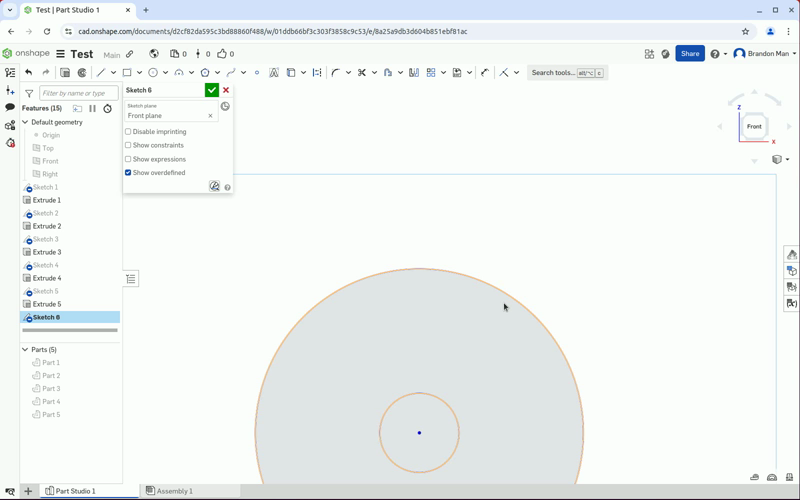
click(504, 302)
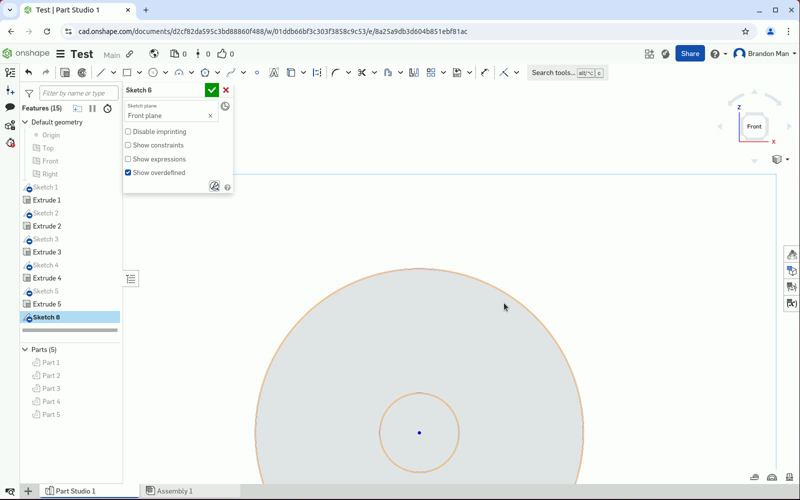
scroll(-6)
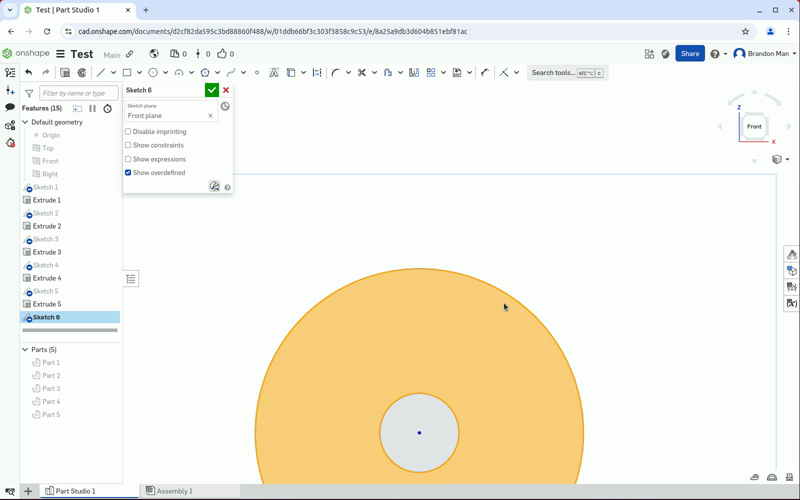
scroll(-6)
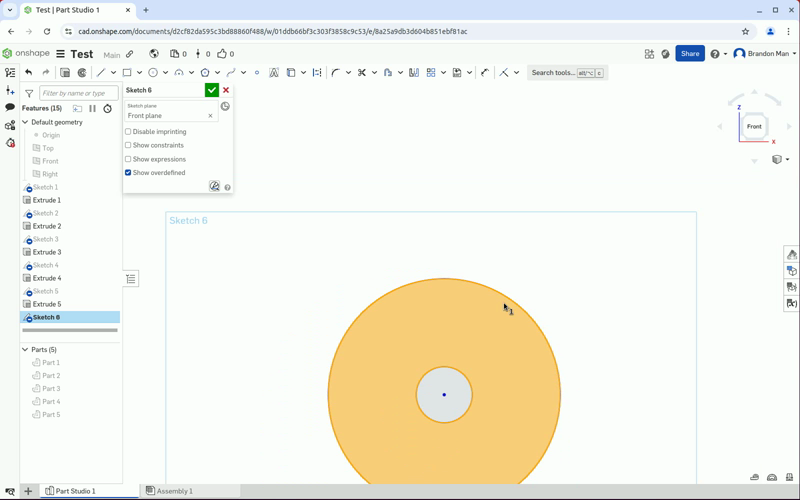
scroll(-6)
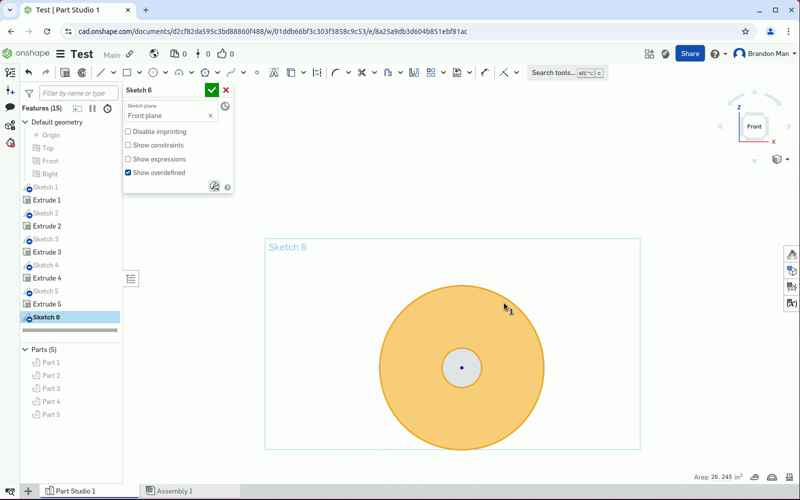
scroll(-6)
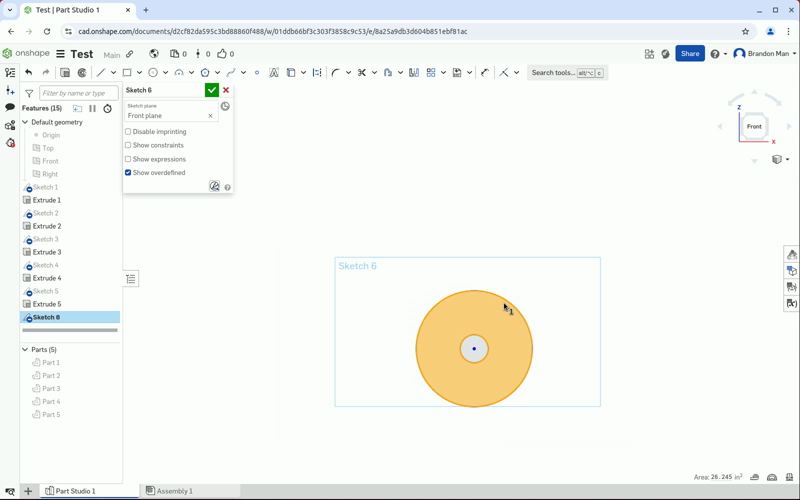
scroll(-6)
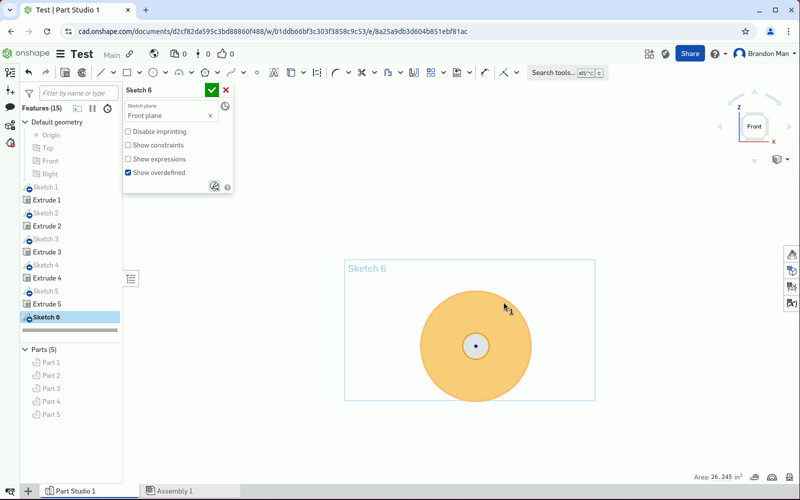
scroll(-6)
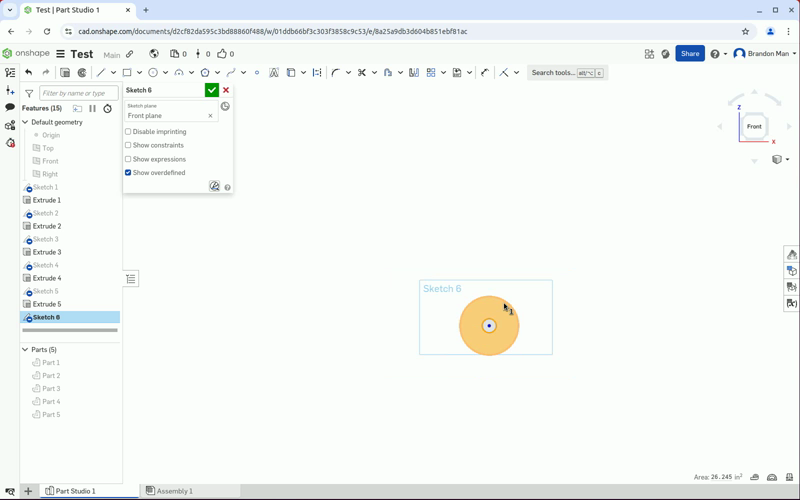
scroll(-6)
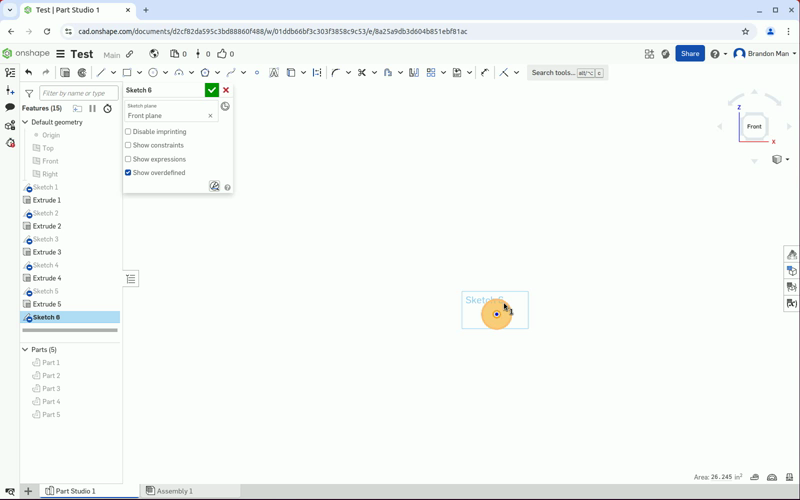
mouse_move(73, 352)
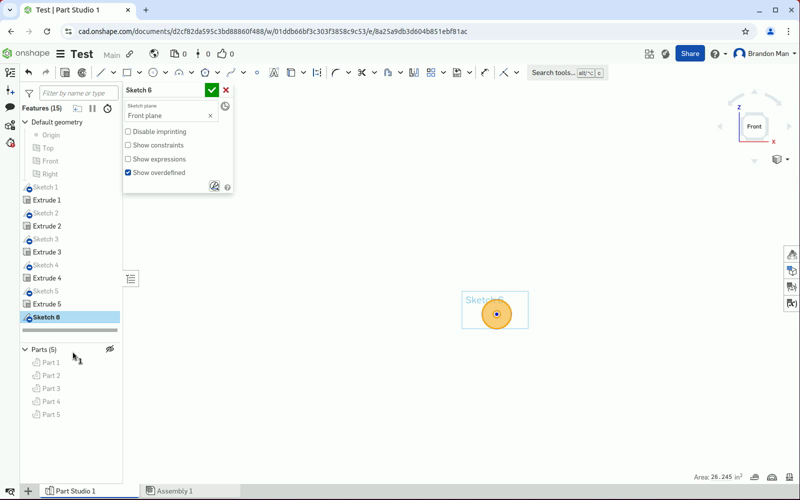
key(shift+y)
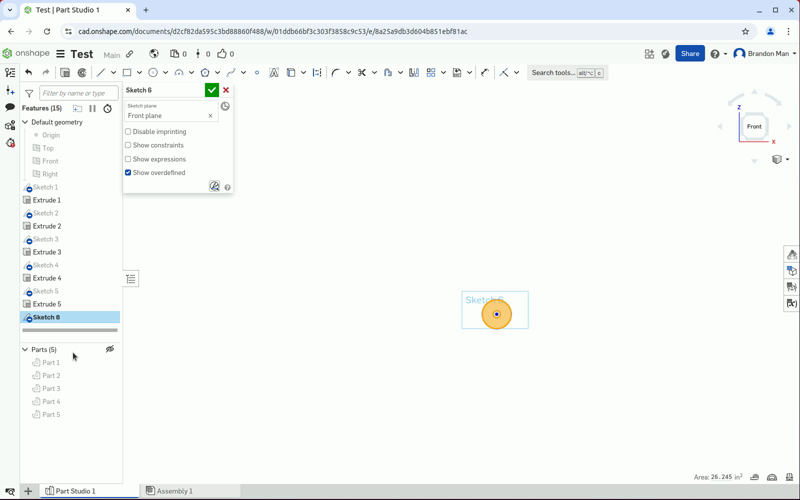
key(shift+e)
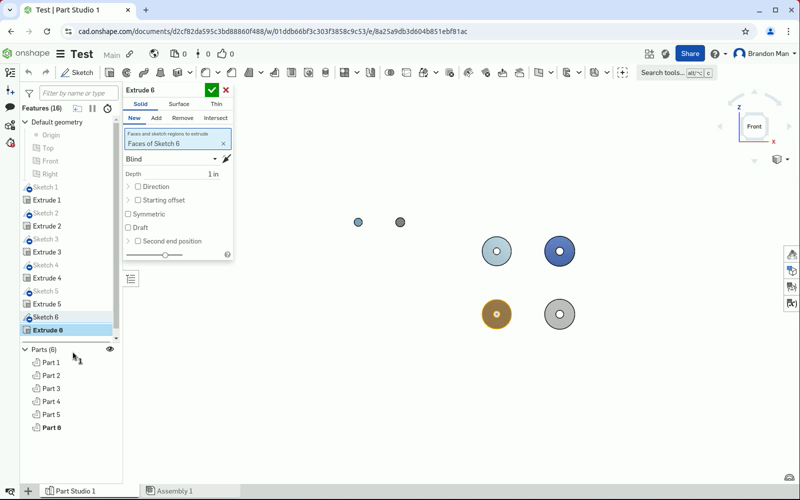
mouse_move(143, 106)
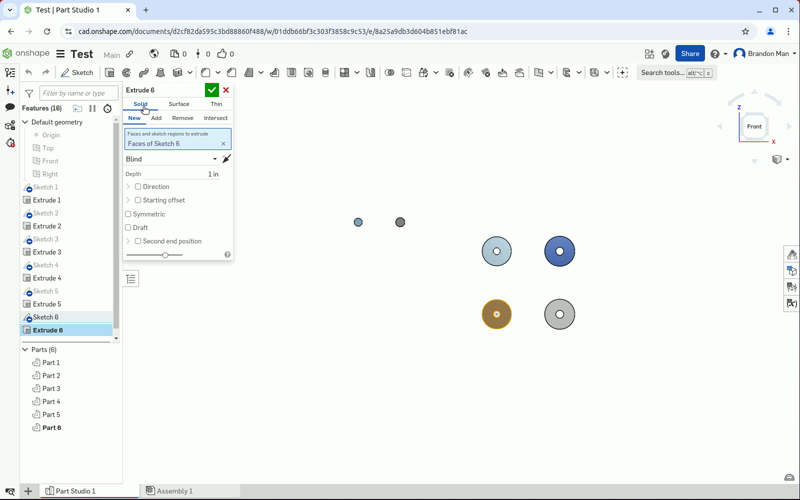
click(143, 106)
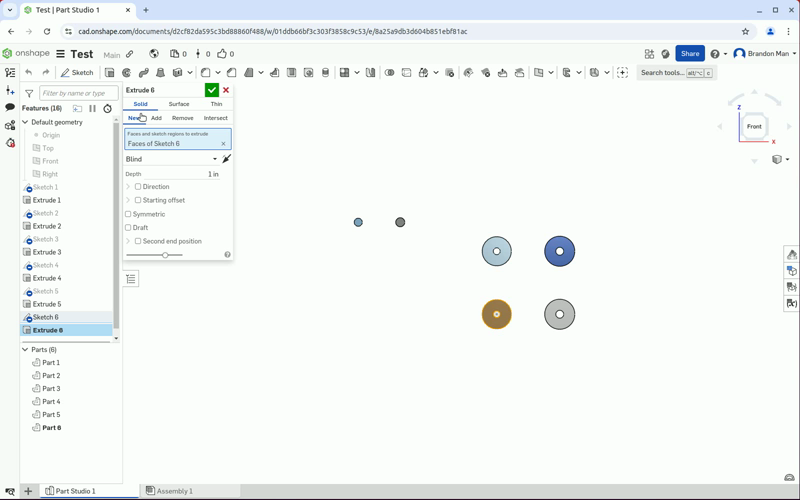
mouse_move(137, 120)
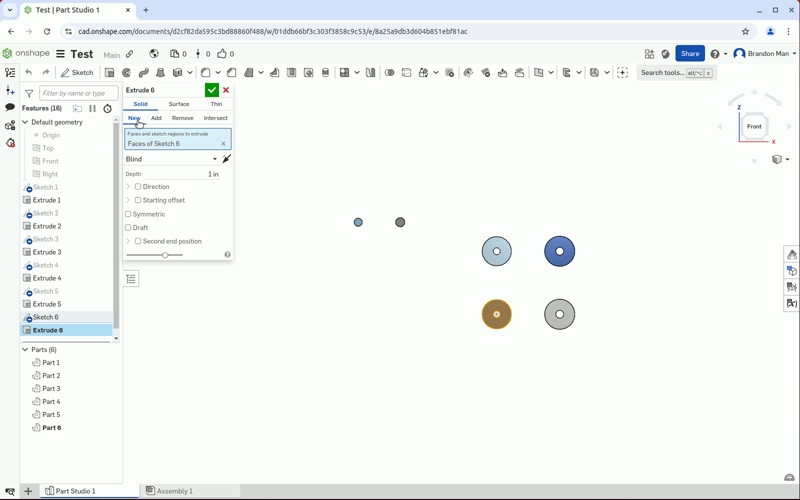
click(137, 120)
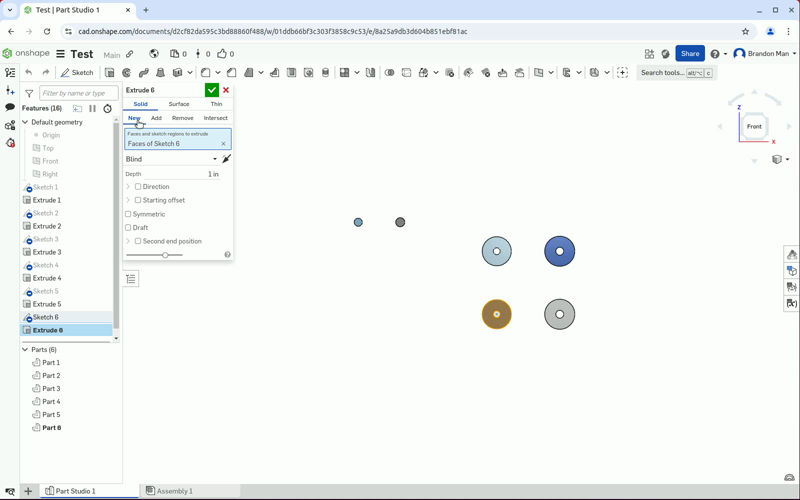
key(tab, 4)
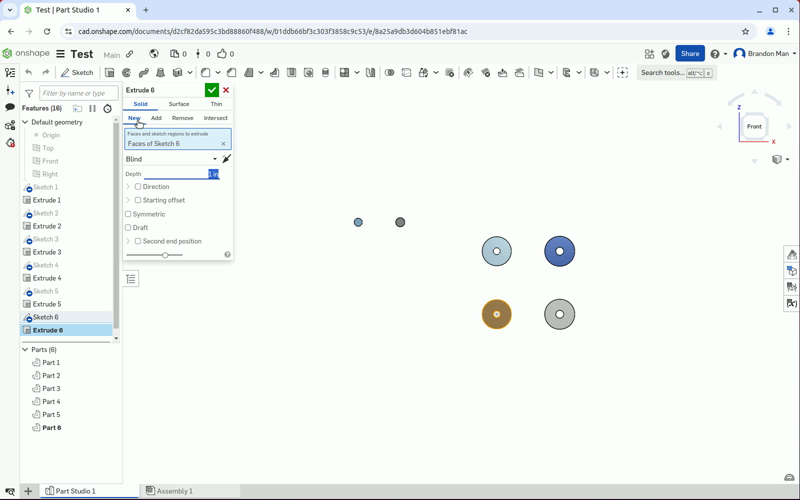
text(3.852)
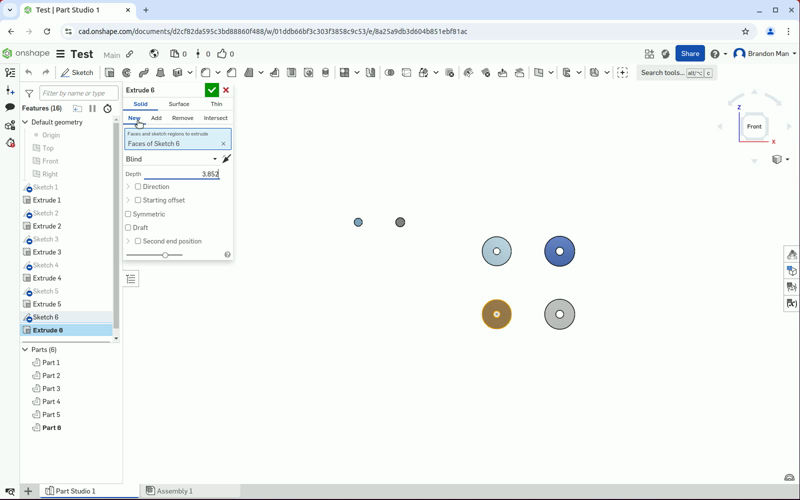
key(tab, 3)
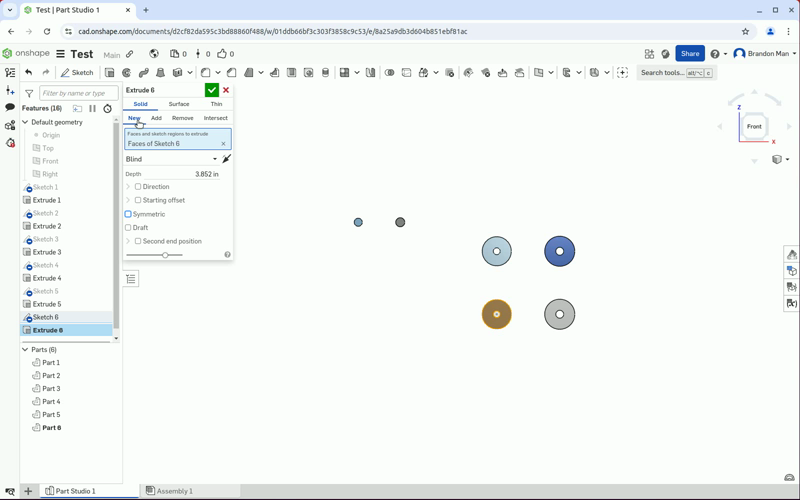
key(space)
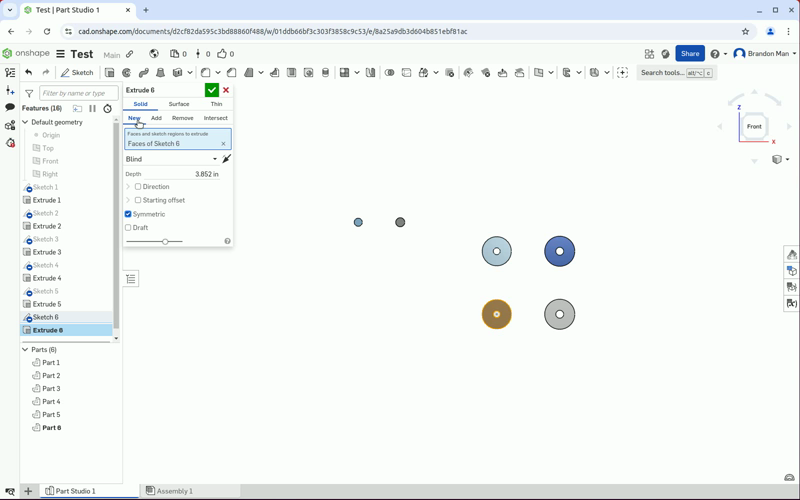
key(enter)
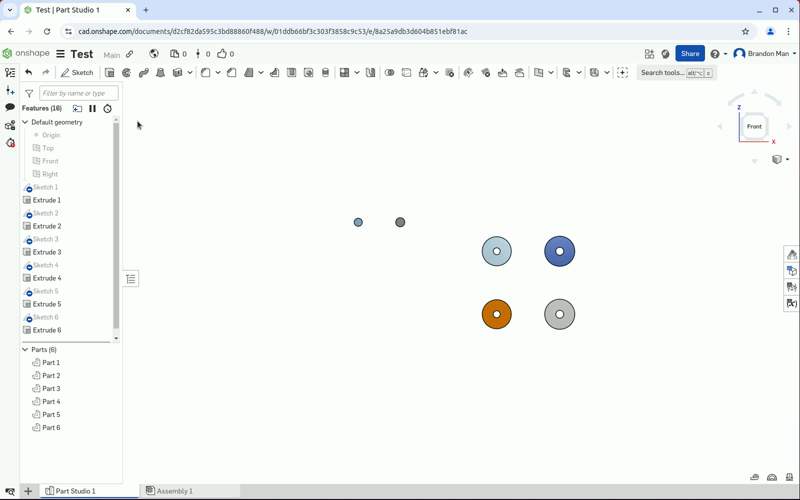
key(shift+h)
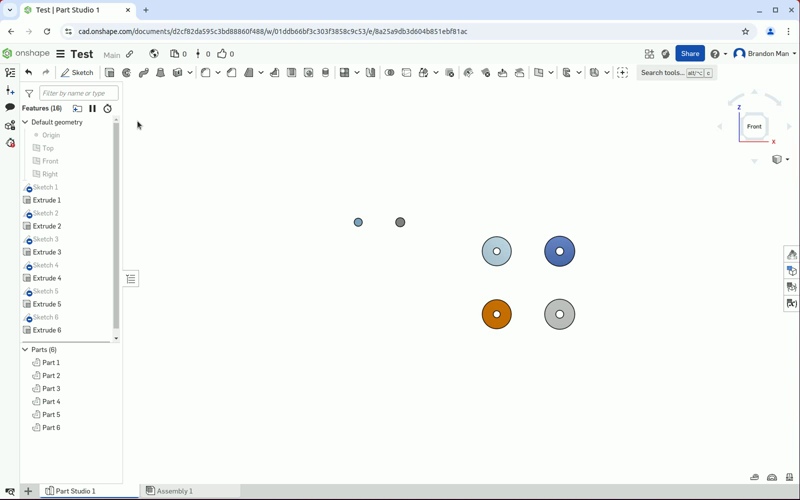
key(shift+h)
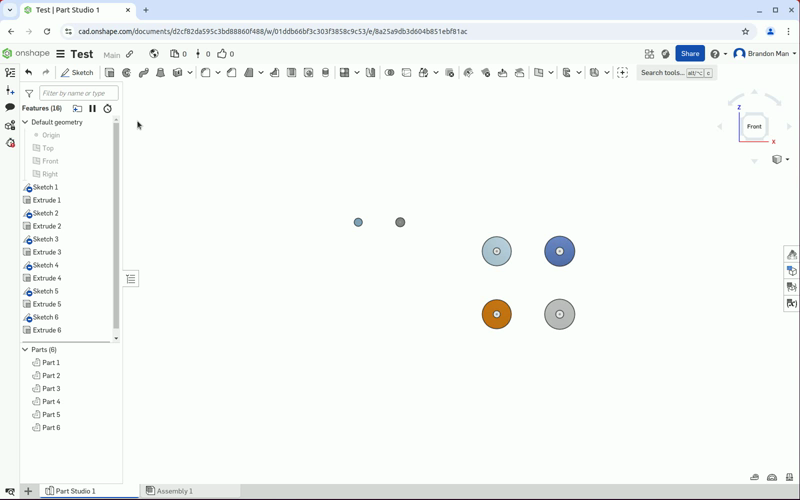
key(shift+7)
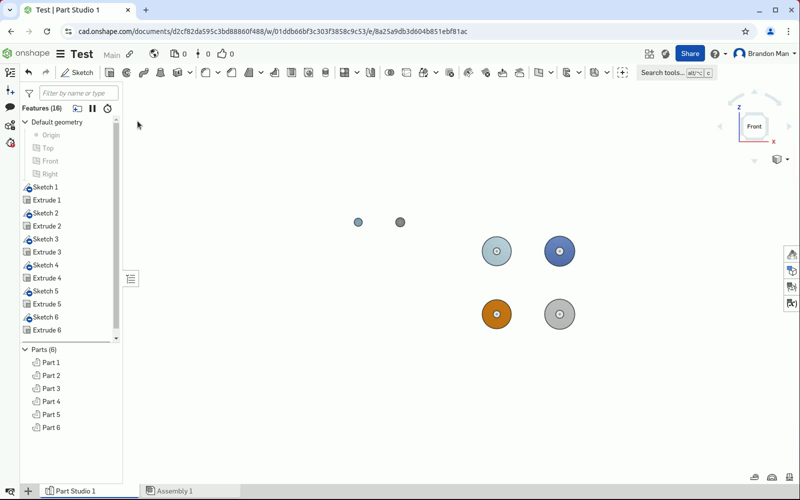
key(left, 2)
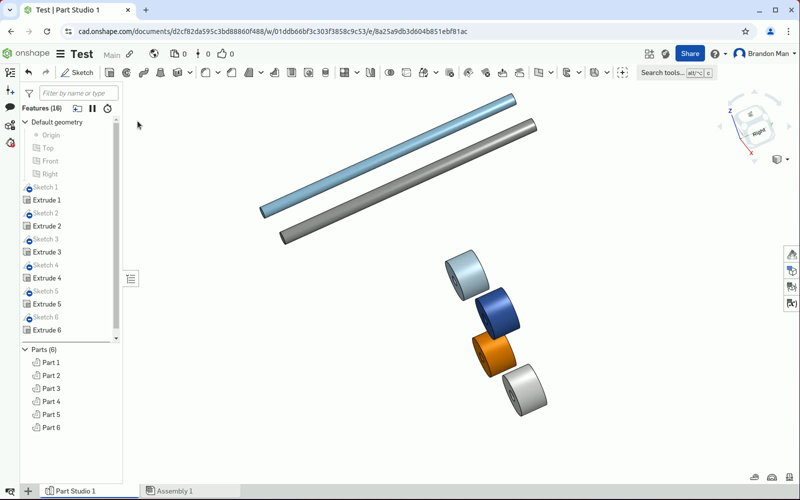
key(down, 2)
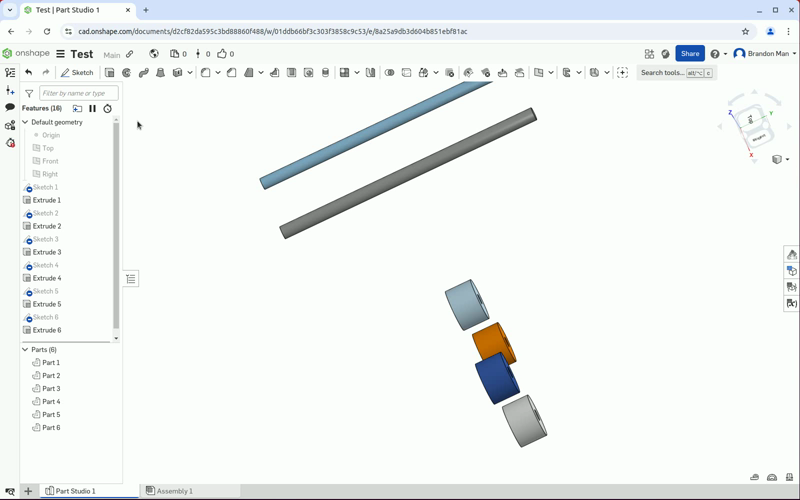
key(up, 2)
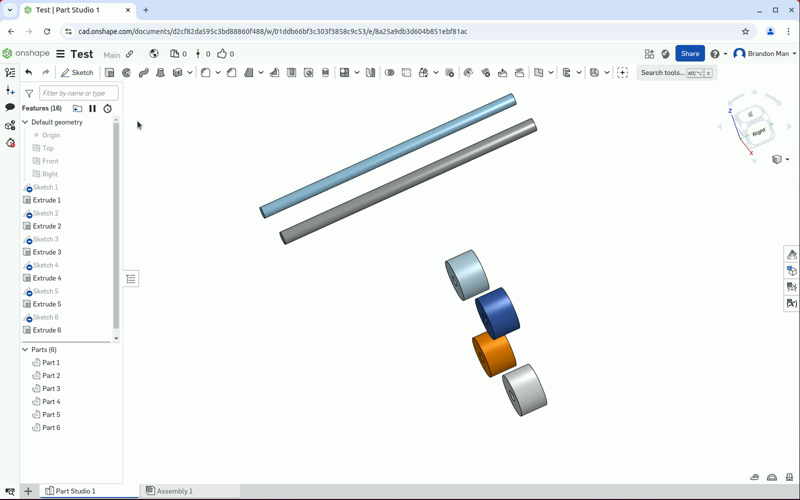
key(right, 2)
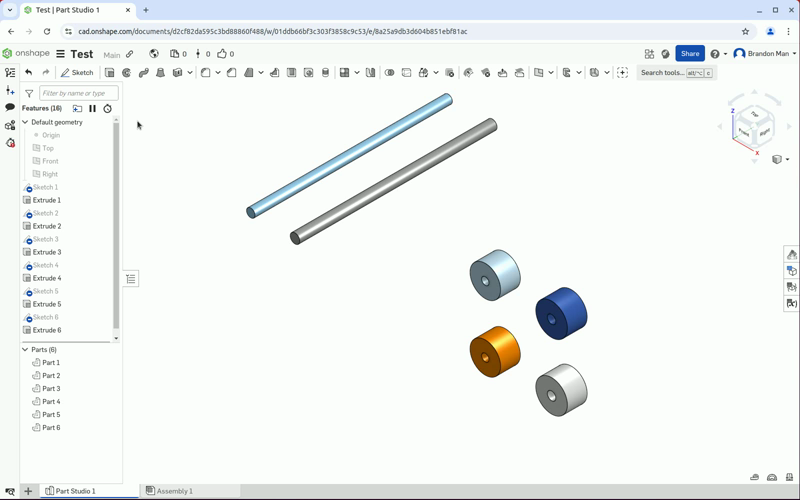
mouse_move(69, 189)
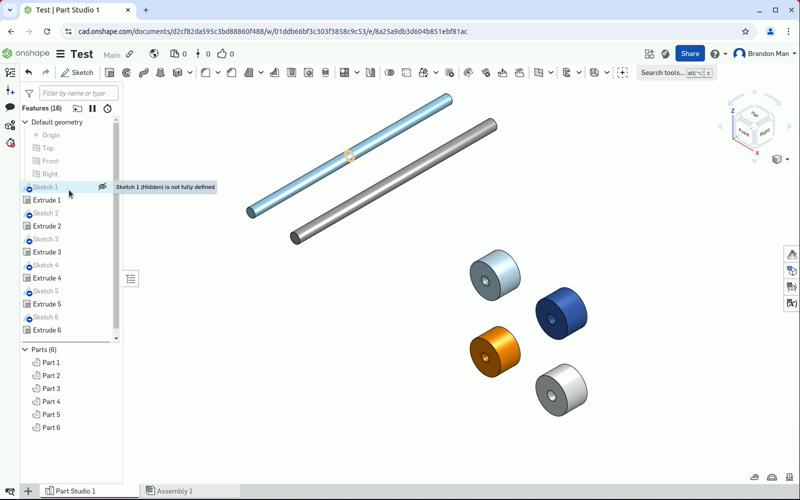
click(69, 189)